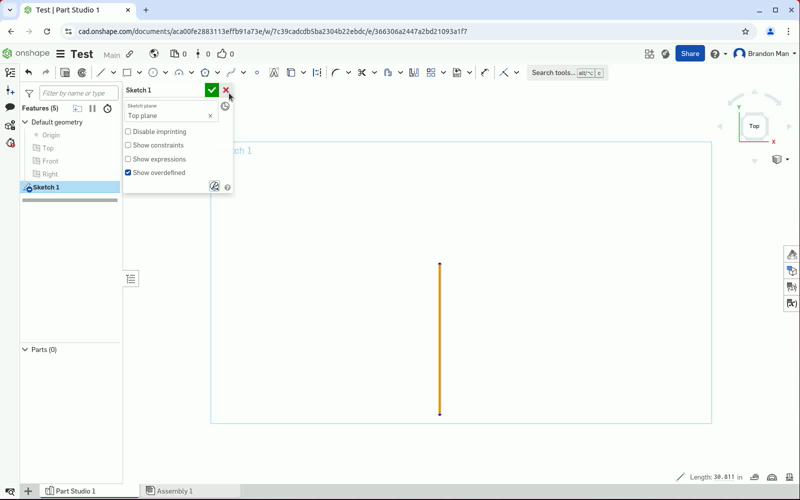
key(shift+h)
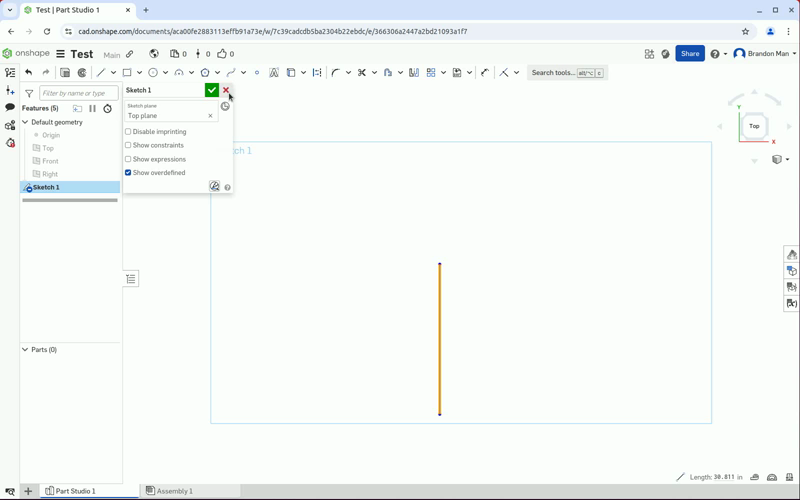
key(shift+s)
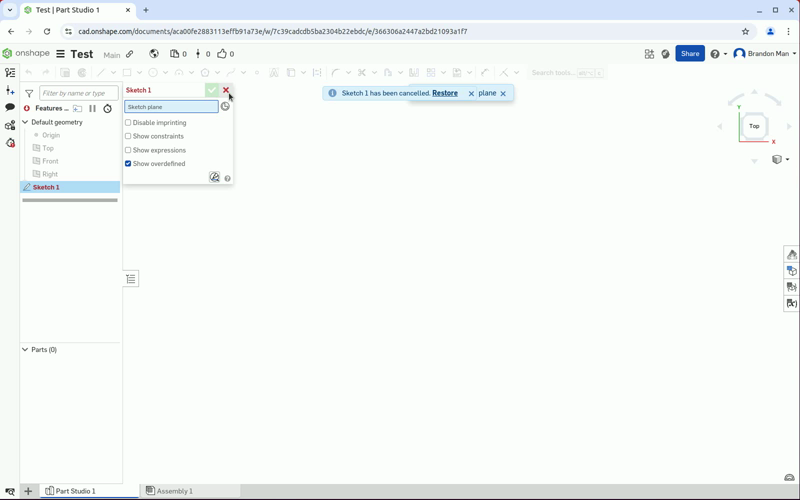
mouse_move(73, 150)
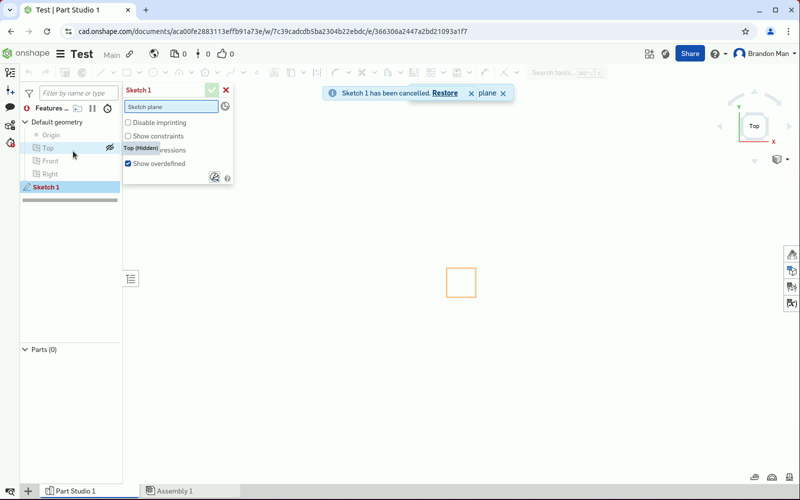
click(73, 150)
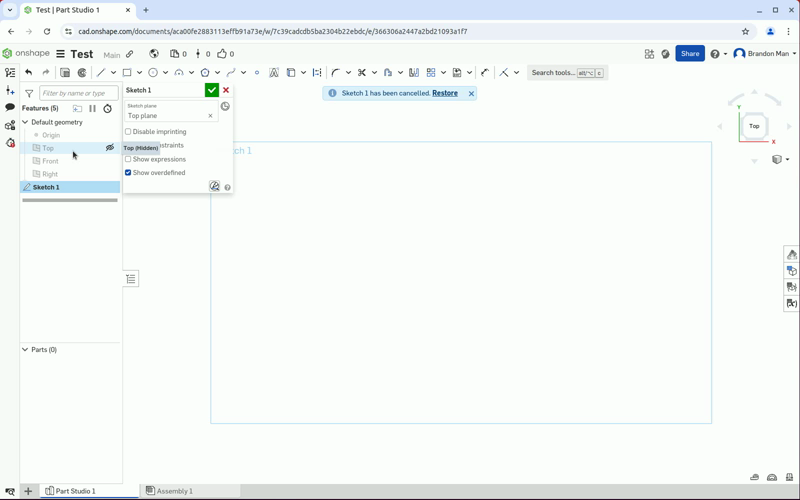
mouse_move(73, 352)
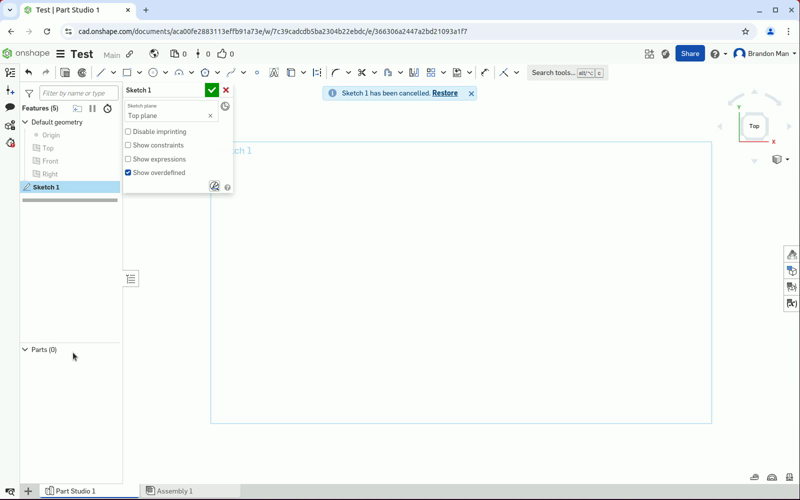
key(y)
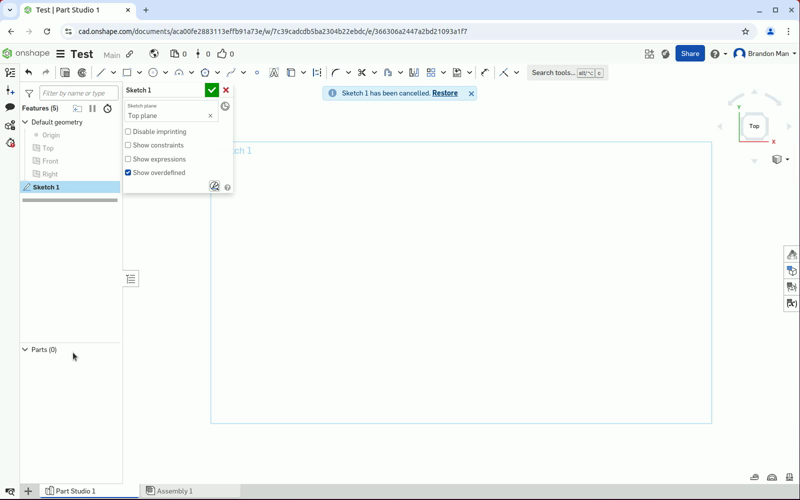
key(a)
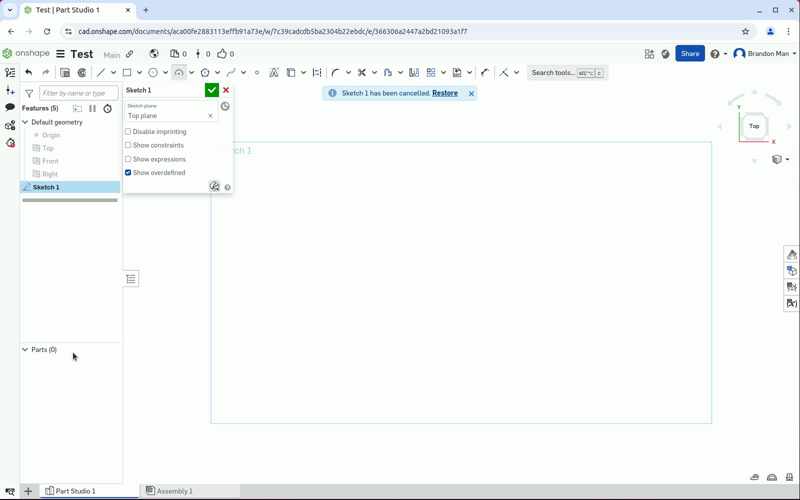
key_down(shift)
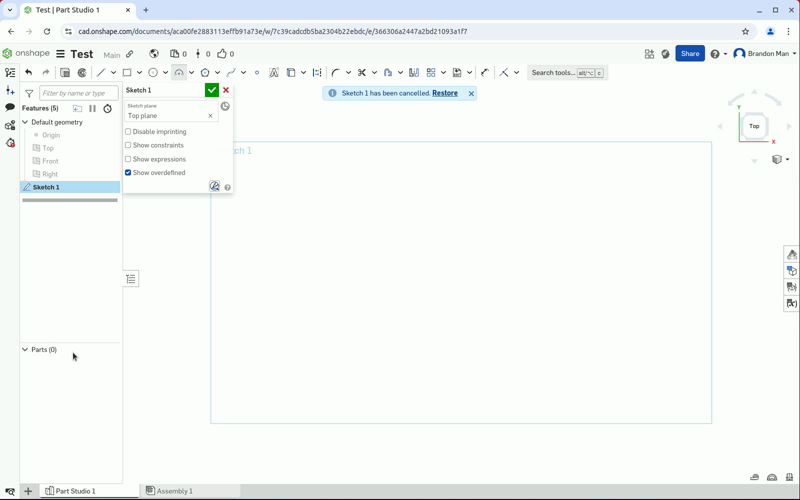
mouse_move(450, 373)
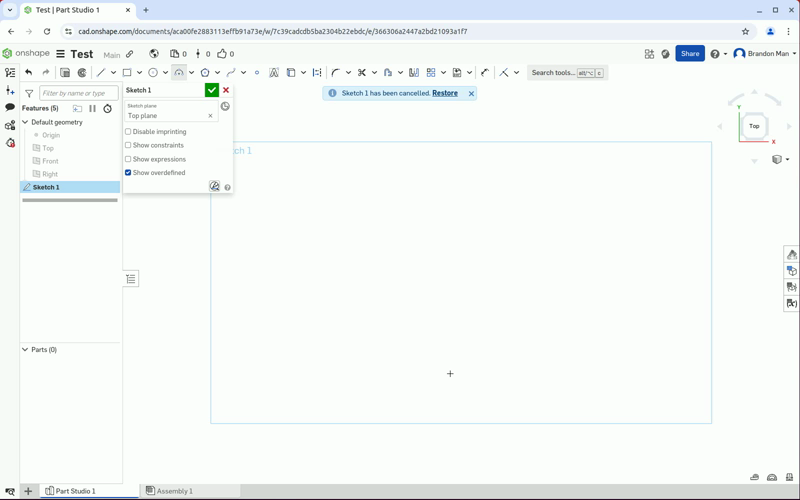
click(450, 373)
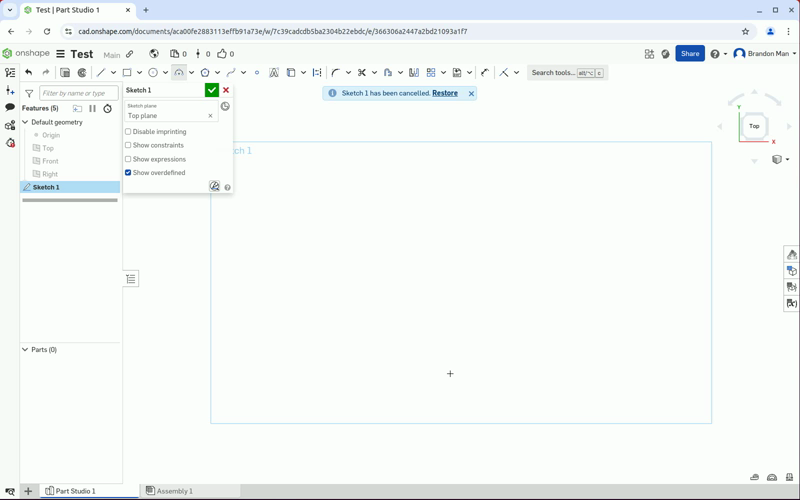
key_up(shift)
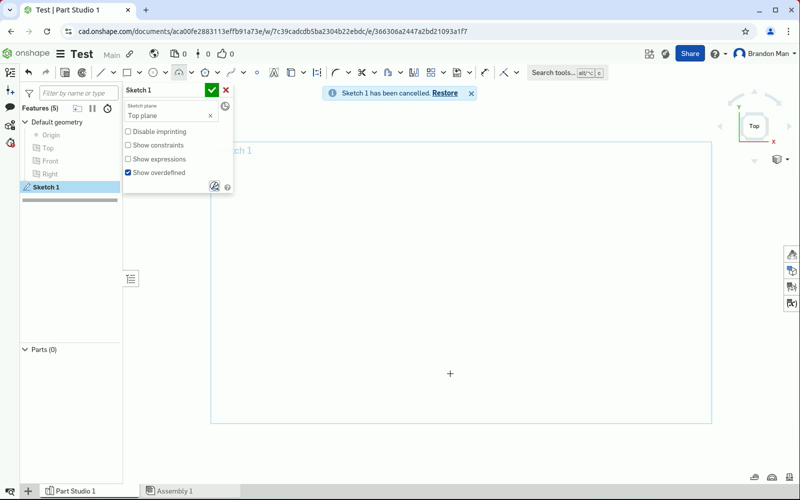
key_down(shift)
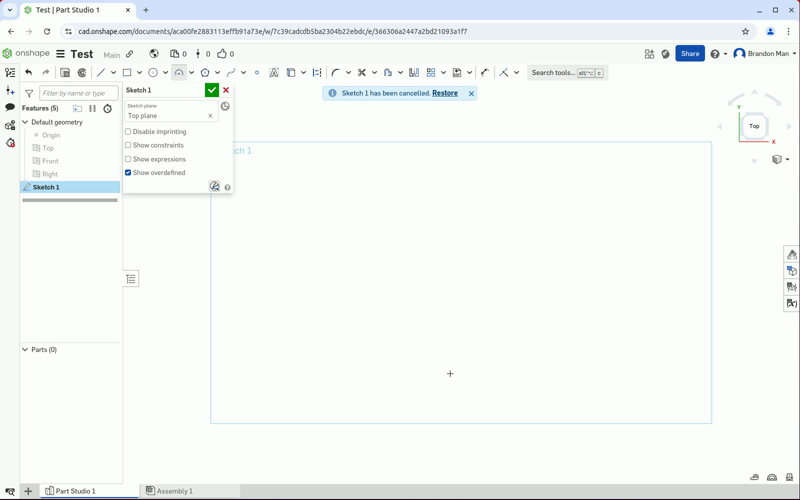
mouse_move(471, 373)
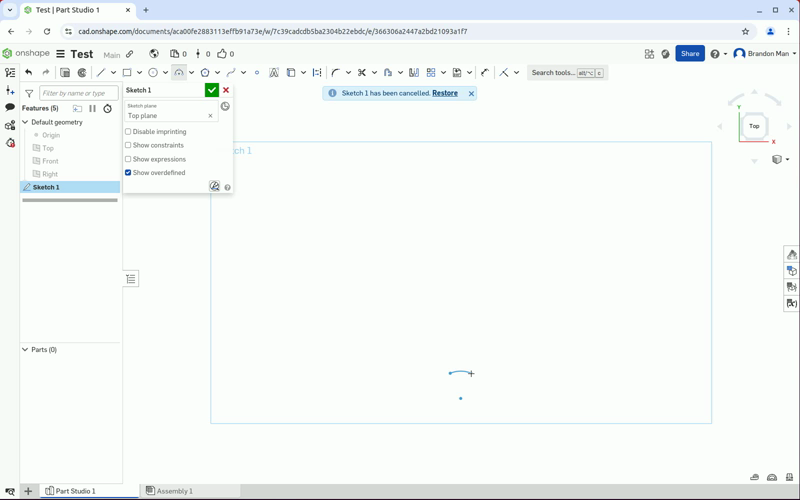
click(471, 373)
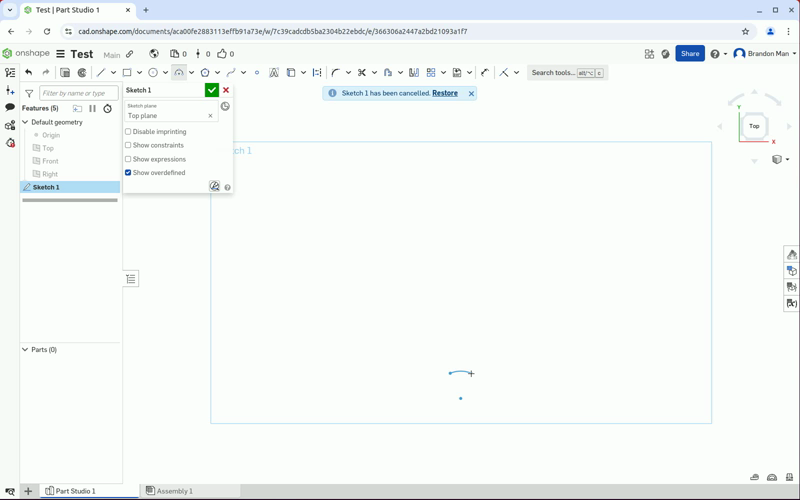
mouse_move(460, 363)
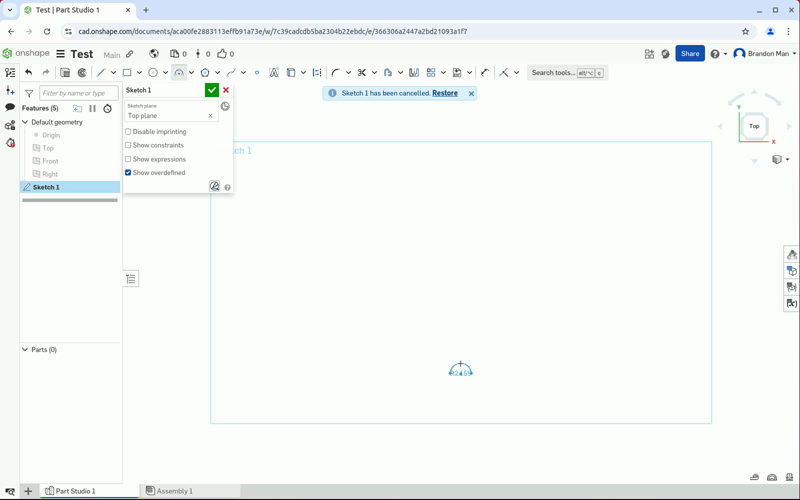
click(460, 363)
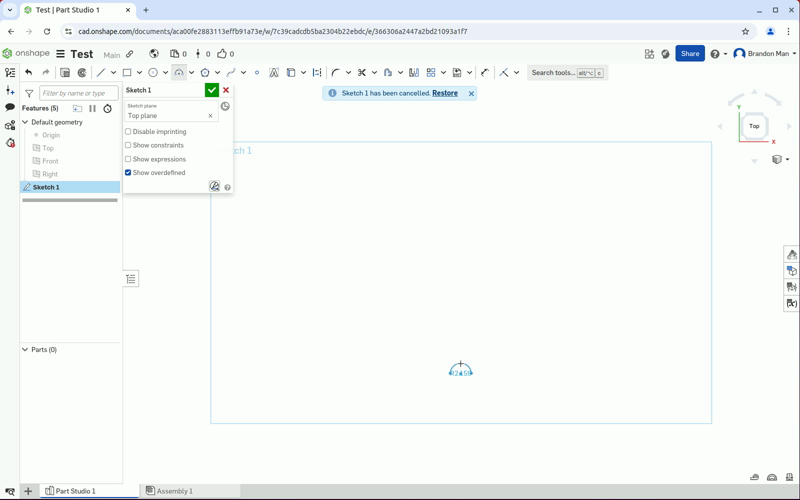
key_up(shift)
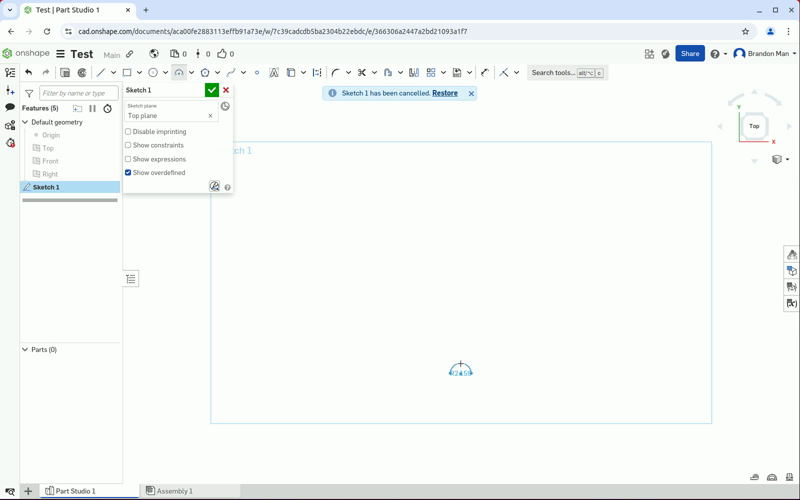
mouse_move(471, 373)
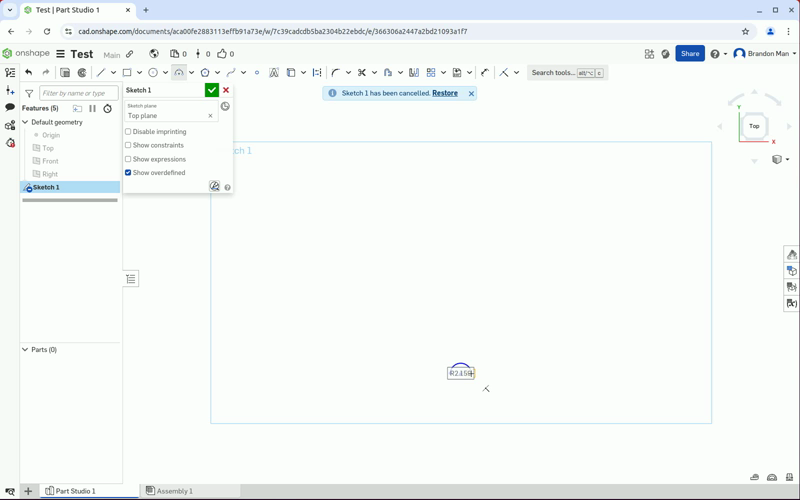
click(471, 373)
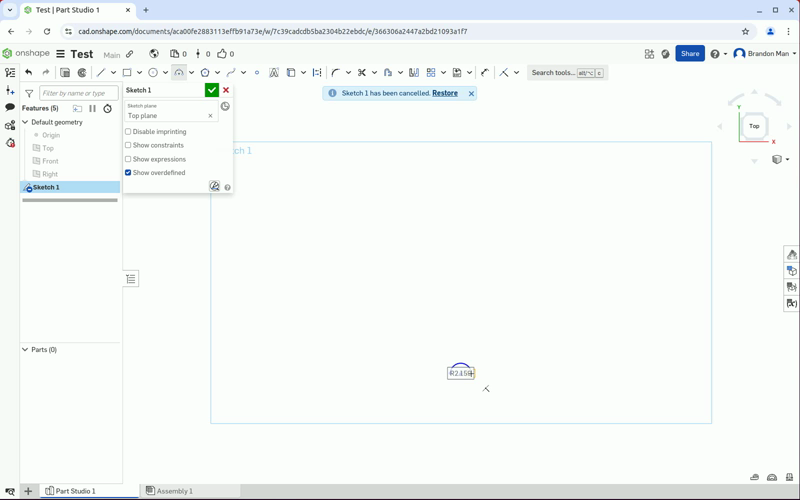
mouse_move(450, 373)
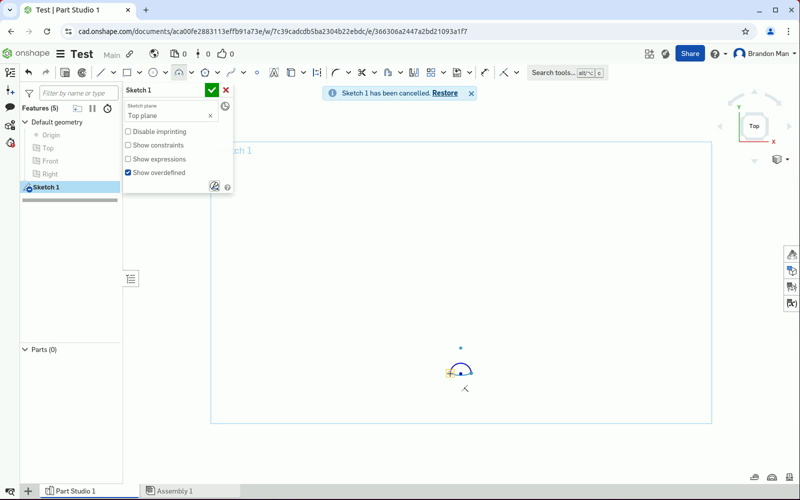
click(450, 373)
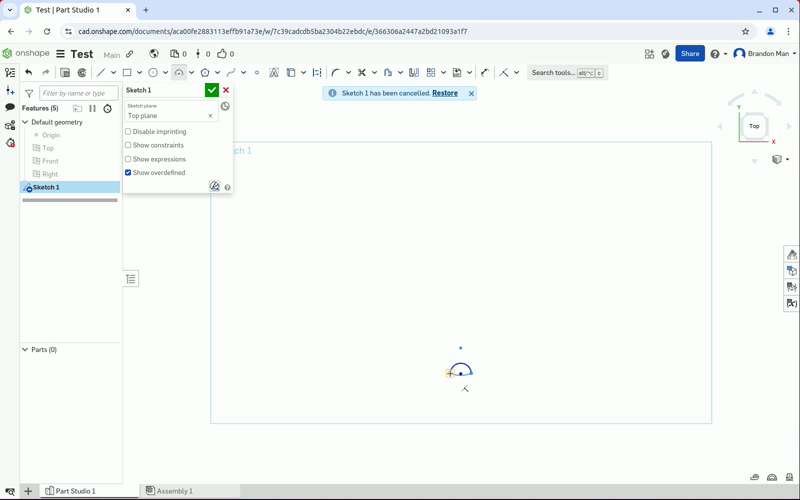
key_down(shift)
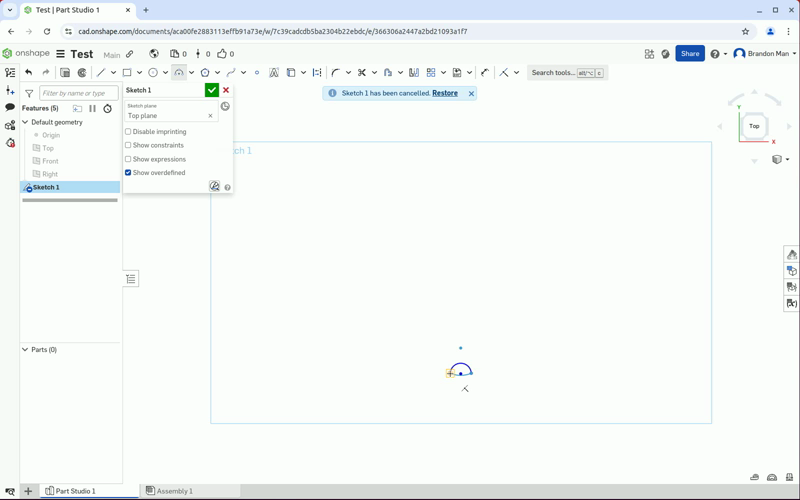
mouse_move(460, 183)
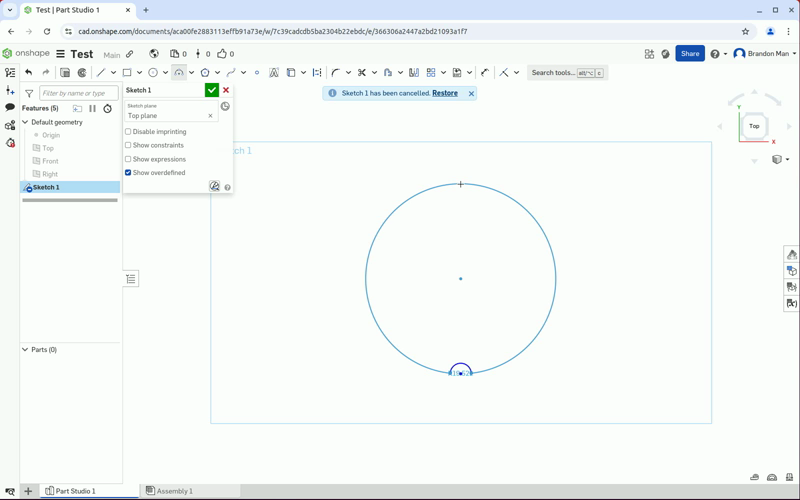
click(460, 183)
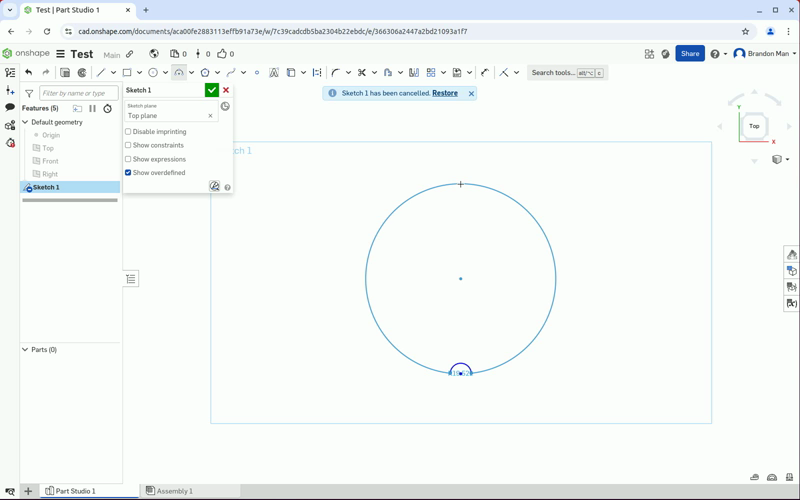
key_up(shift)
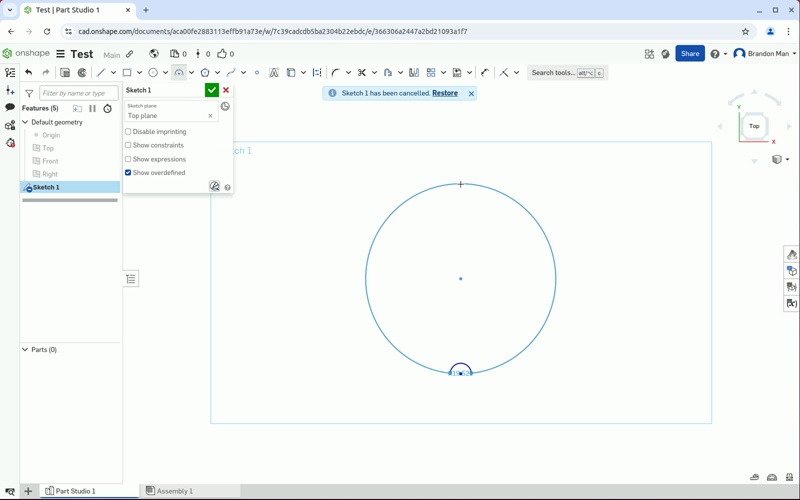
key(esc)
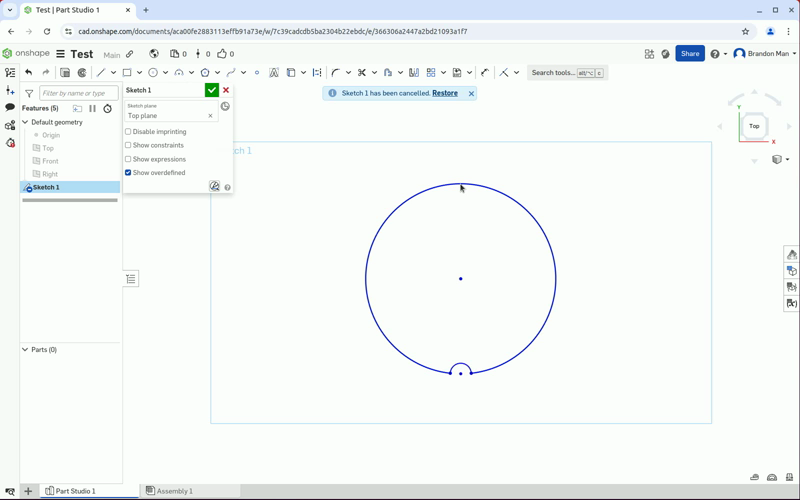
key(a)
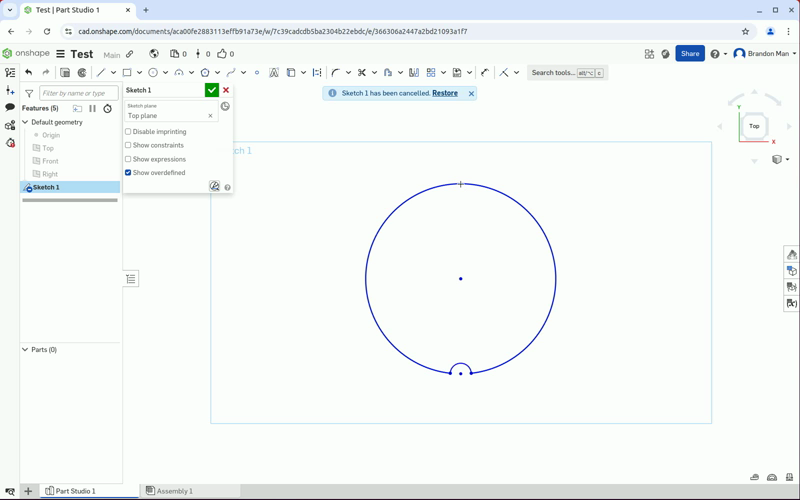
key_down(shift)
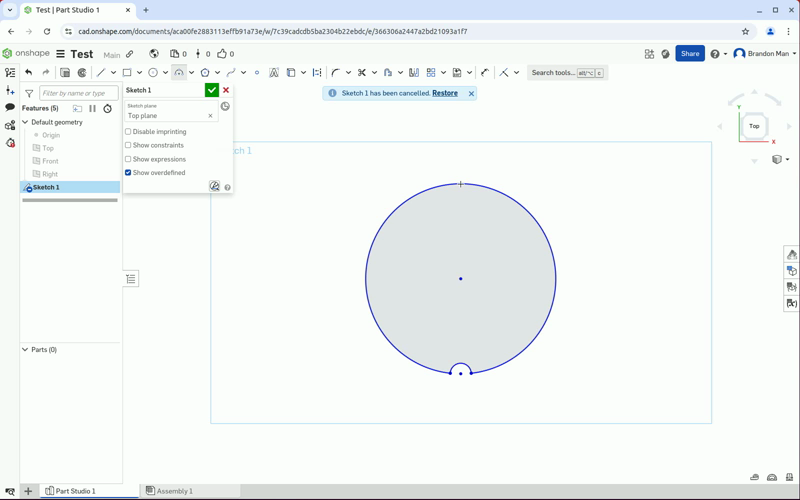
mouse_move(448, 369)
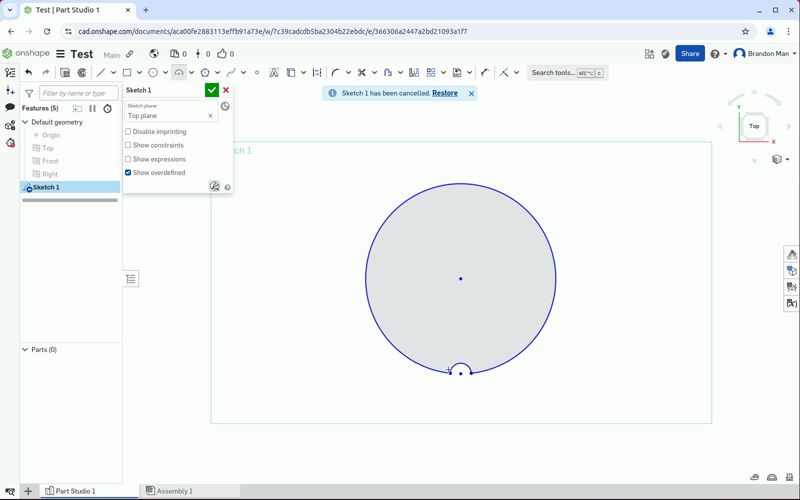
scroll(6)
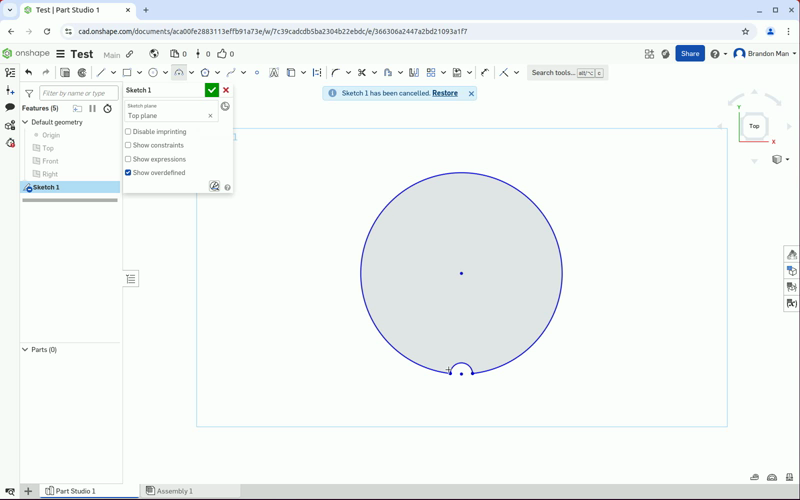
scroll(6)
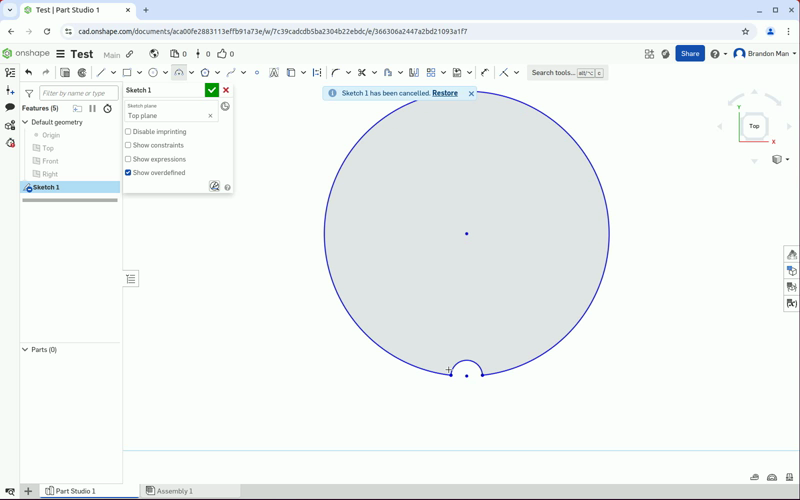
scroll(6)
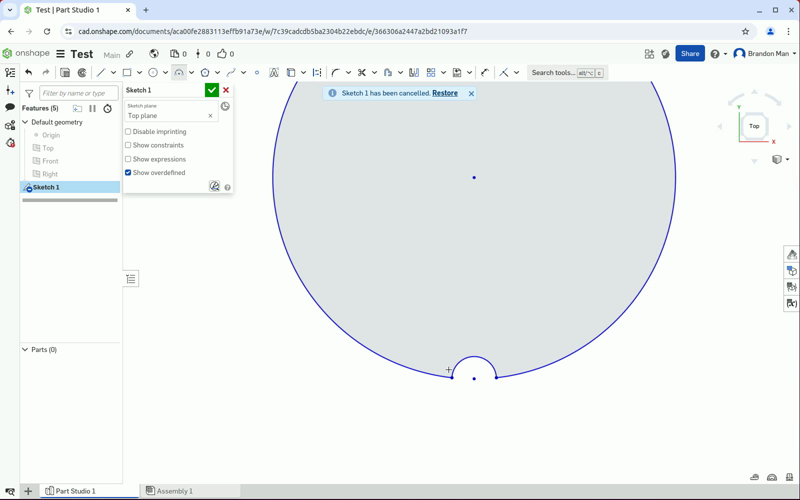
scroll(6)
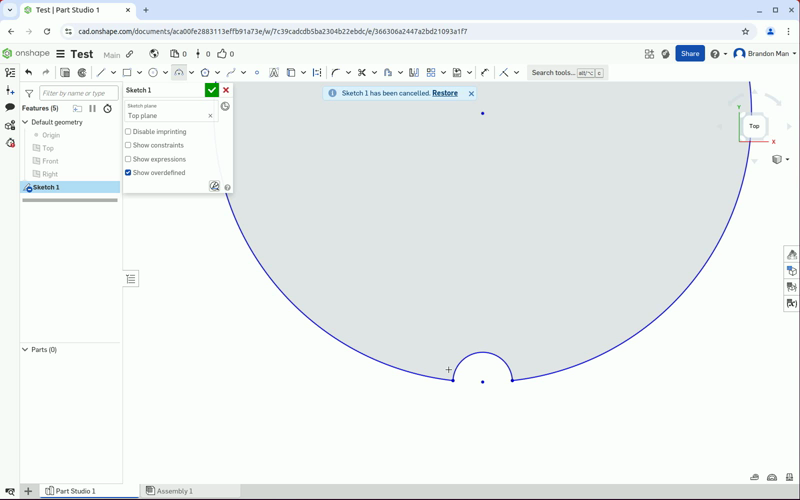
scroll(6)
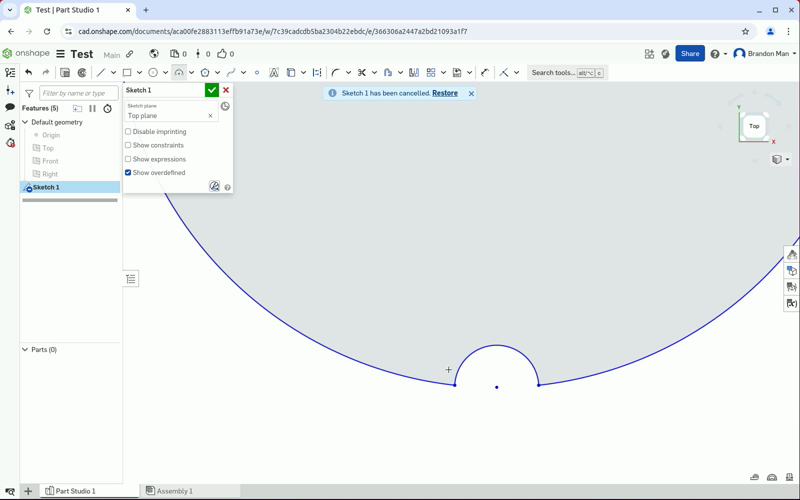
scroll(6)
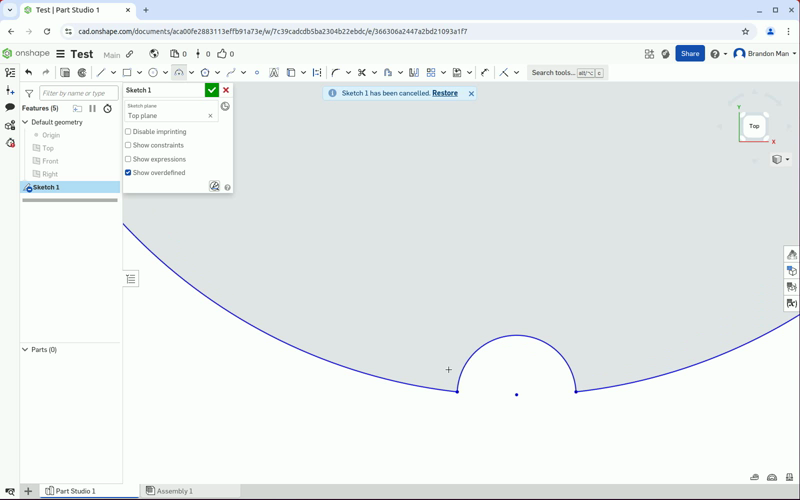
scroll(6)
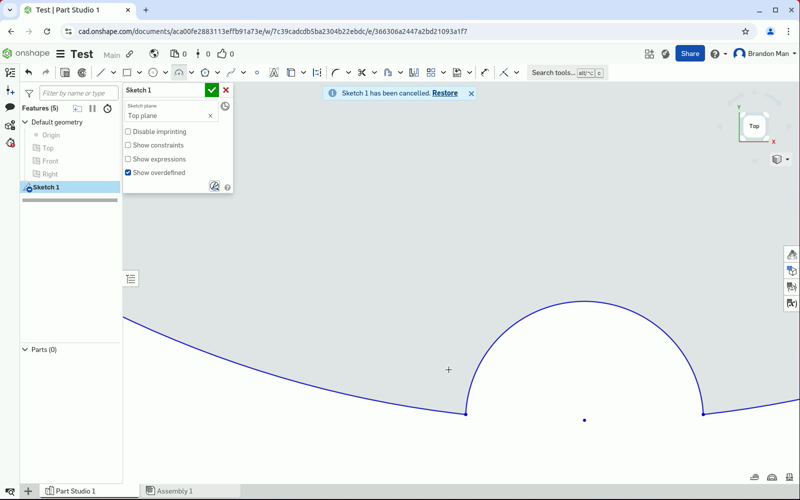
click(448, 369)
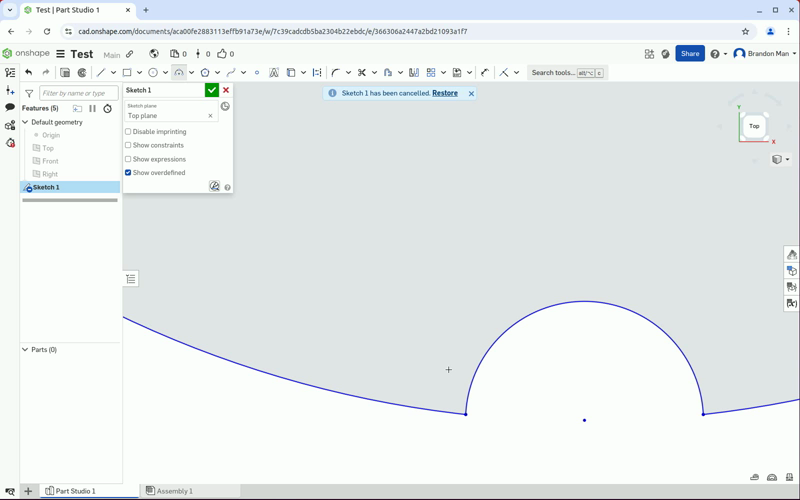
scroll(-6)
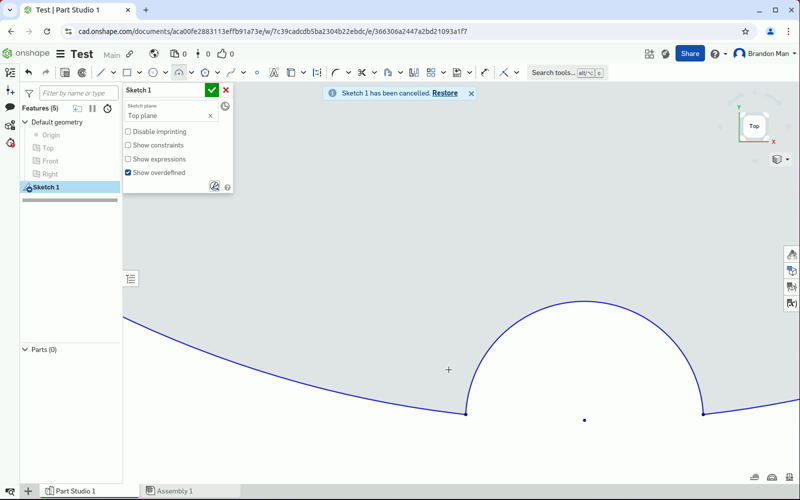
scroll(-6)
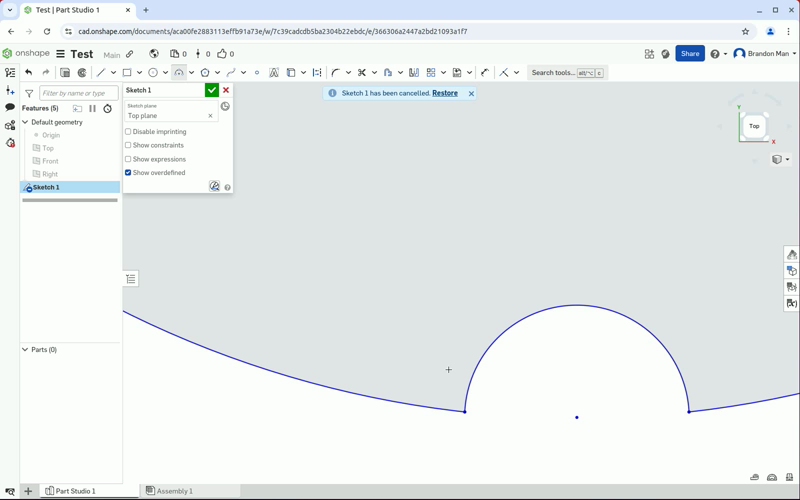
scroll(-6)
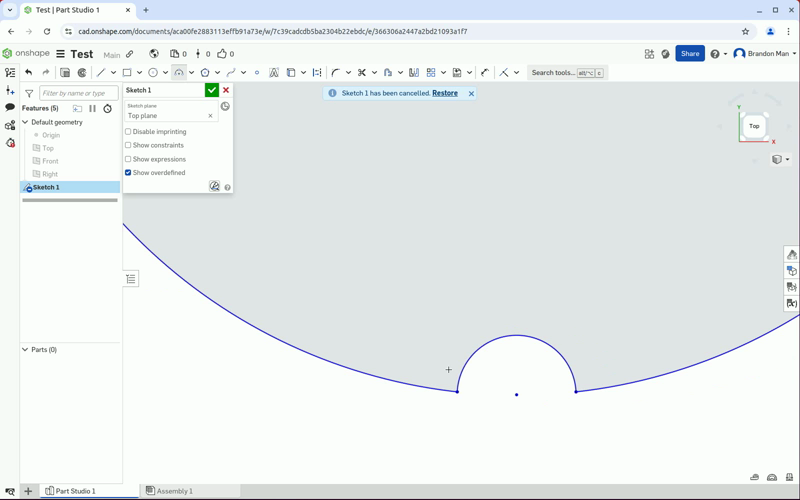
scroll(-6)
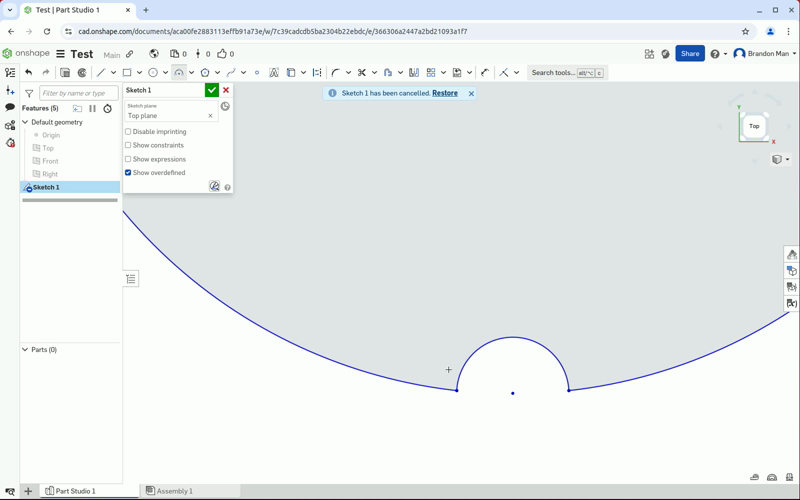
scroll(-6)
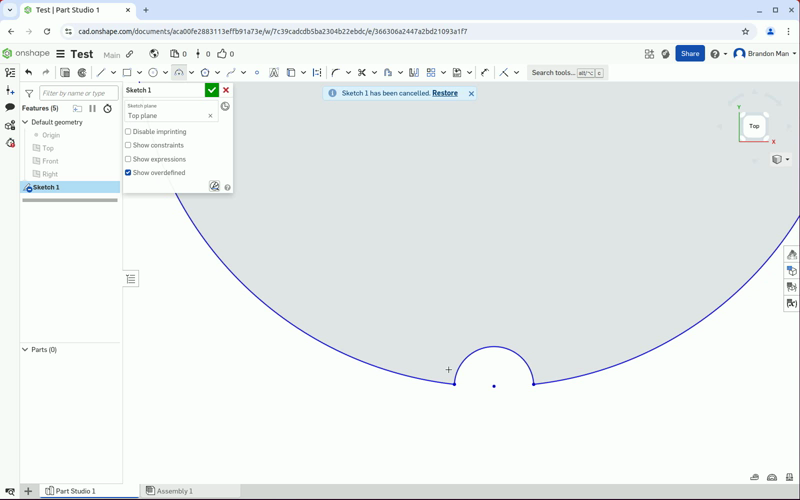
scroll(-6)
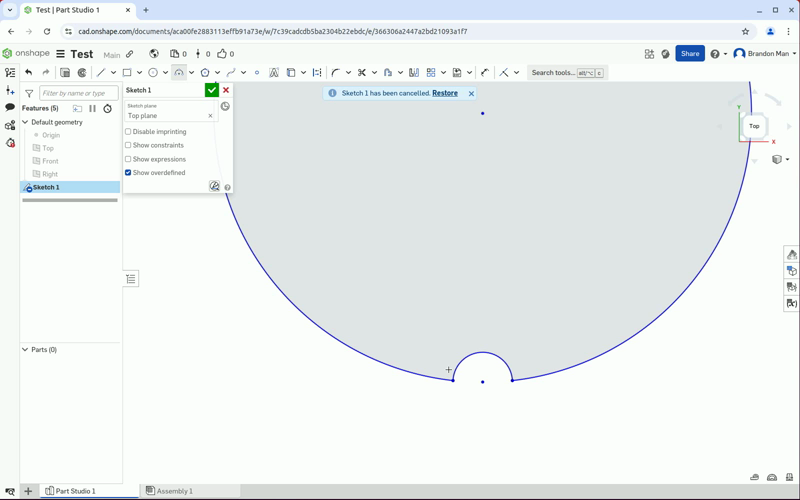
scroll(-6)
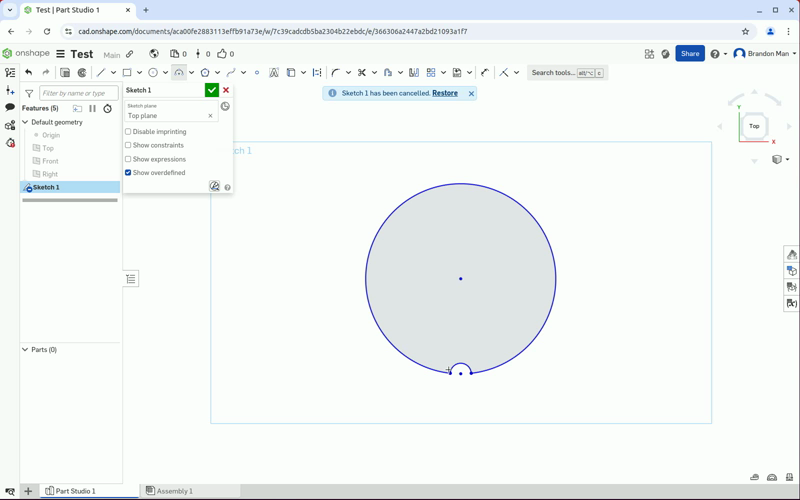
key_up(shift)
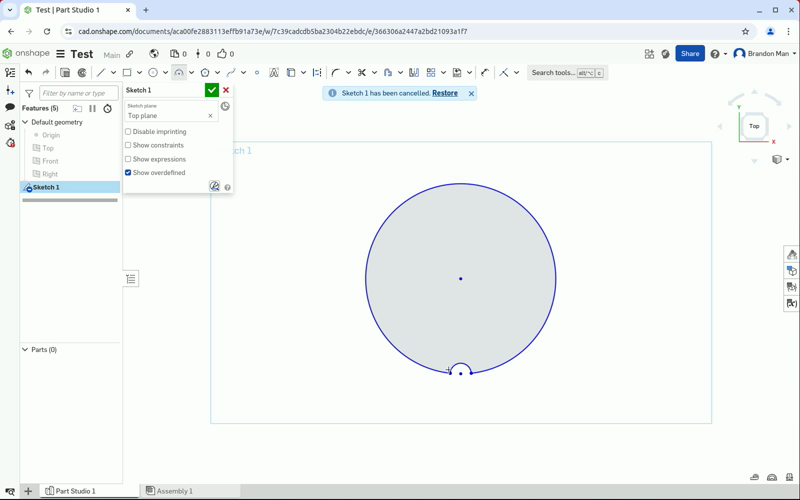
key_down(shift)
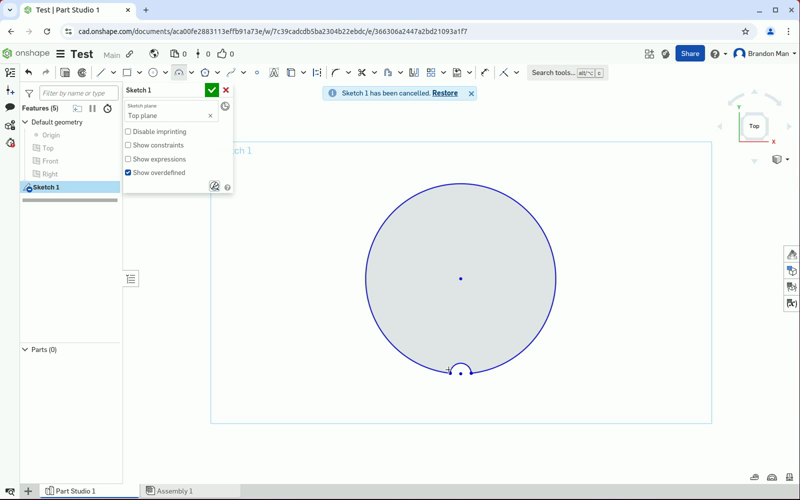
mouse_move(473, 369)
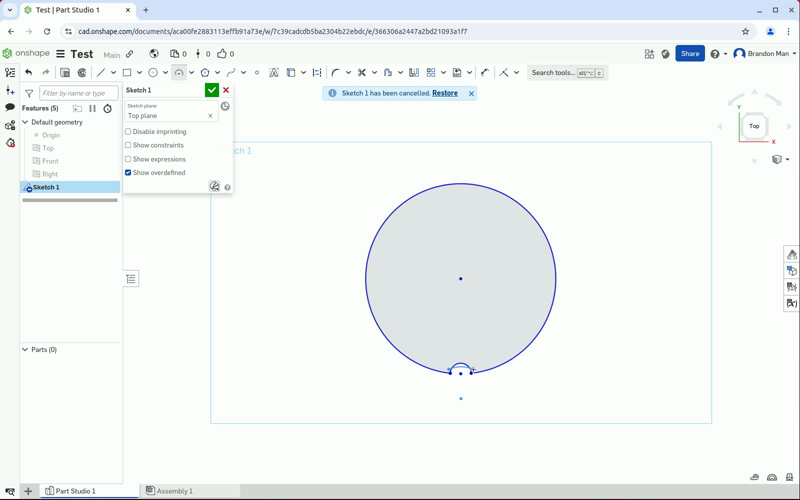
scroll(6)
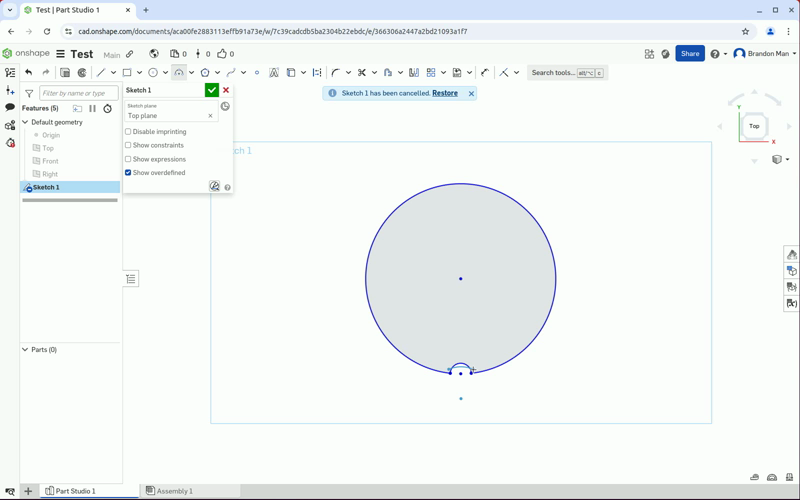
scroll(6)
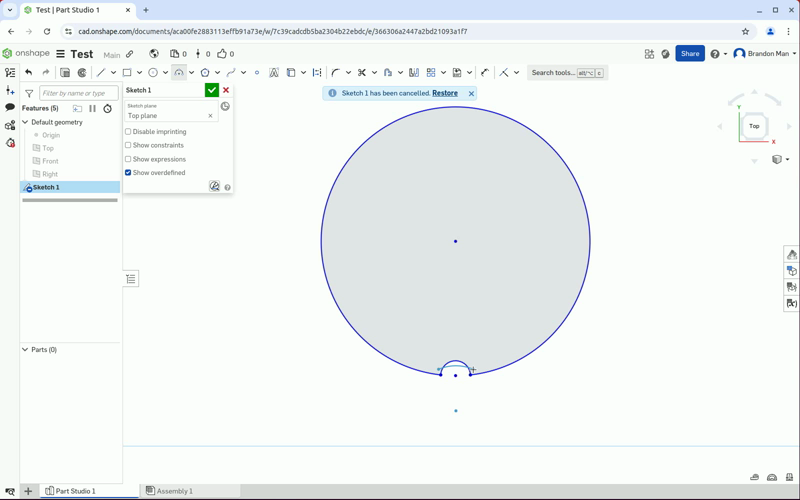
scroll(6)
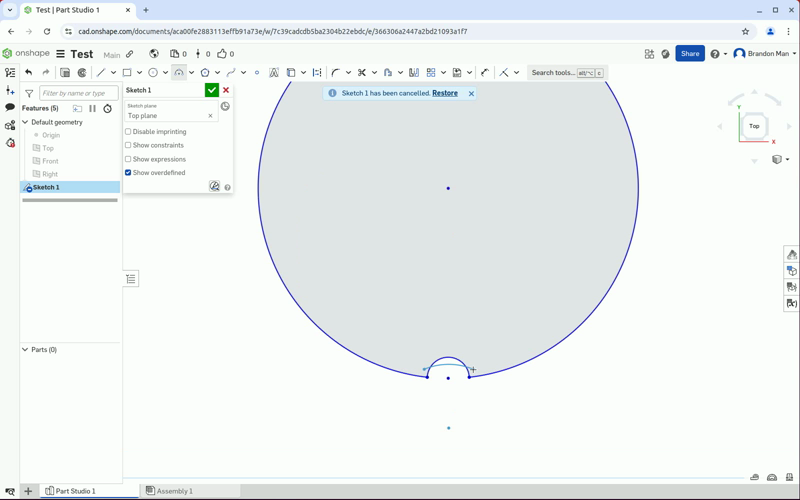
scroll(6)
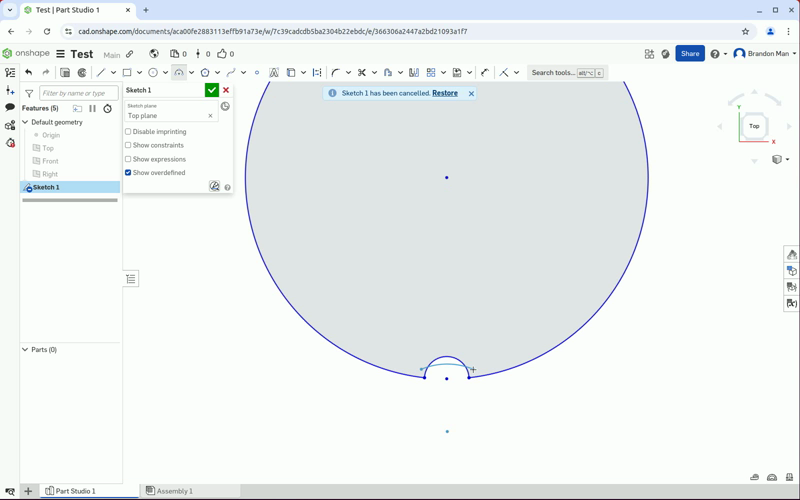
scroll(6)
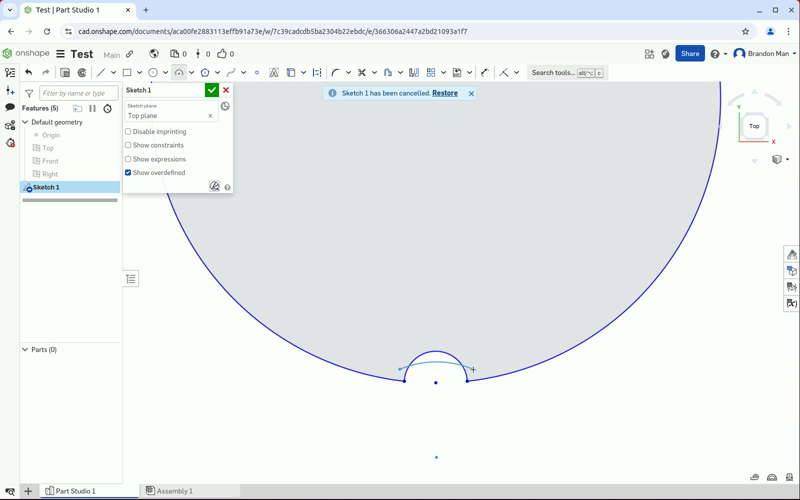
scroll(6)
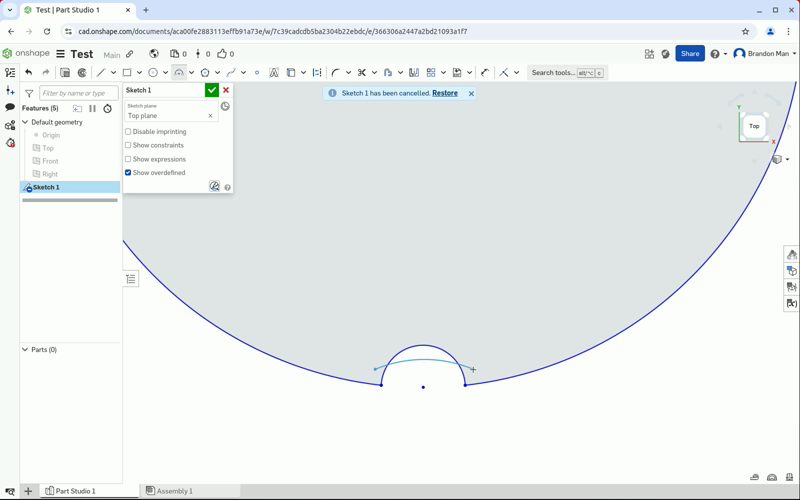
scroll(6)
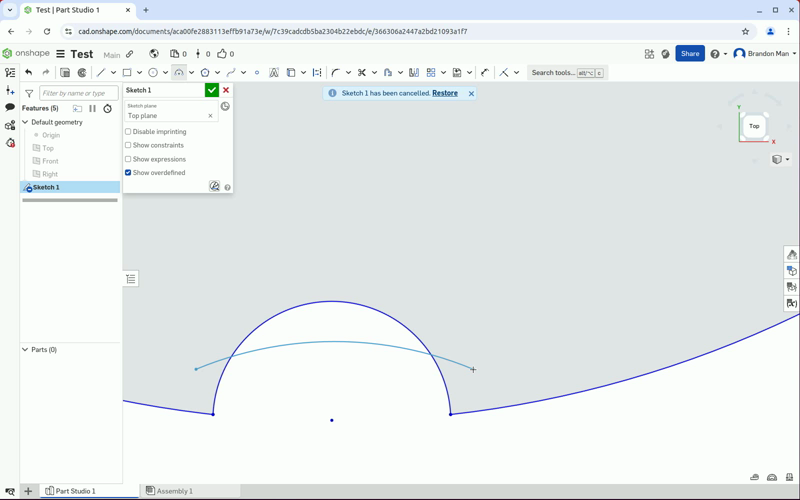
click(473, 369)
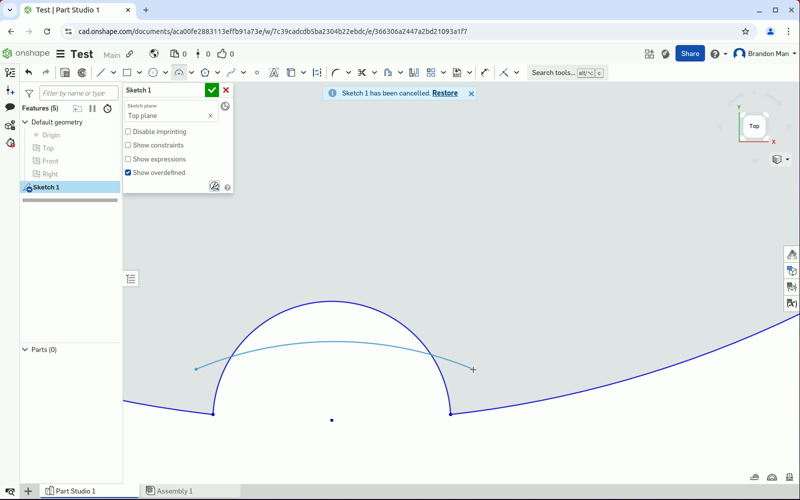
scroll(-6)
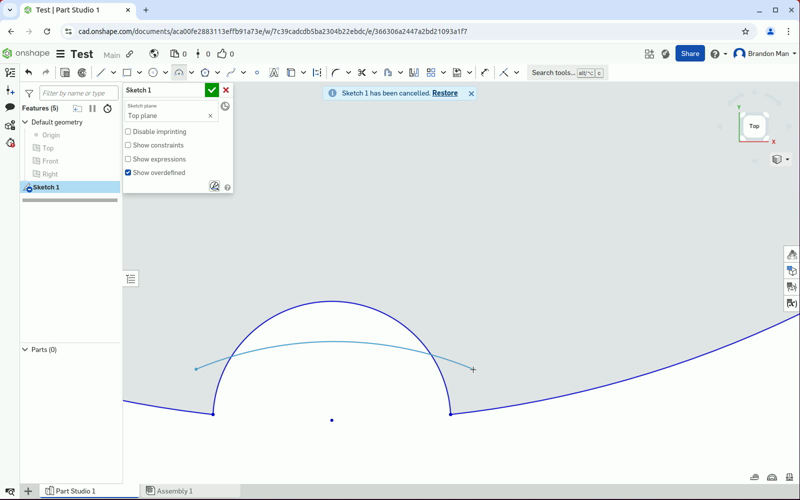
scroll(-6)
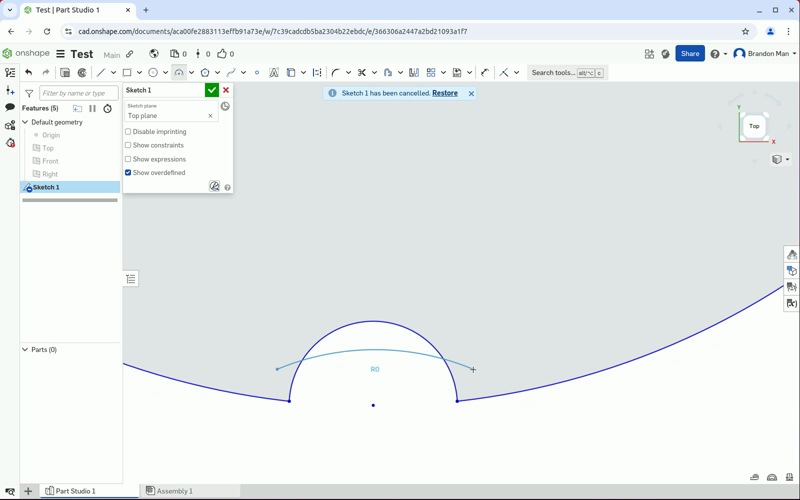
scroll(-6)
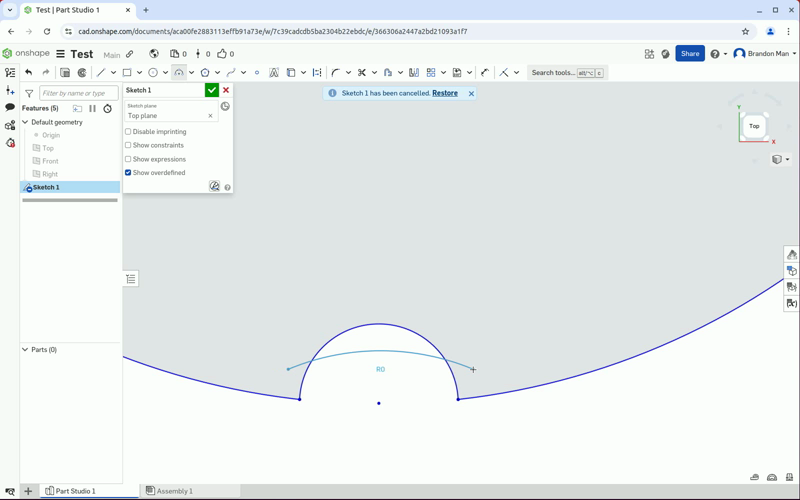
scroll(-6)
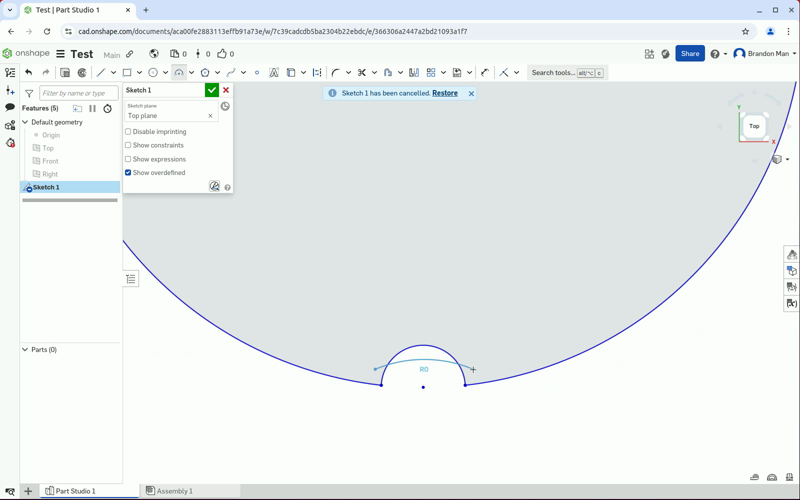
scroll(-6)
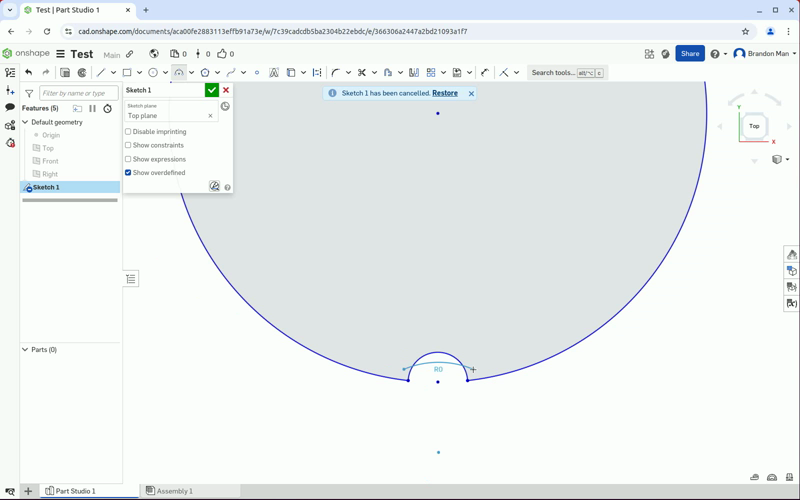
scroll(-6)
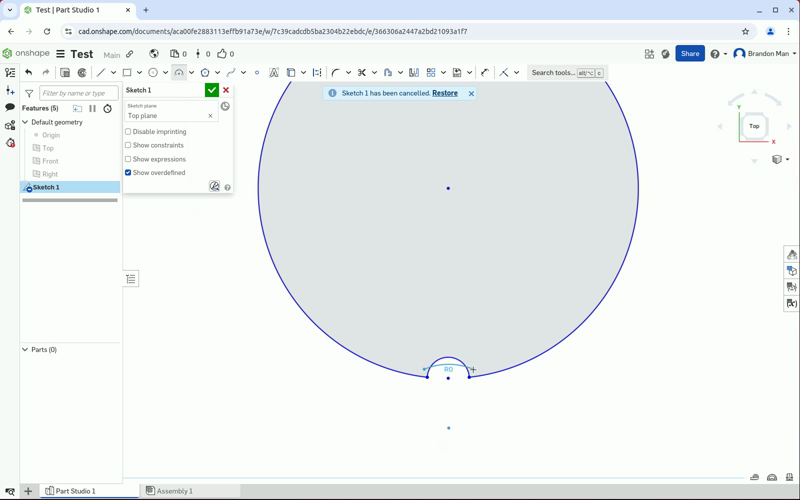
scroll(-6)
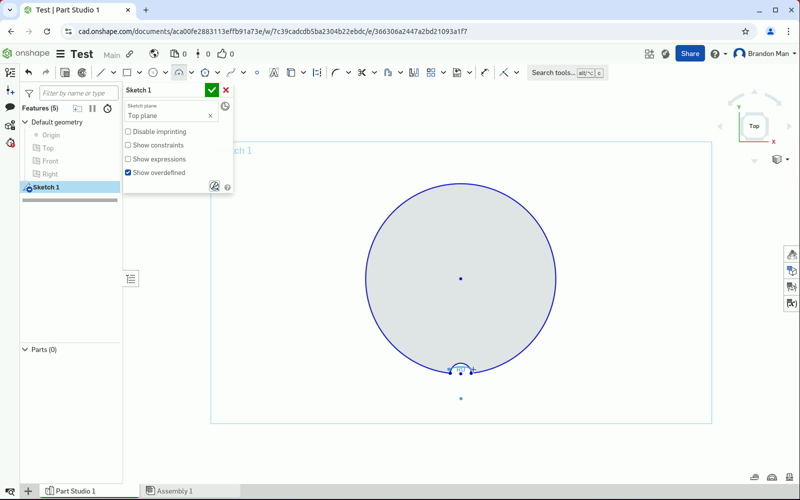
mouse_move(460, 360)
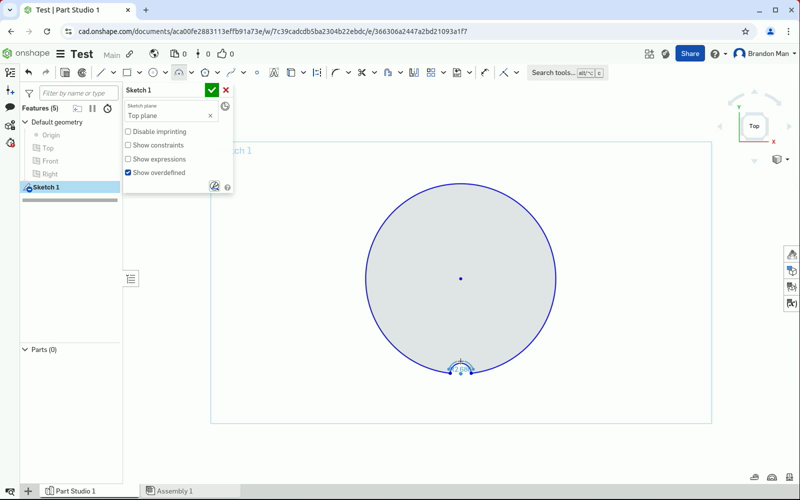
scroll(6)
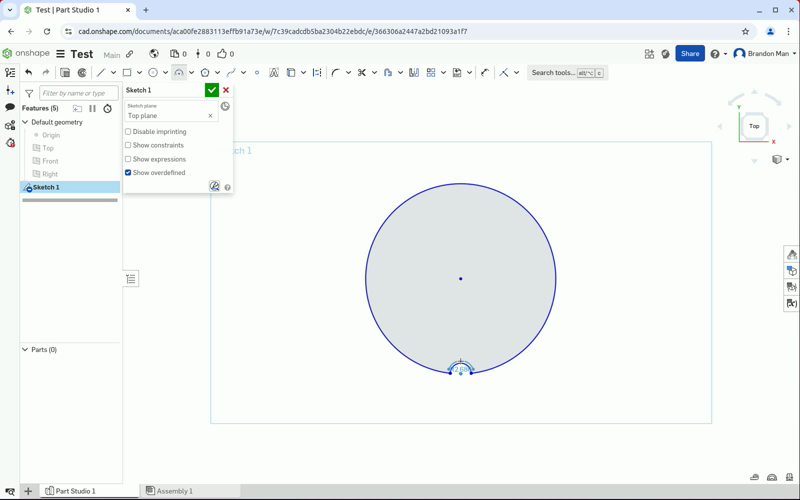
scroll(6)
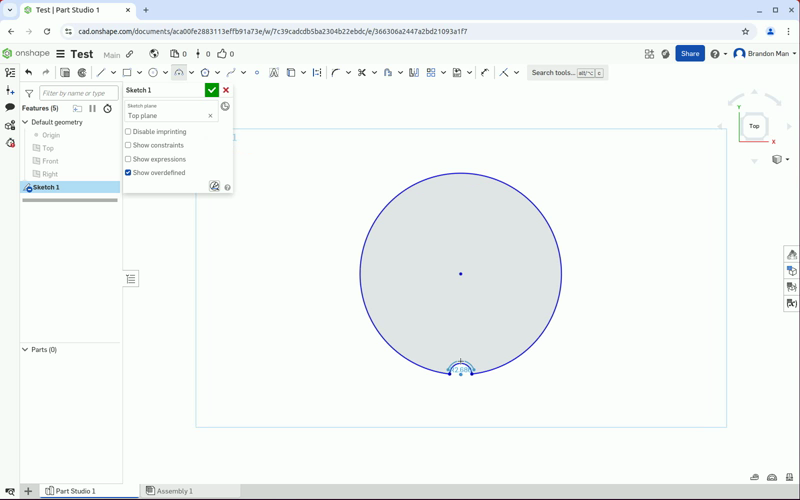
scroll(6)
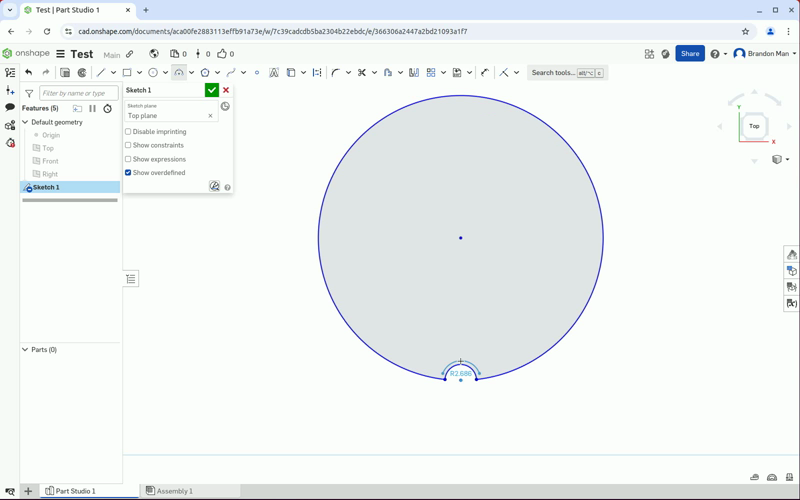
scroll(6)
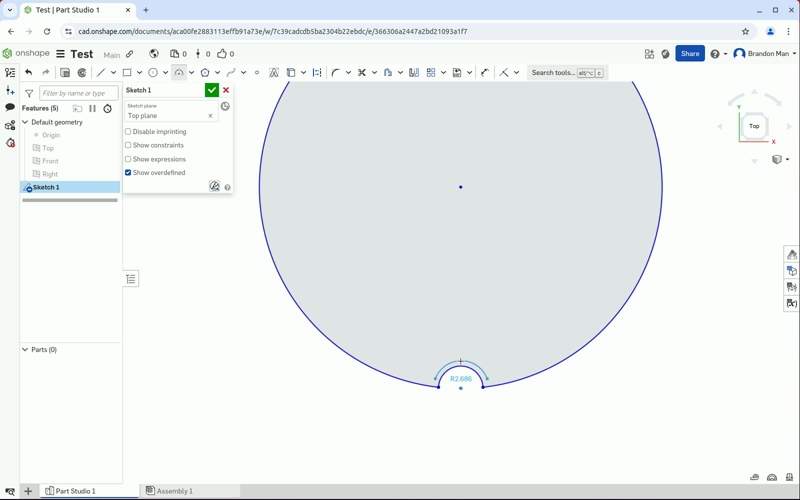
scroll(6)
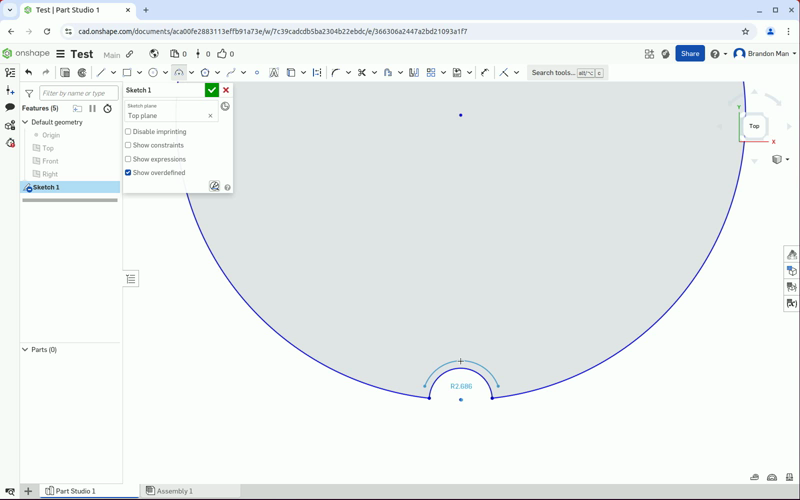
scroll(6)
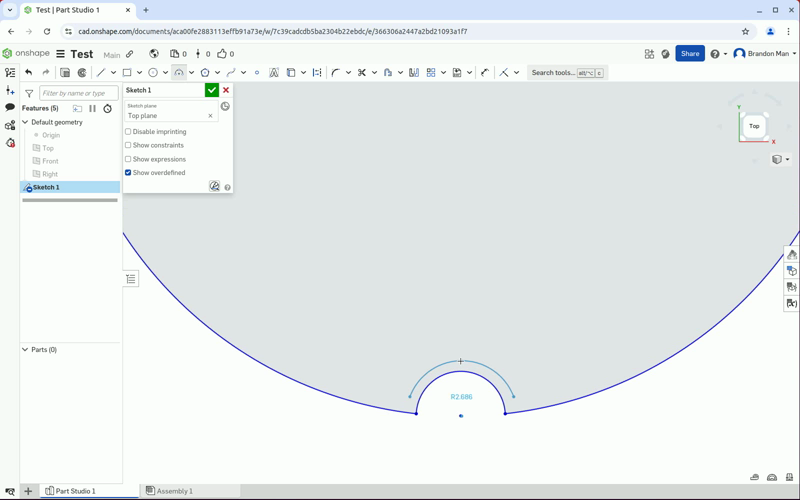
scroll(6)
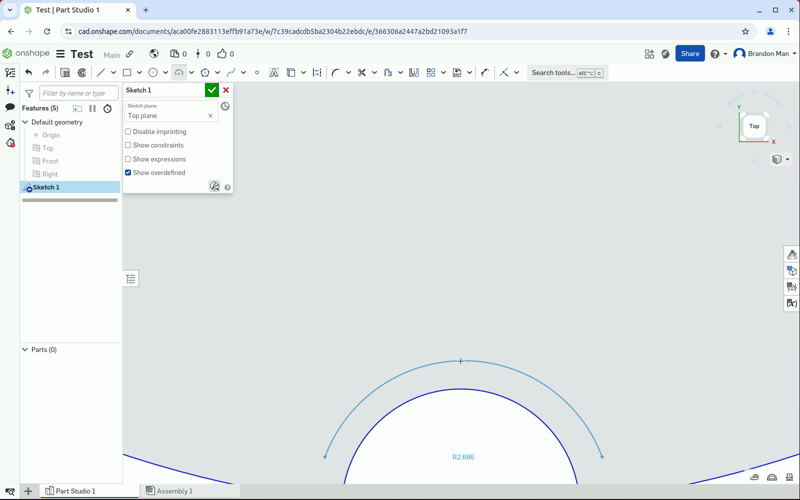
click(460, 360)
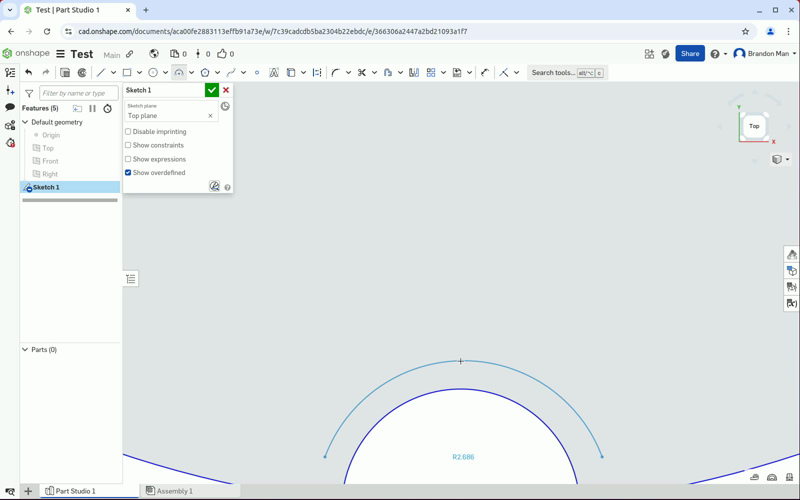
scroll(-6)
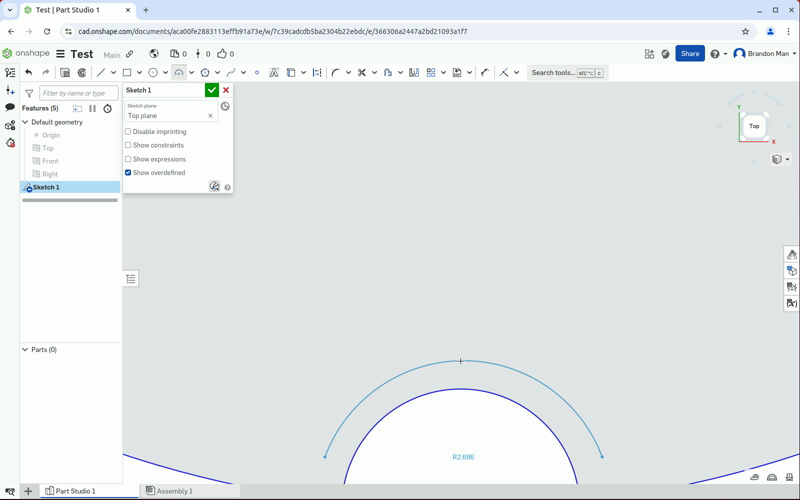
scroll(-6)
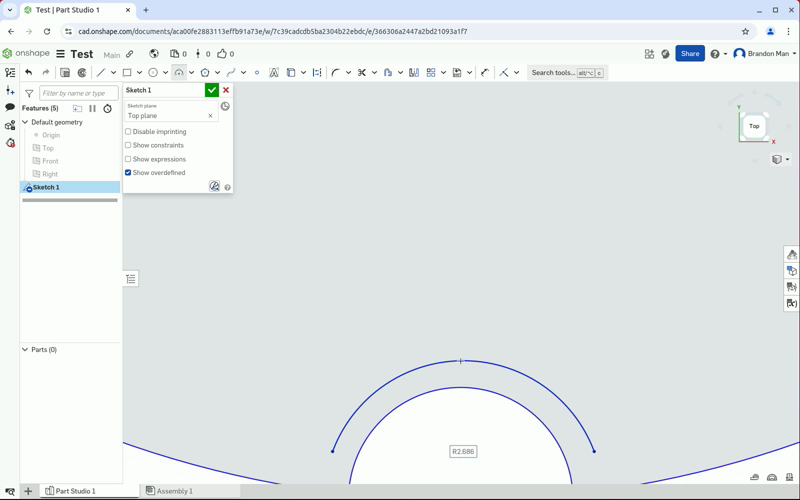
scroll(-6)
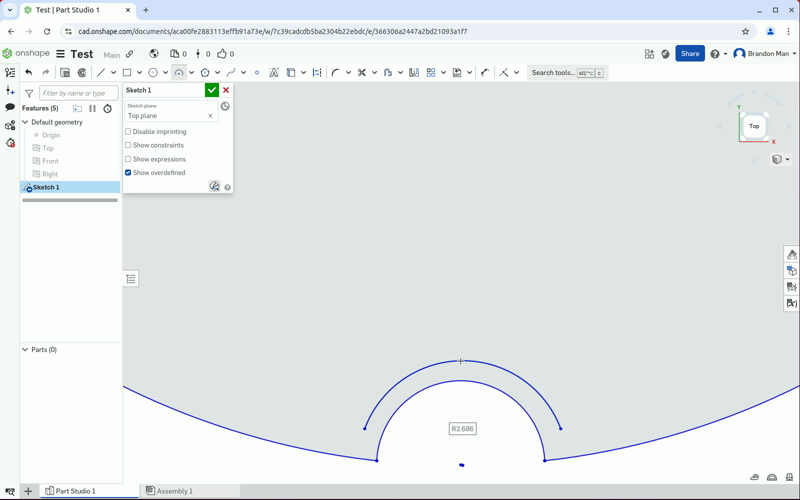
scroll(-6)
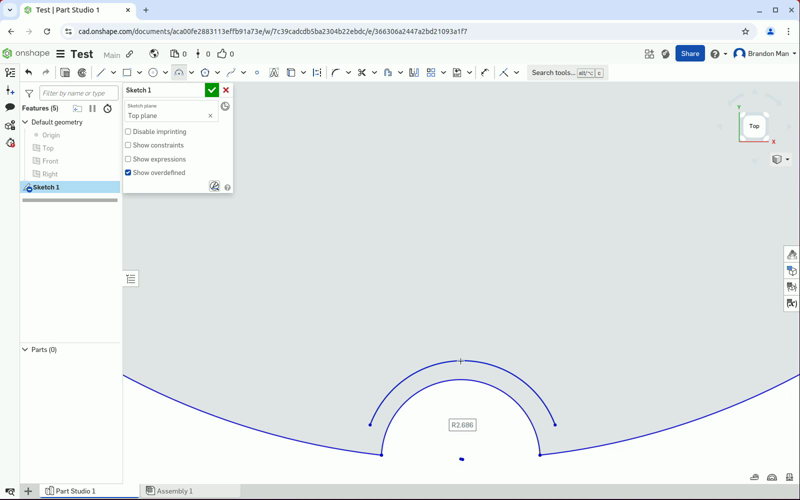
scroll(-6)
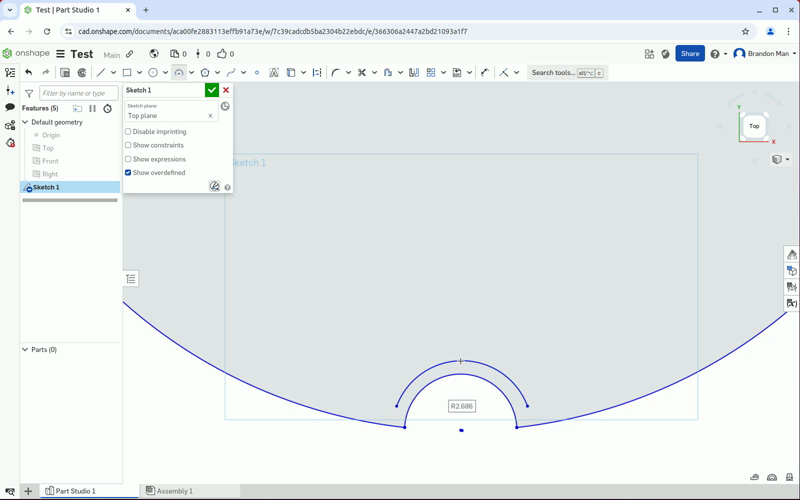
scroll(-6)
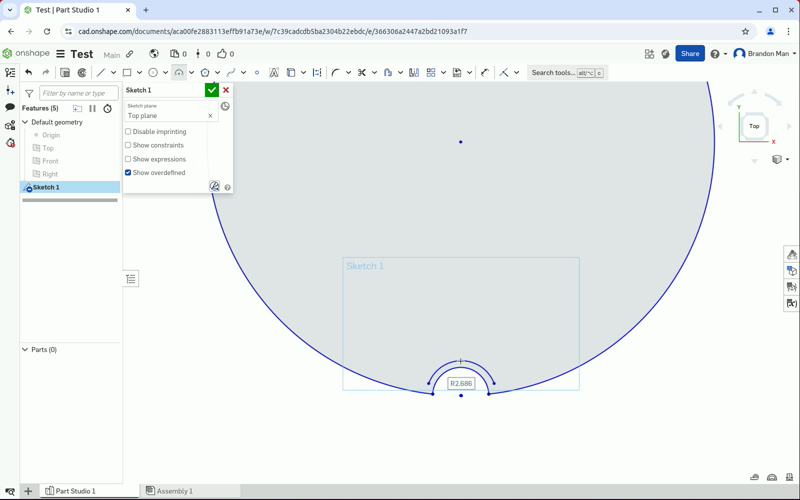
scroll(-6)
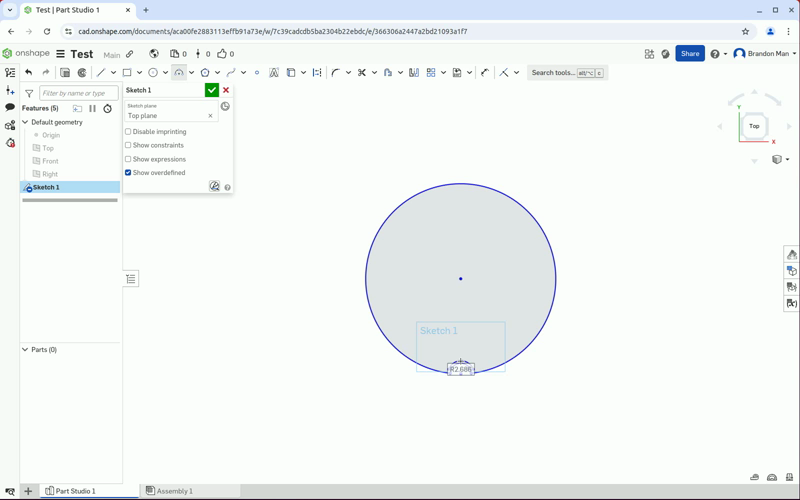
key_up(shift)
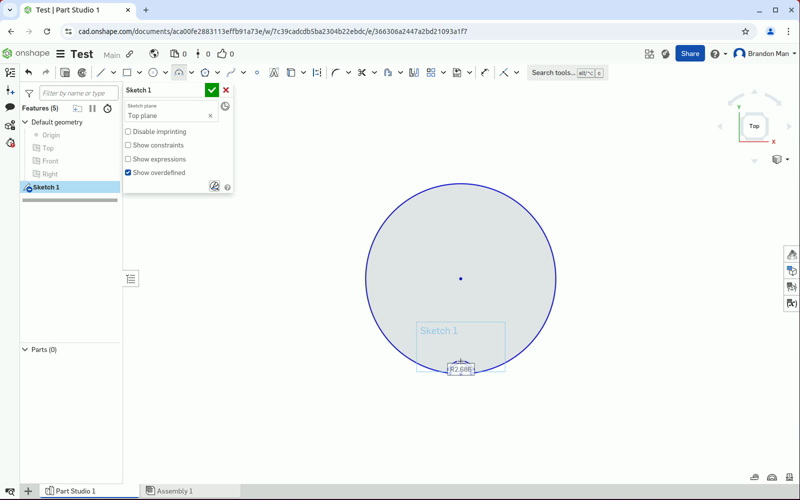
mouse_move(473, 369)
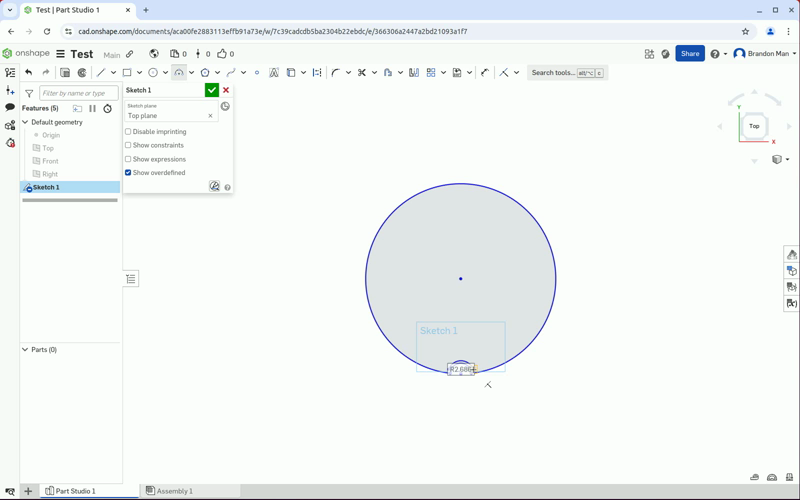
scroll(6)
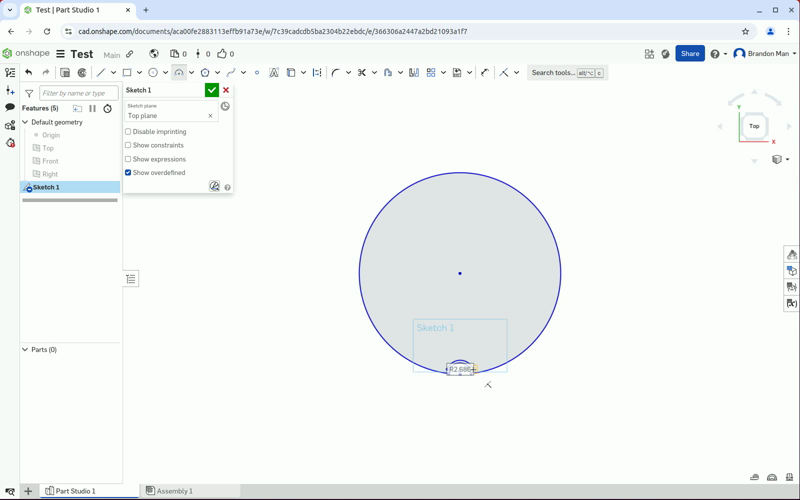
scroll(6)
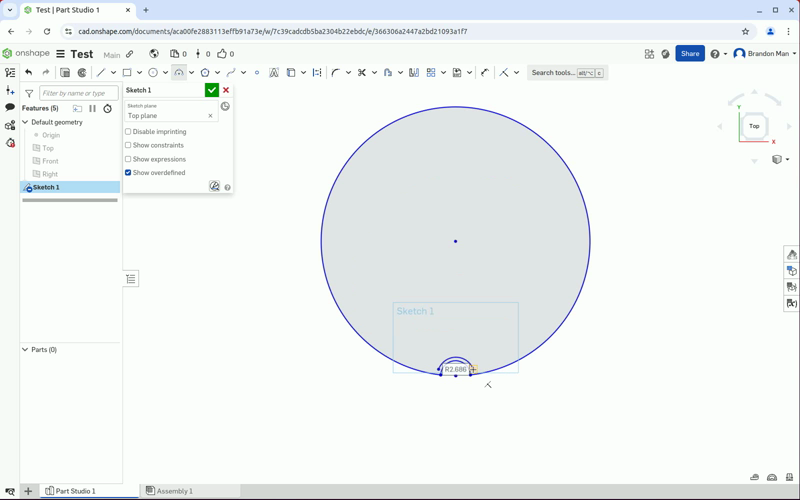
scroll(6)
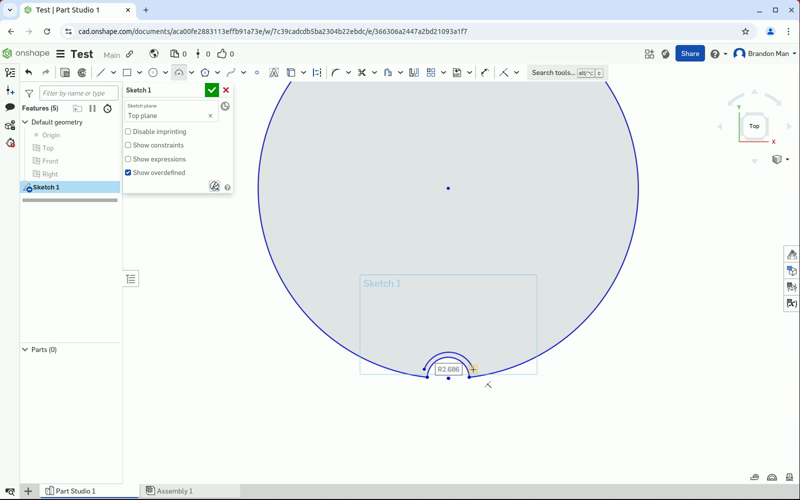
scroll(6)
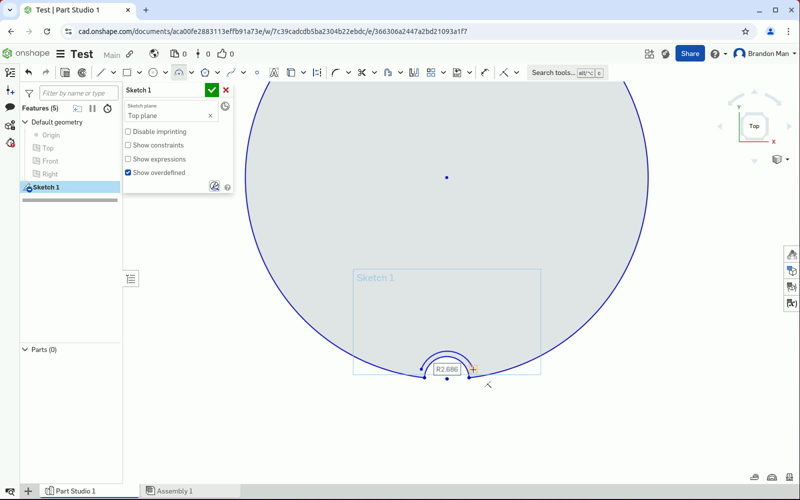
scroll(6)
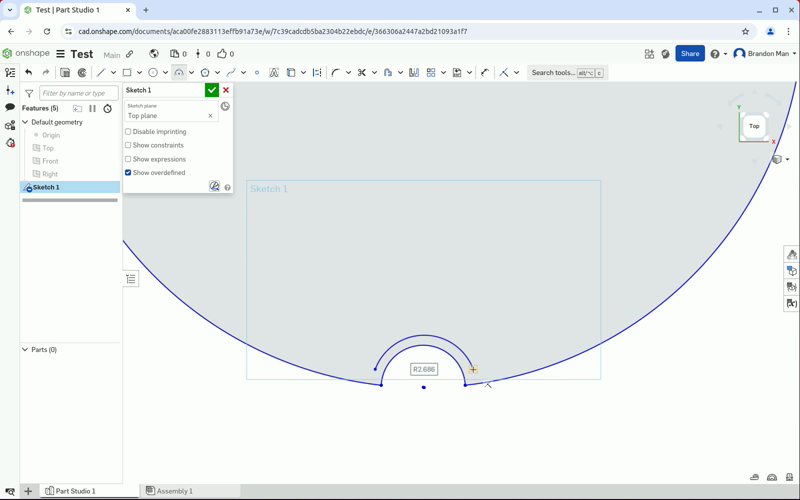
scroll(6)
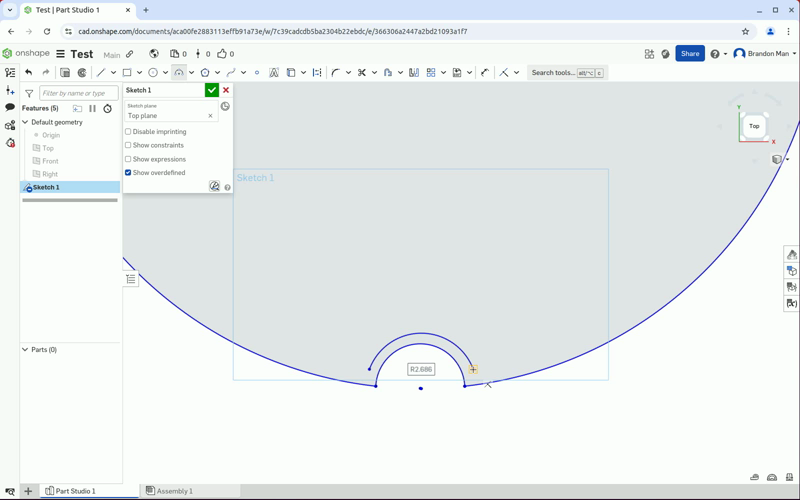
scroll(6)
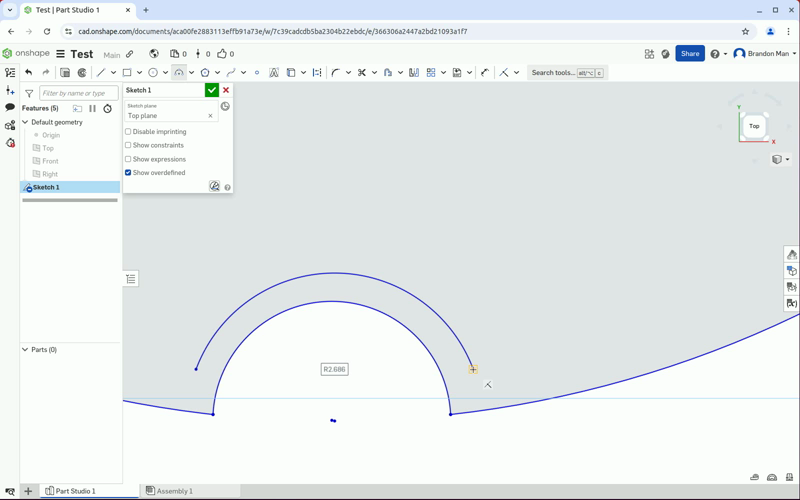
click(473, 369)
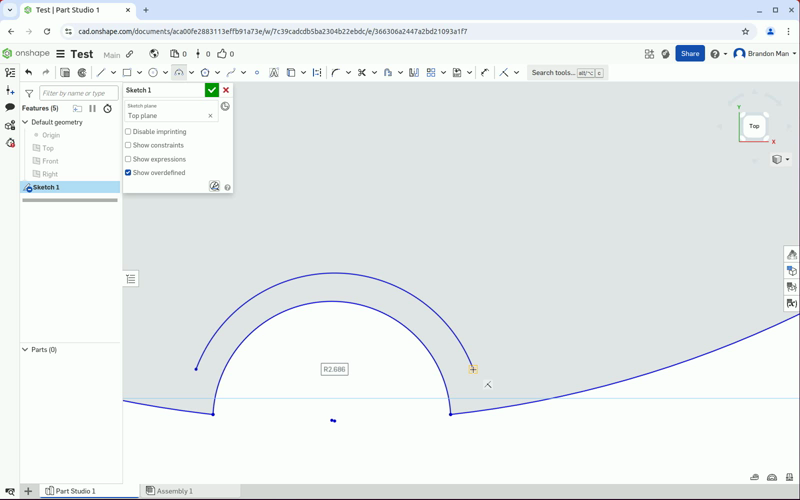
scroll(-6)
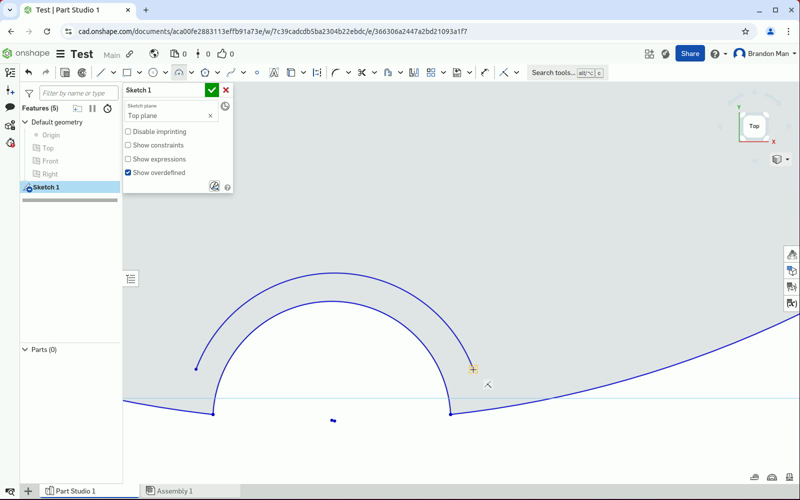
scroll(-6)
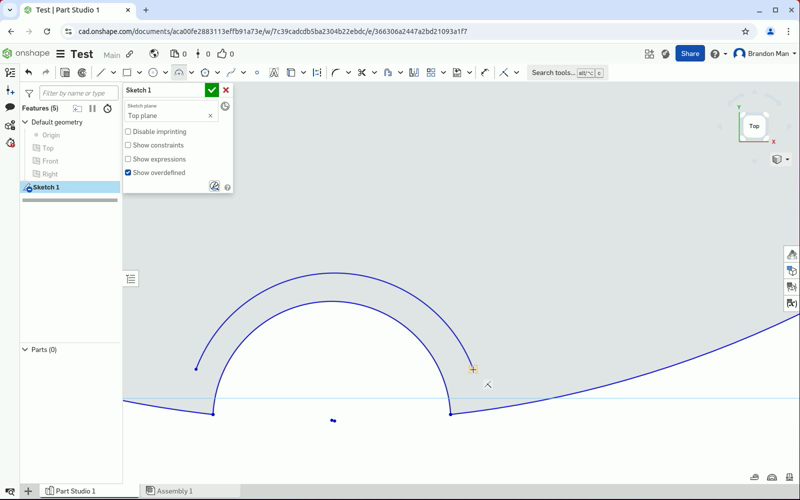
scroll(-6)
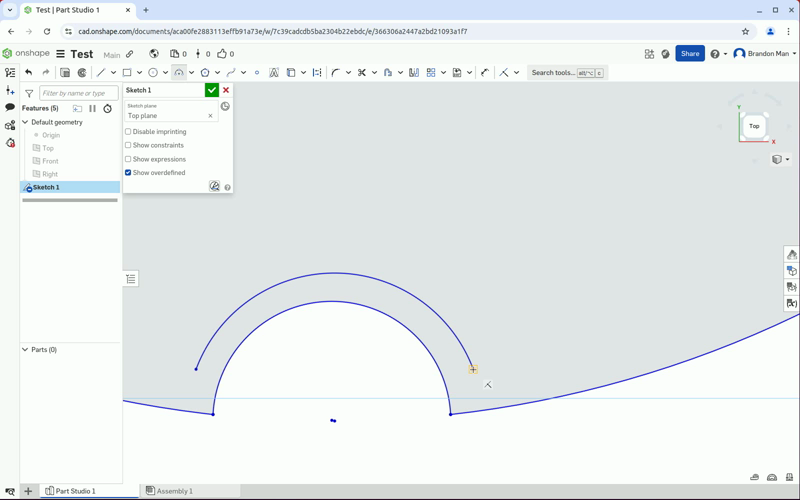
scroll(-6)
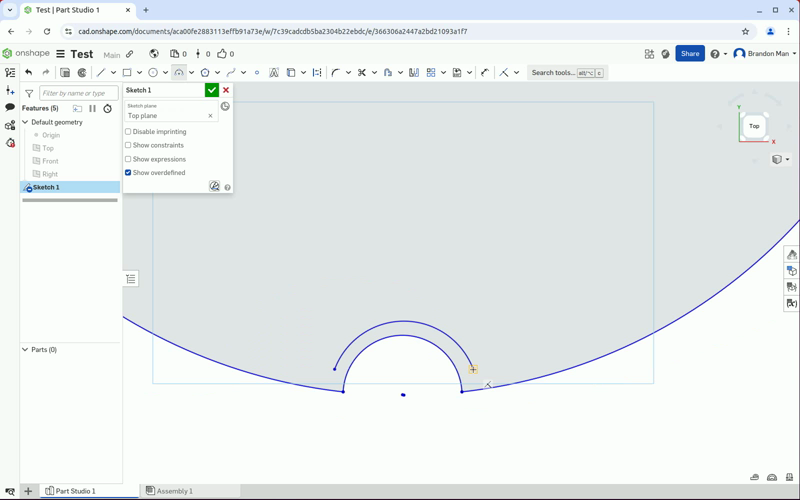
scroll(-6)
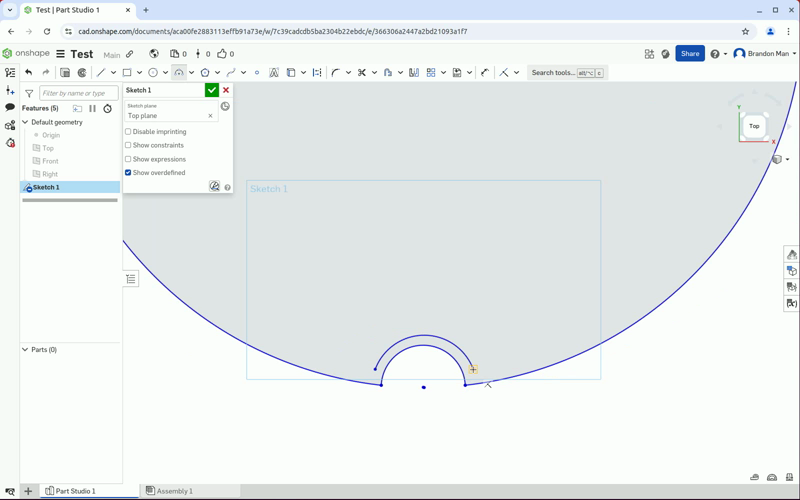
scroll(-6)
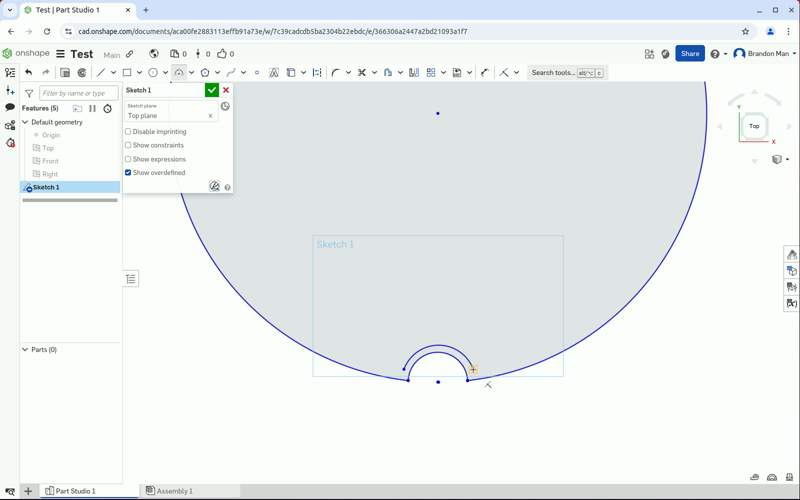
scroll(-6)
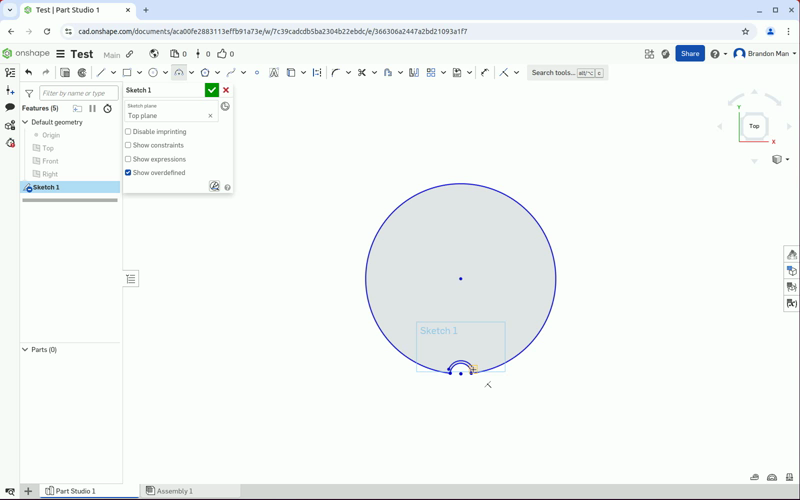
mouse_move(448, 369)
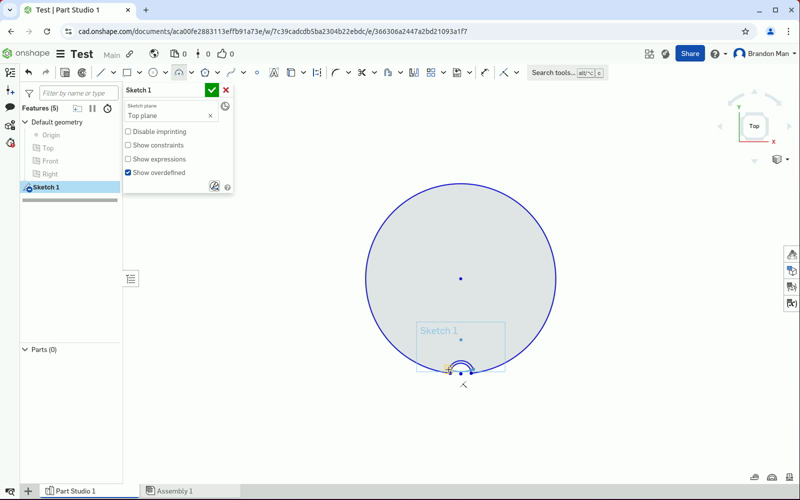
scroll(6)
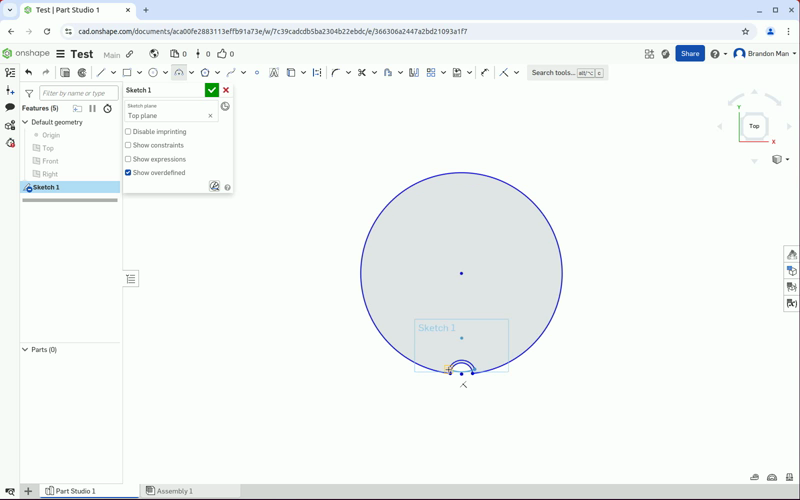
scroll(6)
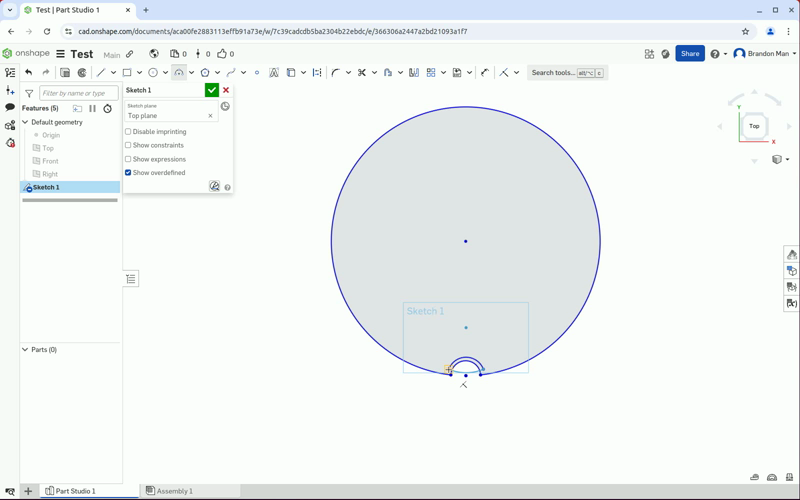
scroll(6)
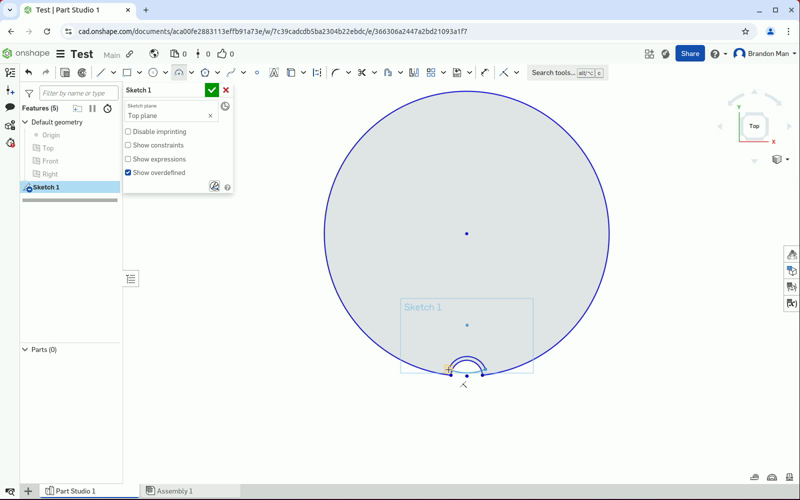
scroll(6)
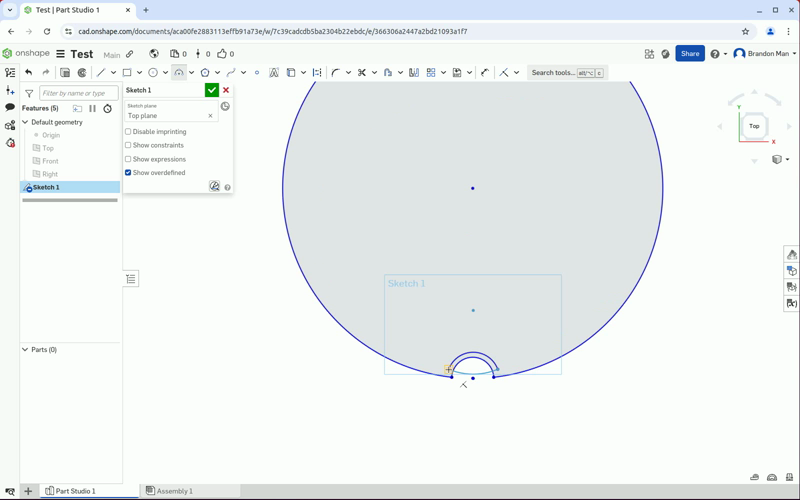
scroll(6)
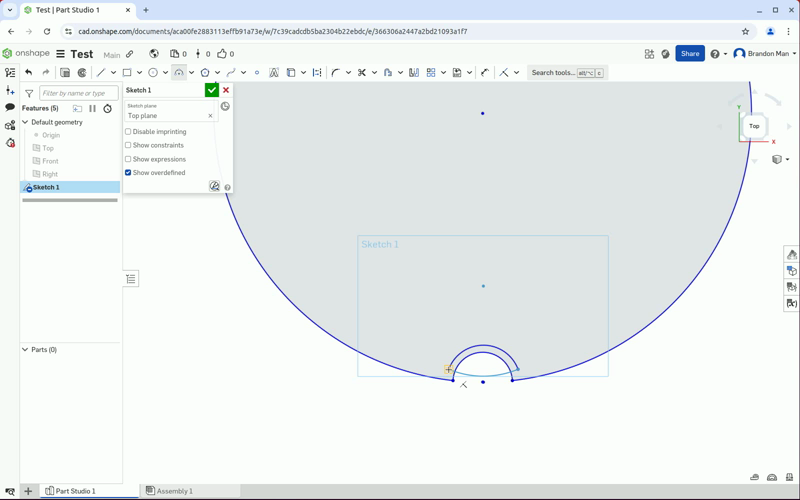
scroll(6)
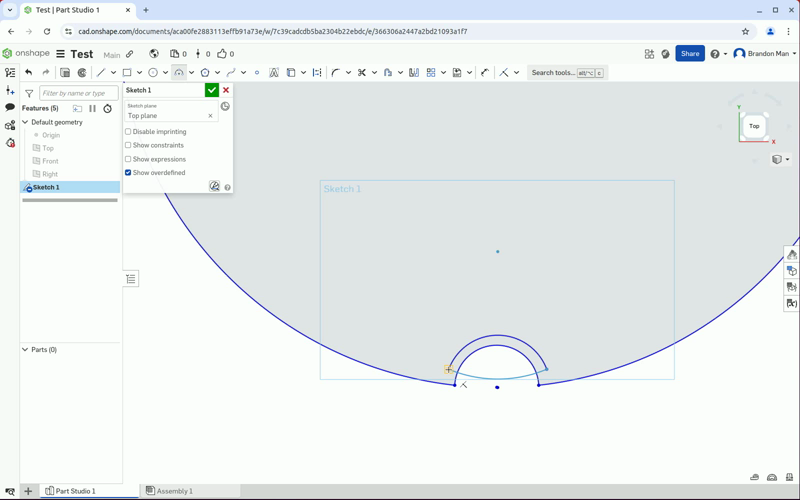
scroll(6)
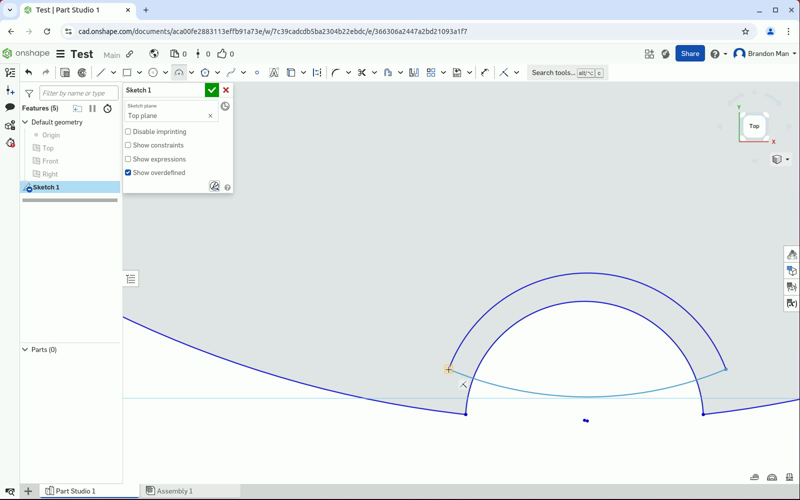
click(448, 369)
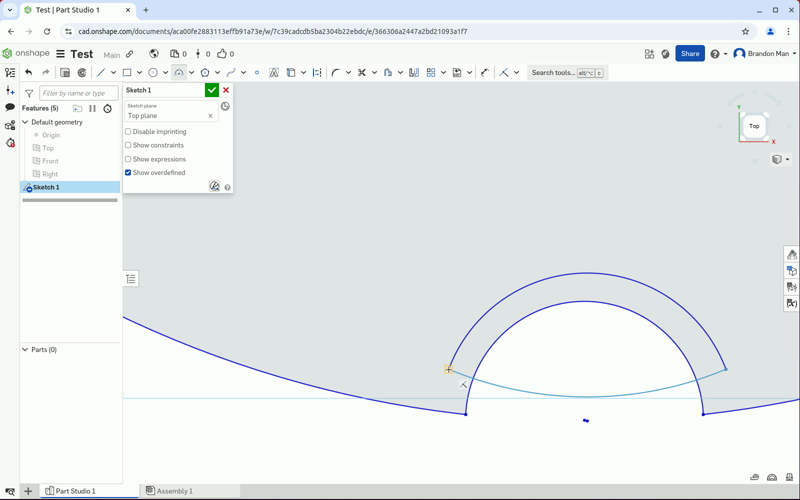
scroll(-6)
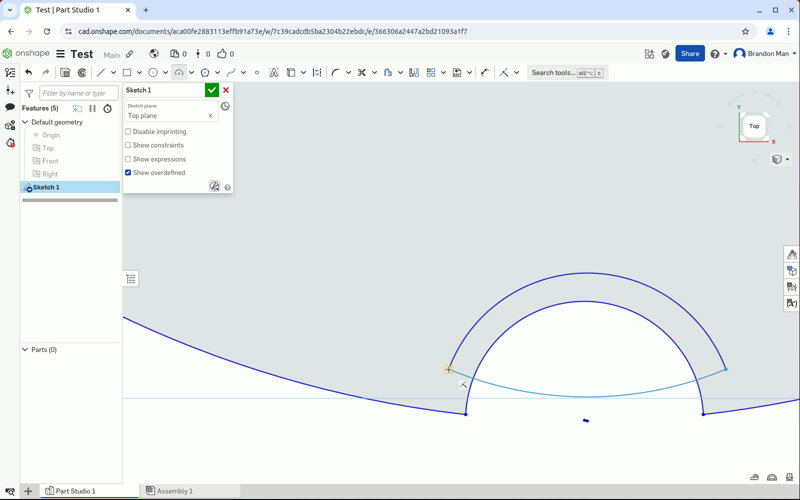
scroll(-6)
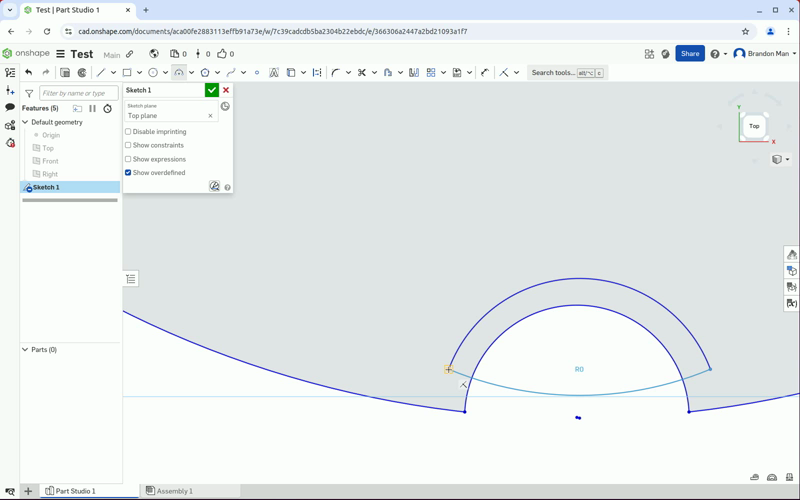
scroll(-6)
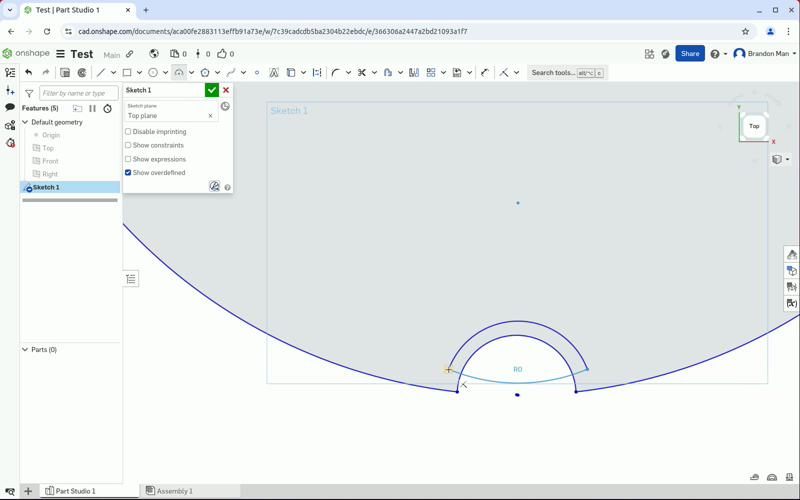
scroll(-6)
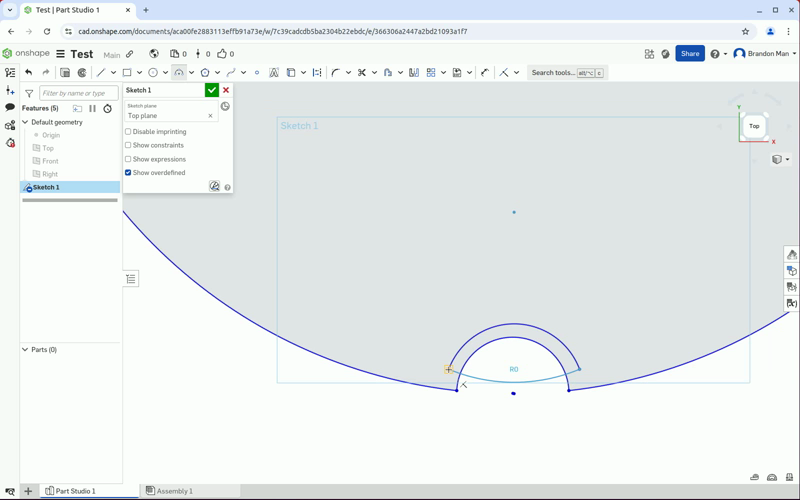
scroll(-6)
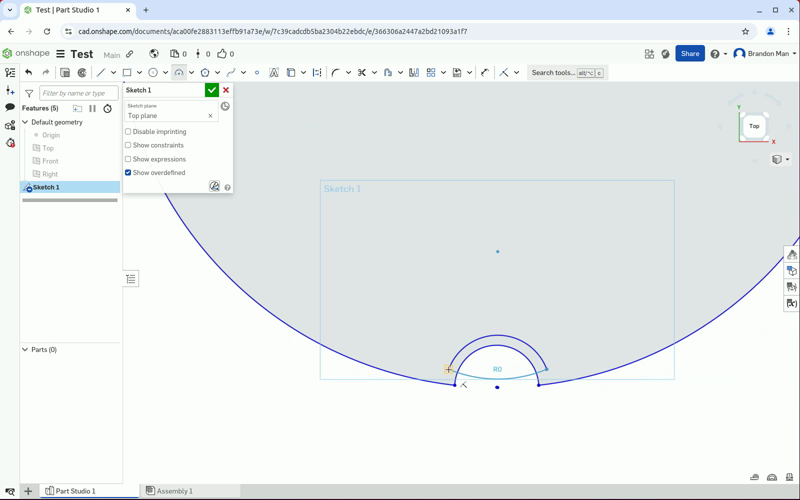
scroll(-6)
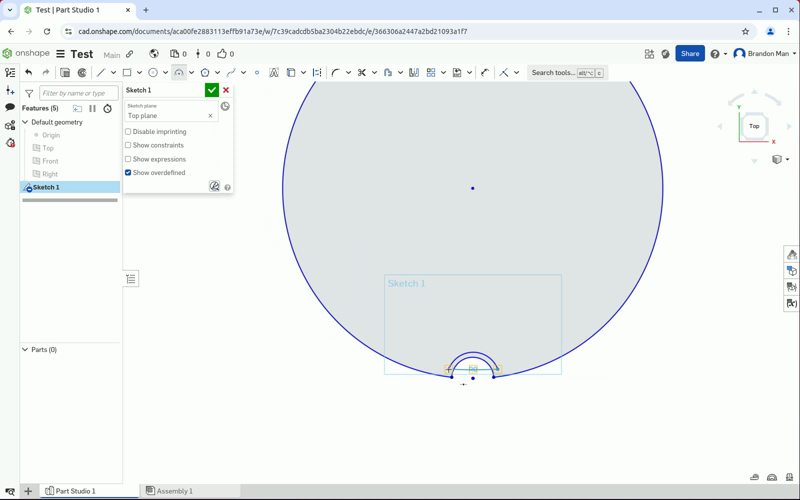
scroll(-6)
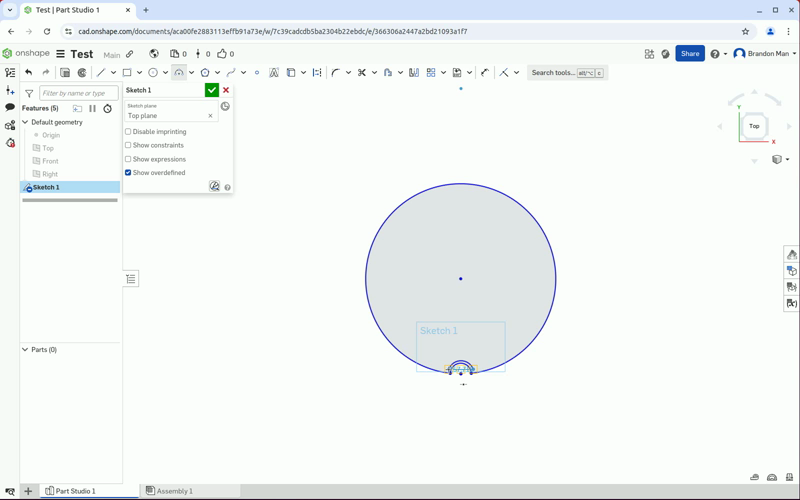
key_down(shift)
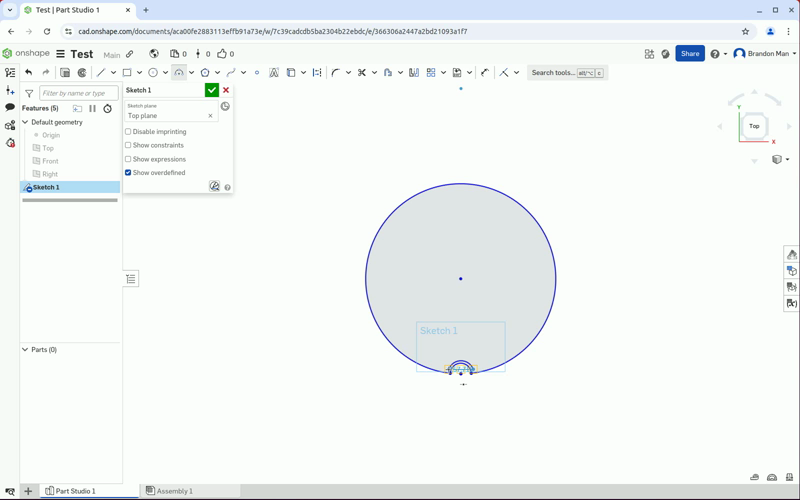
mouse_move(460, 201)
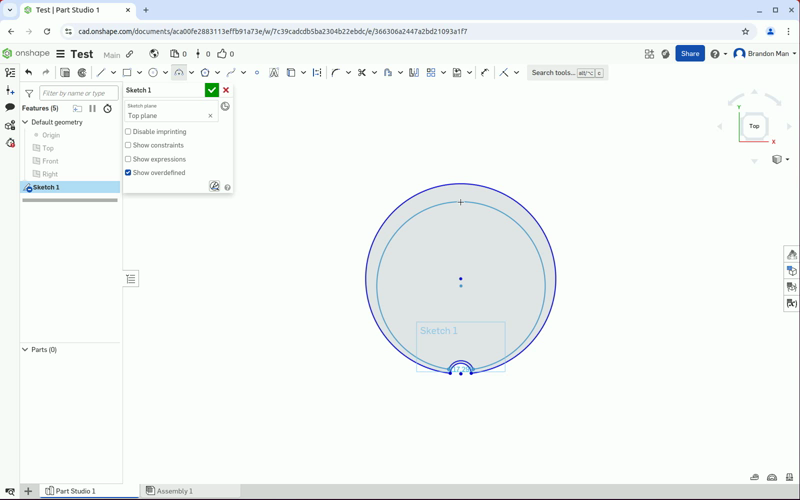
click(460, 201)
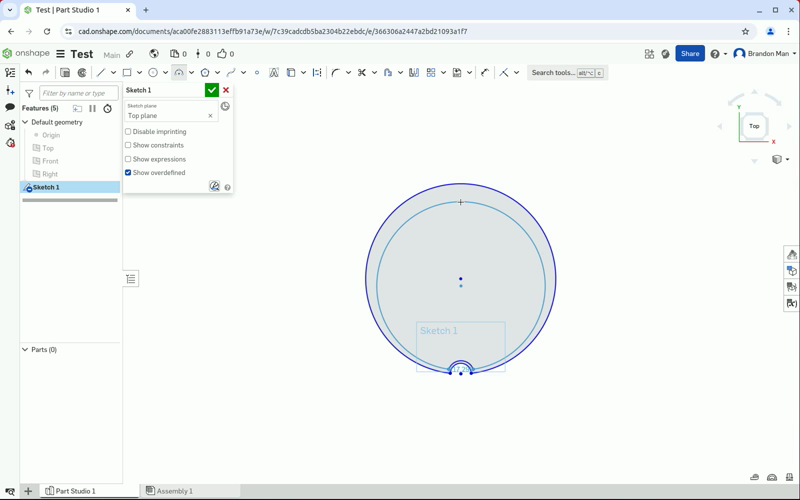
key_up(shift)
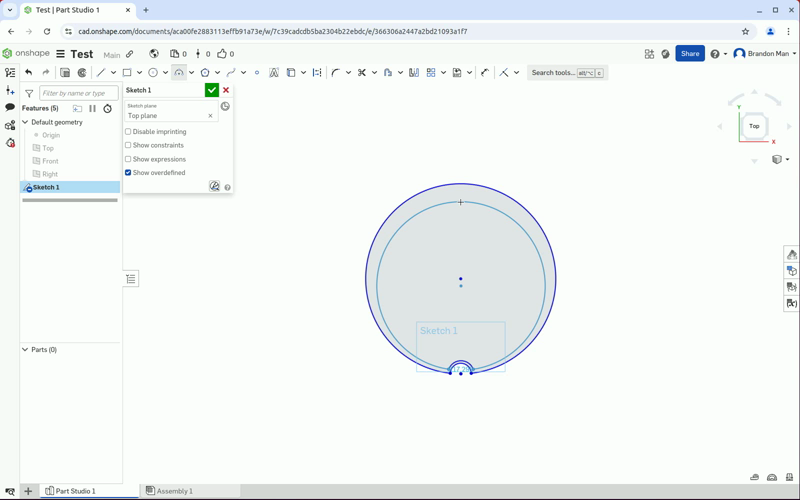
key(esc)
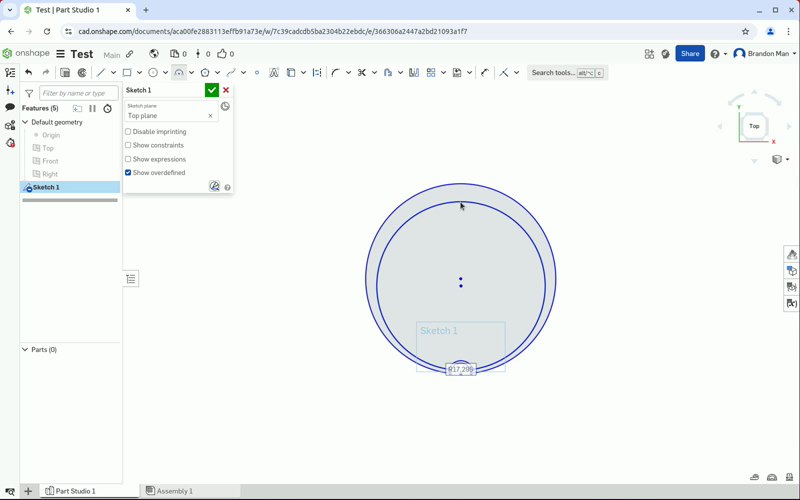
mouse_move(416, 200)
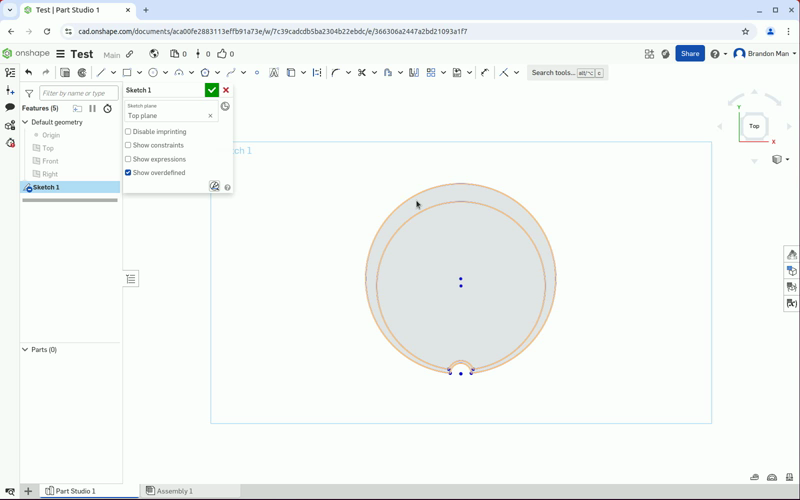
click(416, 200)
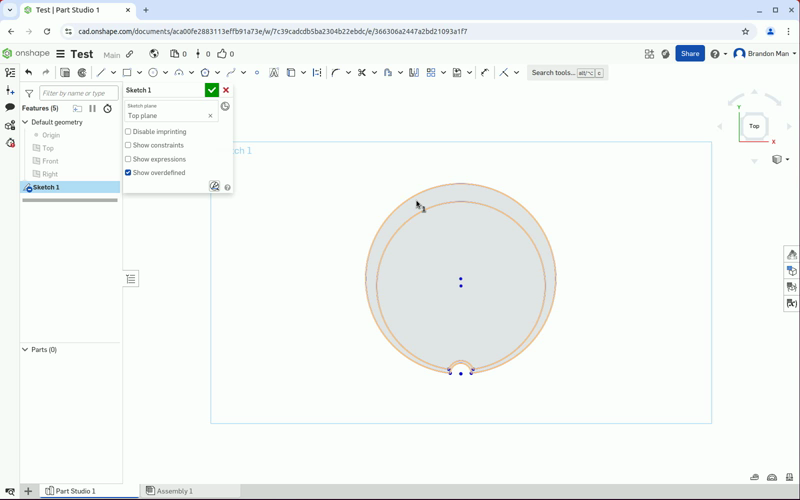
mouse_move(73, 352)
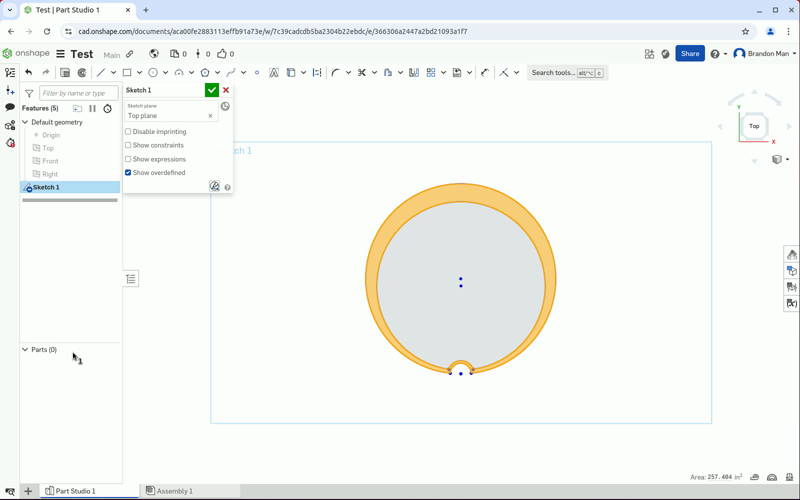
key(shift+y)
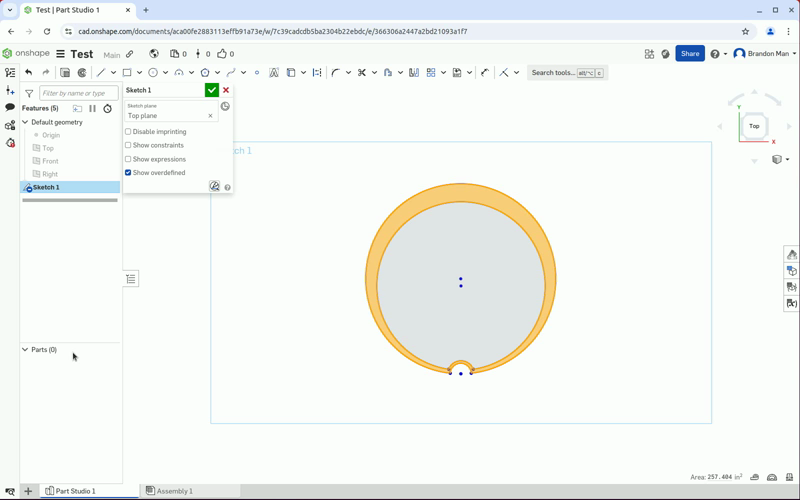
key(shift+e)
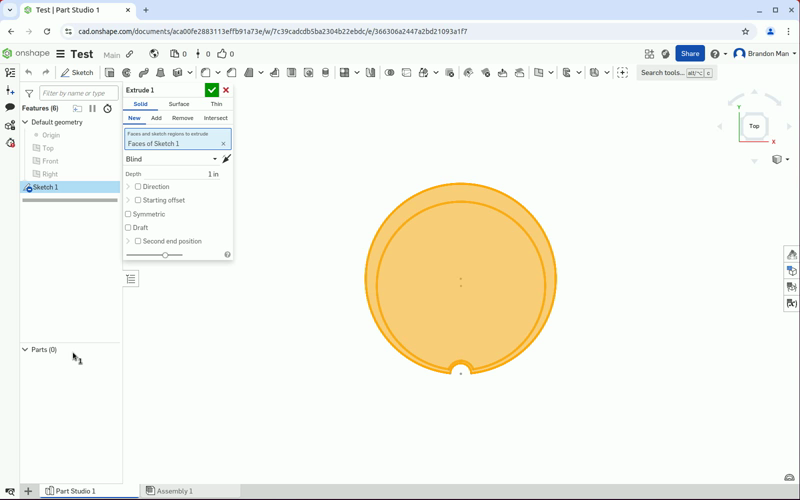
mouse_move(143, 106)
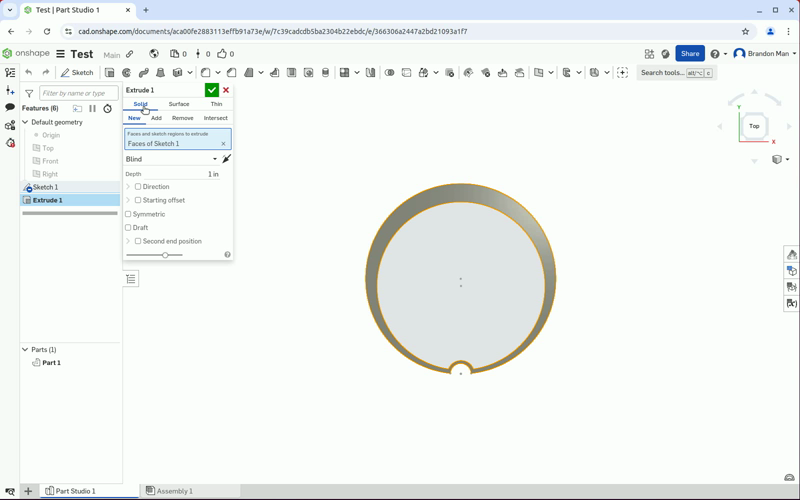
click(143, 106)
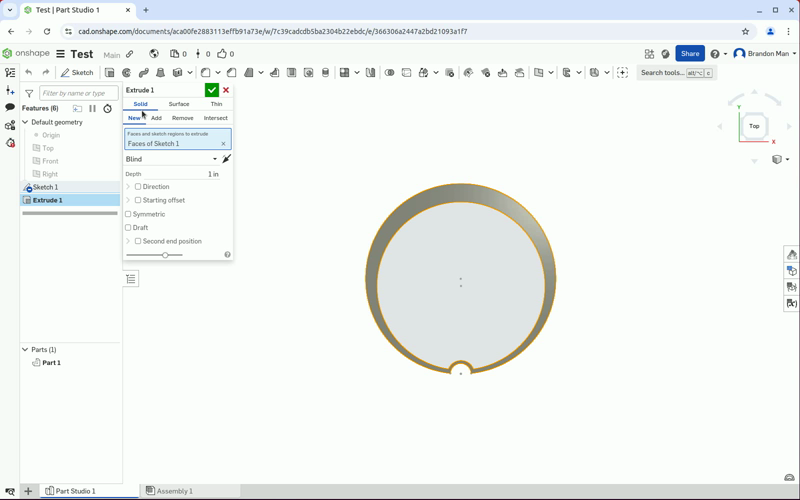
mouse_move(137, 120)
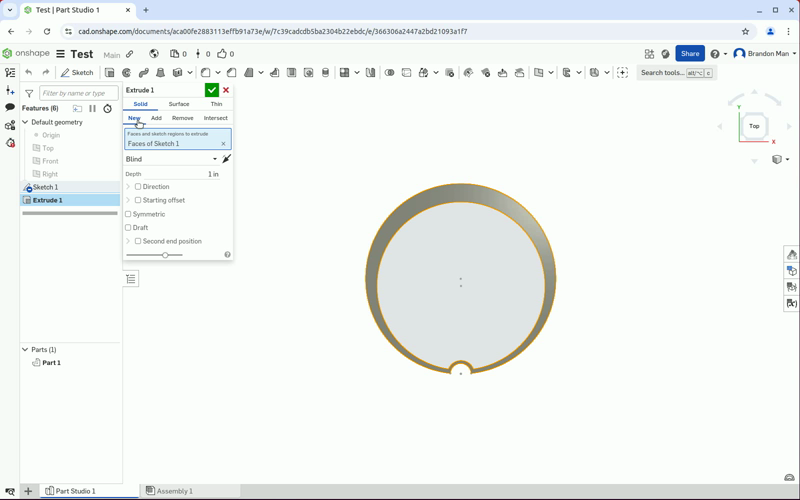
click(137, 120)
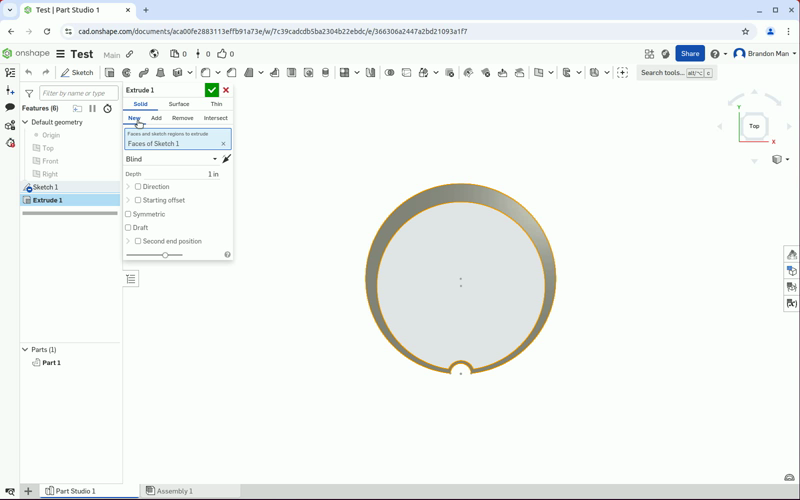
key(tab, 4)
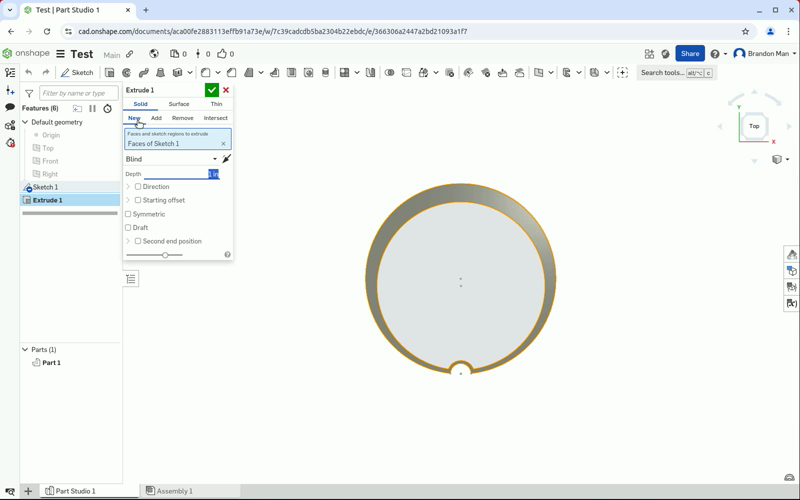
text(1.444)
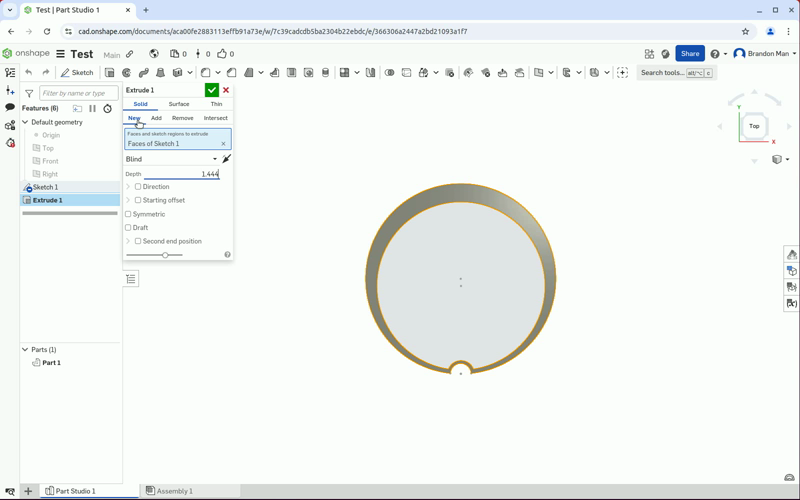
key(enter)
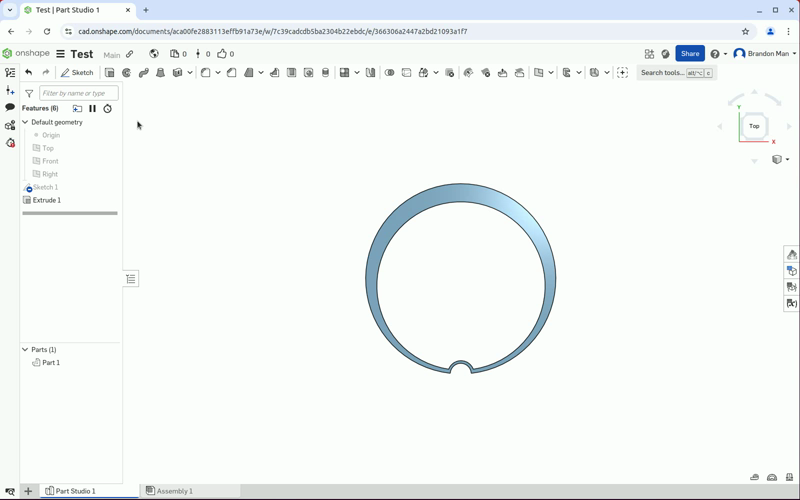
key(shift+h)
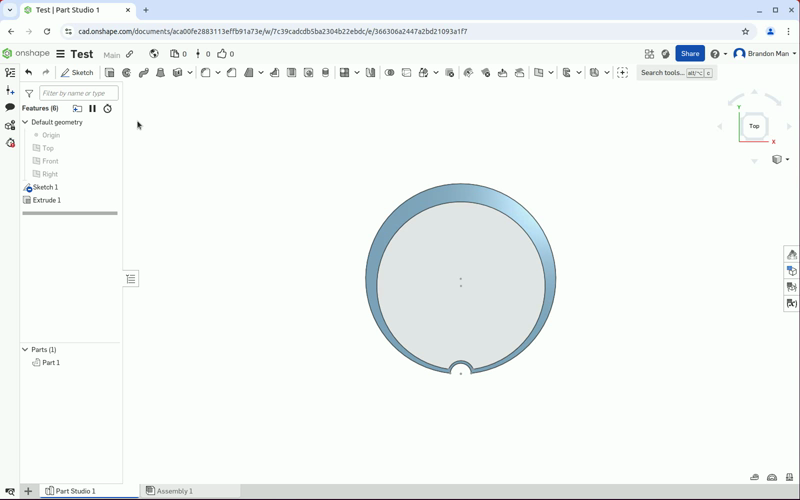
key(shift+h)
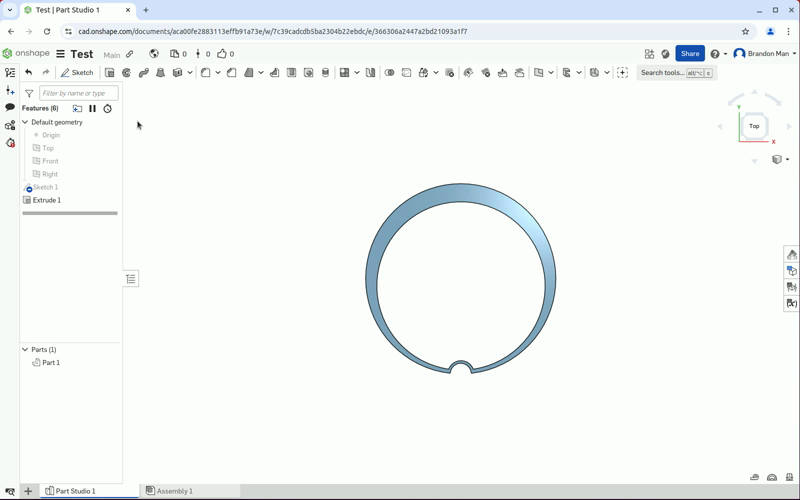
mouse_move(73, 189)
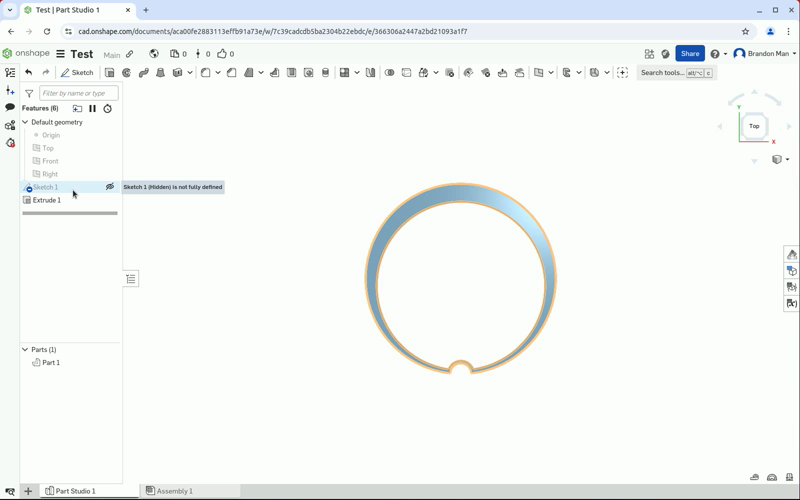
click(73, 189)
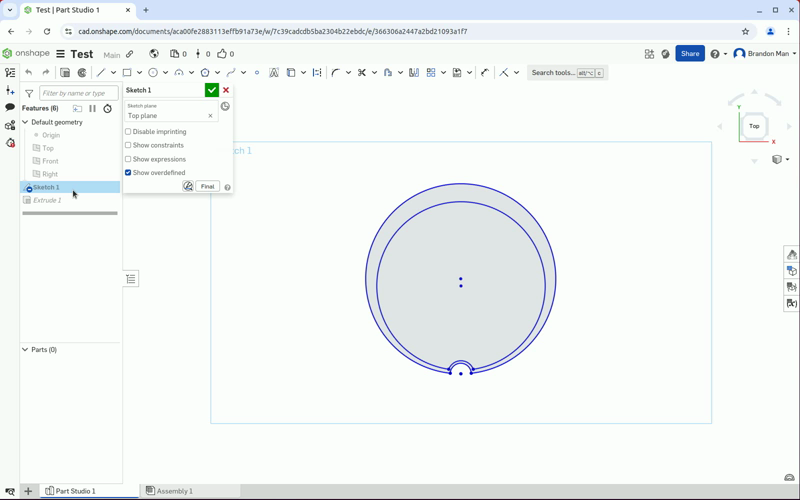
mouse_move(229, 92)
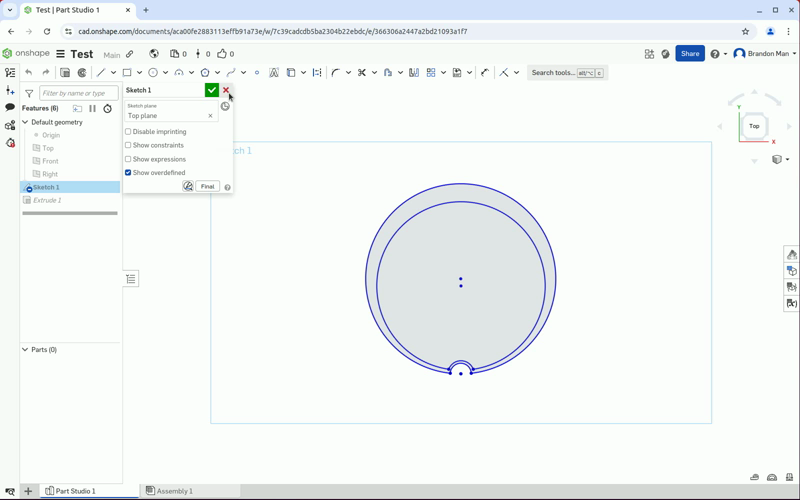
click(229, 92)
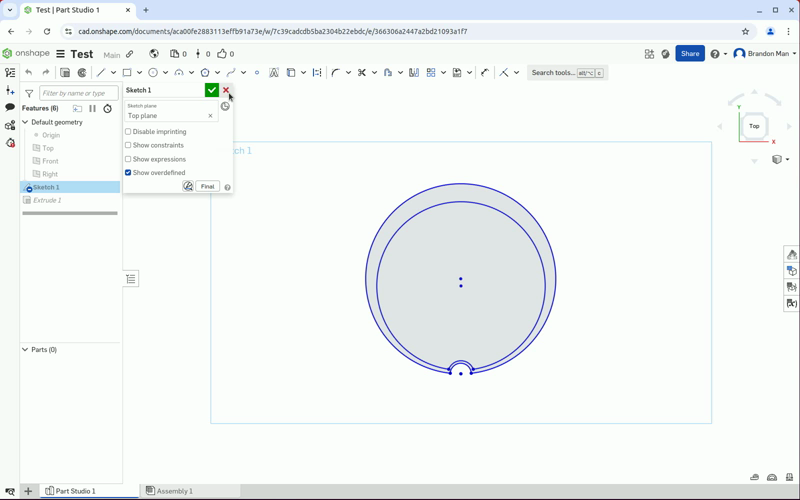
key(shift+s)
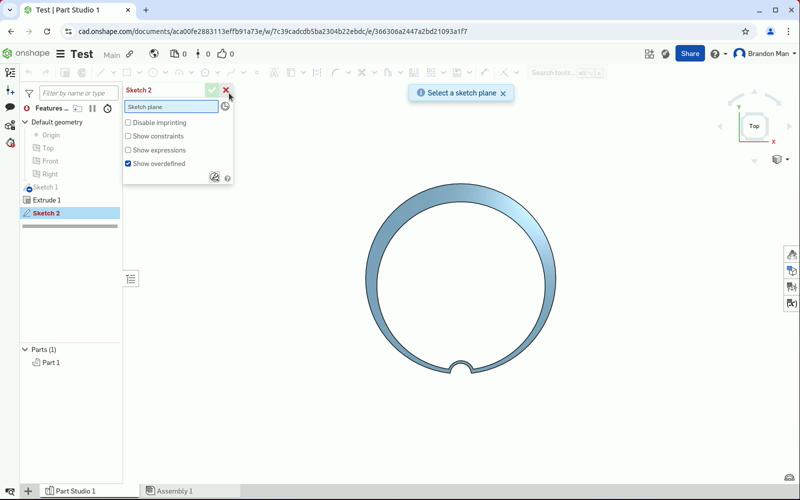
mouse_move(73, 150)
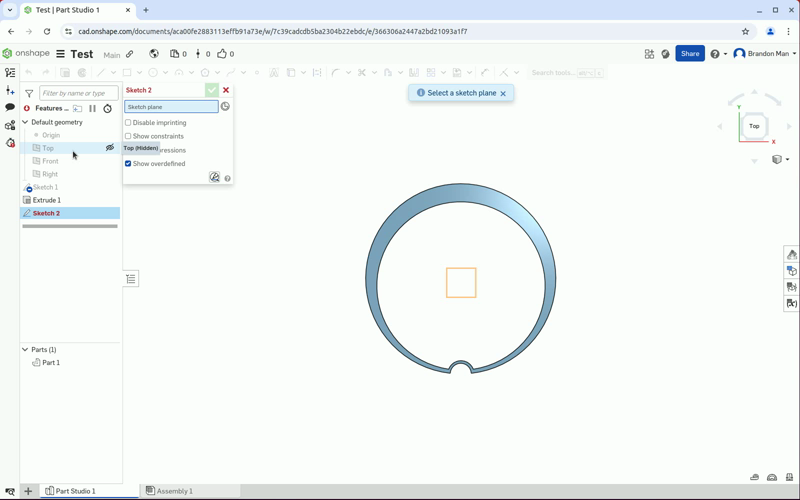
click(73, 150)
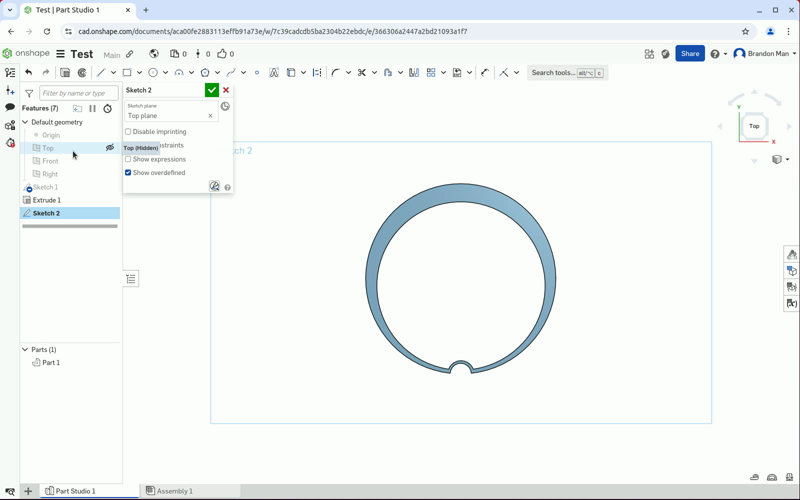
mouse_move(73, 352)
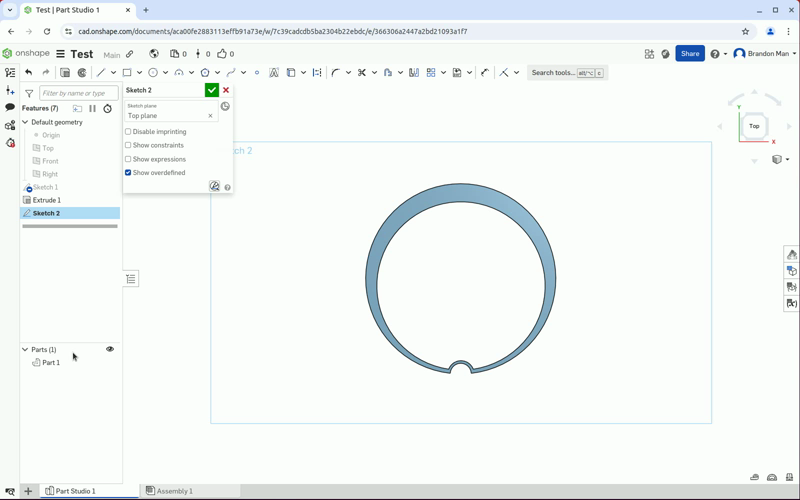
key(y)
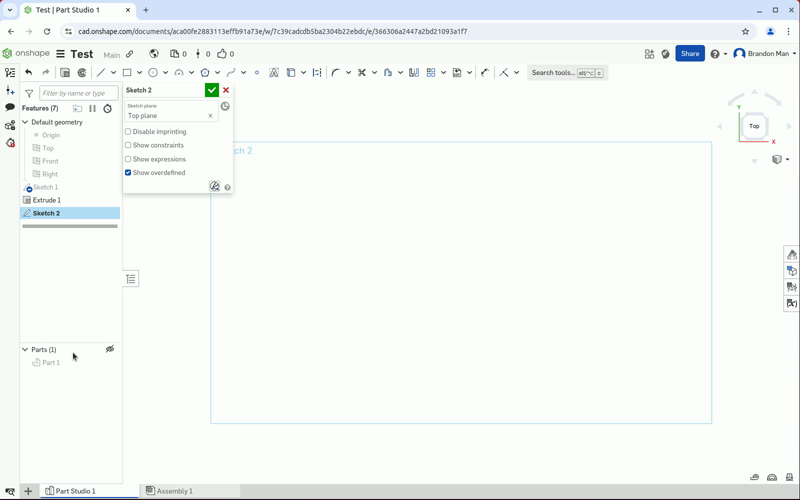
key(c)
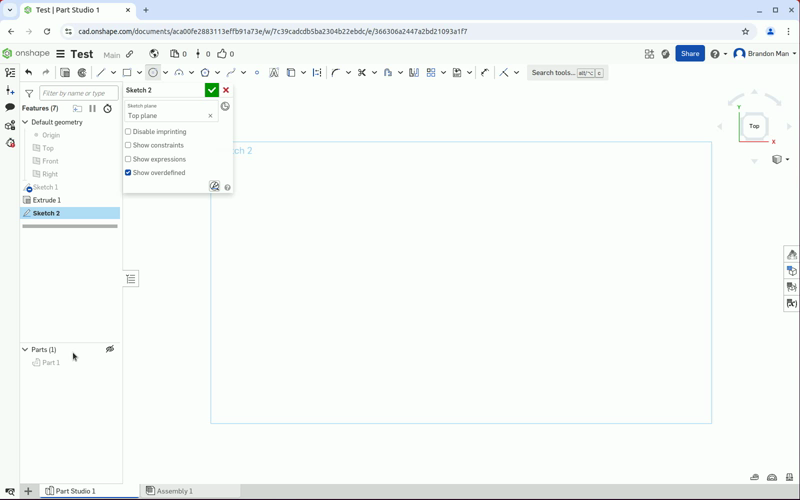
key_down(shift)
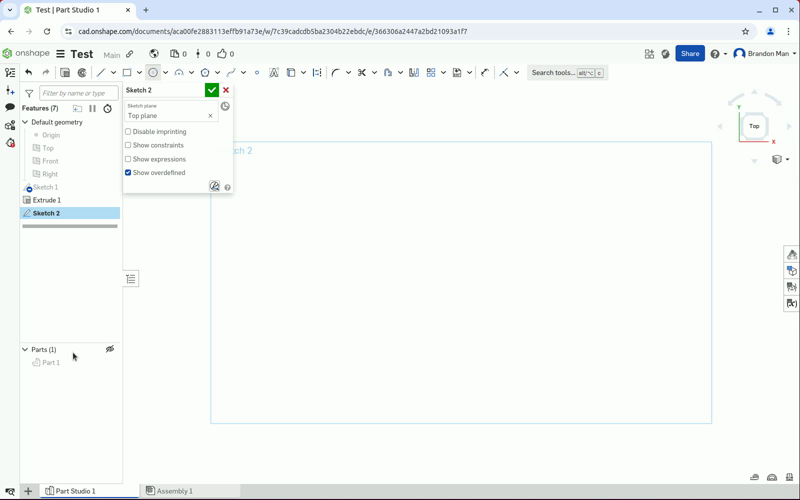
mouse_move(416, 254)
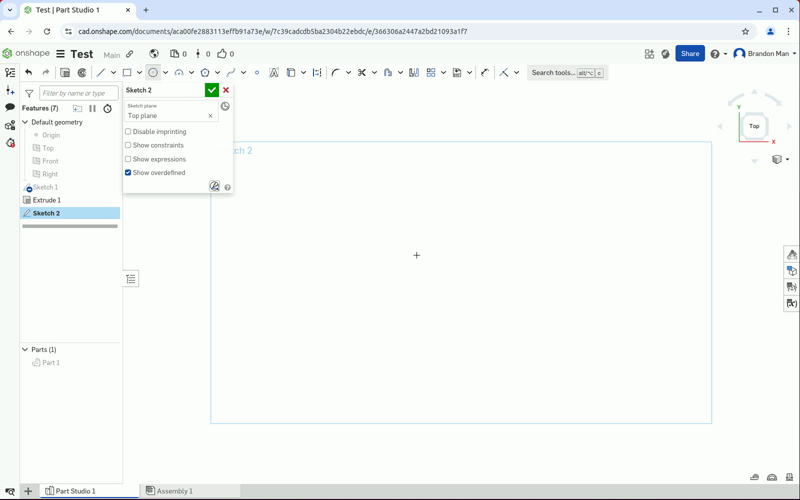
click(416, 254)
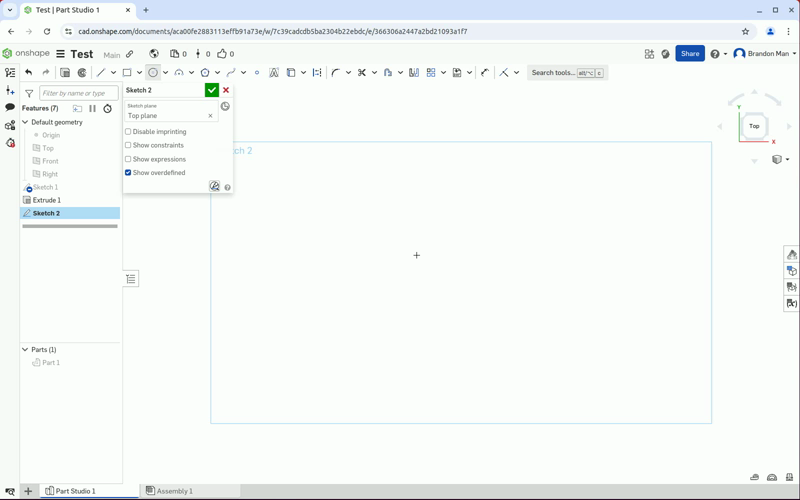
key_up(shift)
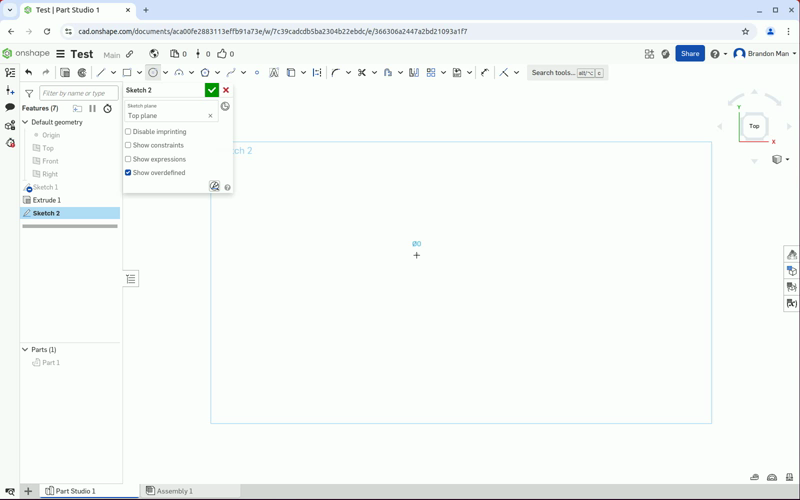
mouse_move(424, 254)
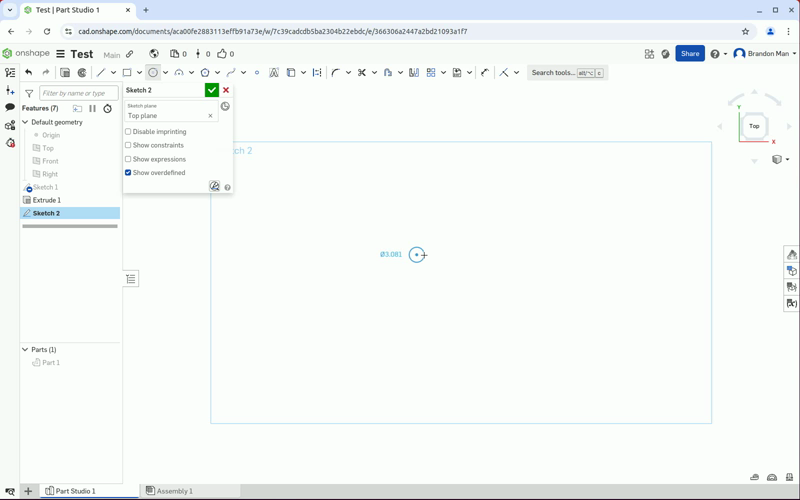
click(424, 254)
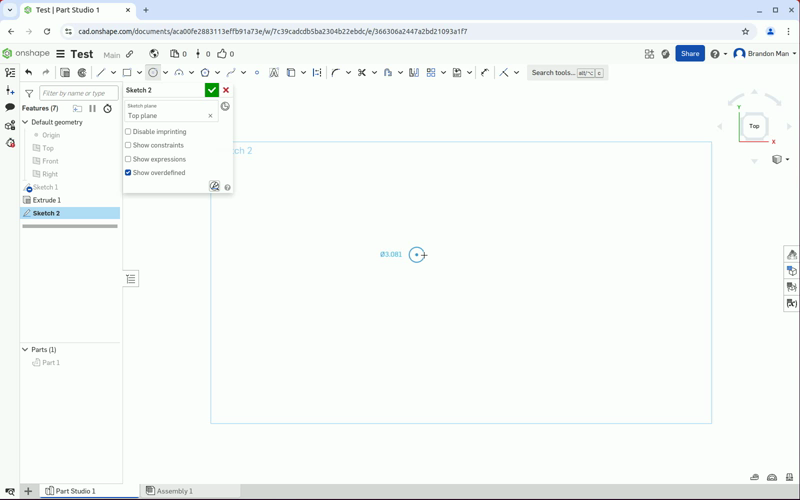
key(esc)
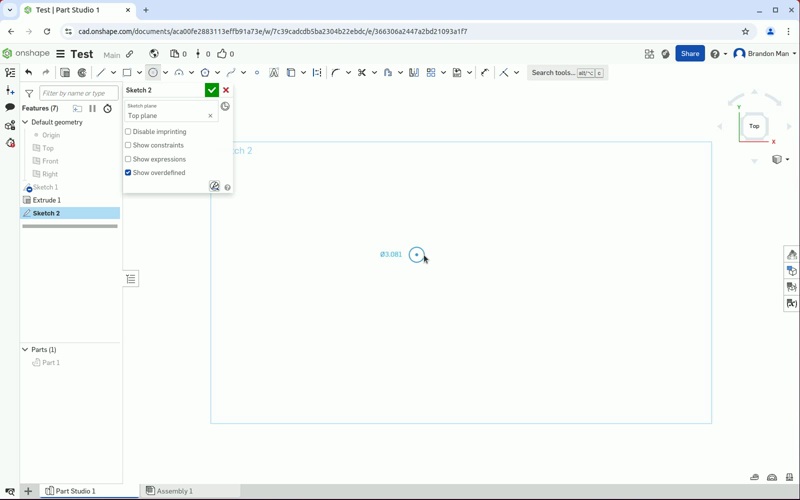
mouse_move(412, 251)
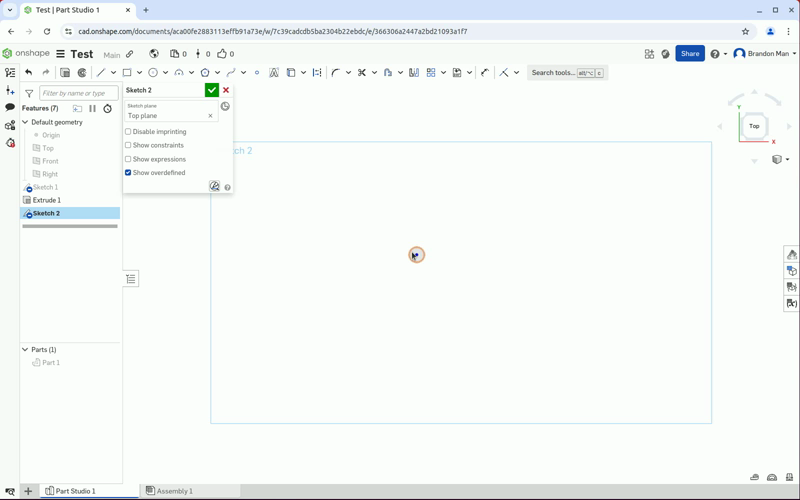
scroll(6)
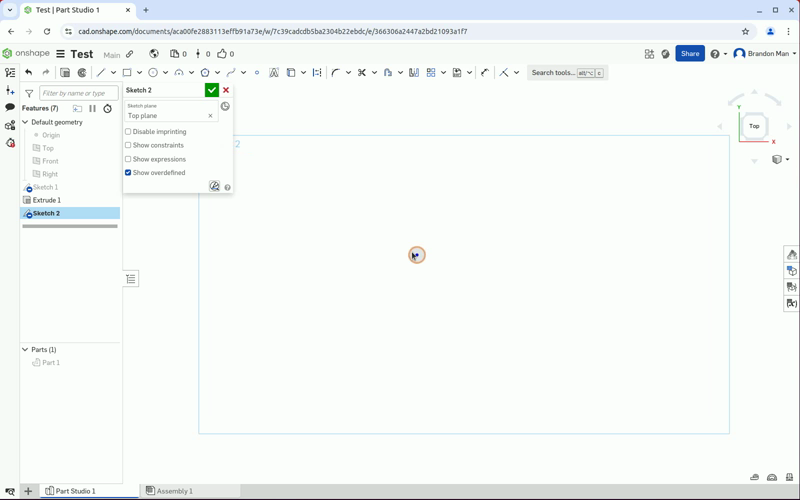
scroll(6)
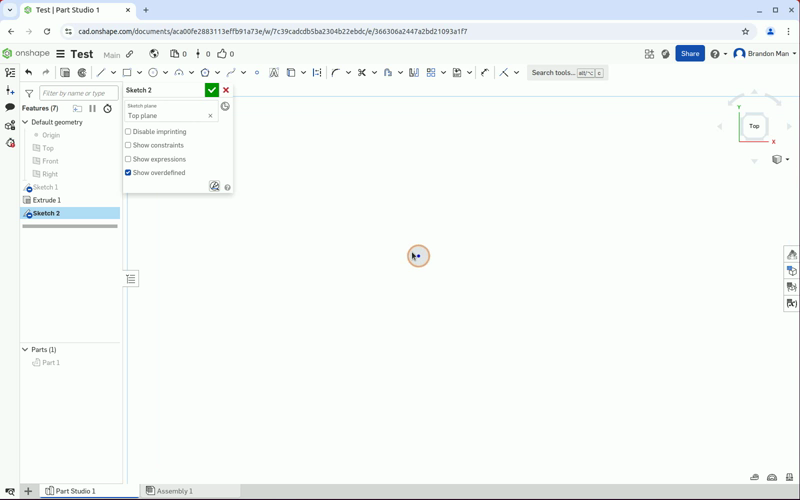
scroll(6)
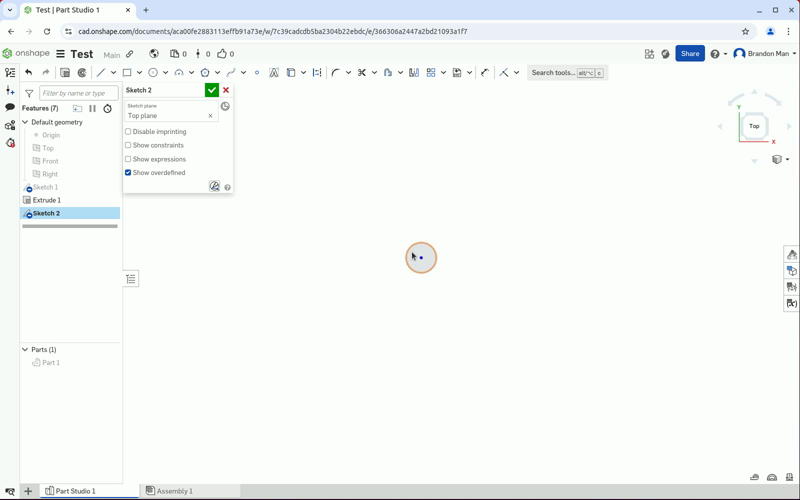
scroll(6)
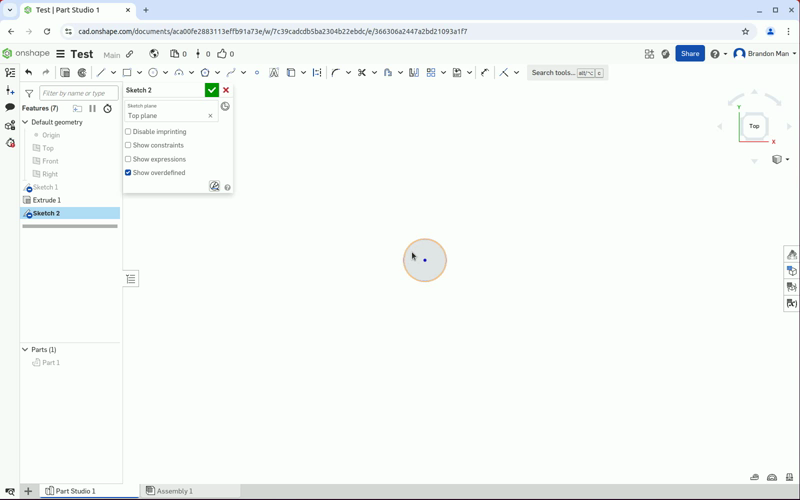
scroll(6)
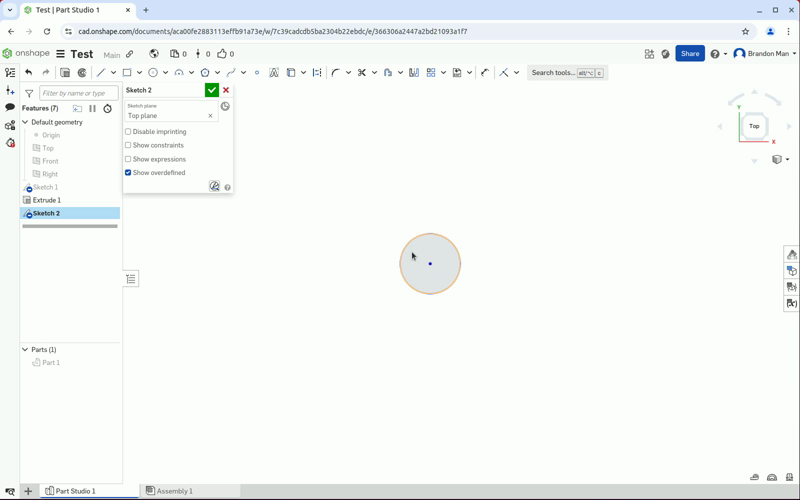
scroll(6)
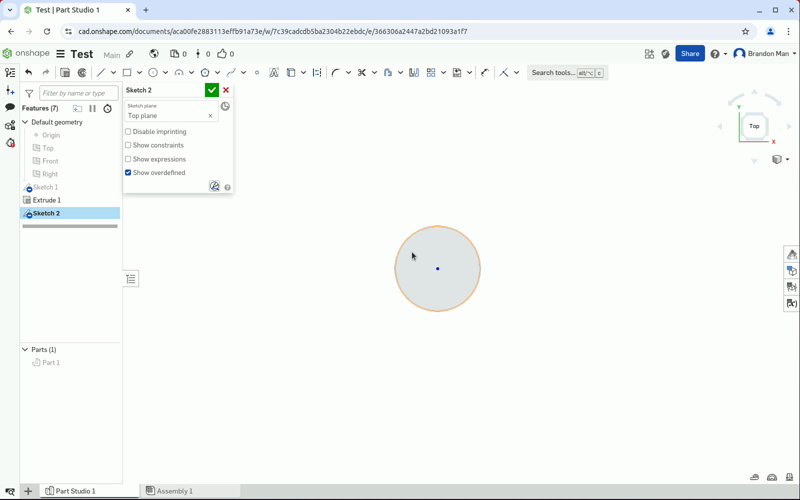
scroll(6)
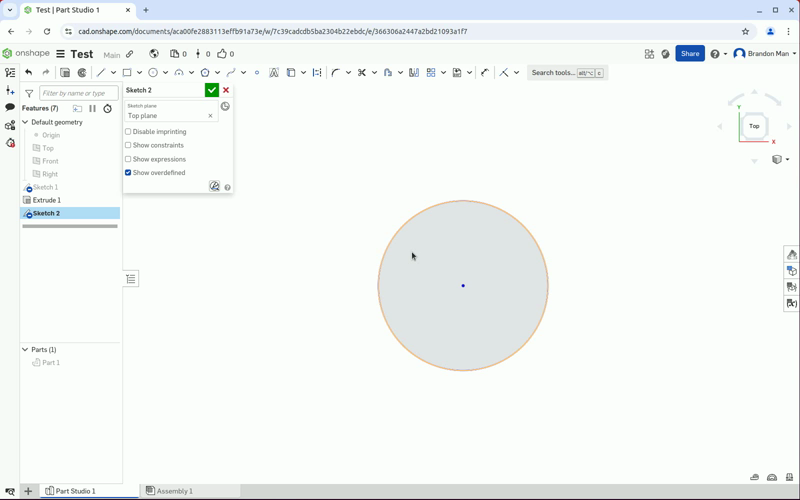
click(412, 251)
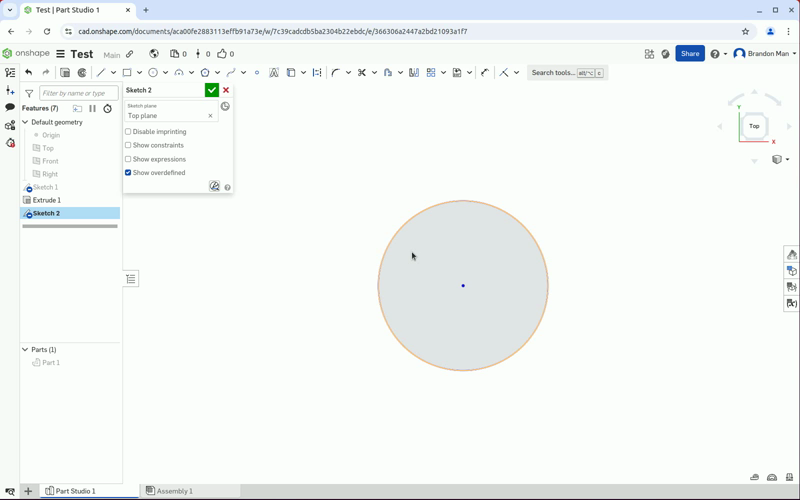
scroll(-6)
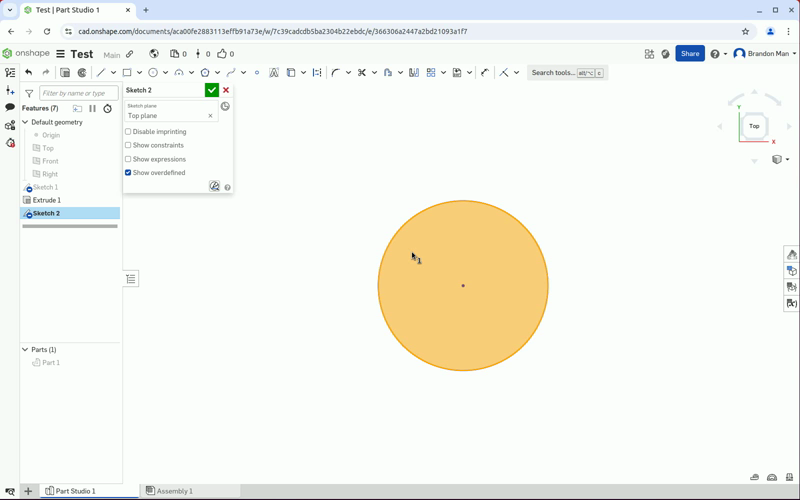
scroll(-6)
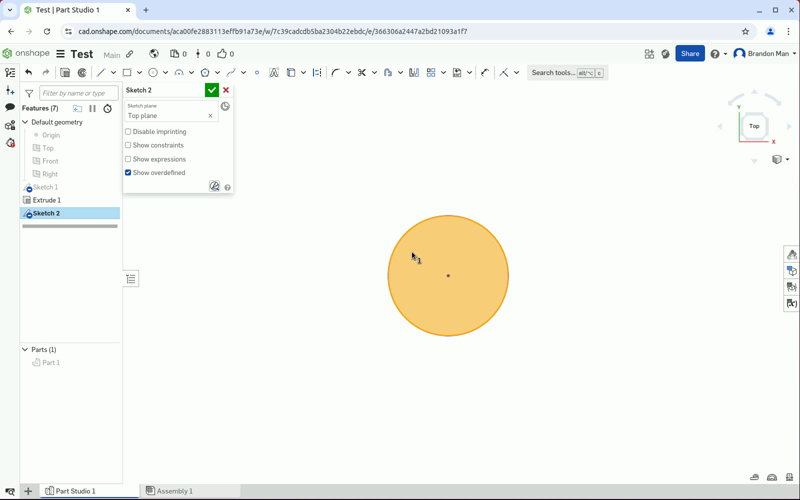
scroll(-6)
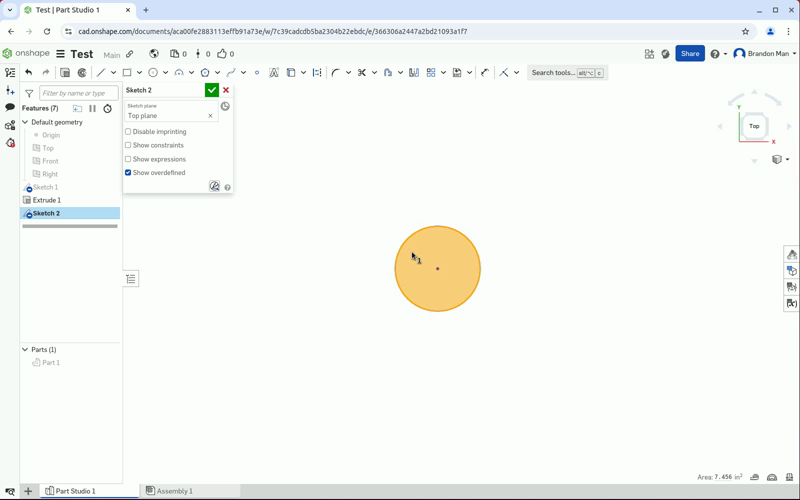
scroll(-6)
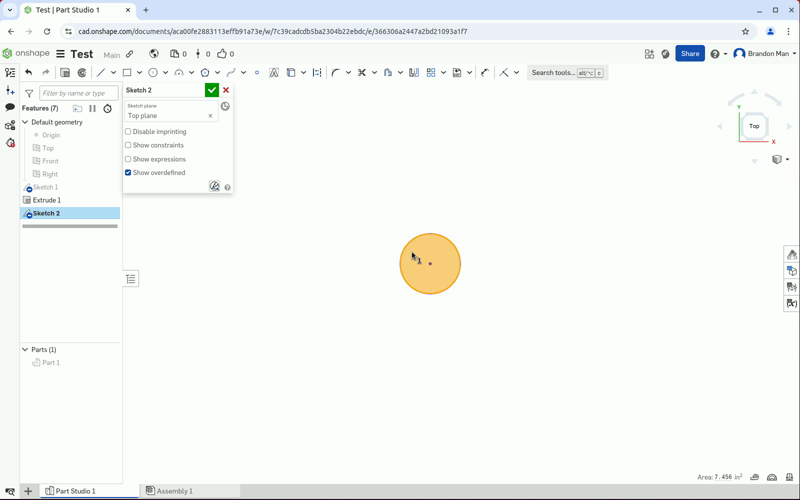
scroll(-6)
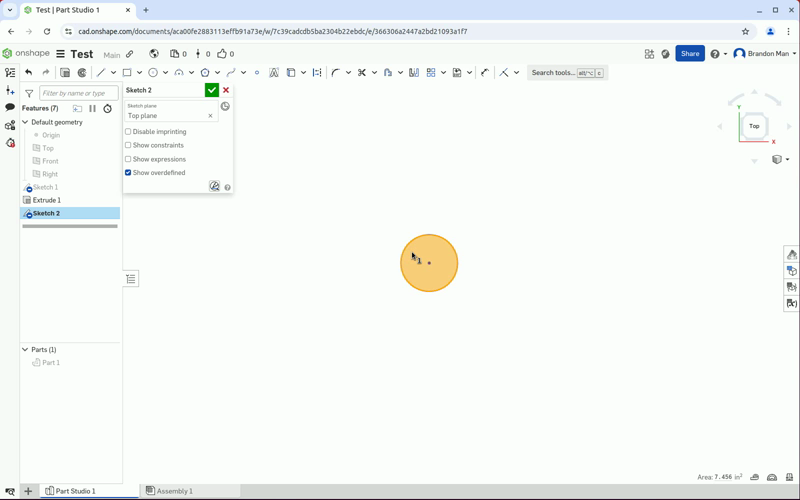
scroll(-6)
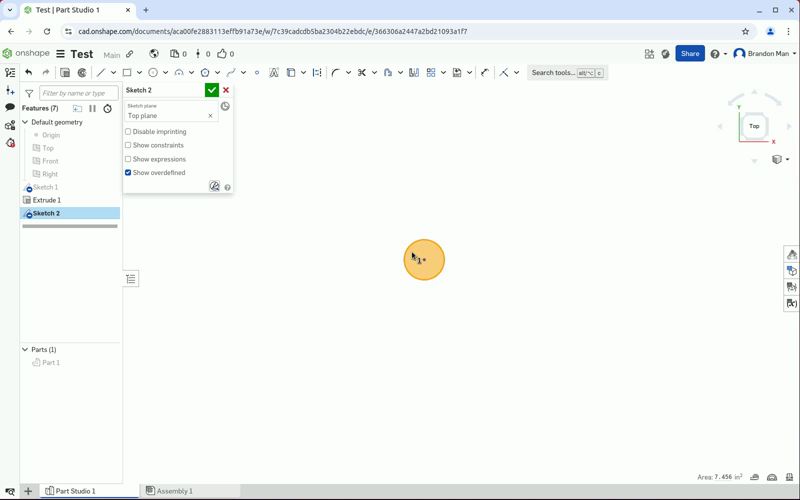
scroll(-6)
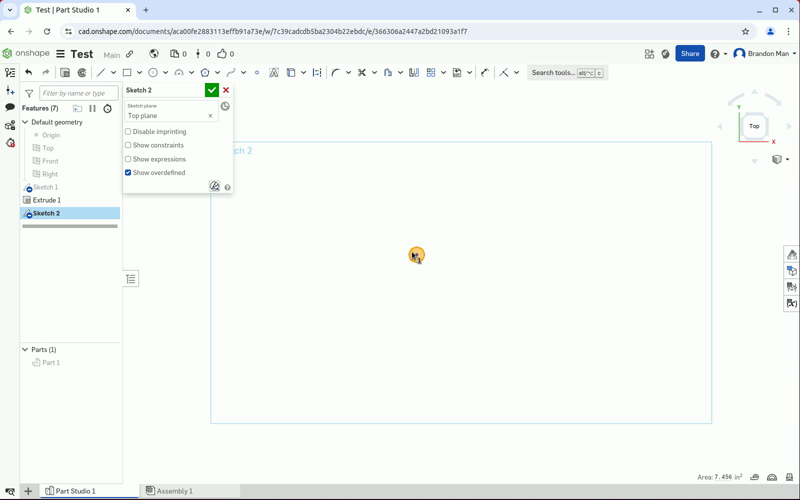
mouse_move(73, 352)
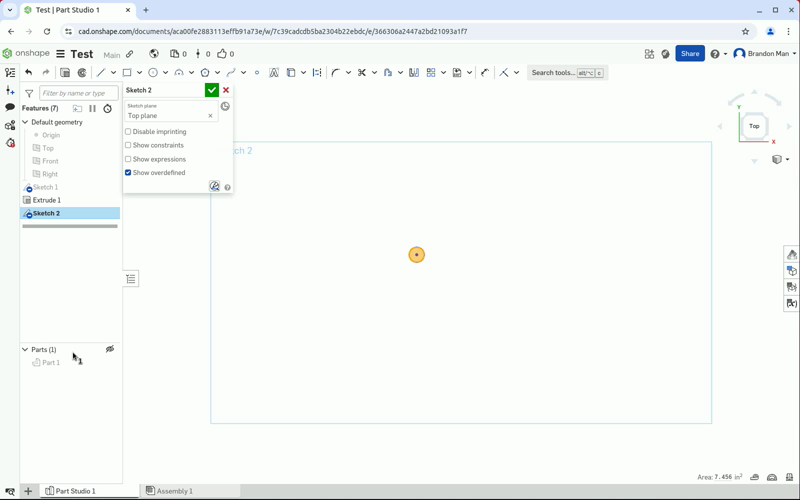
key(shift+y)
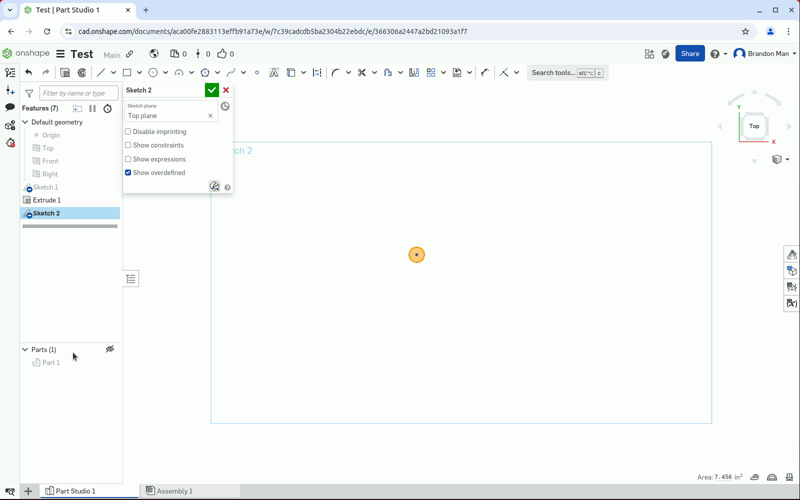
key(shift+e)
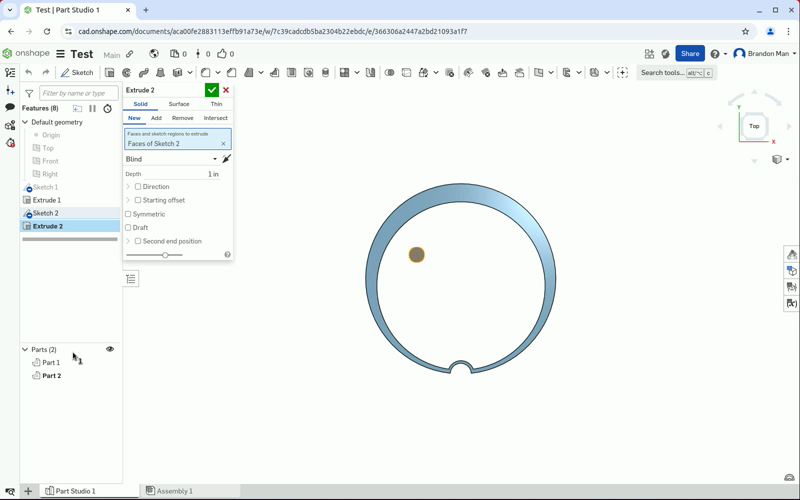
mouse_move(143, 106)
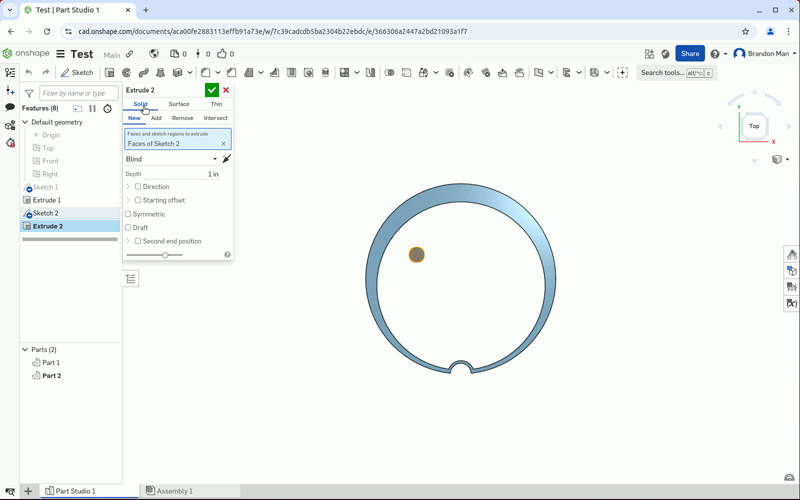
click(143, 106)
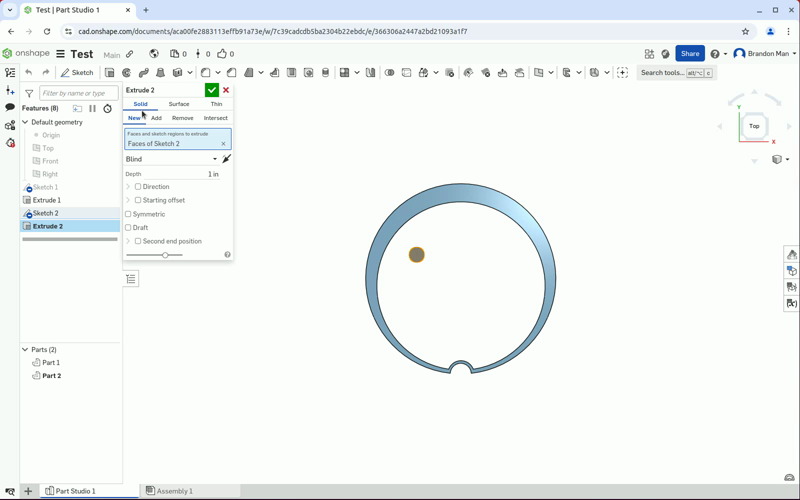
mouse_move(137, 120)
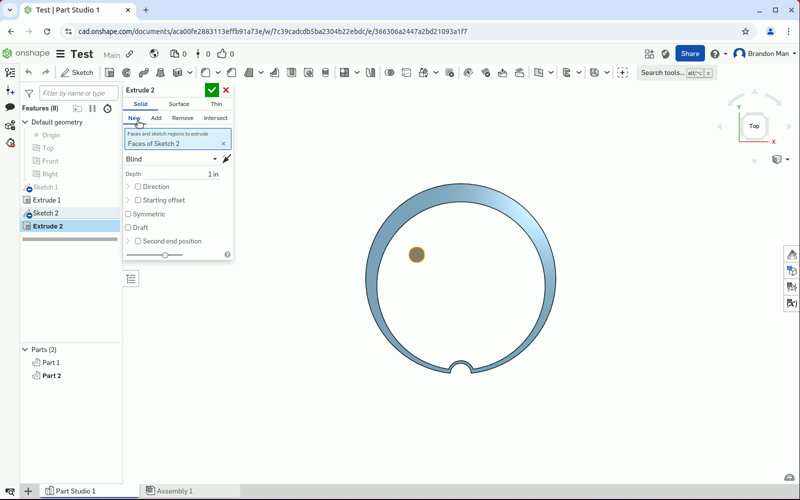
click(137, 120)
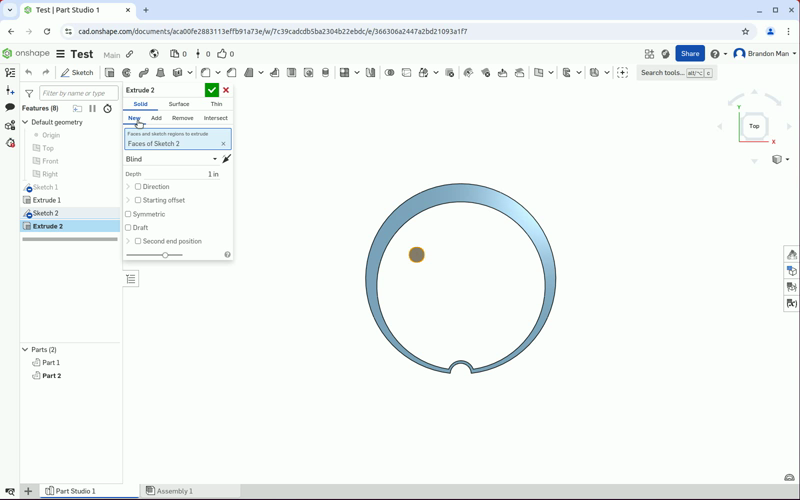
key(tab, 4)
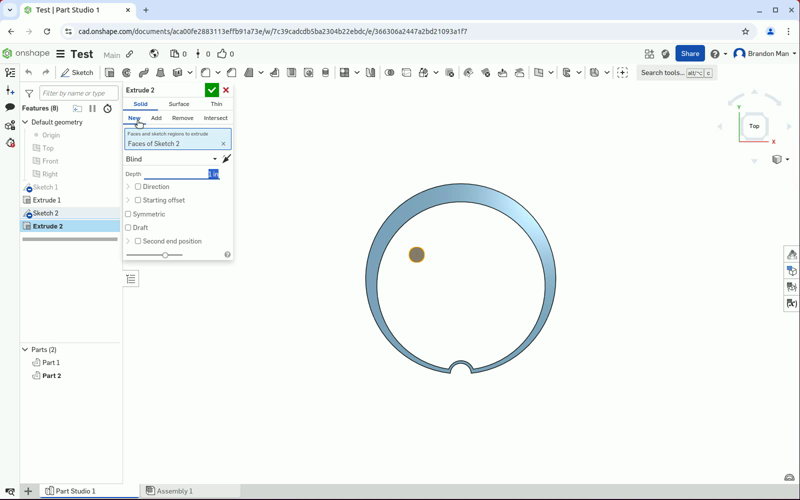
text(1.444)
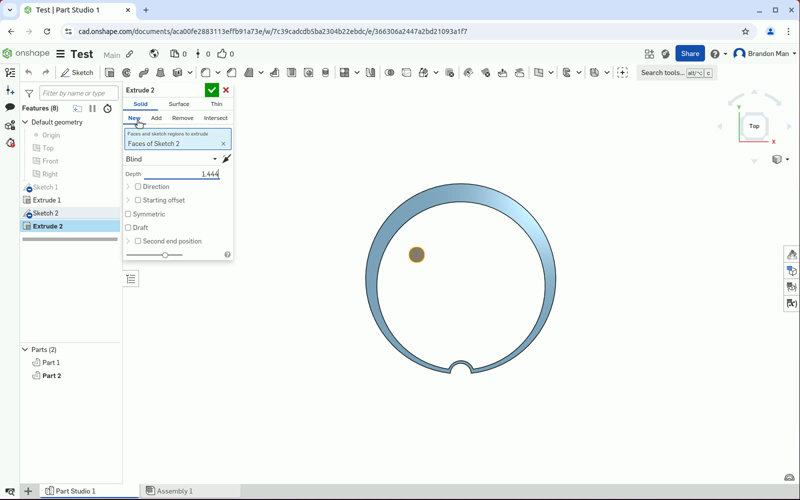
key(enter)
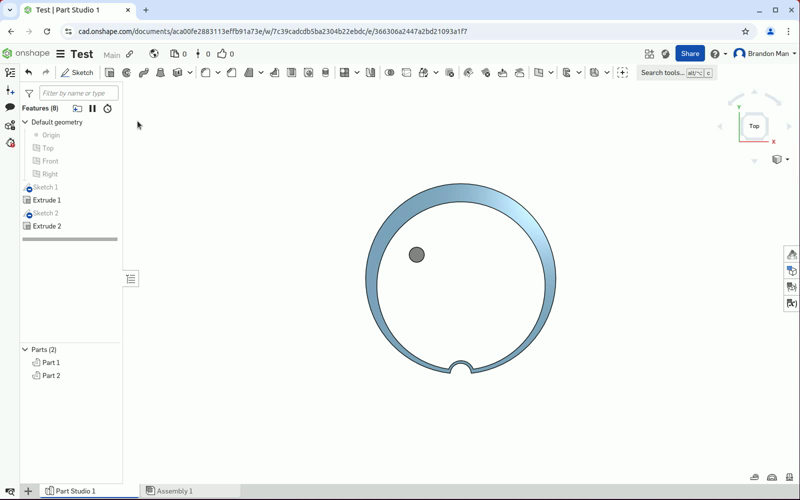
key(shift+h)
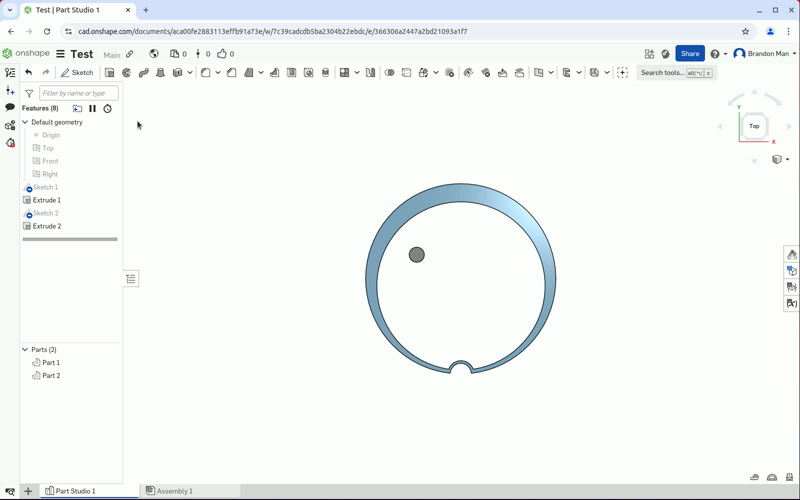
key(shift+h)
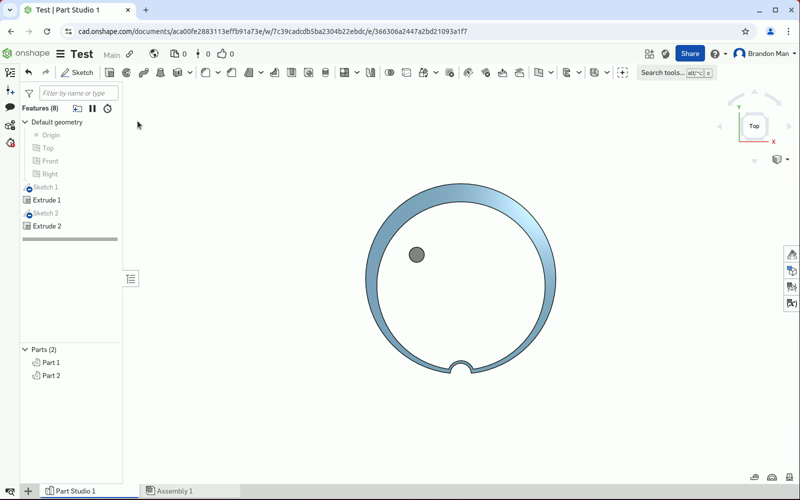
mouse_move(73, 189)
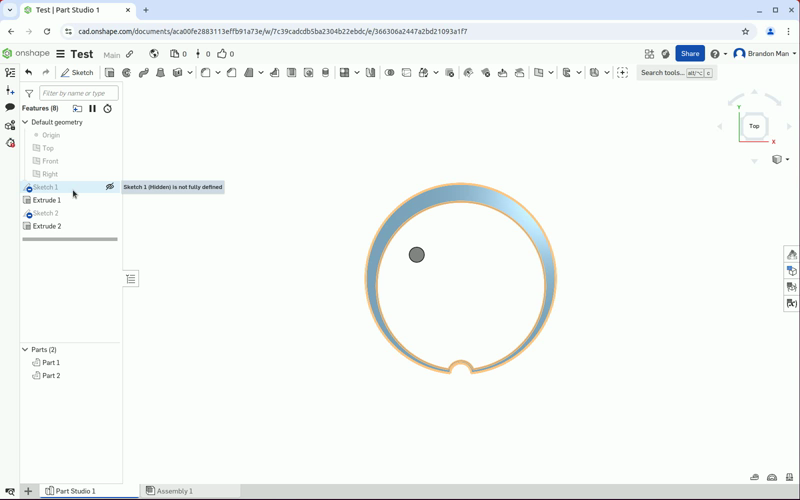
click(73, 189)
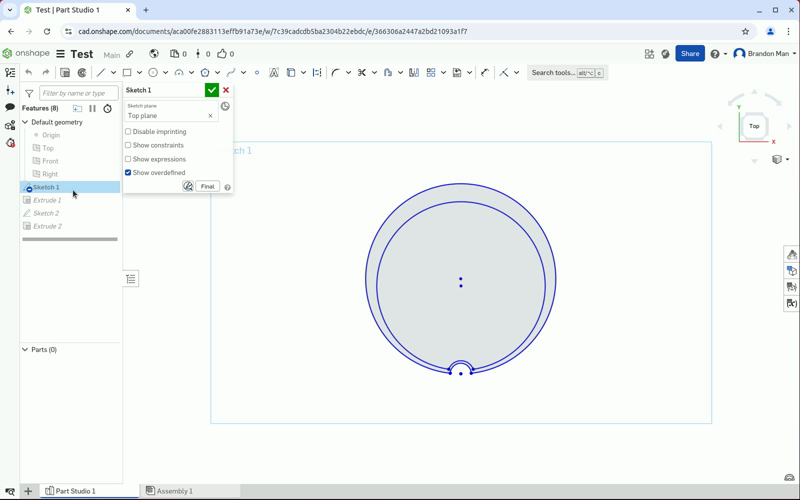
mouse_move(229, 92)
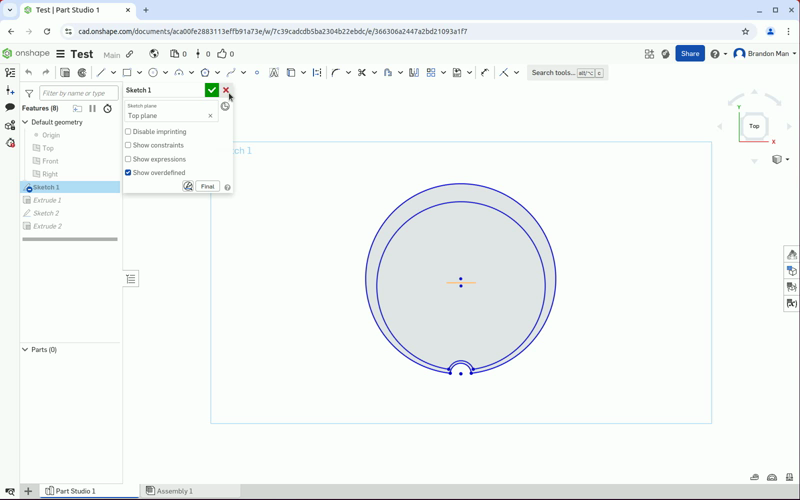
click(229, 92)
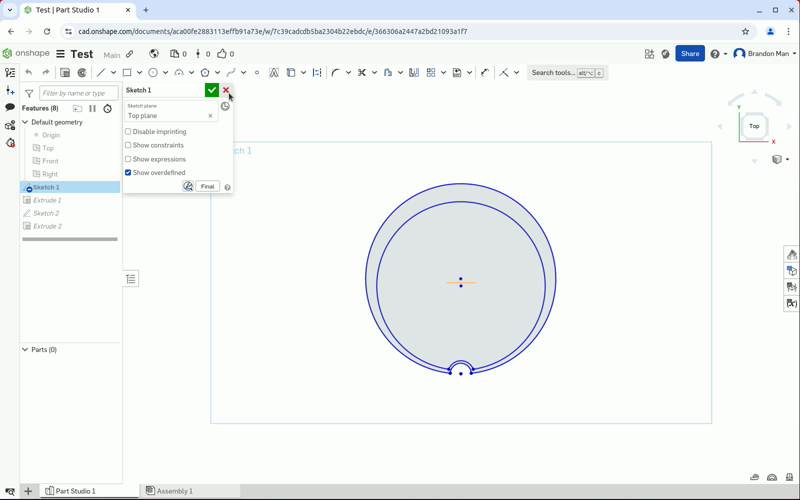
key(shift+s)
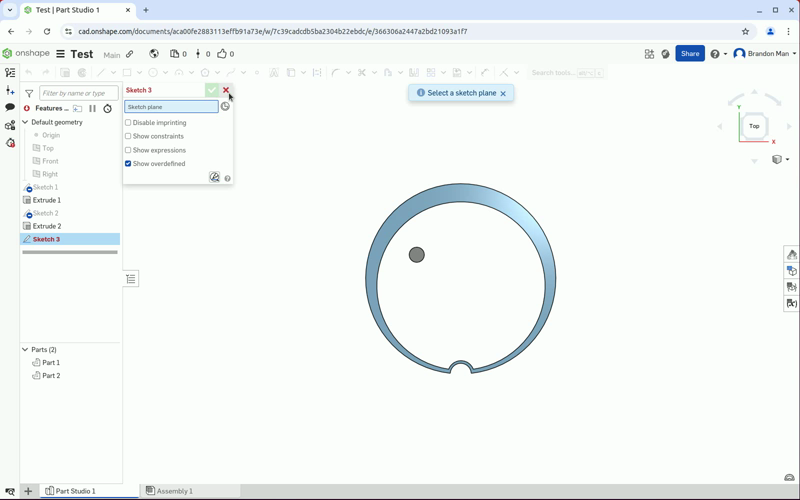
mouse_move(73, 150)
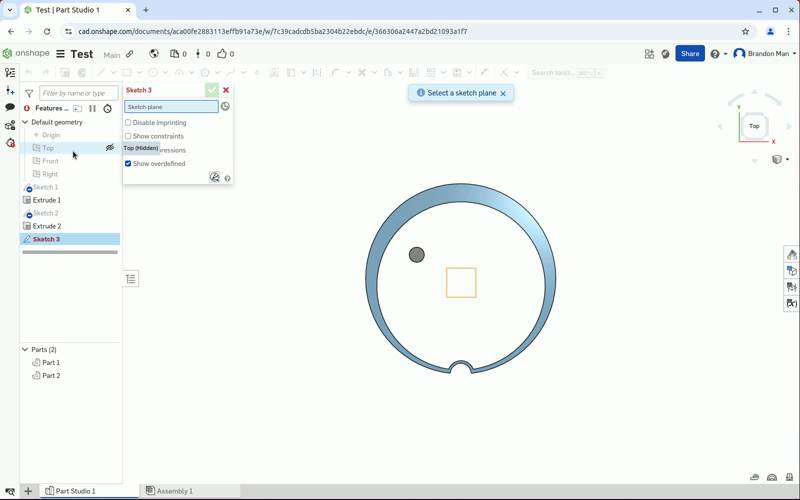
click(73, 150)
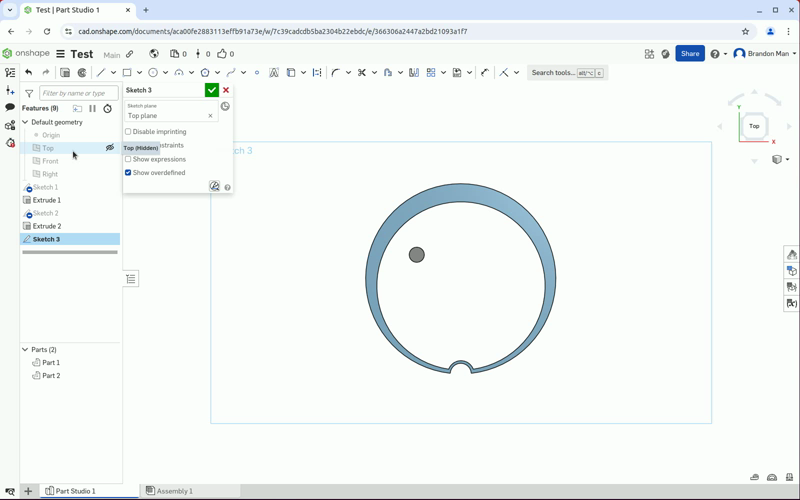
mouse_move(73, 352)
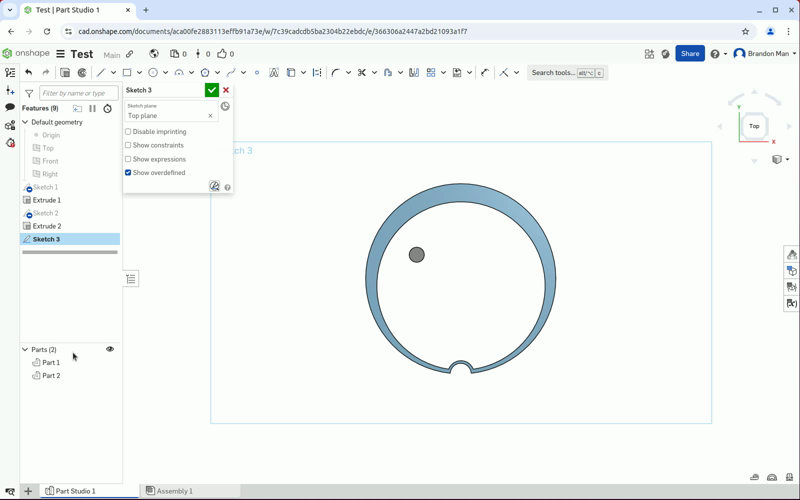
key(y)
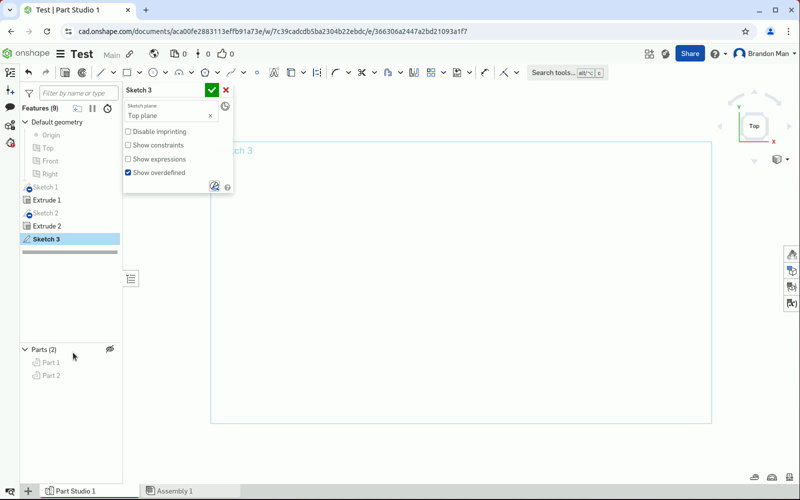
key(c)
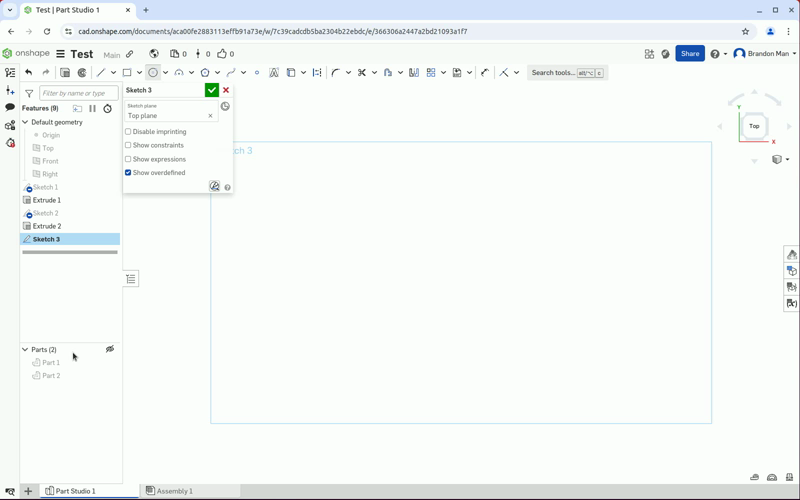
key_down(shift)
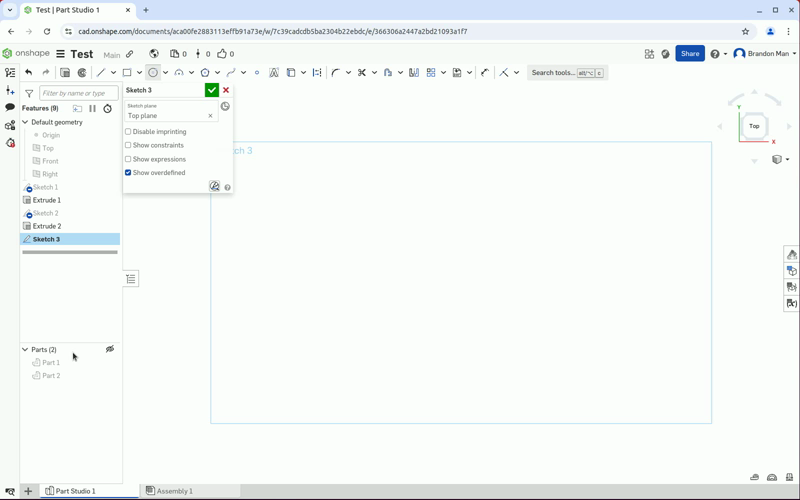
mouse_move(461, 226)
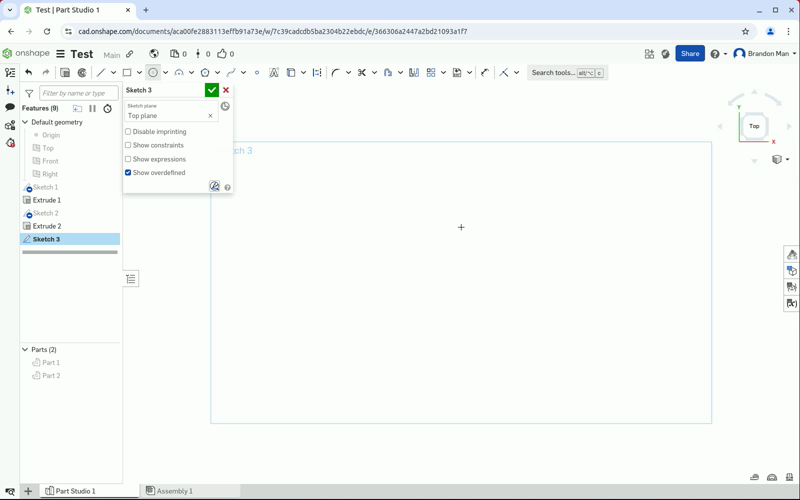
click(461, 226)
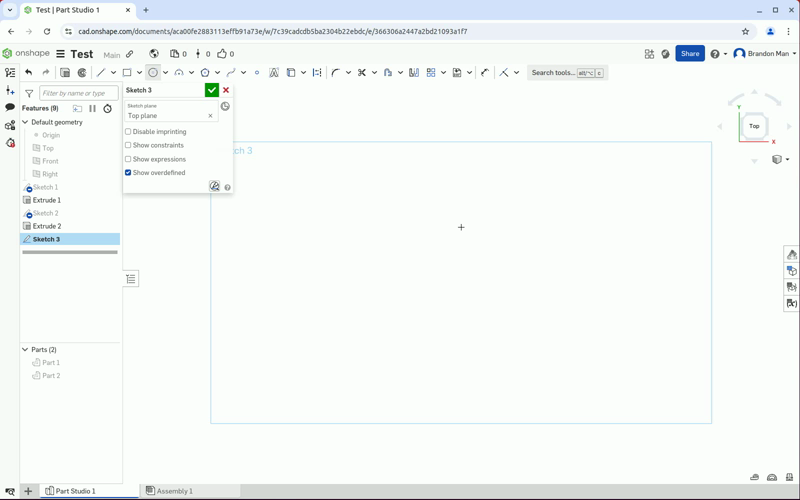
key_up(shift)
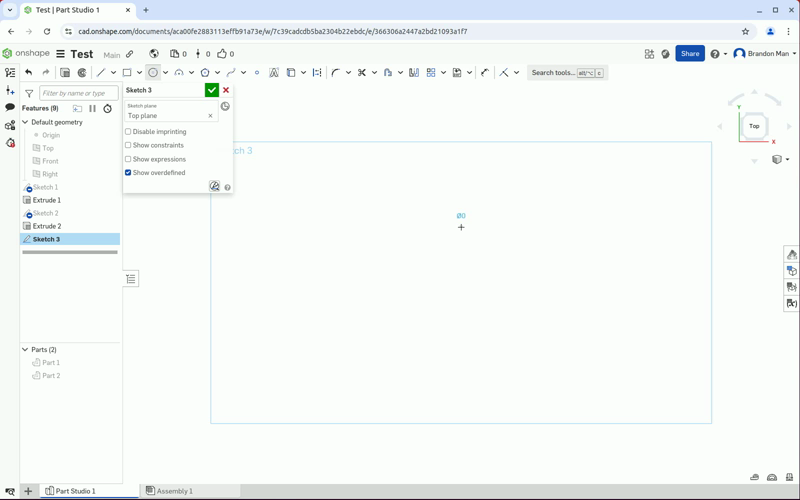
mouse_move(468, 226)
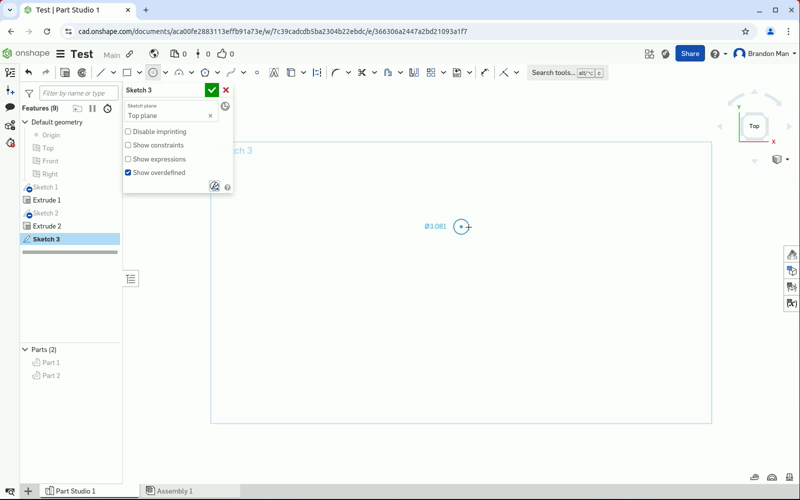
click(468, 226)
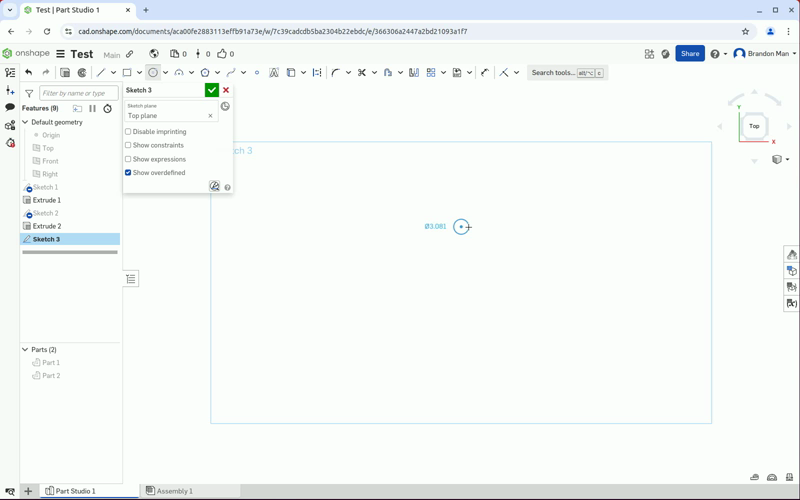
key(esc)
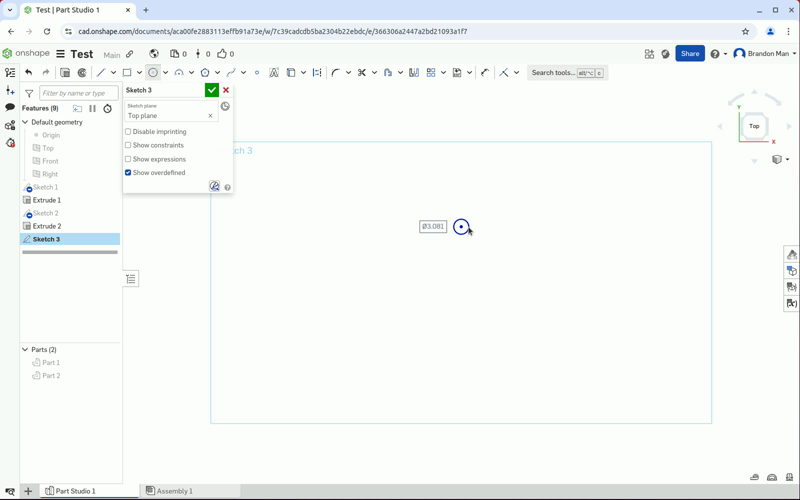
mouse_move(464, 228)
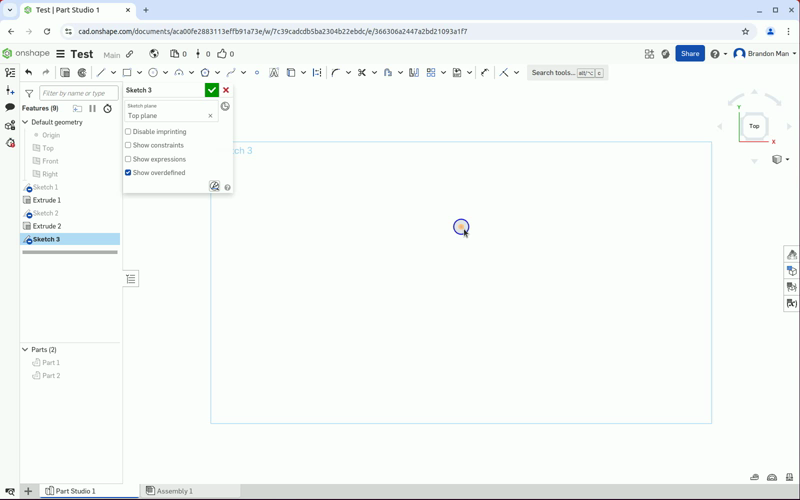
scroll(6)
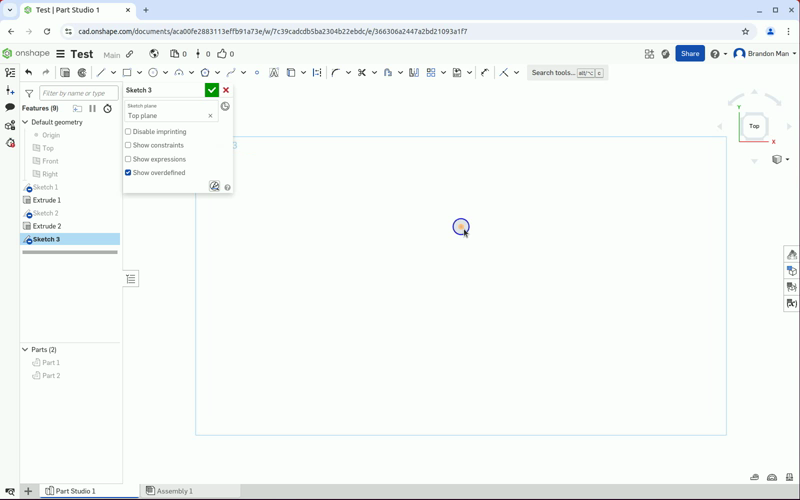
scroll(6)
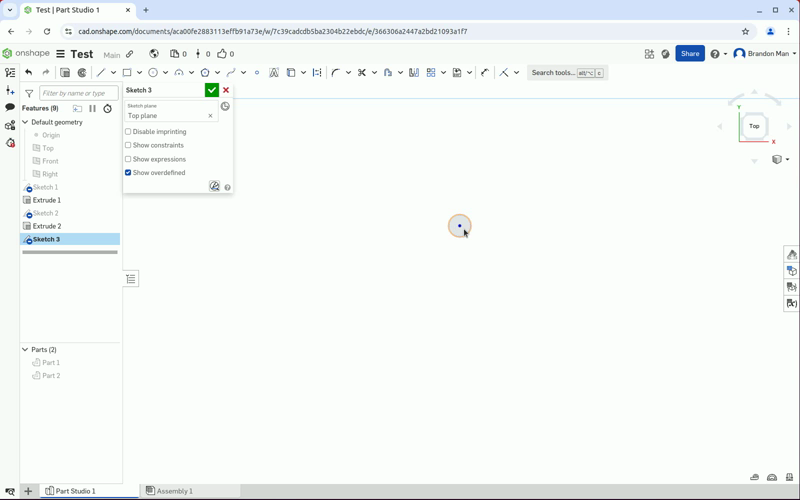
scroll(6)
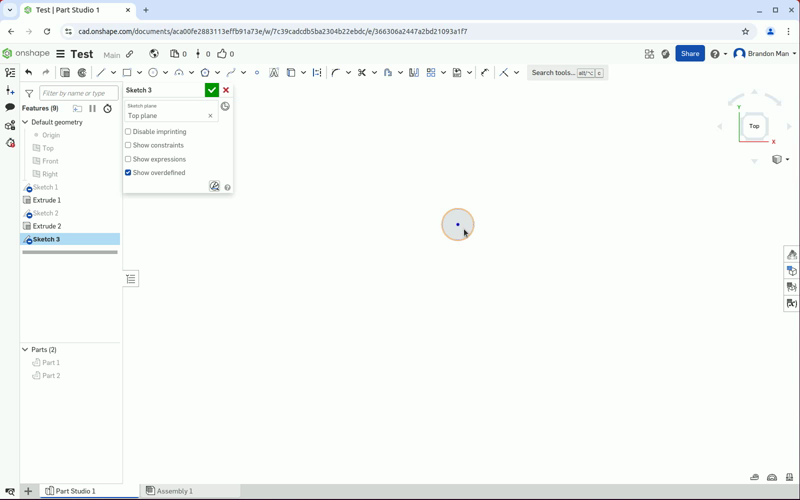
scroll(6)
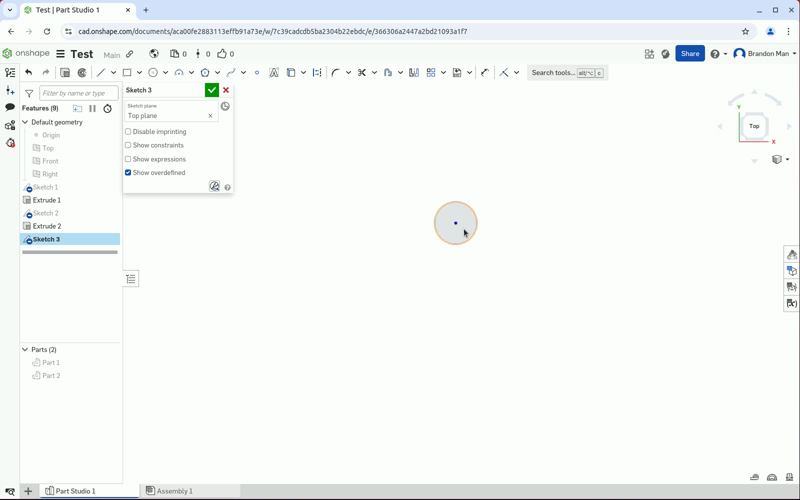
scroll(6)
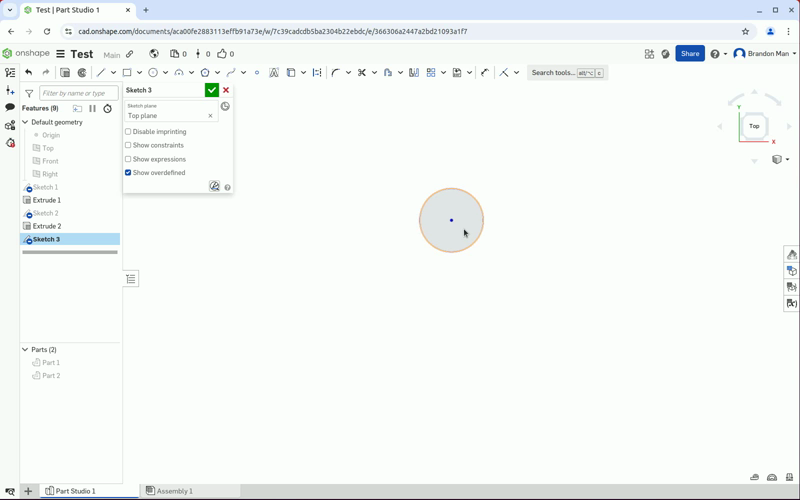
scroll(6)
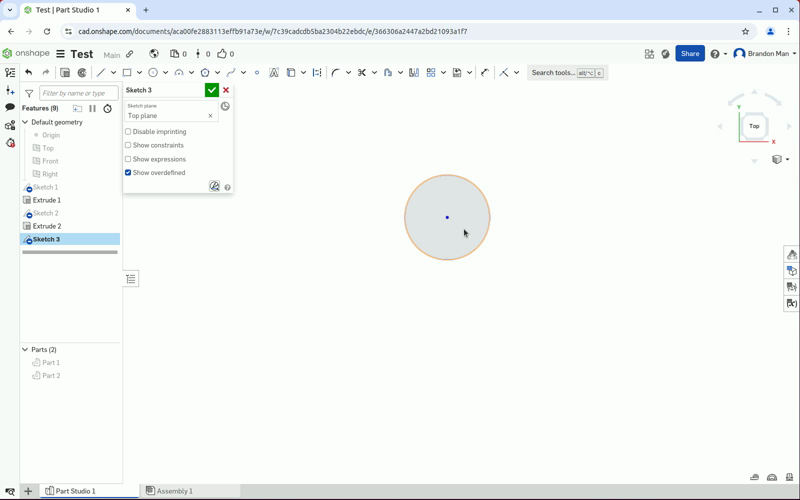
scroll(6)
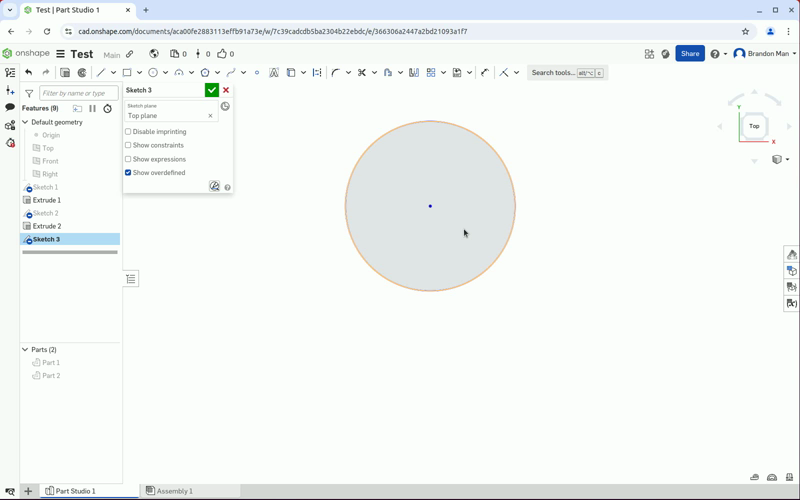
click(464, 228)
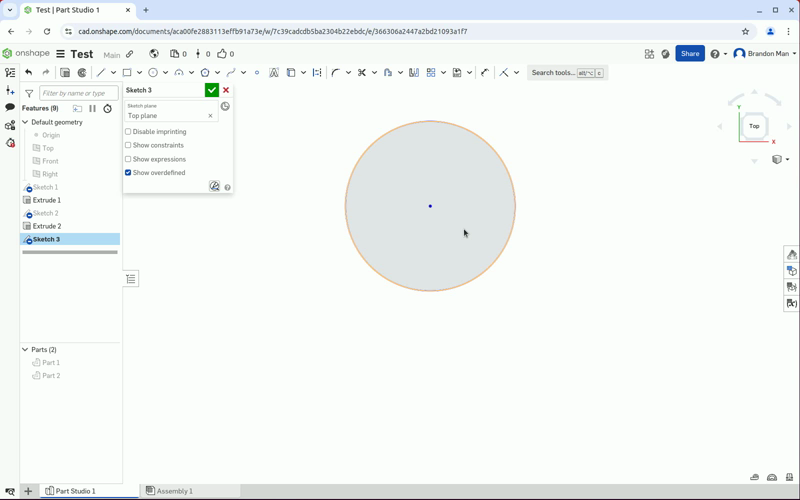
scroll(-6)
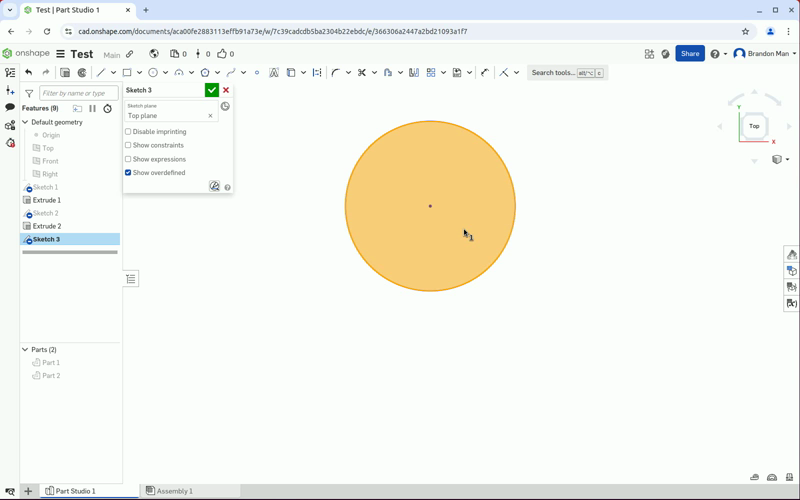
scroll(-6)
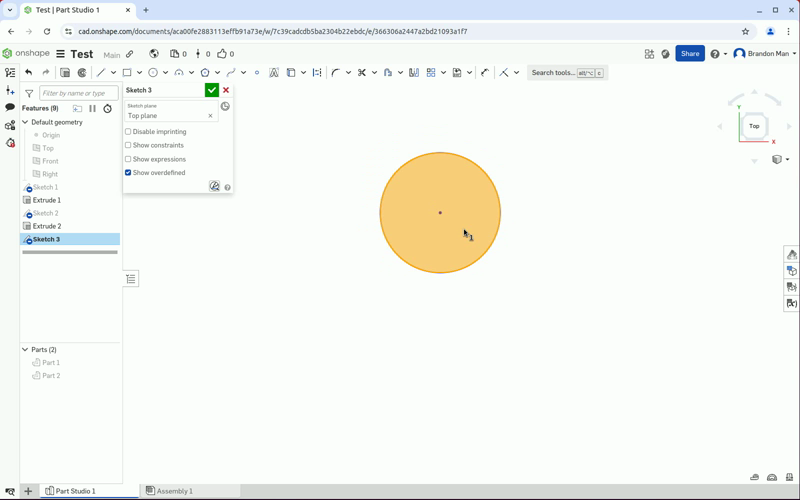
scroll(-6)
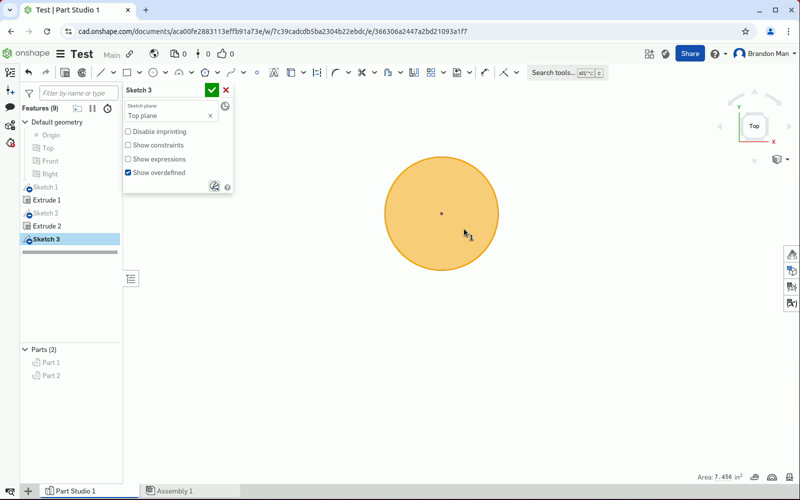
scroll(-6)
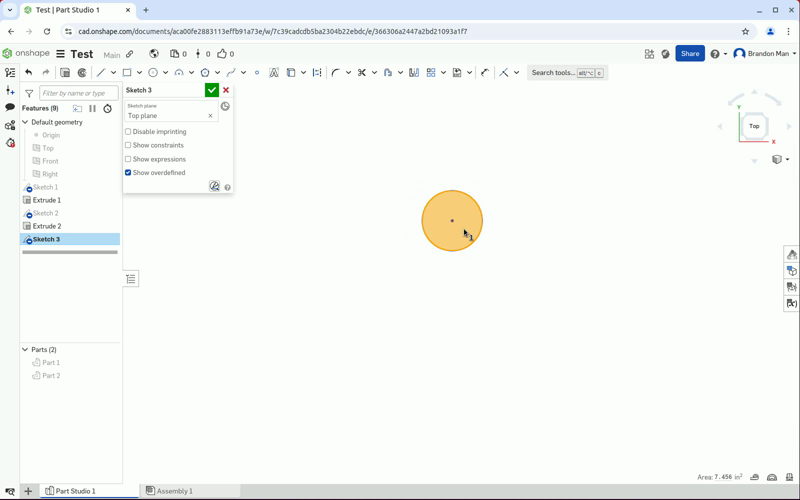
scroll(-6)
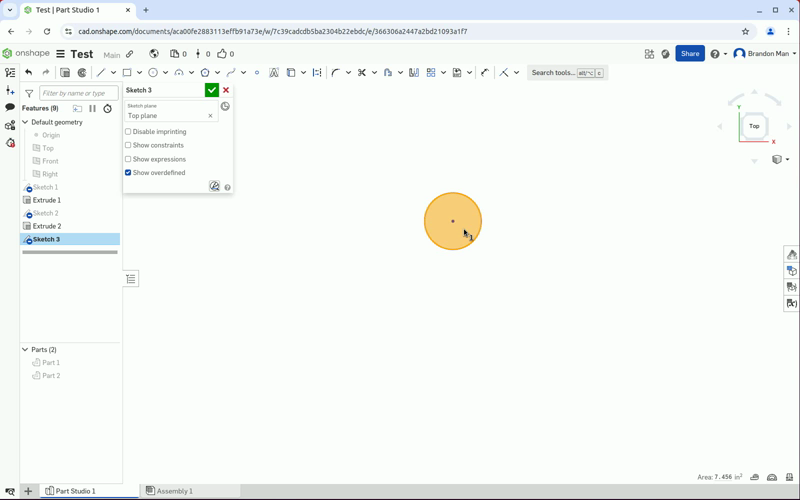
scroll(-6)
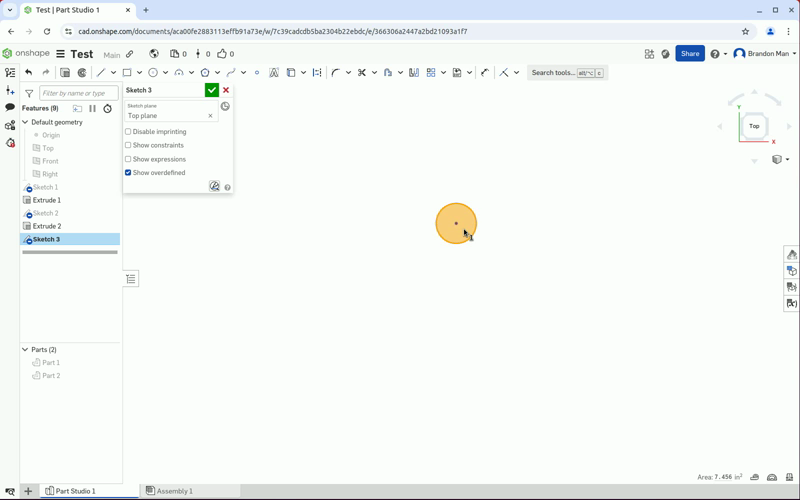
scroll(-6)
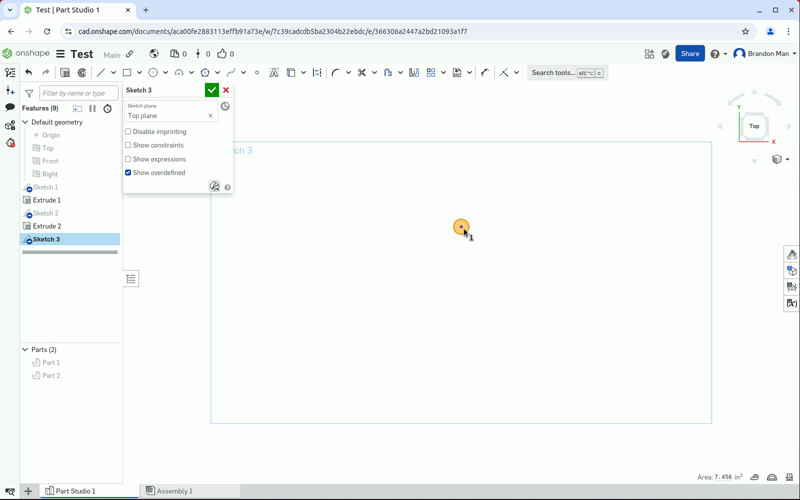
mouse_move(73, 352)
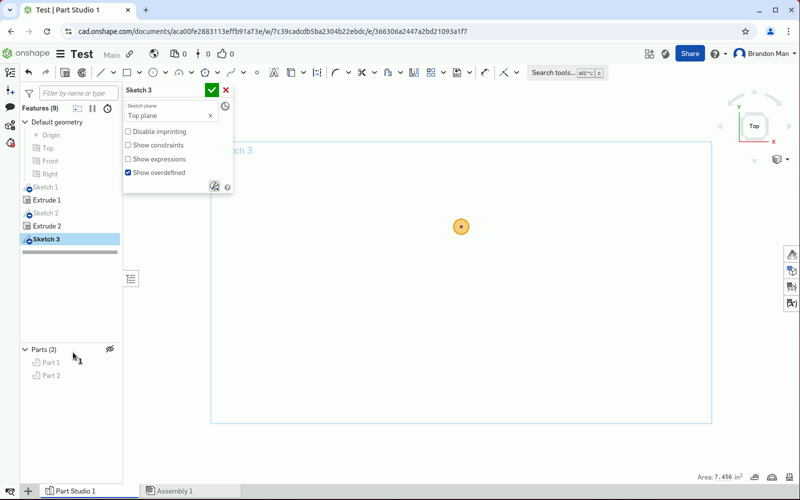
key(shift+y)
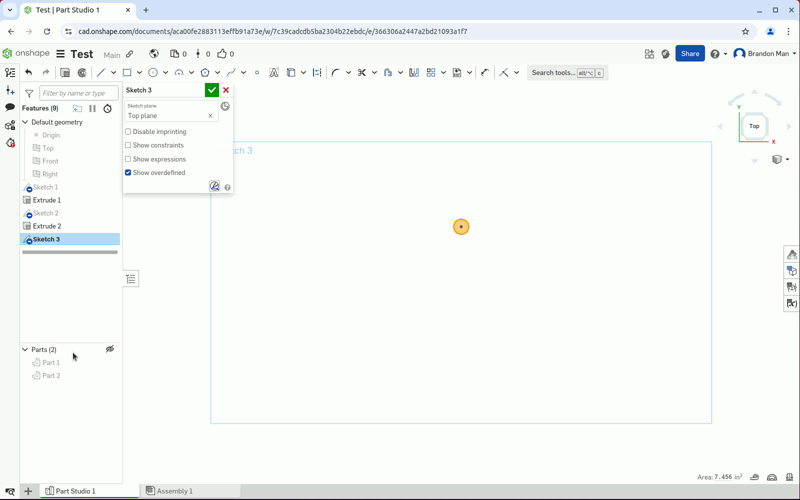
key(shift+e)
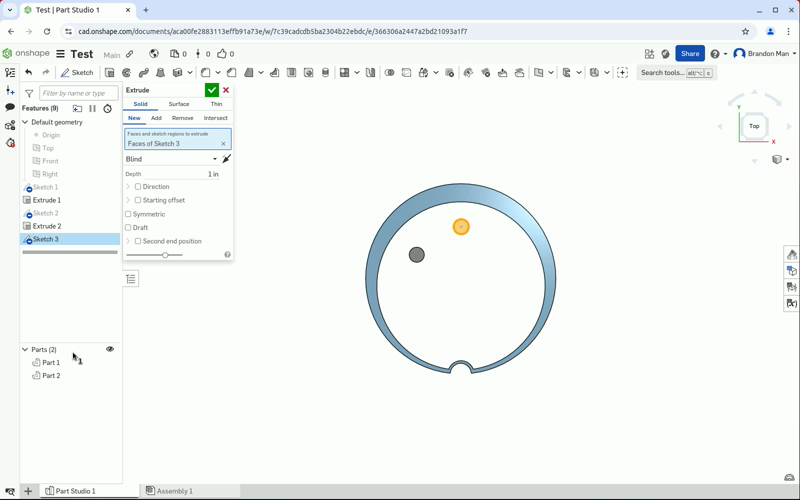
mouse_move(143, 106)
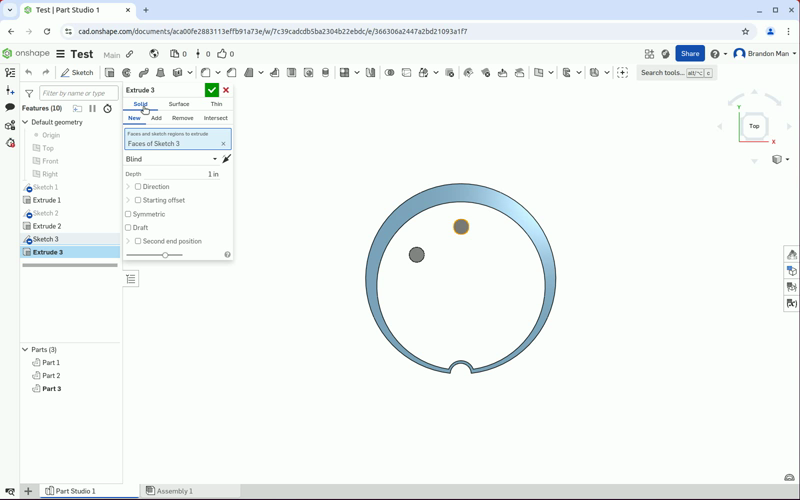
click(143, 106)
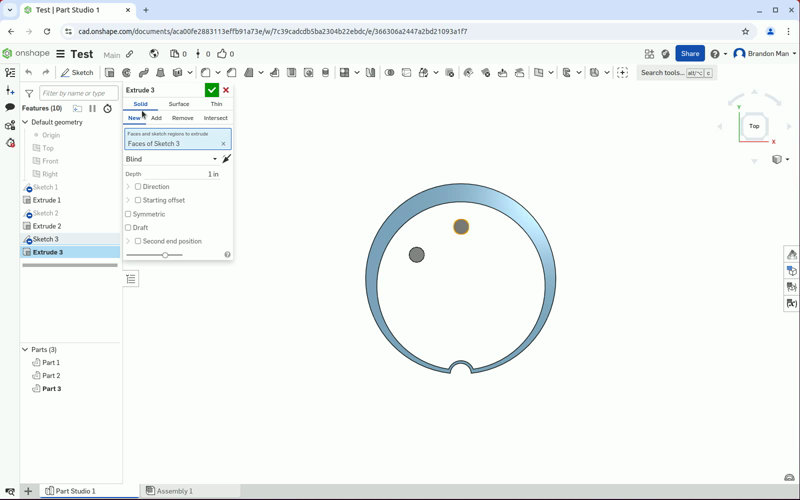
mouse_move(137, 120)
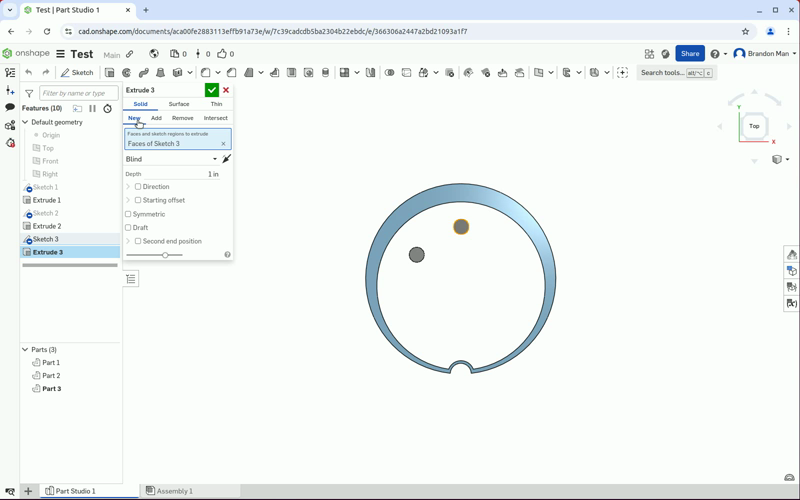
click(137, 120)
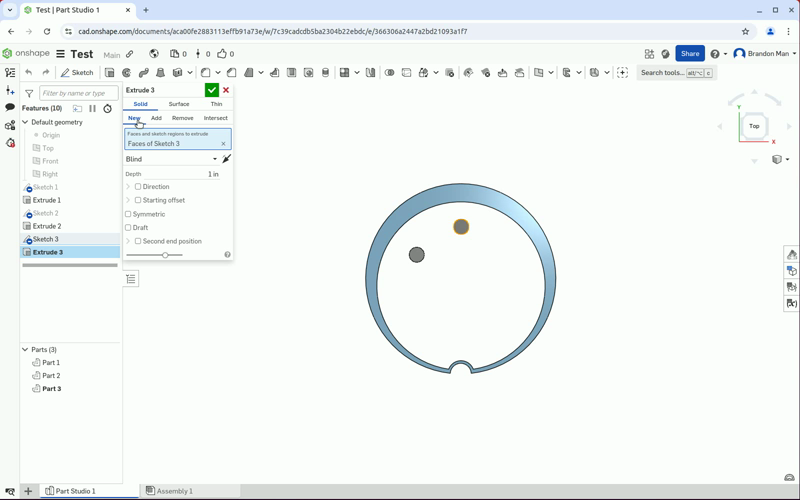
key(tab, 4)
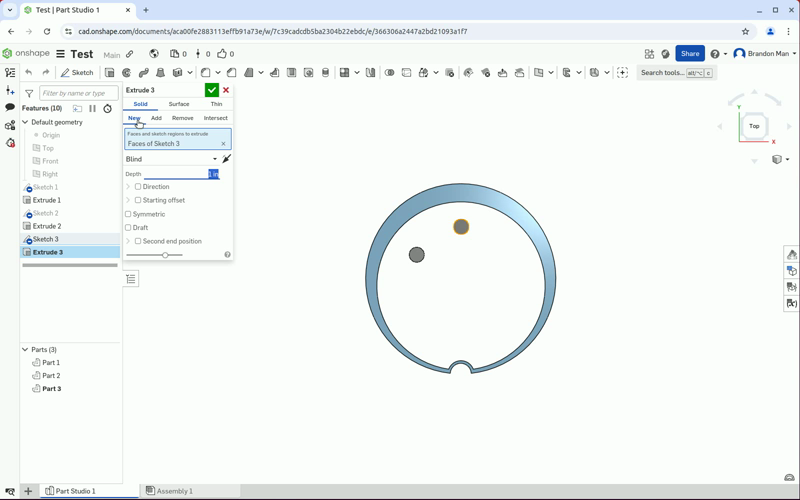
text(1.444)
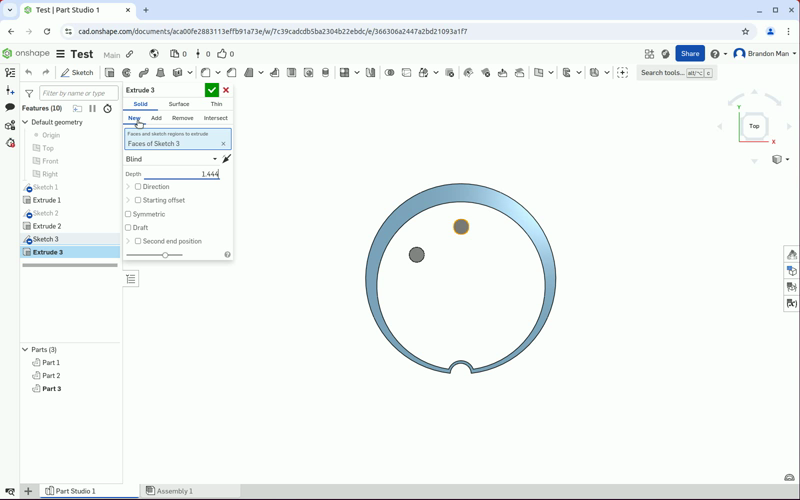
key(enter)
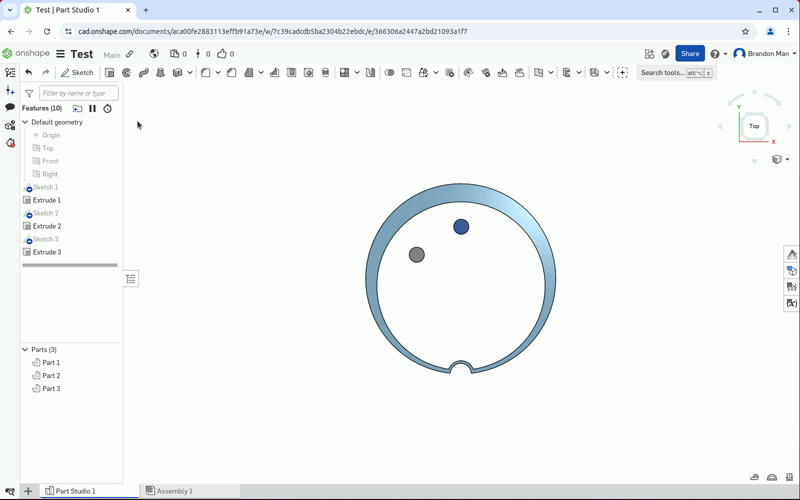
key(shift+h)
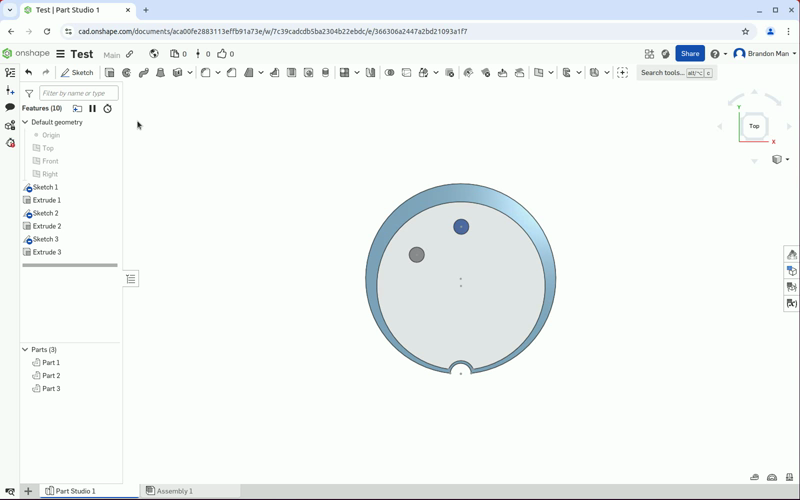
key(shift+h)
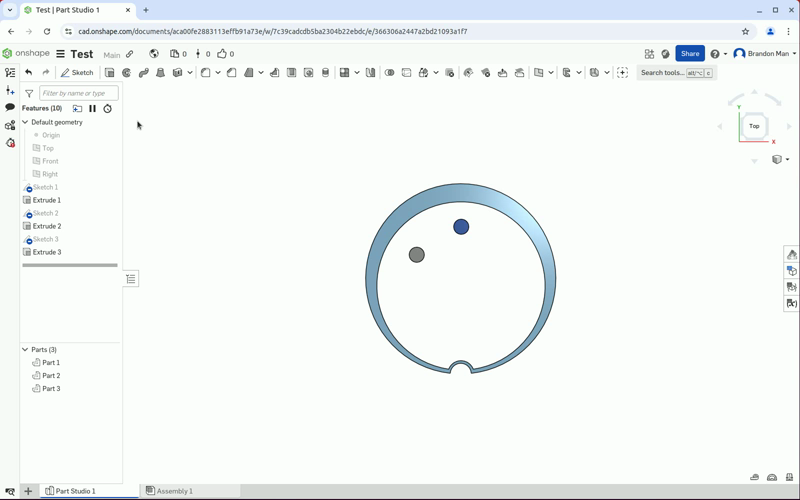
mouse_move(73, 189)
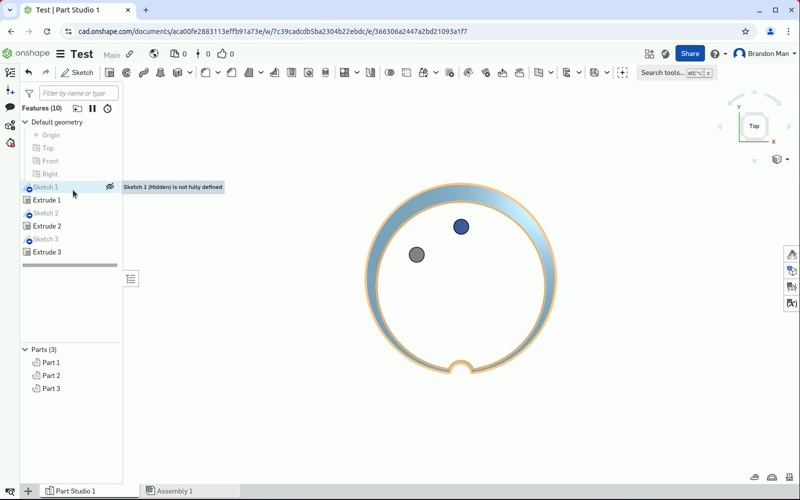
click(73, 189)
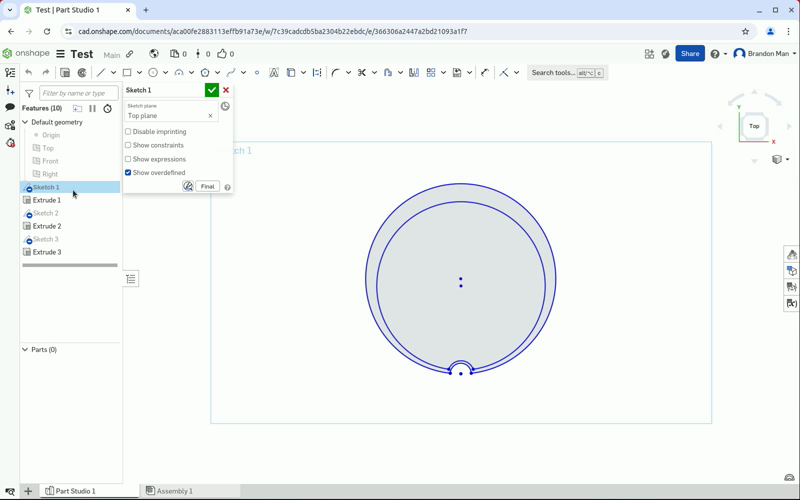
mouse_move(229, 92)
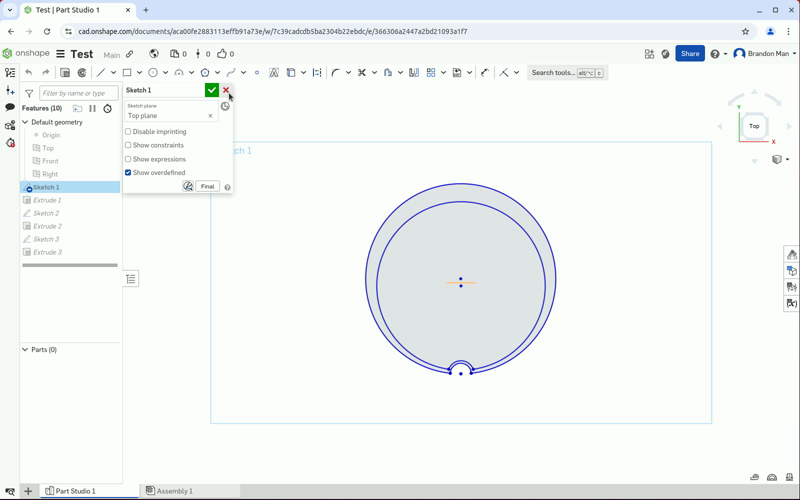
click(229, 92)
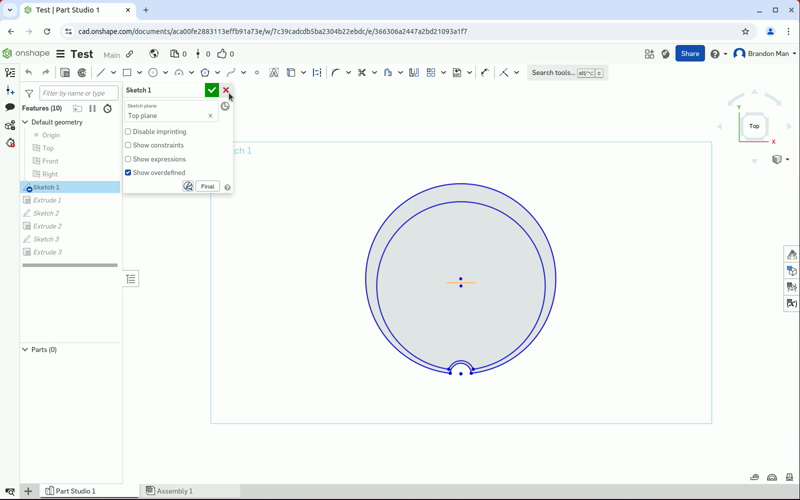
key(shift+s)
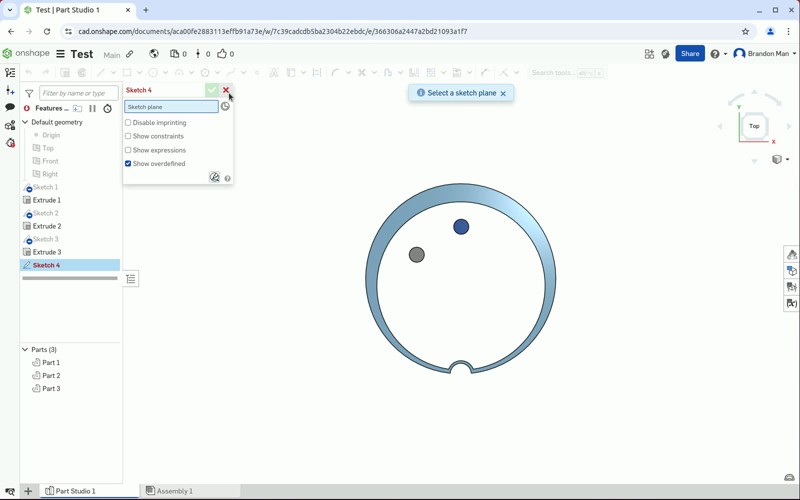
mouse_move(73, 150)
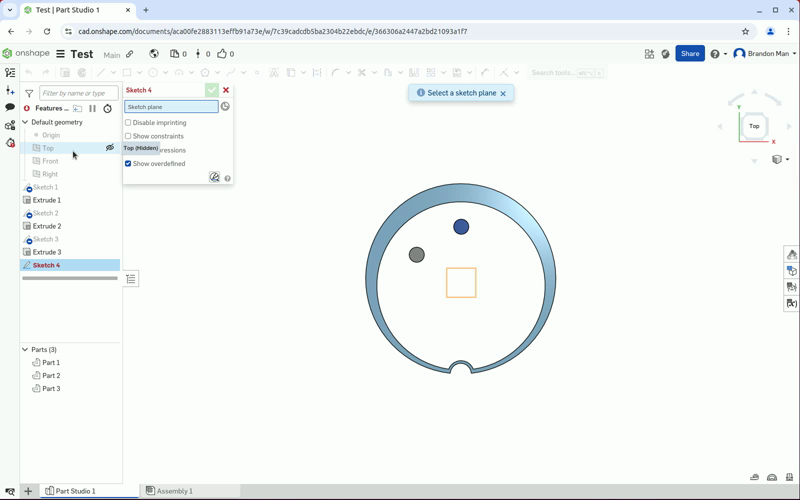
click(73, 150)
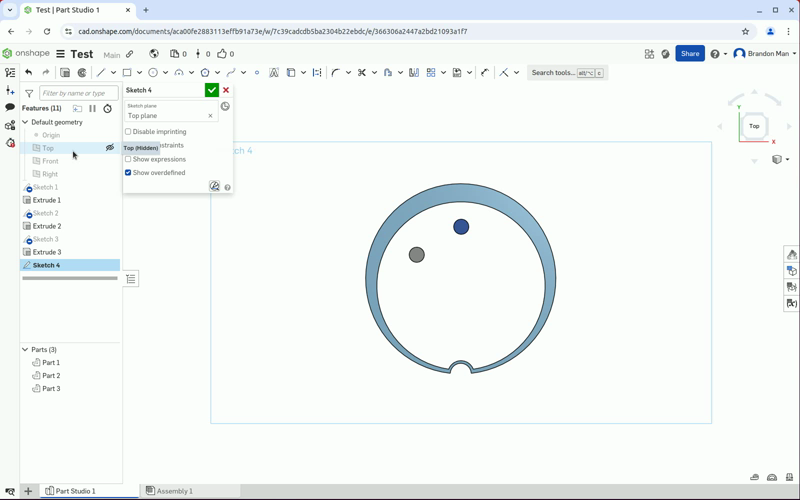
mouse_move(73, 352)
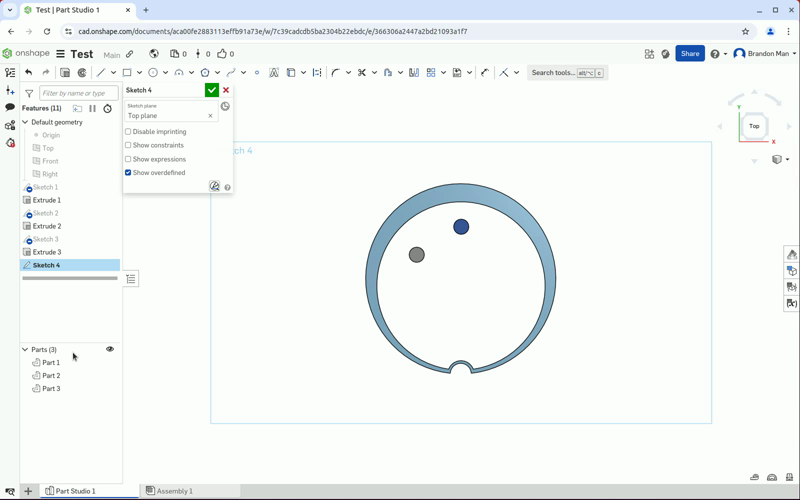
key(y)
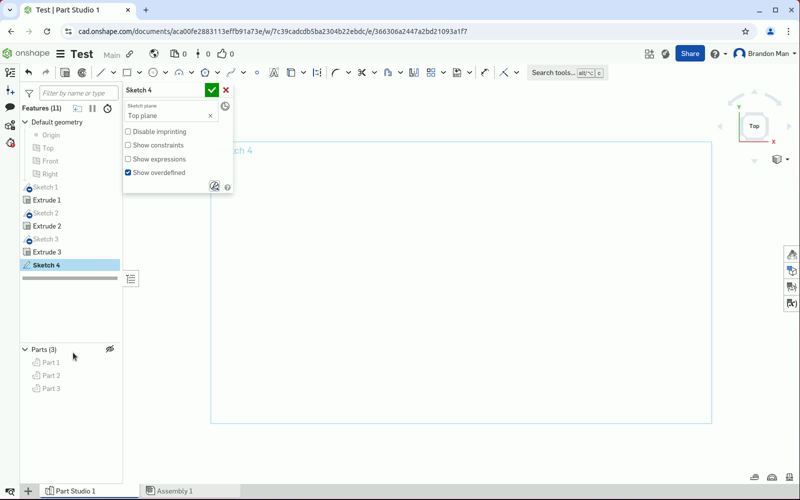
key(c)
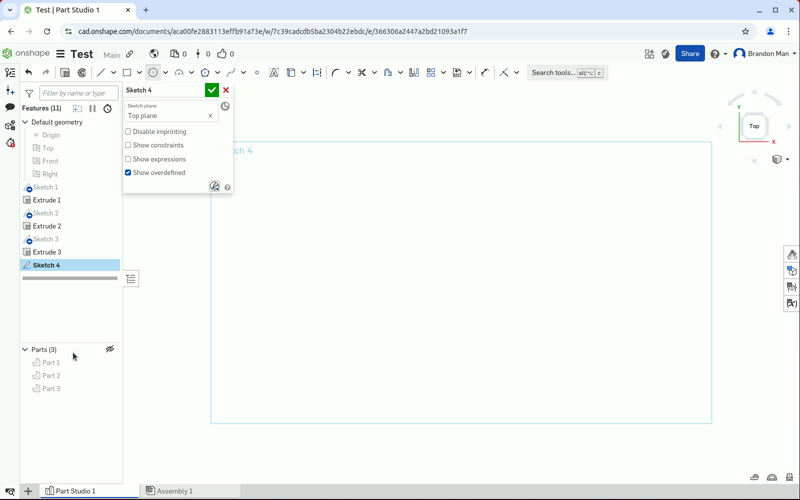
key_down(shift)
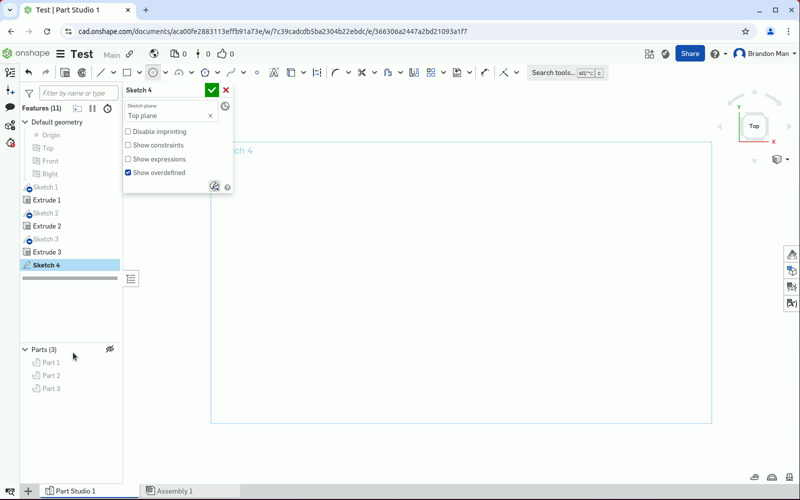
mouse_move(505, 254)
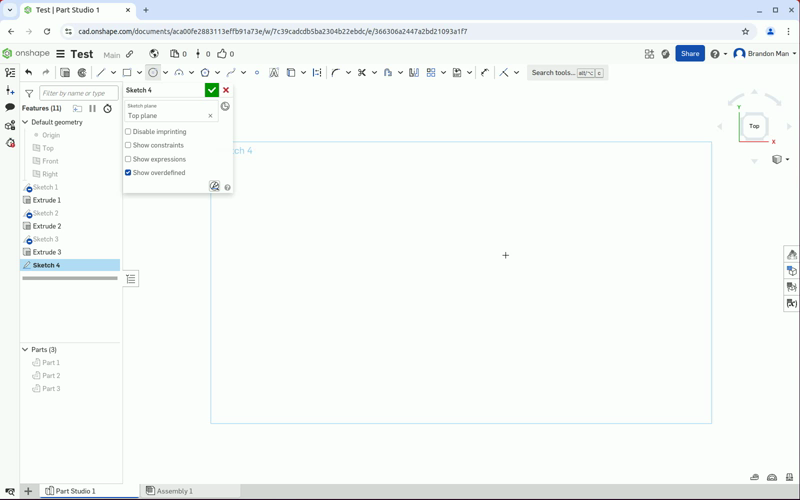
click(505, 254)
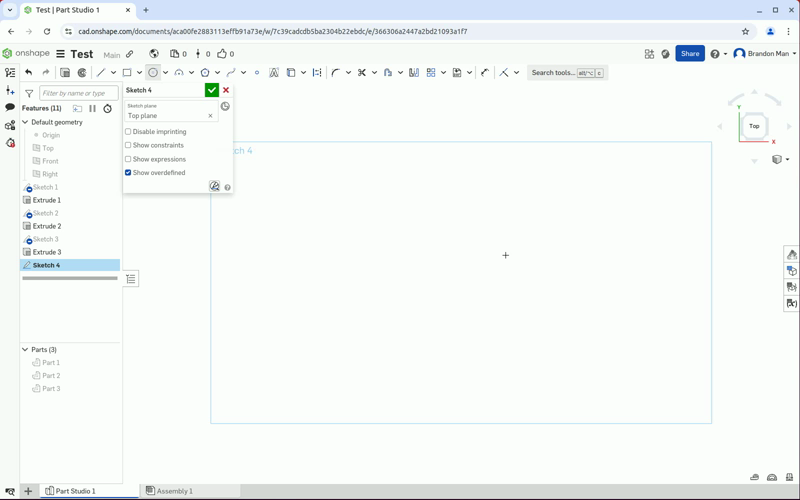
key_up(shift)
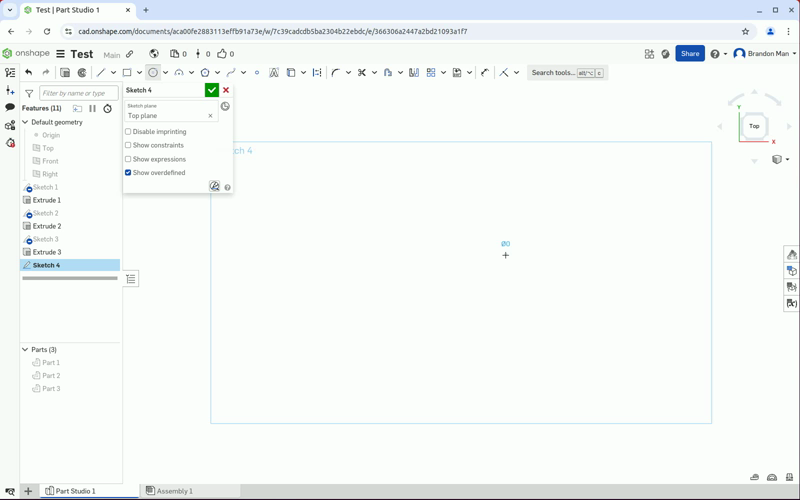
mouse_move(513, 254)
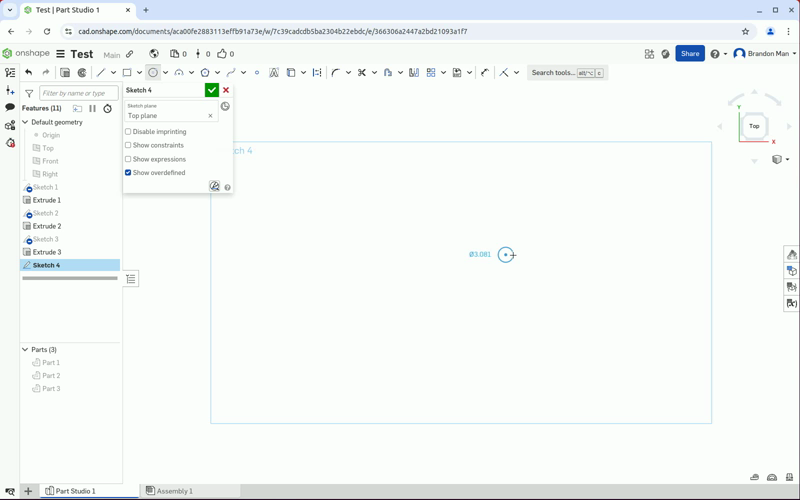
click(513, 254)
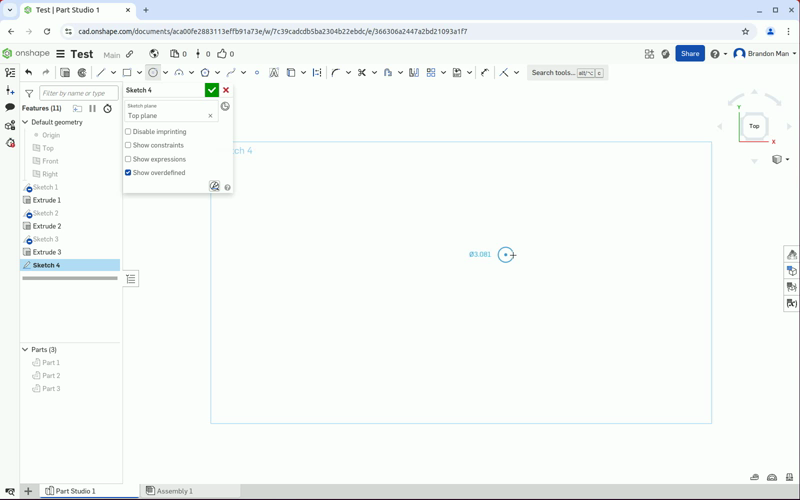
key(esc)
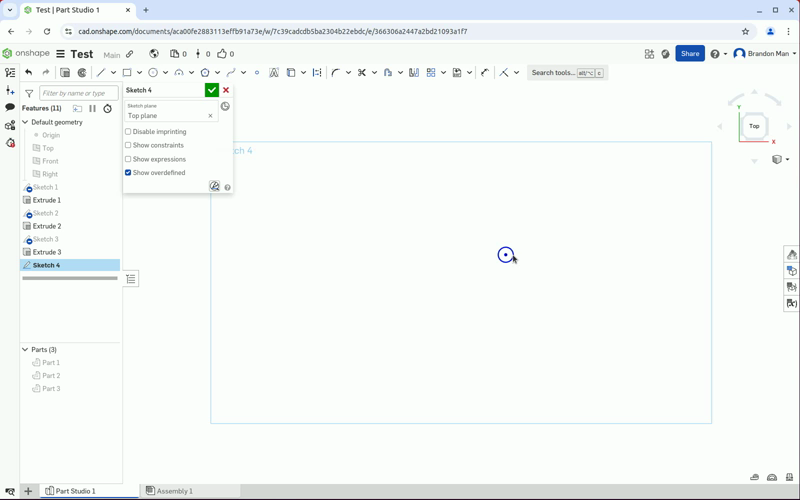
mouse_move(510, 249)
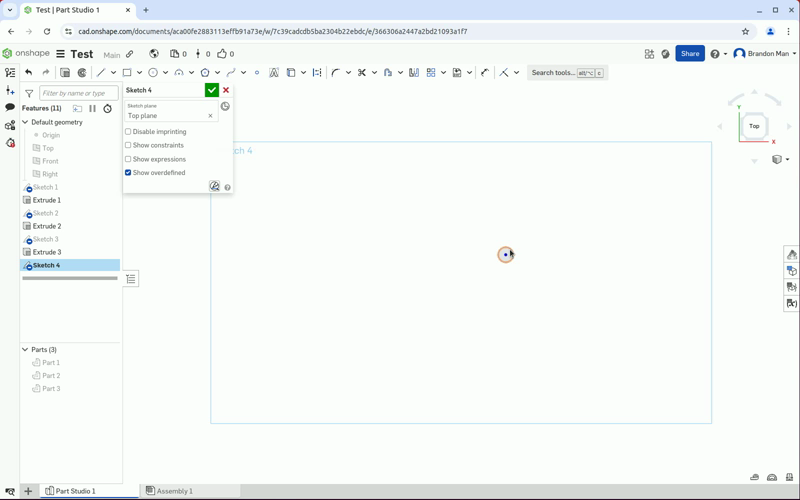
scroll(6)
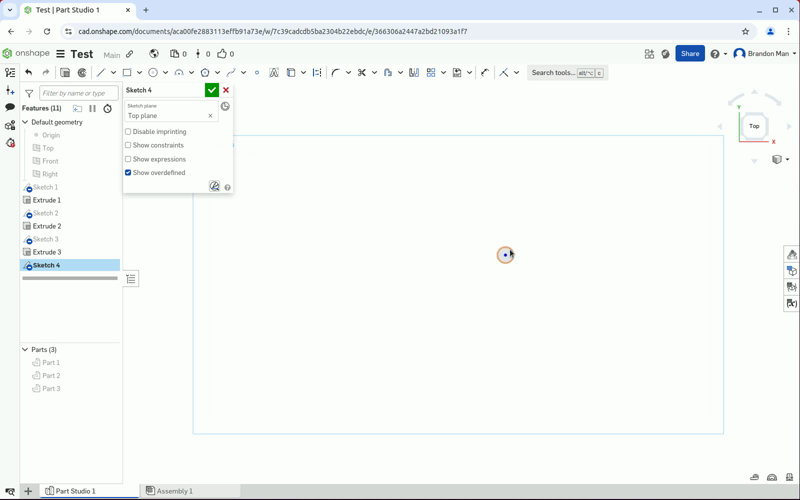
scroll(6)
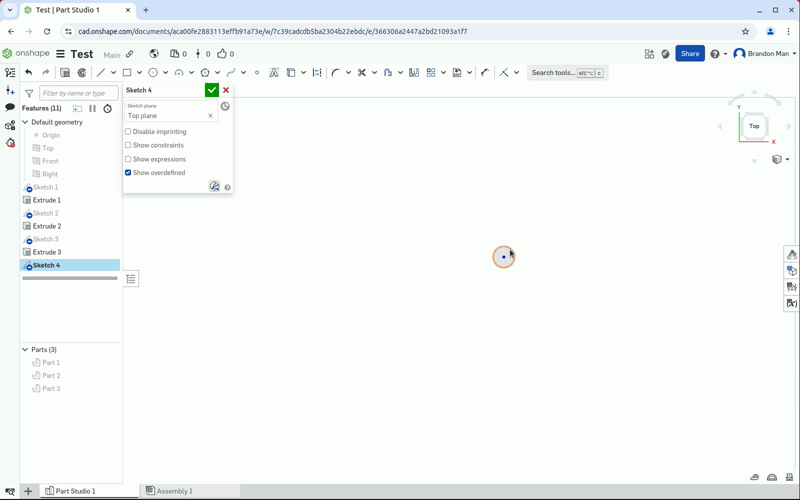
scroll(6)
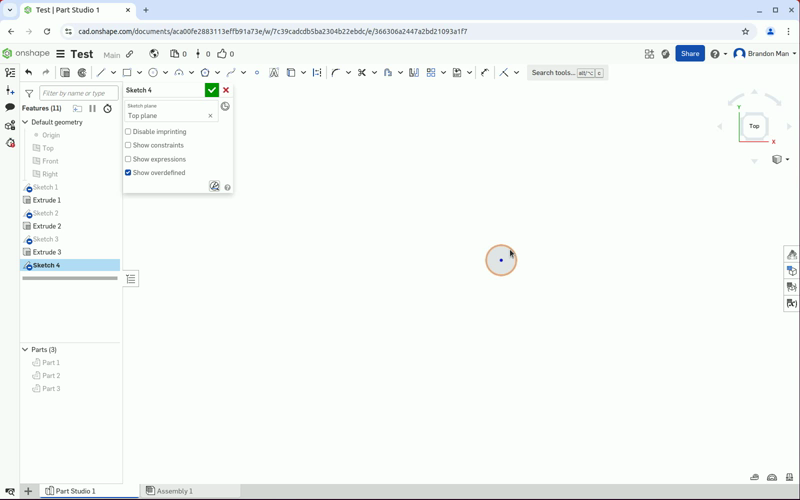
scroll(6)
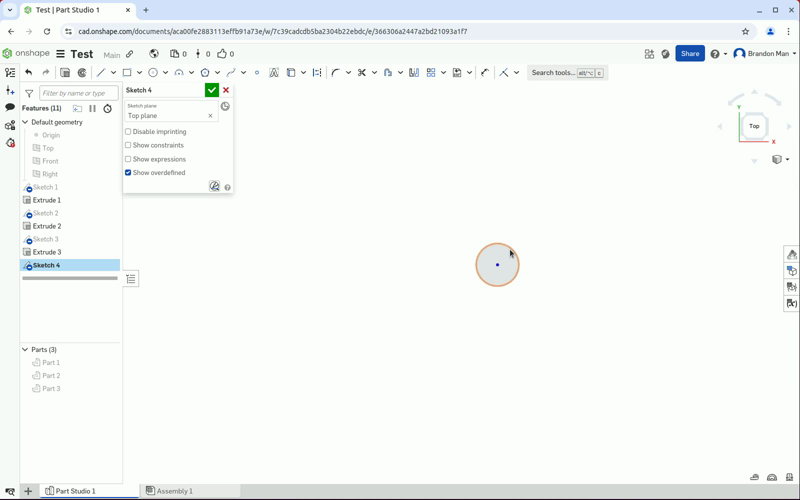
scroll(6)
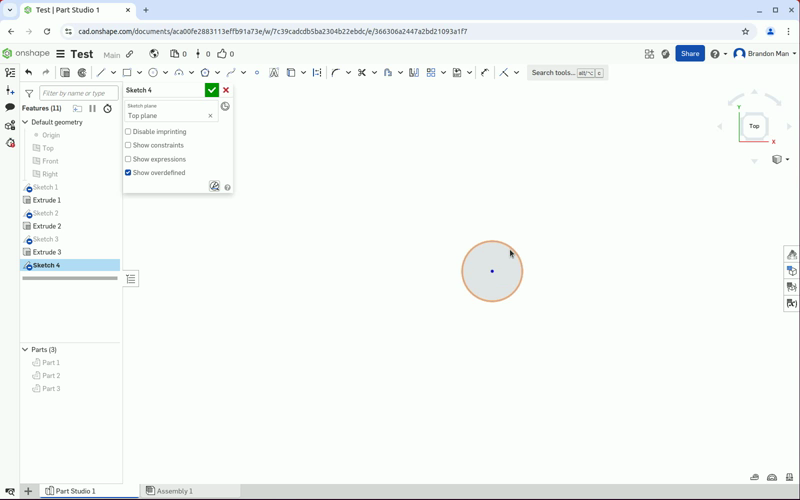
scroll(6)
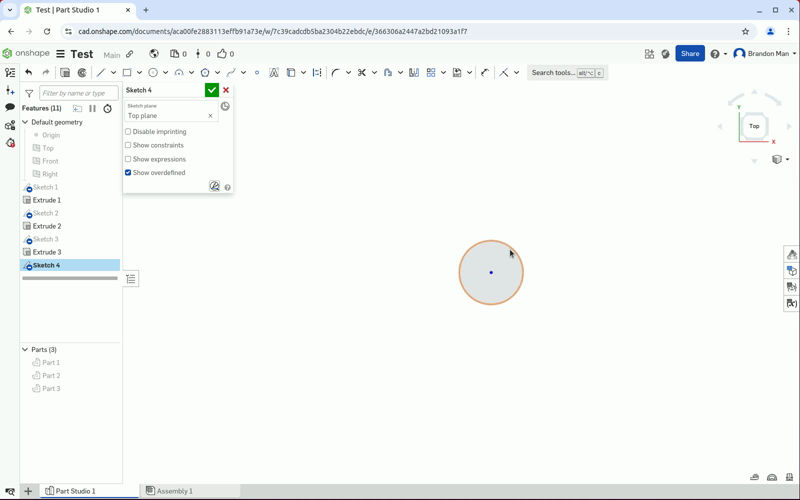
scroll(6)
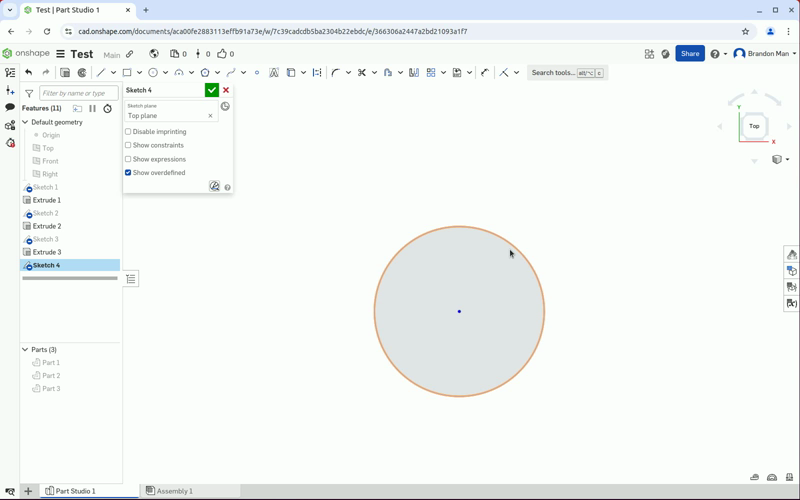
click(510, 249)
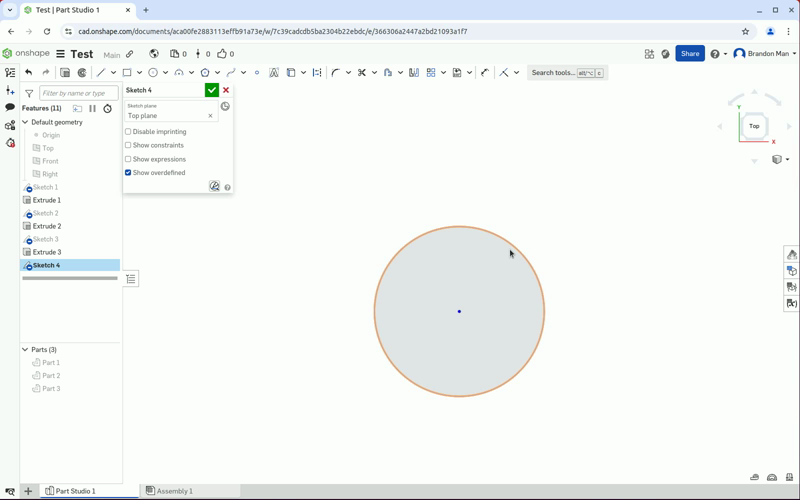
scroll(-6)
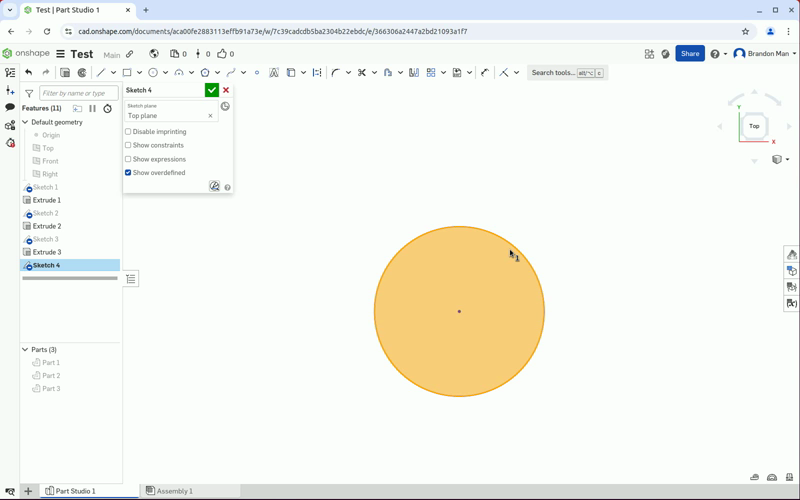
scroll(-6)
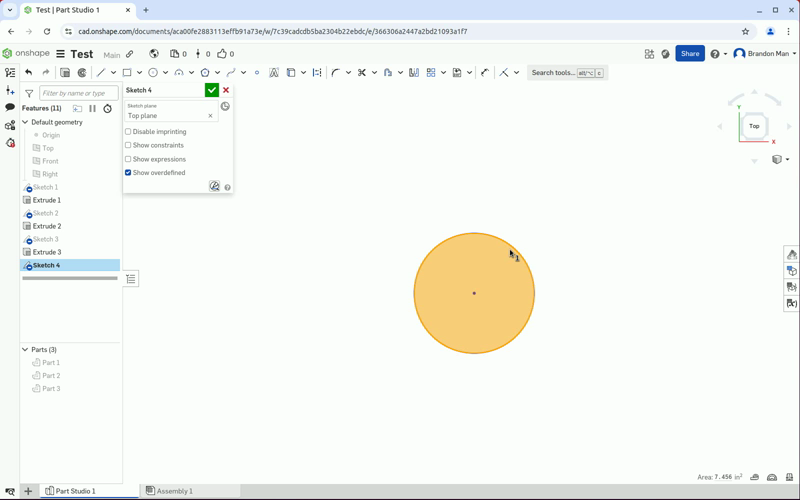
scroll(-6)
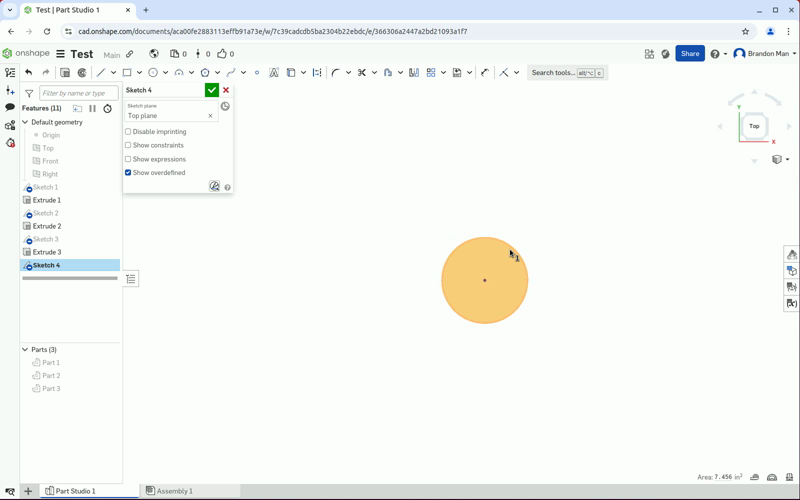
scroll(-6)
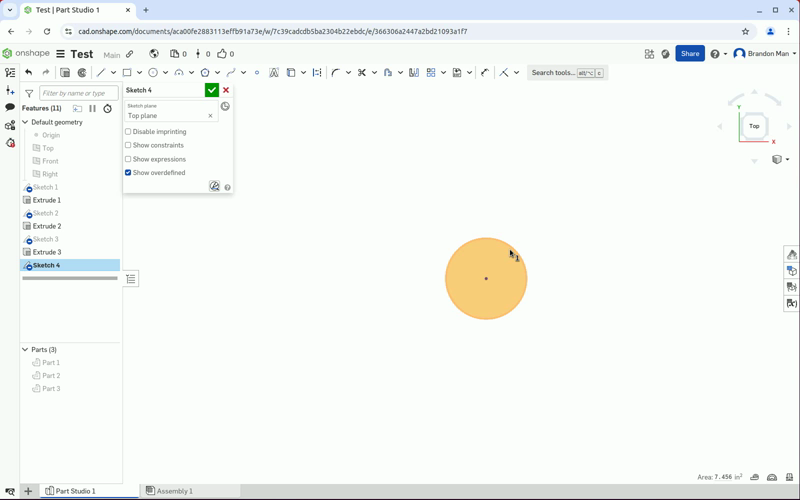
scroll(-6)
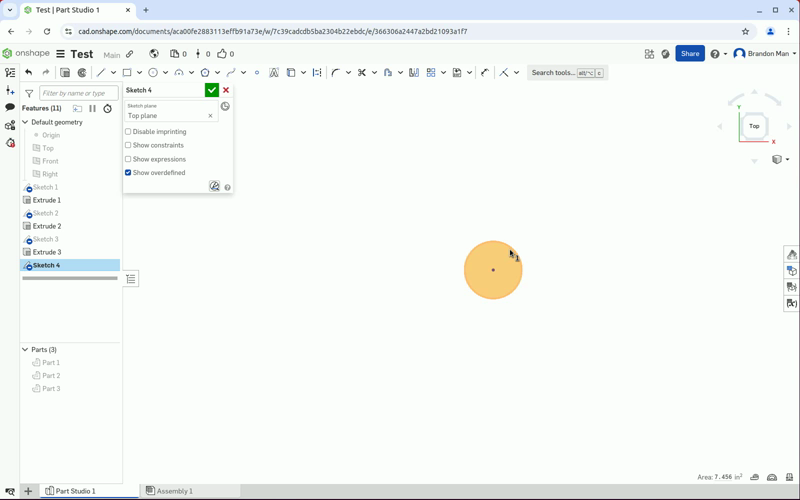
scroll(-6)
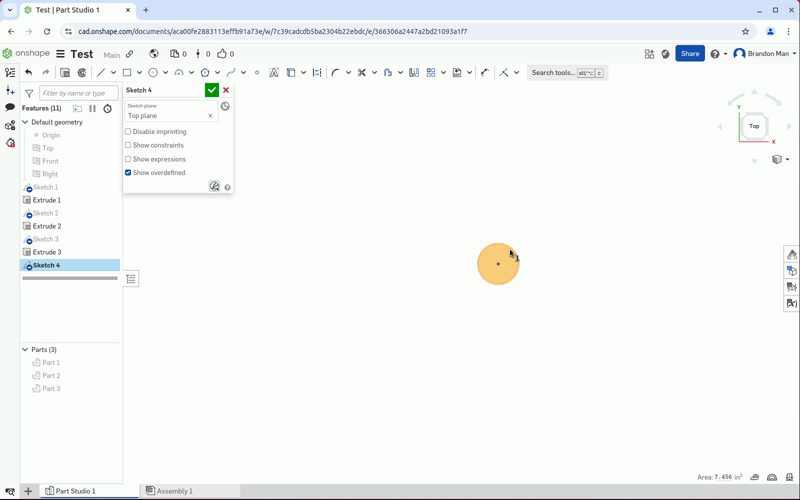
scroll(-6)
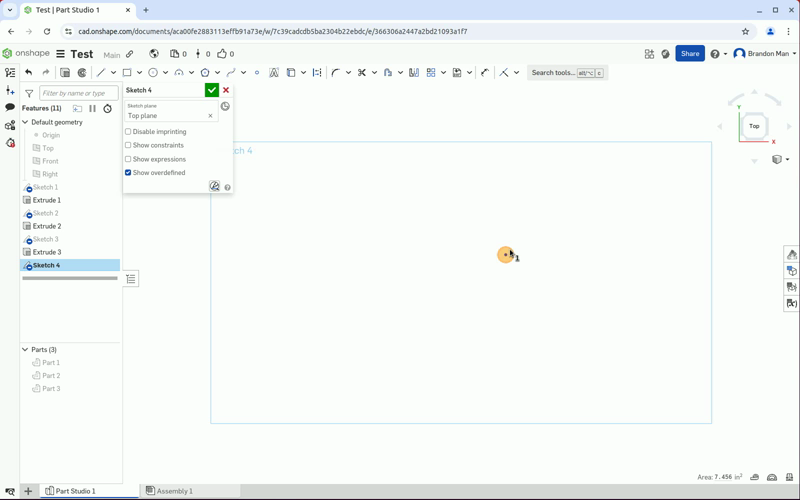
mouse_move(73, 352)
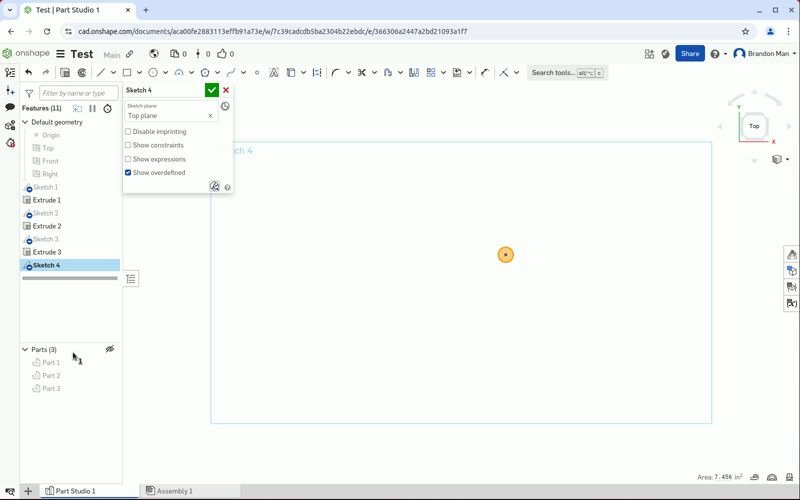
key(shift+y)
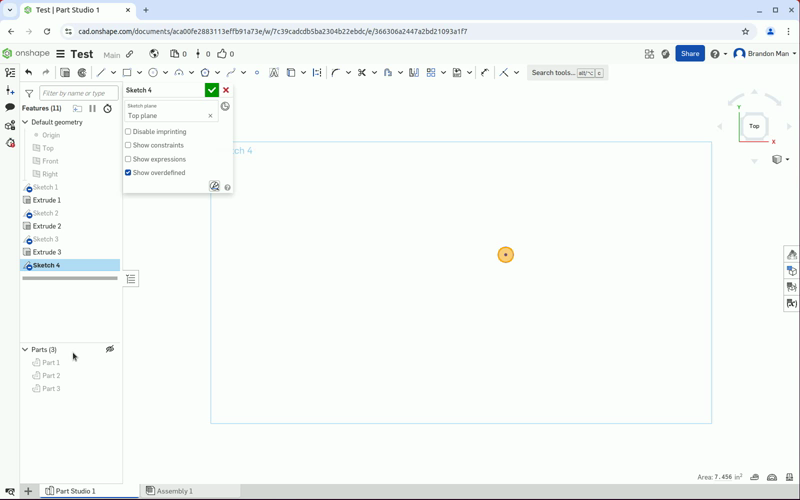
key(shift+e)
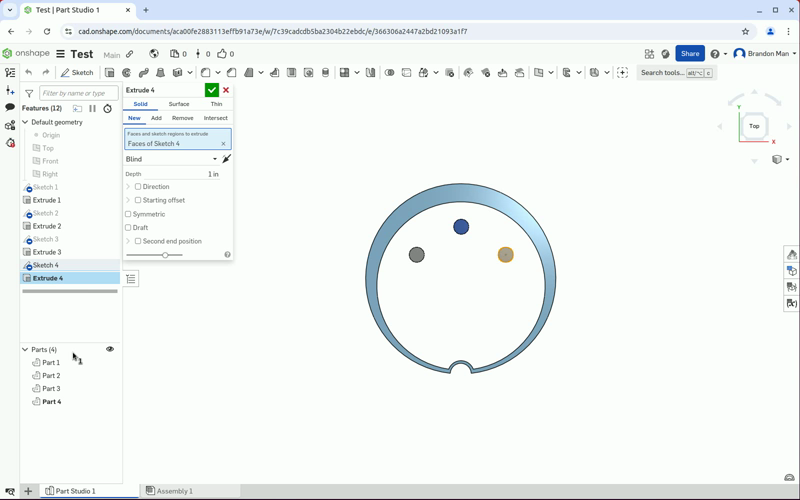
mouse_move(143, 106)
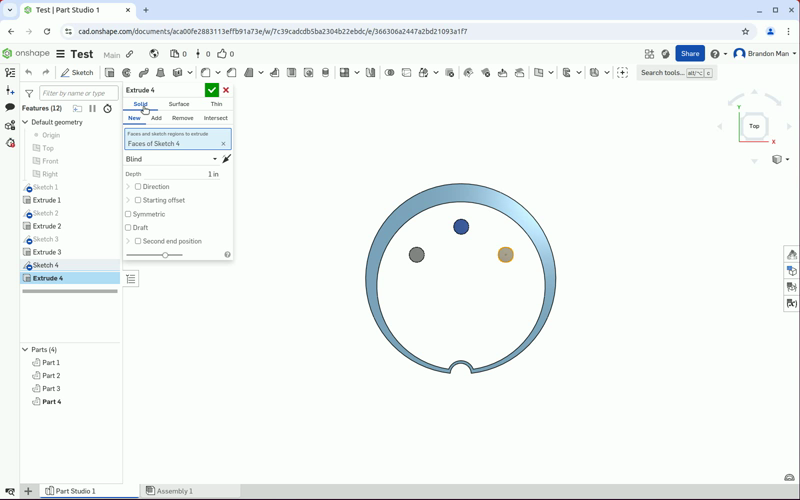
click(143, 106)
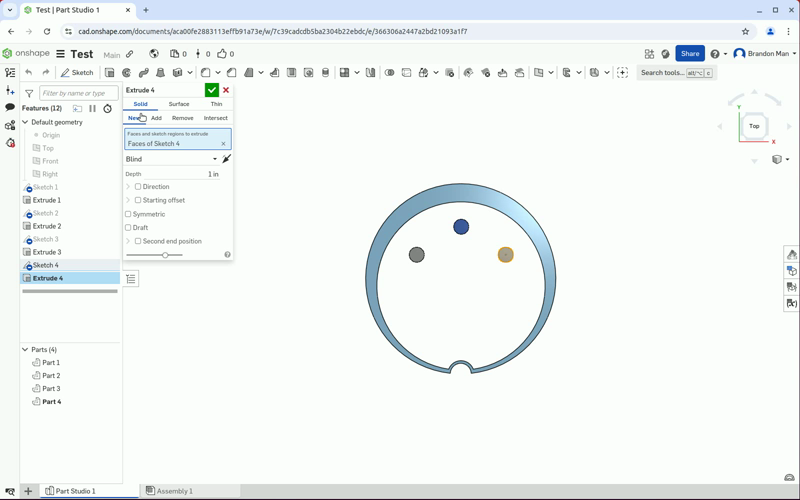
mouse_move(137, 120)
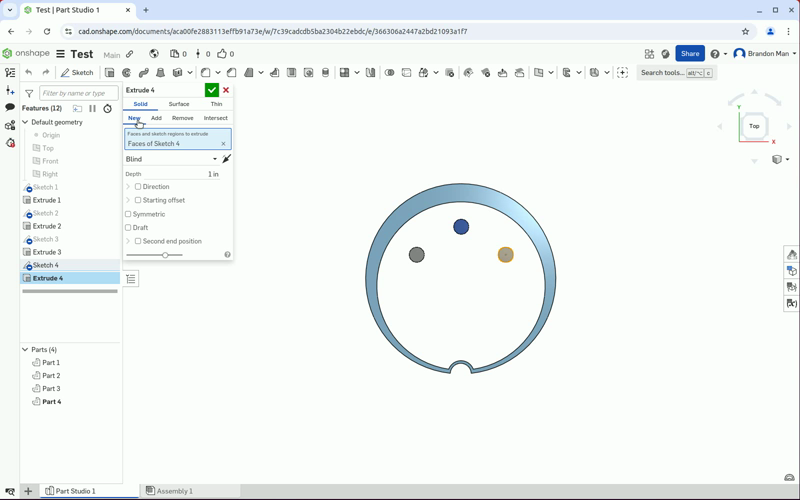
click(137, 120)
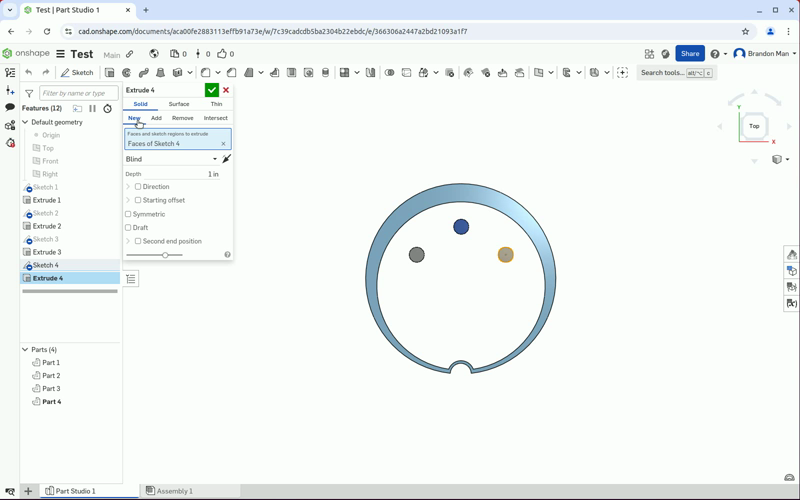
key(tab, 4)
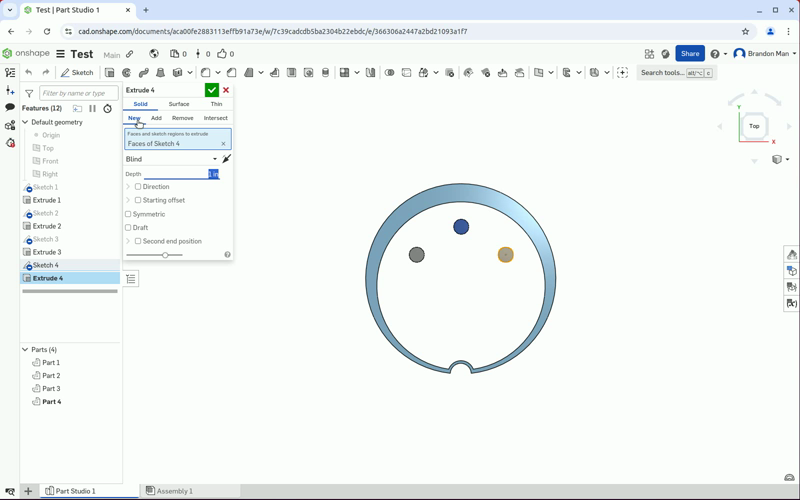
text(1.444)
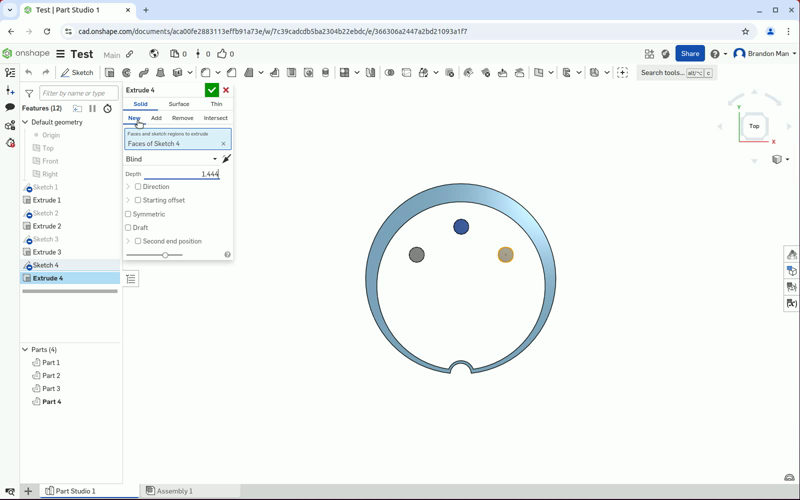
key(enter)
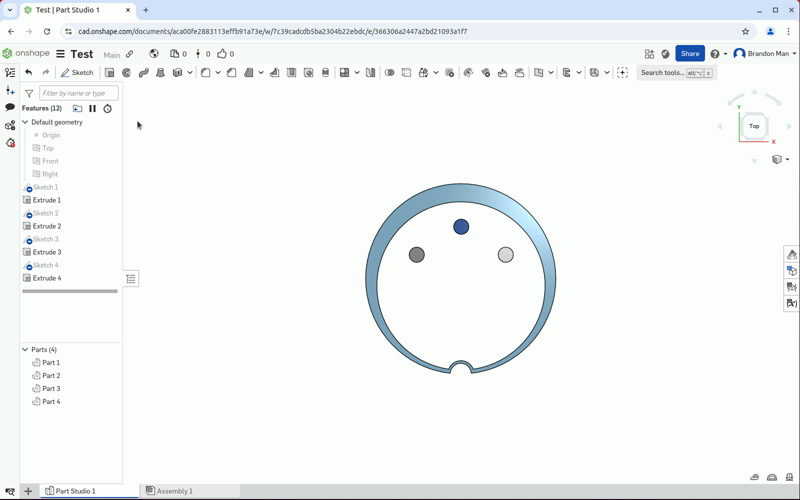
key(shift+h)
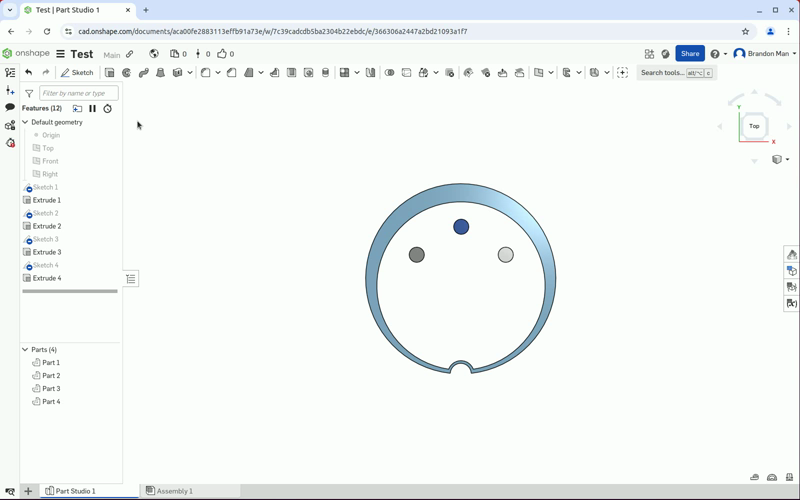
key(shift+h)
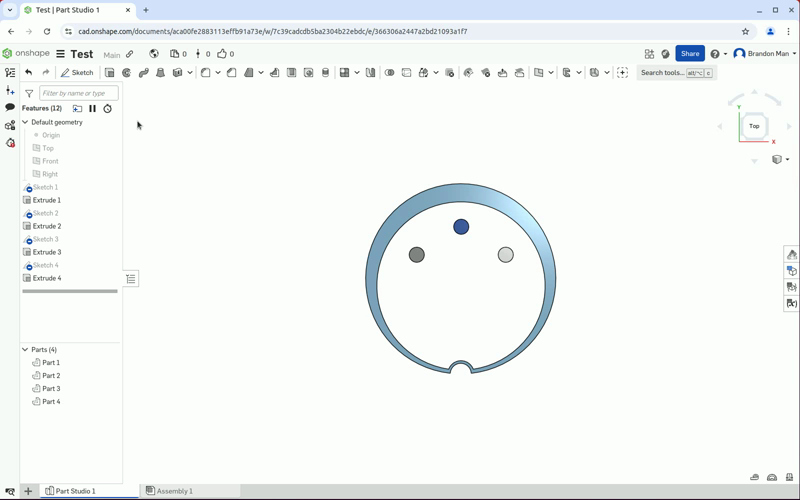
mouse_move(73, 189)
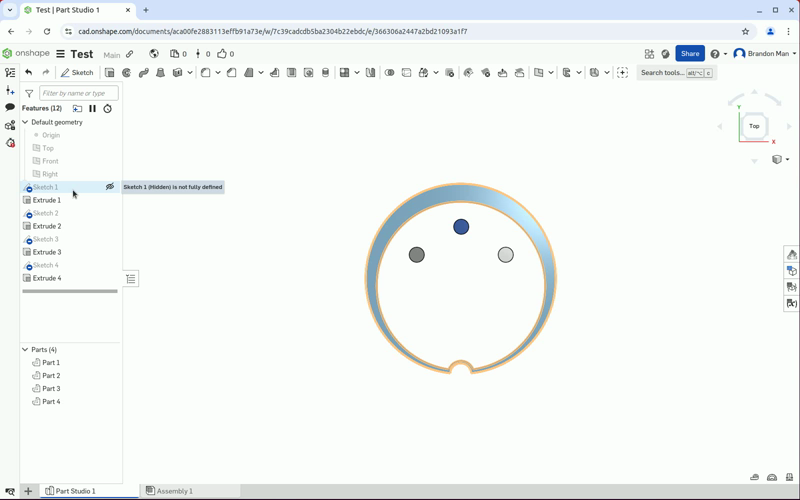
click(73, 189)
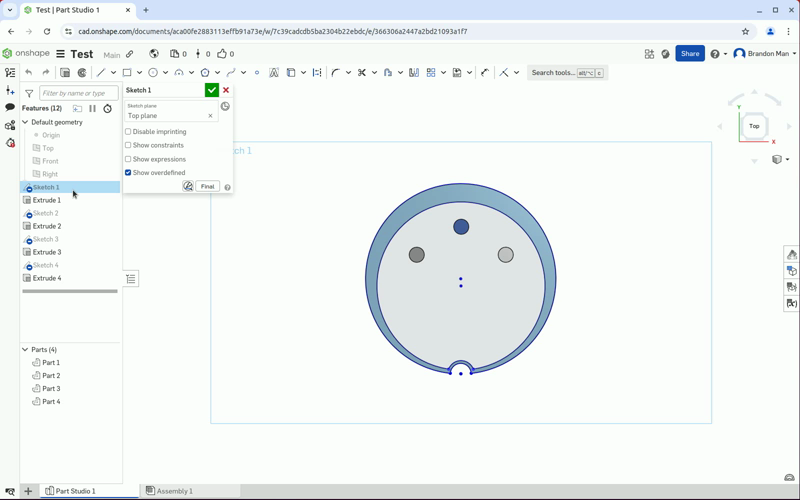
mouse_move(229, 92)
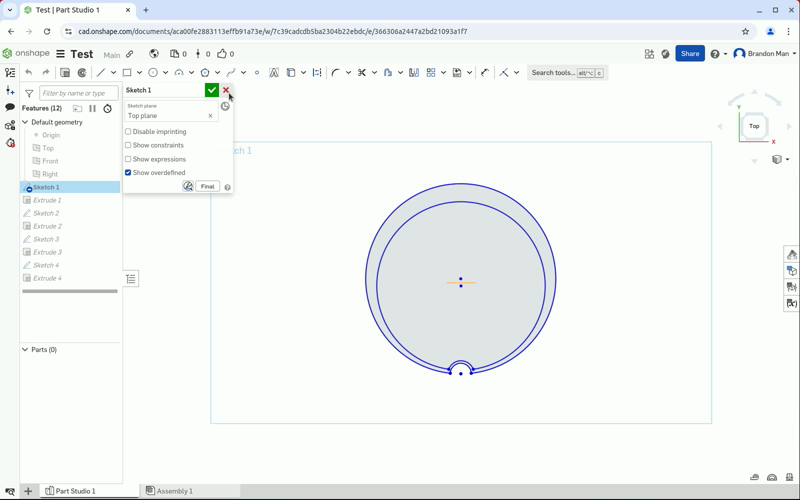
click(229, 92)
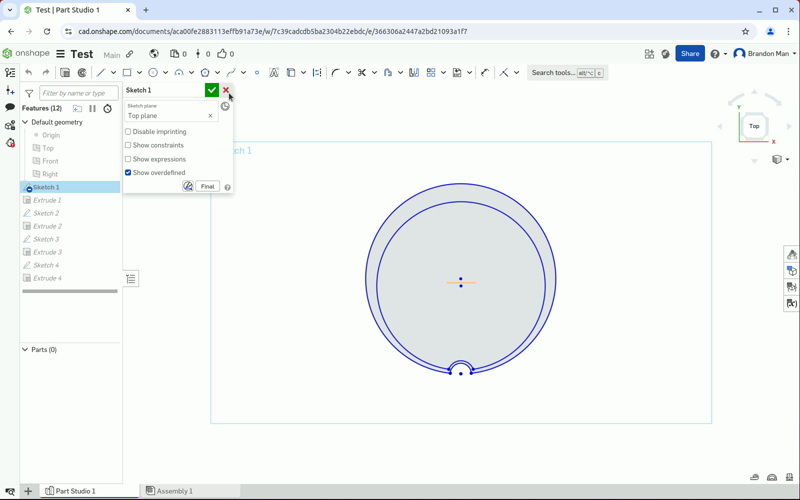
key(shift+s)
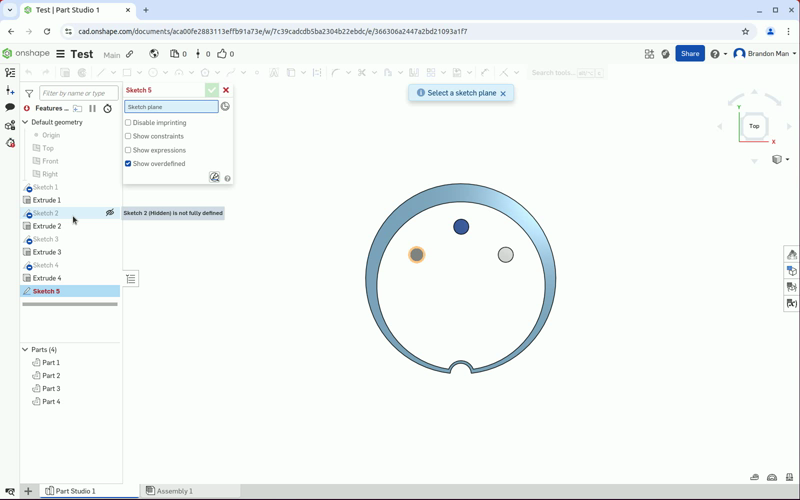
scroll(3)
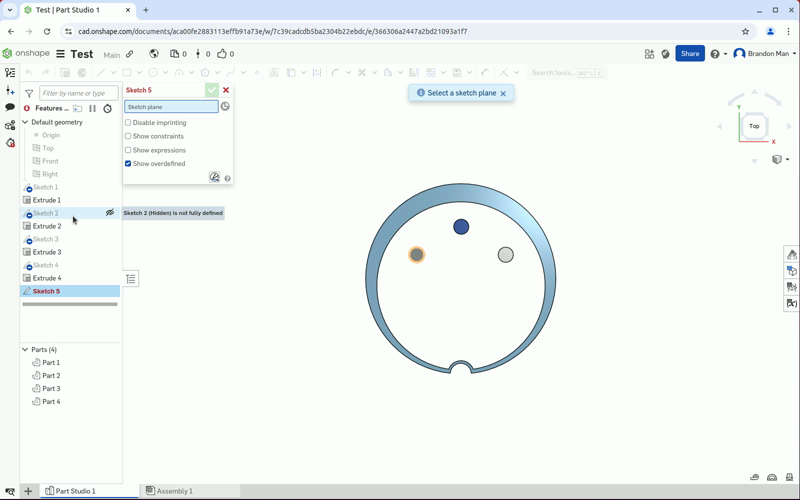
mouse_move(73, 150)
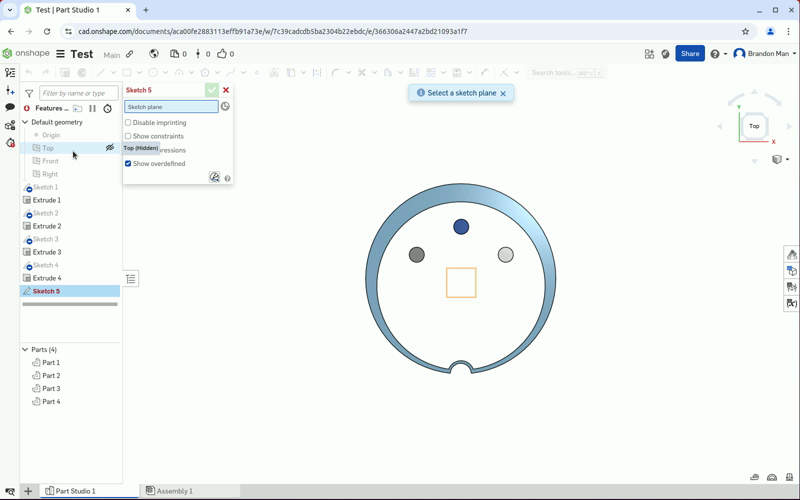
click(73, 150)
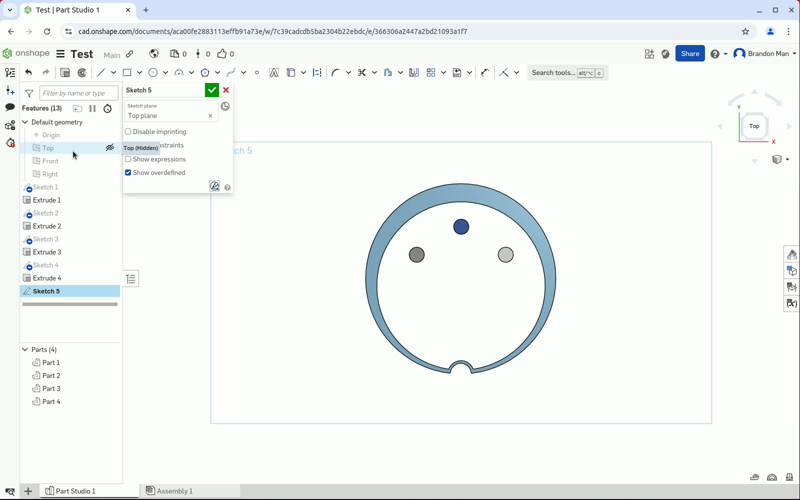
mouse_move(73, 352)
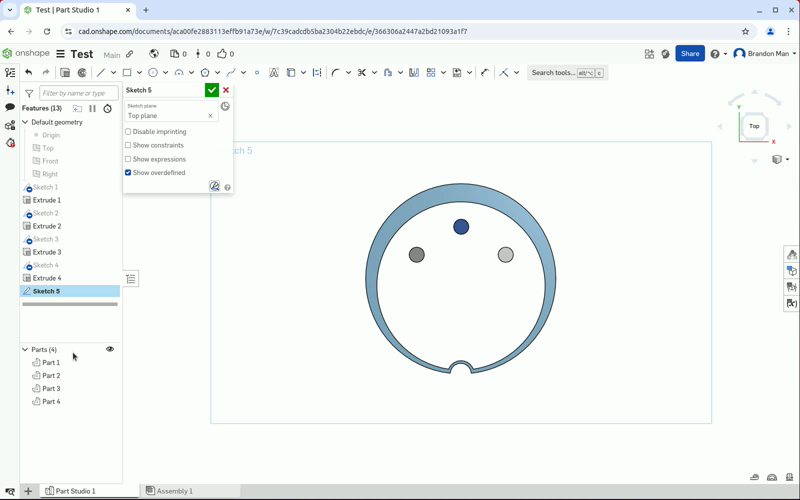
key(y)
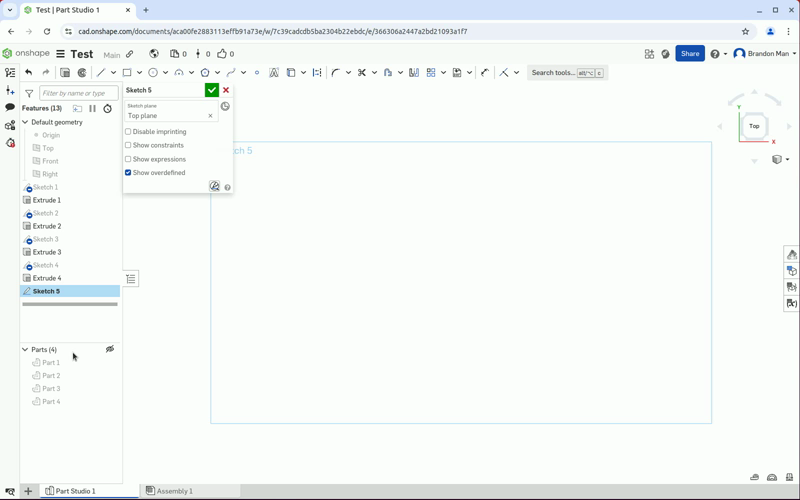
key(c)
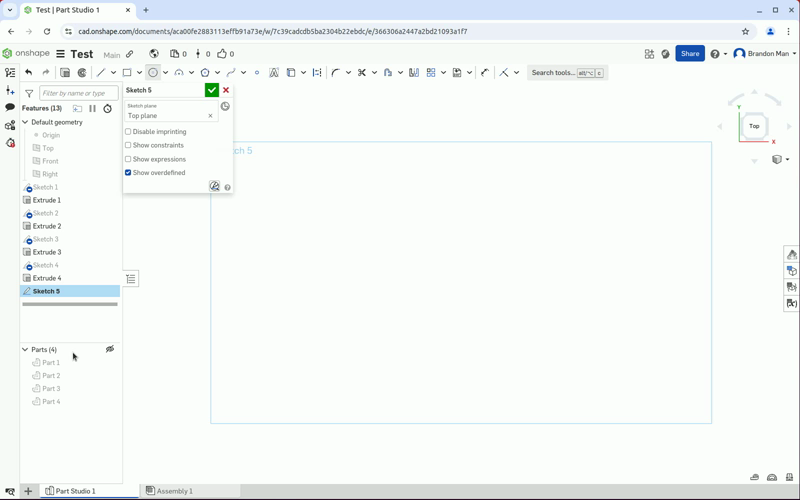
key_down(shift)
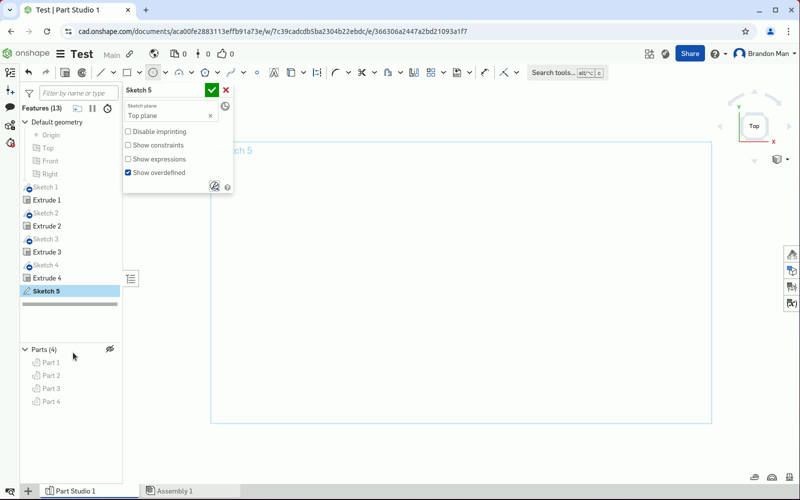
mouse_move(461, 282)
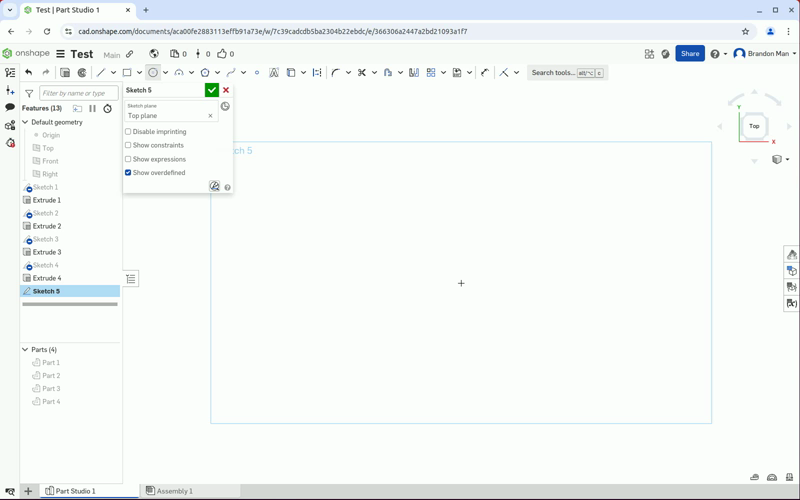
click(461, 282)
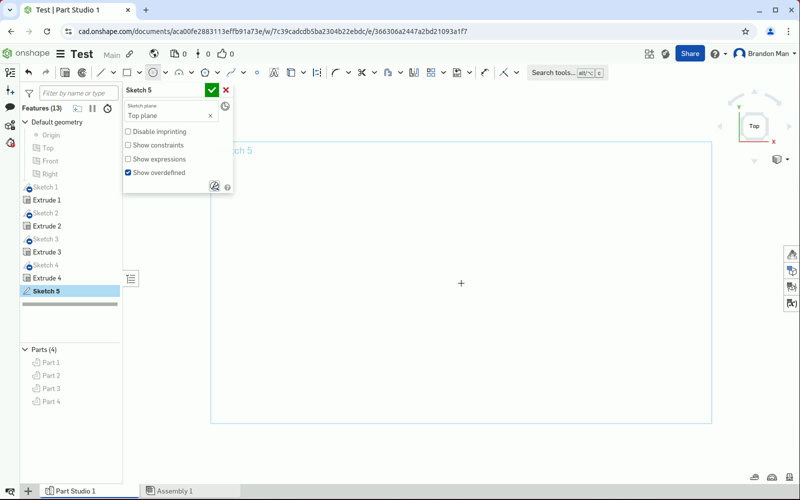
key_up(shift)
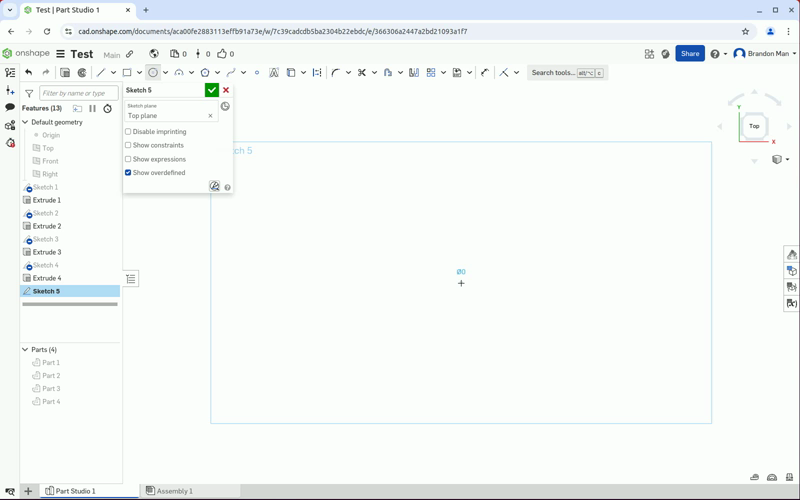
mouse_move(468, 282)
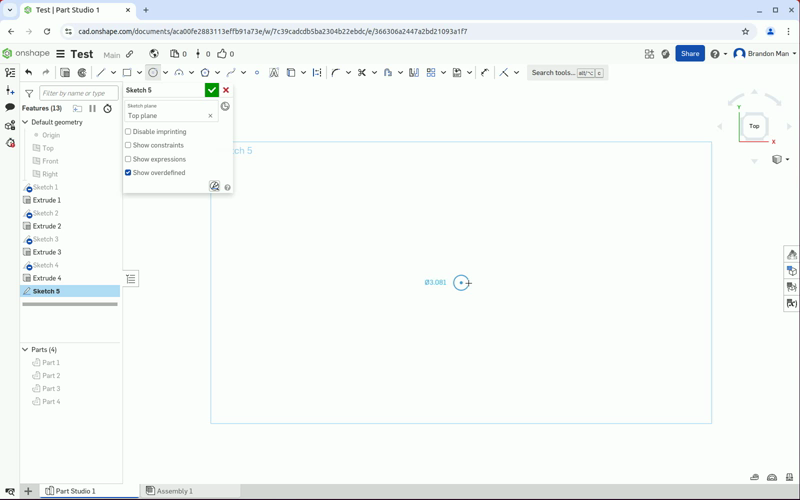
click(468, 282)
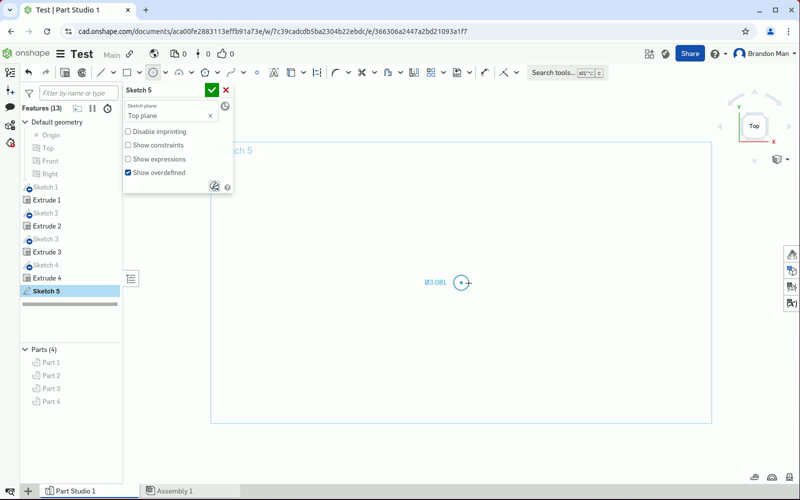
key(esc)
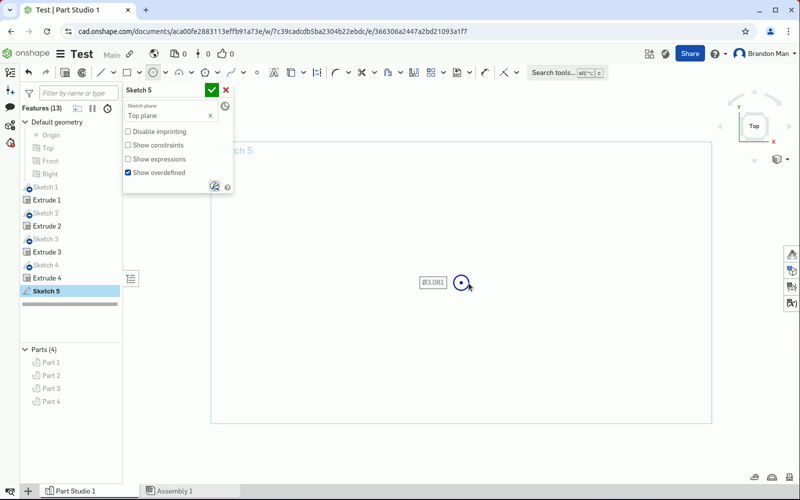
mouse_move(456, 278)
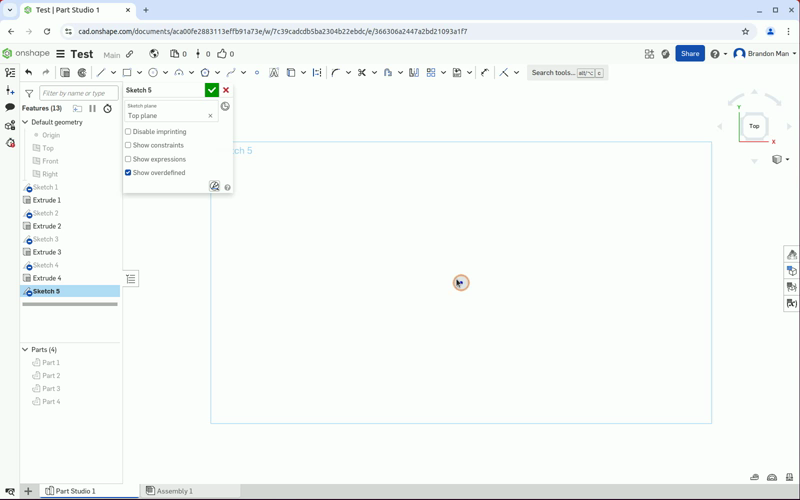
scroll(6)
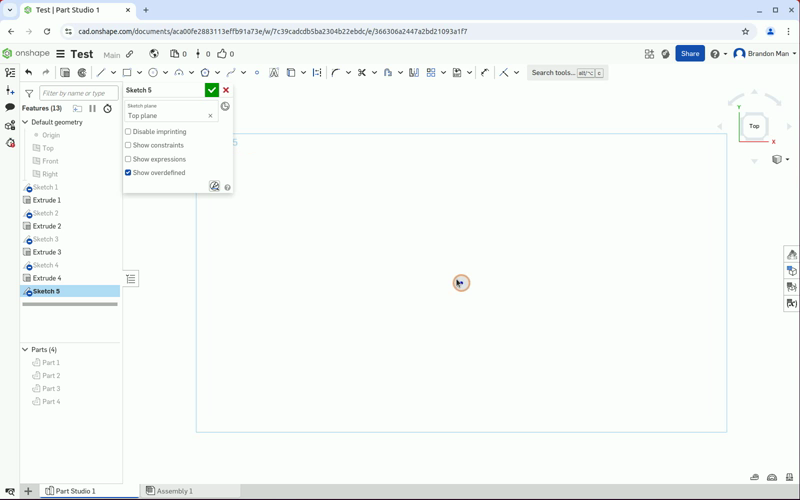
scroll(6)
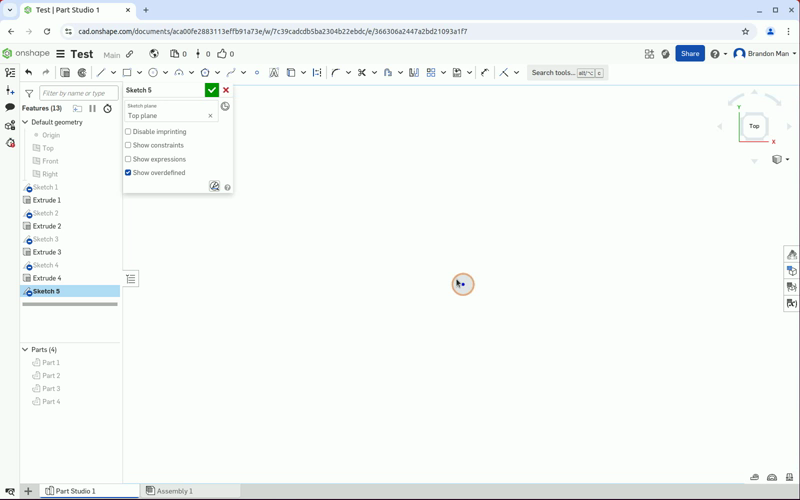
scroll(6)
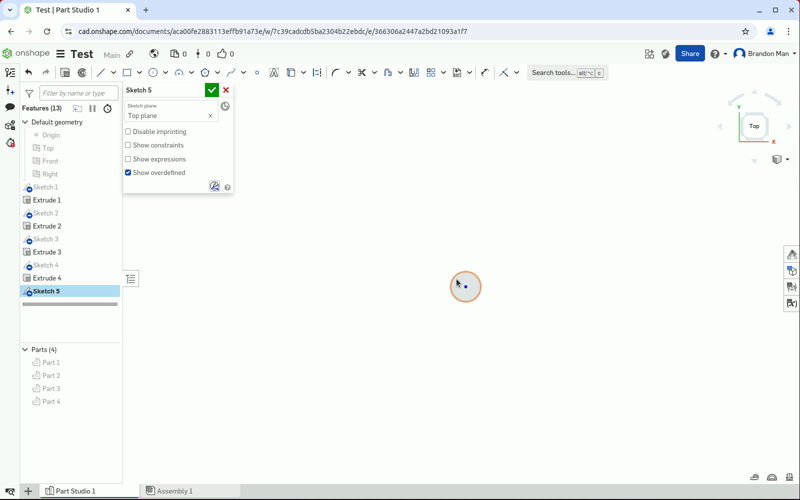
scroll(6)
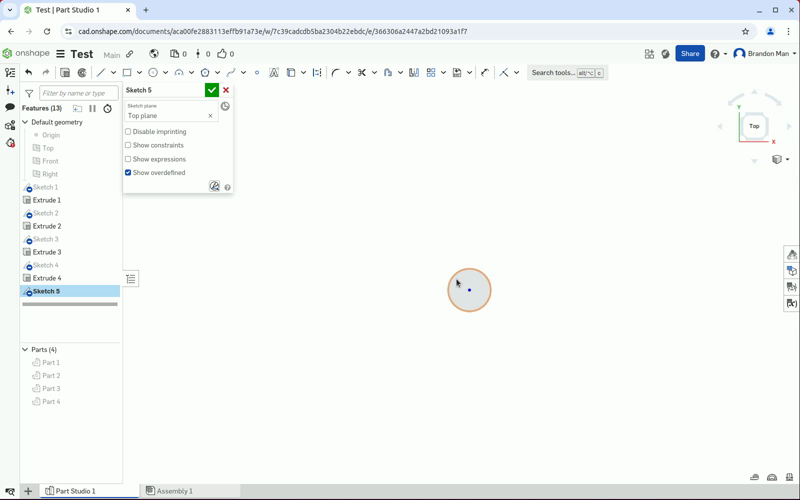
scroll(6)
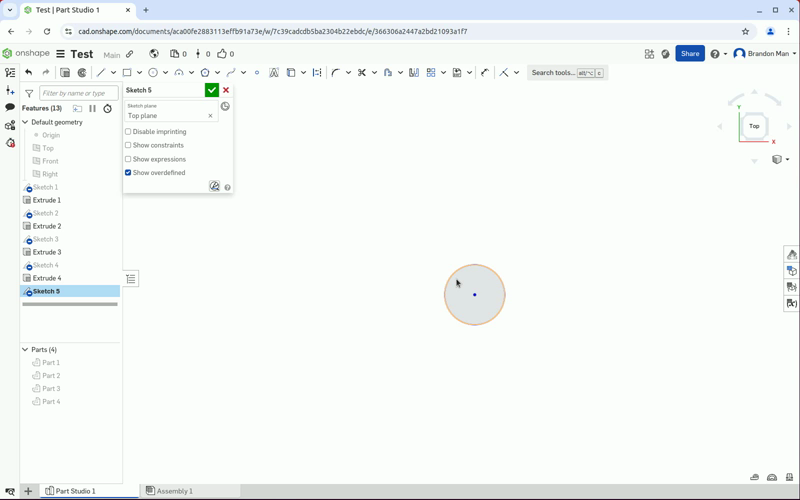
scroll(6)
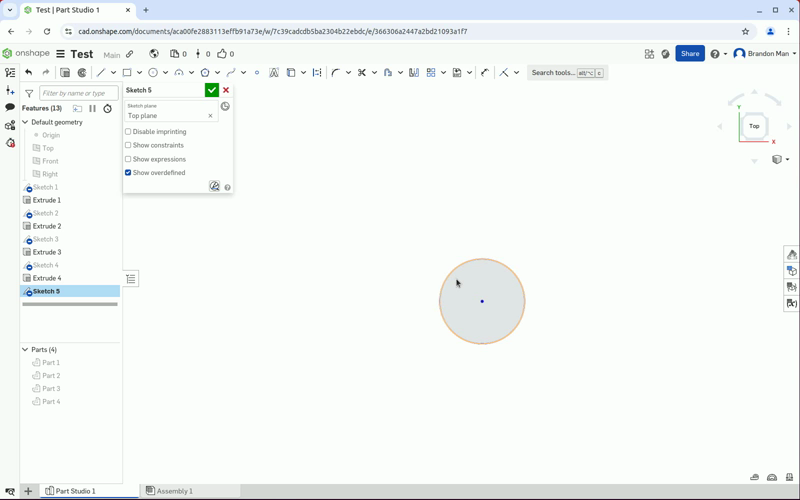
scroll(6)
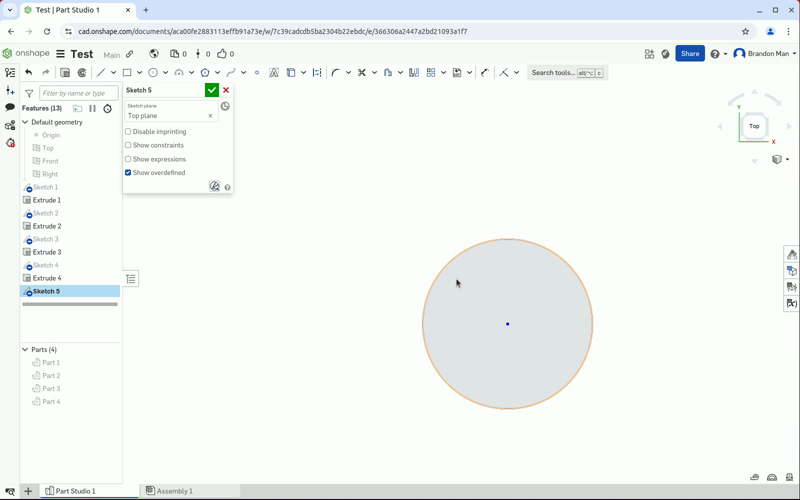
click(456, 278)
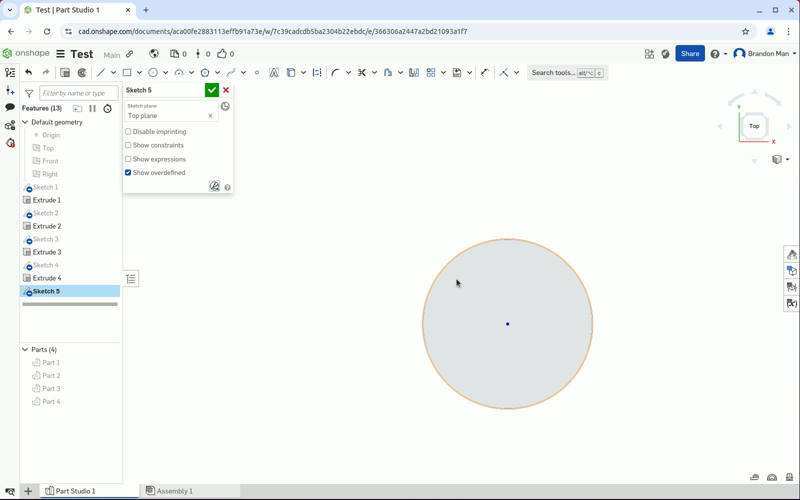
scroll(-6)
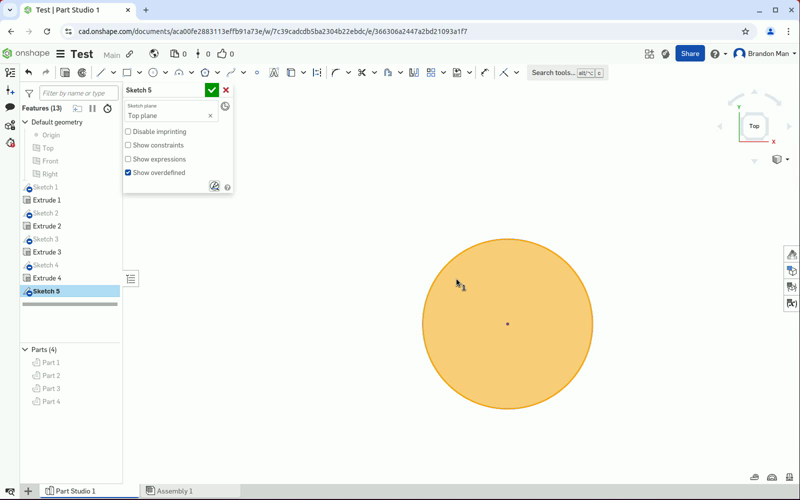
scroll(-6)
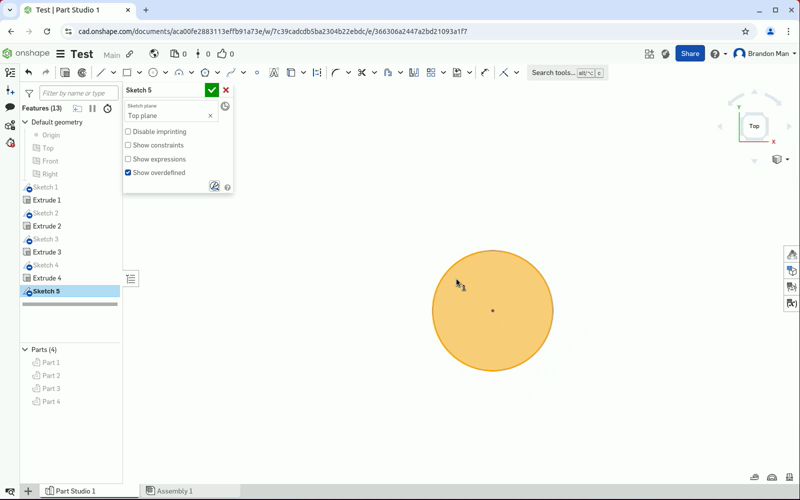
scroll(-6)
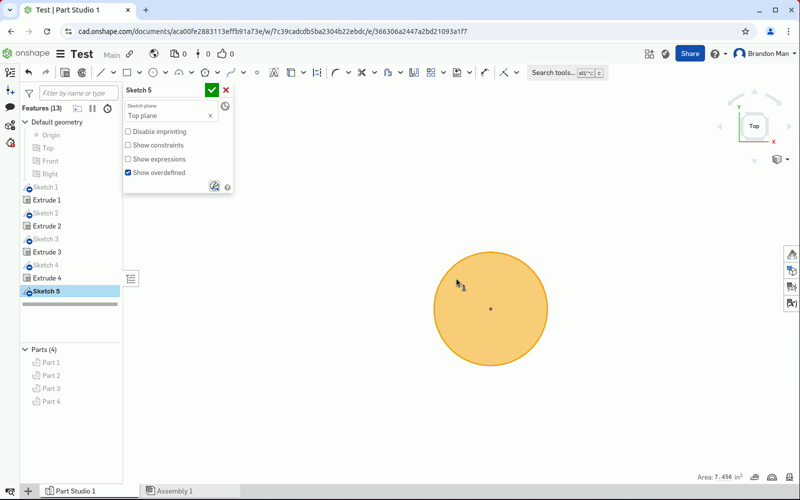
scroll(-6)
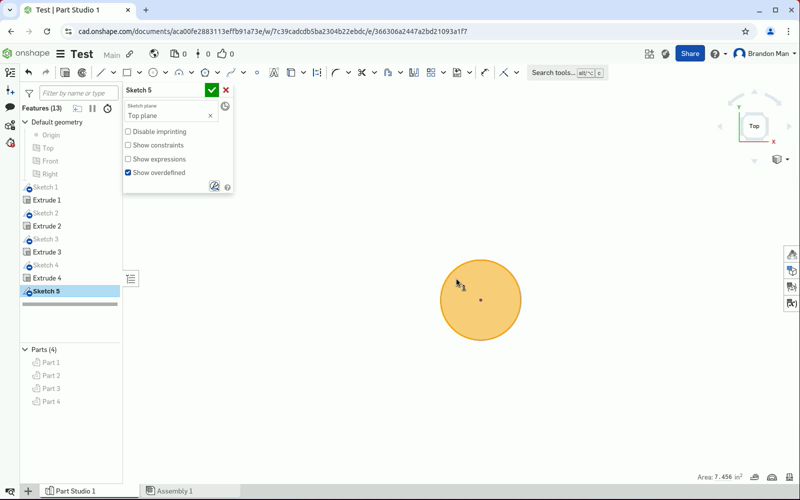
scroll(-6)
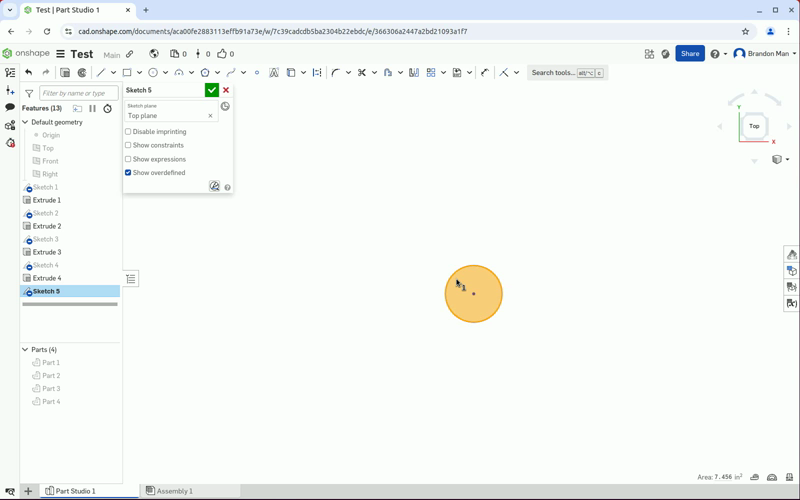
scroll(-6)
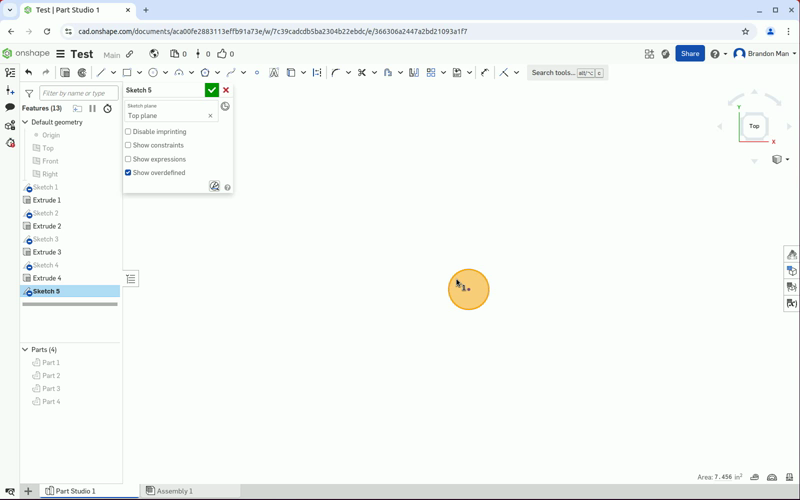
scroll(-6)
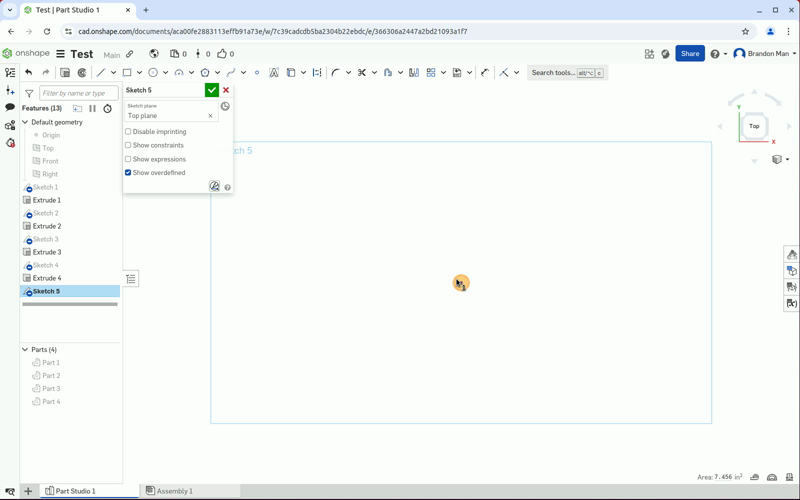
mouse_move(73, 352)
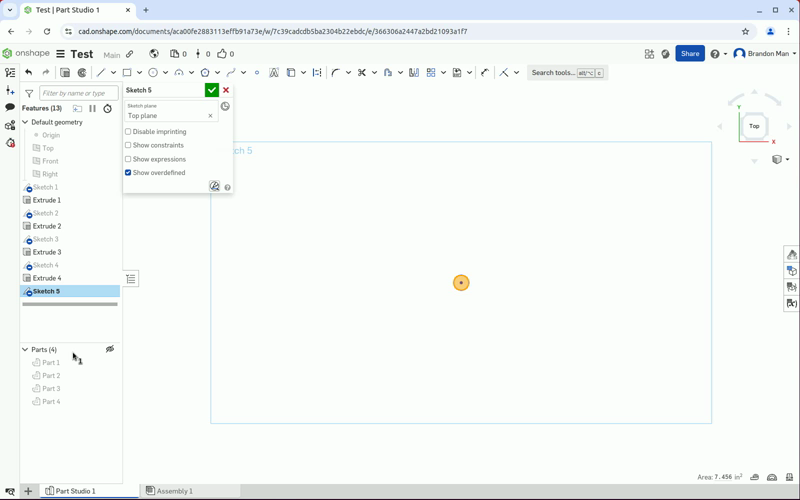
key(shift+y)
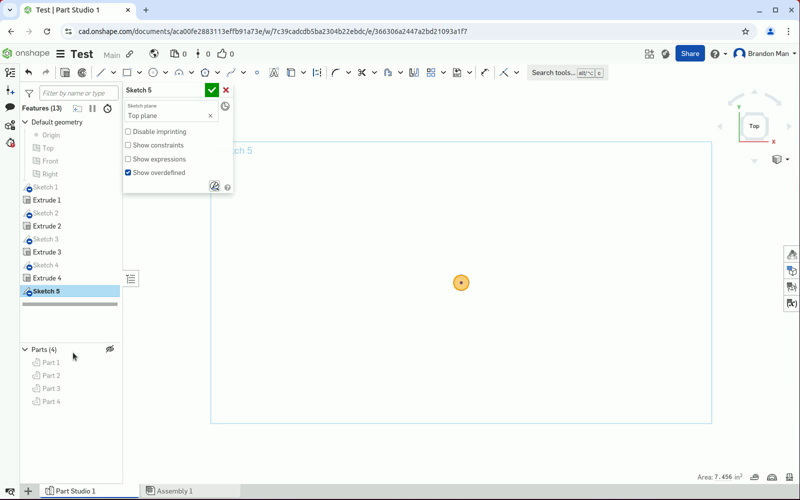
key(shift+e)
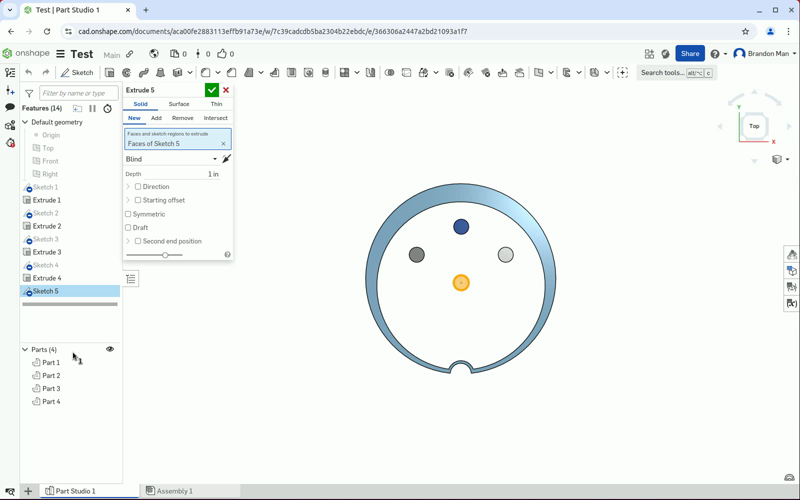
mouse_move(143, 106)
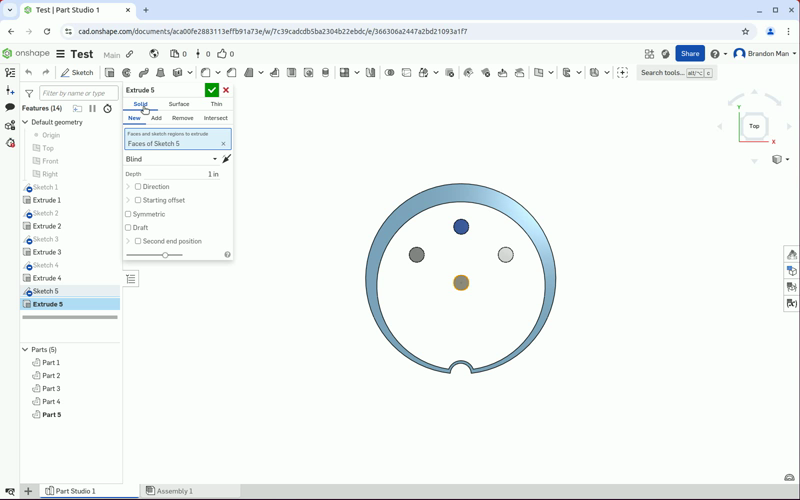
click(143, 106)
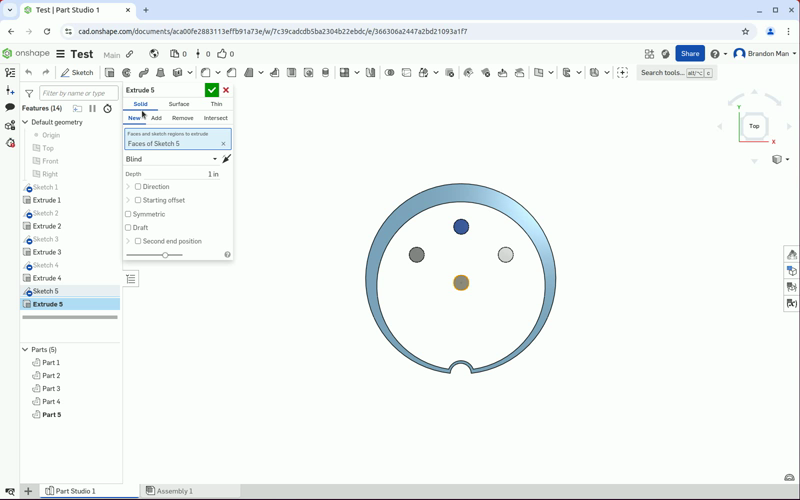
mouse_move(137, 120)
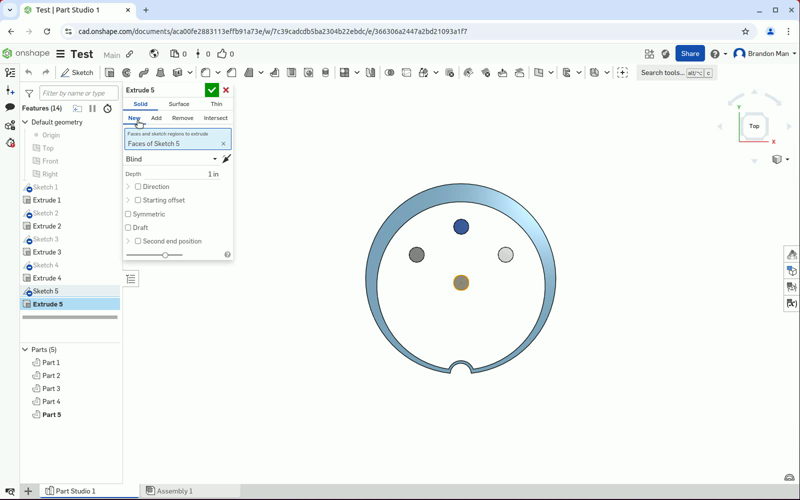
click(137, 120)
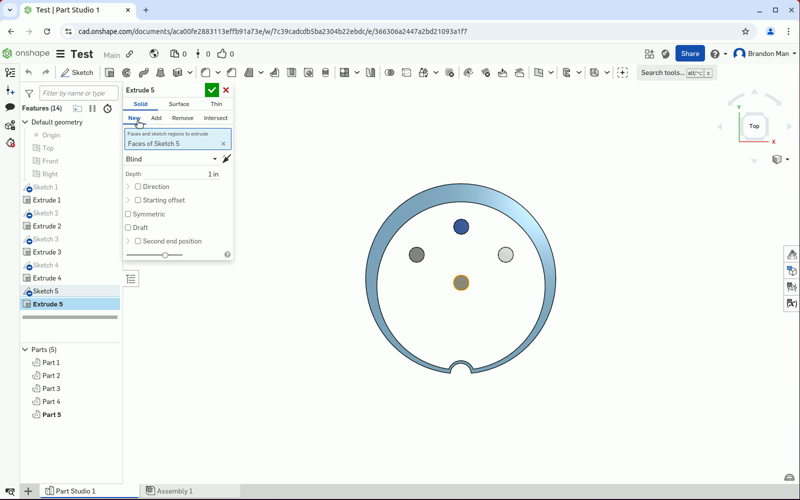
key(tab, 4)
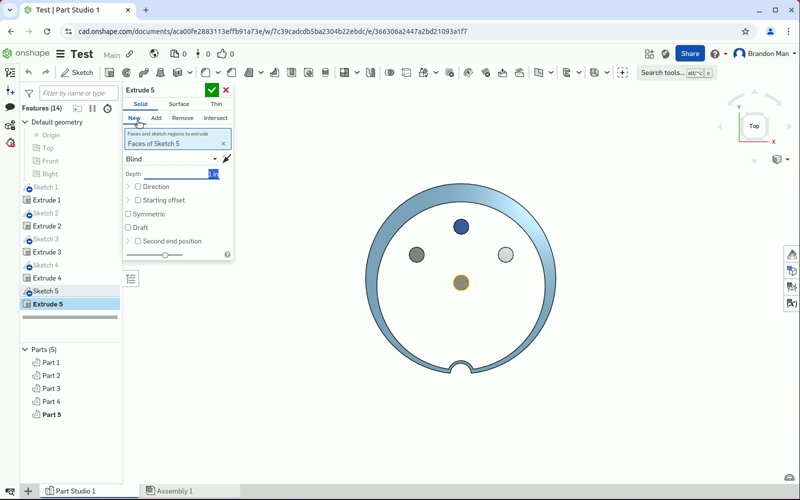
text(1.444)
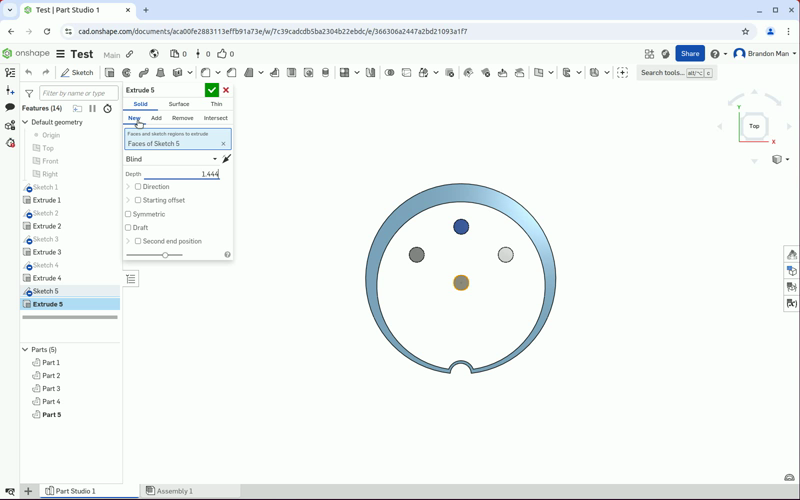
key(enter)
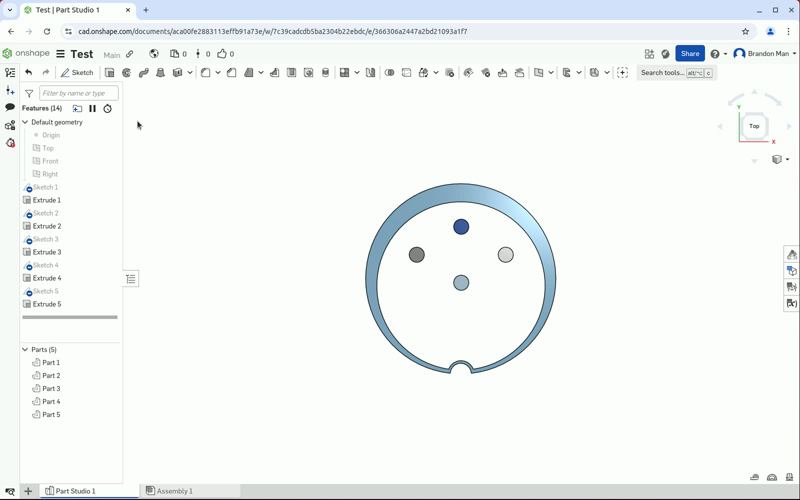
key(shift+h)
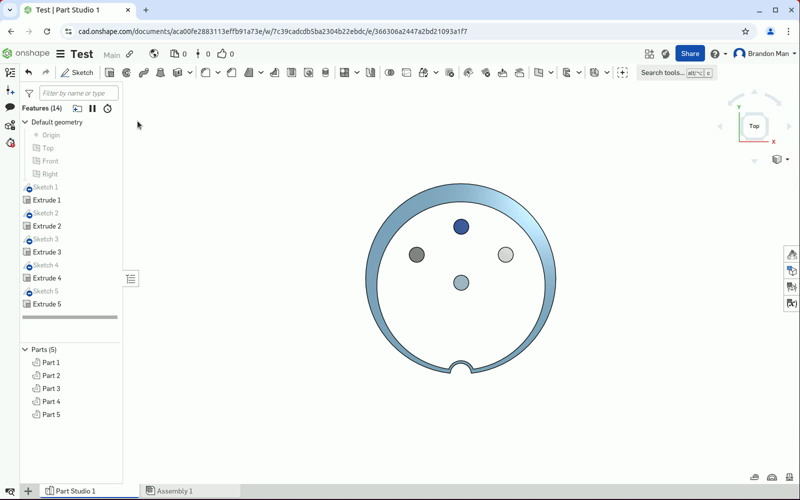
key(shift+h)
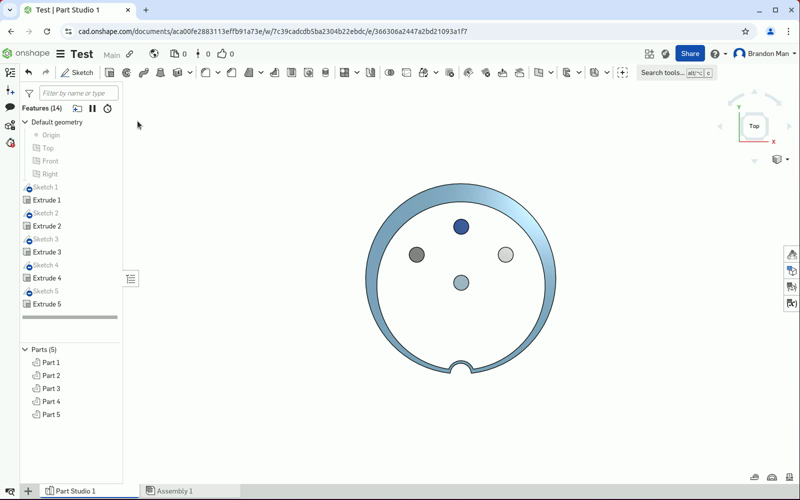
mouse_move(73, 189)
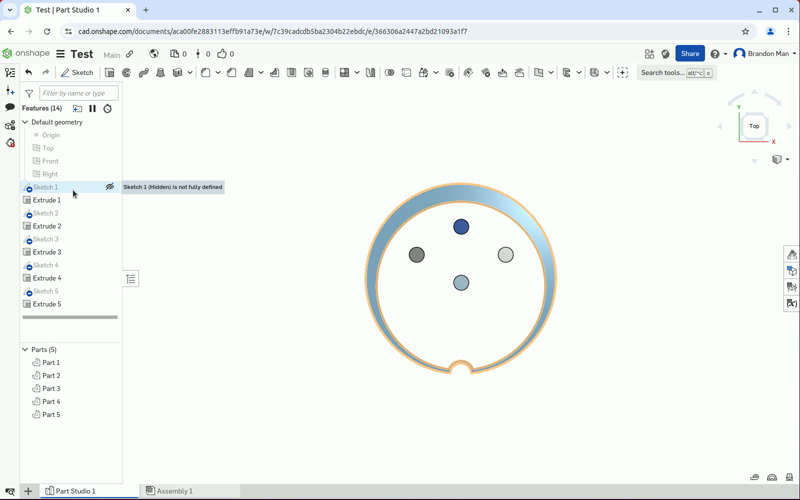
click(73, 189)
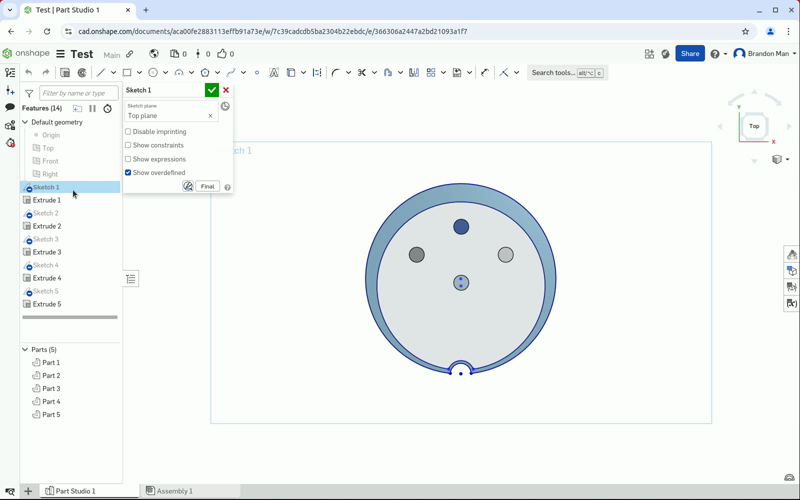
mouse_move(229, 92)
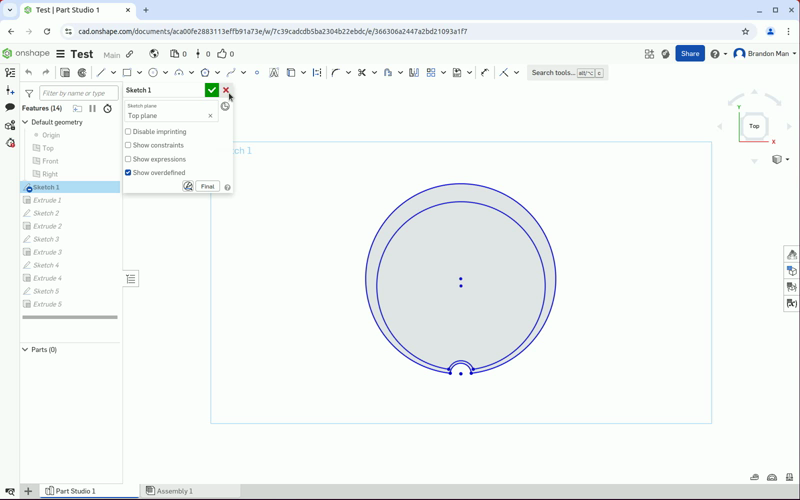
click(229, 92)
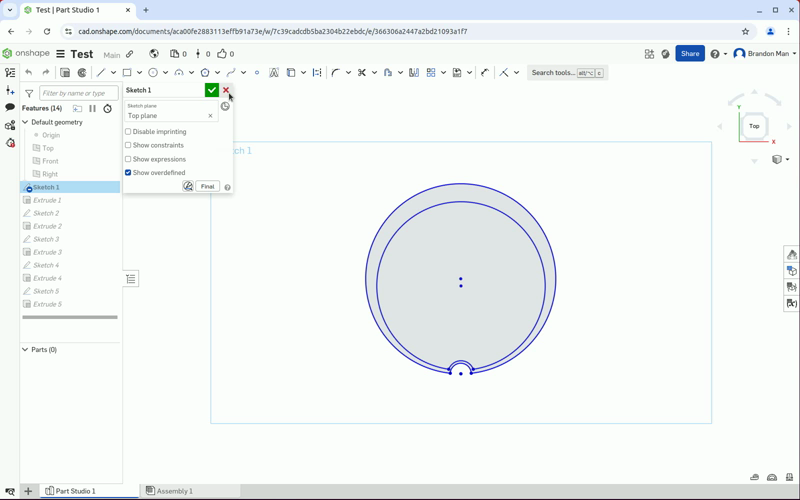
key(shift+s)
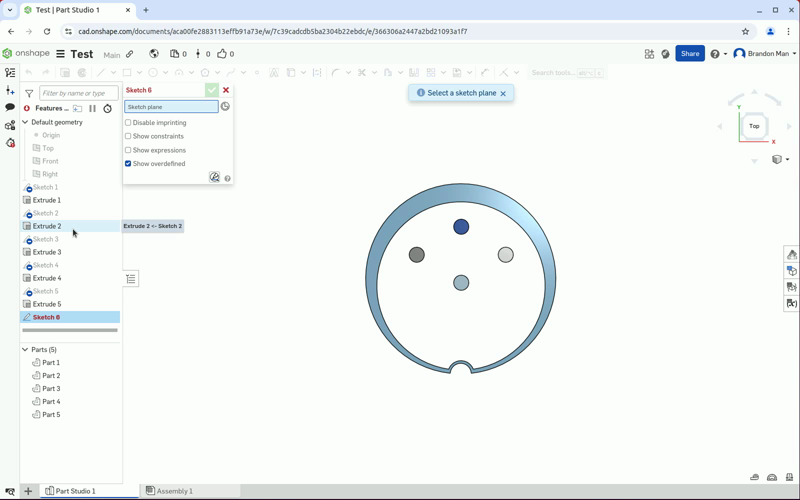
scroll(3)
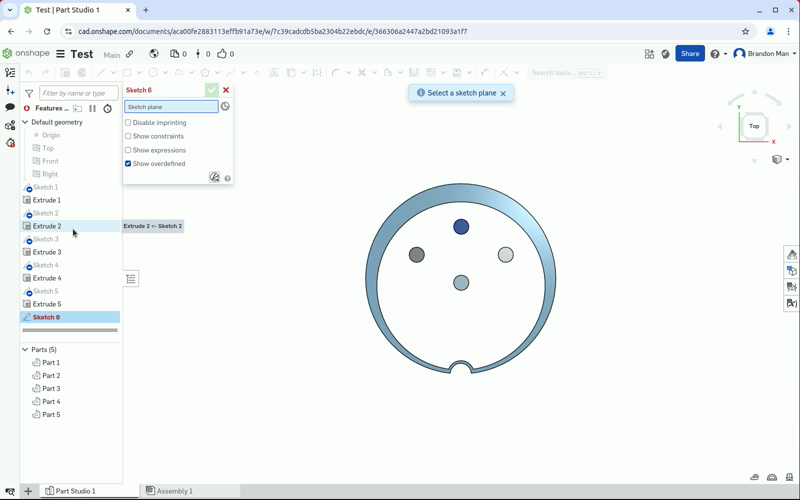
mouse_move(73, 150)
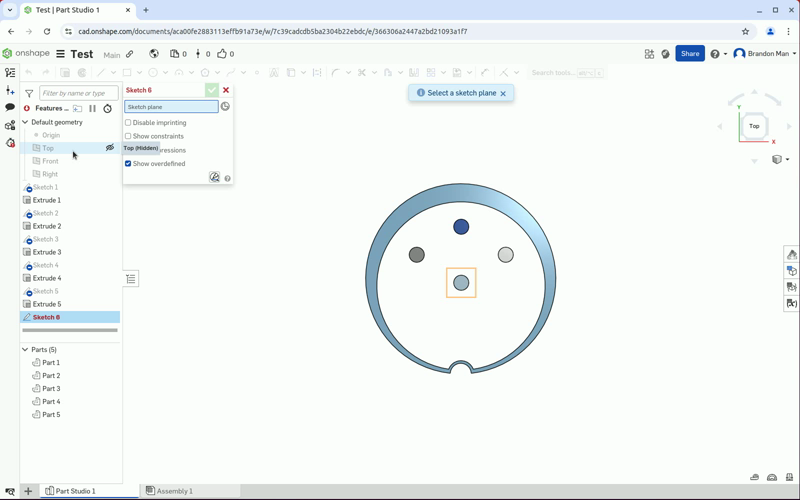
click(73, 150)
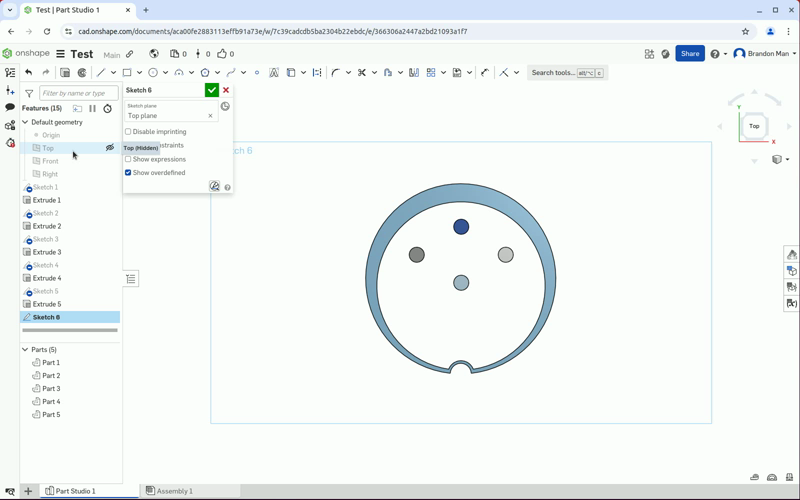
mouse_move(73, 352)
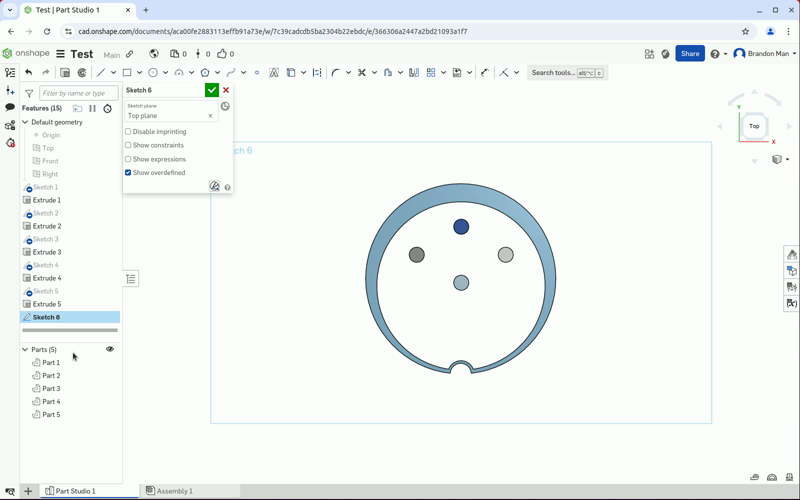
key(y)
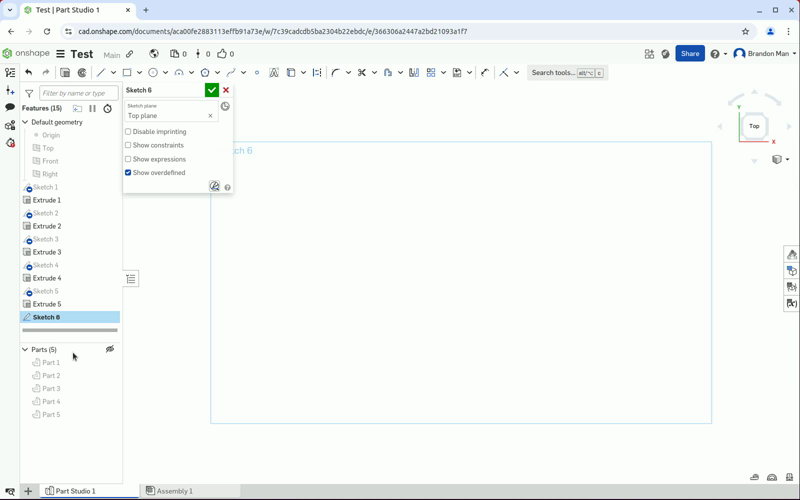
key(c)
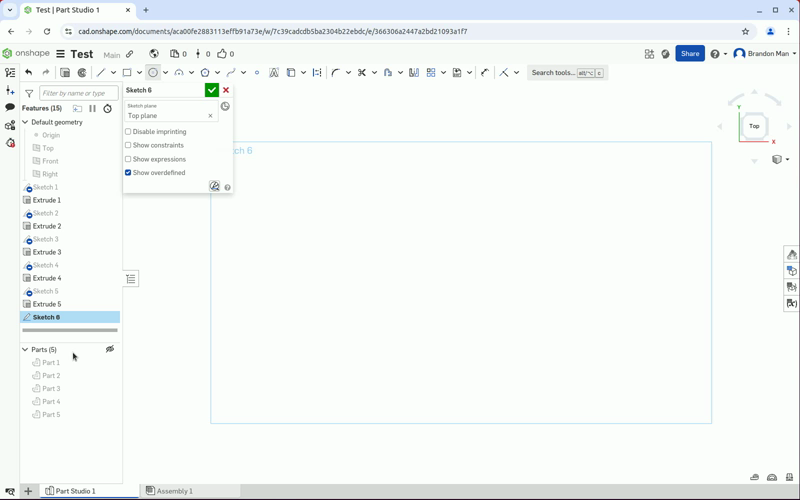
key_down(shift)
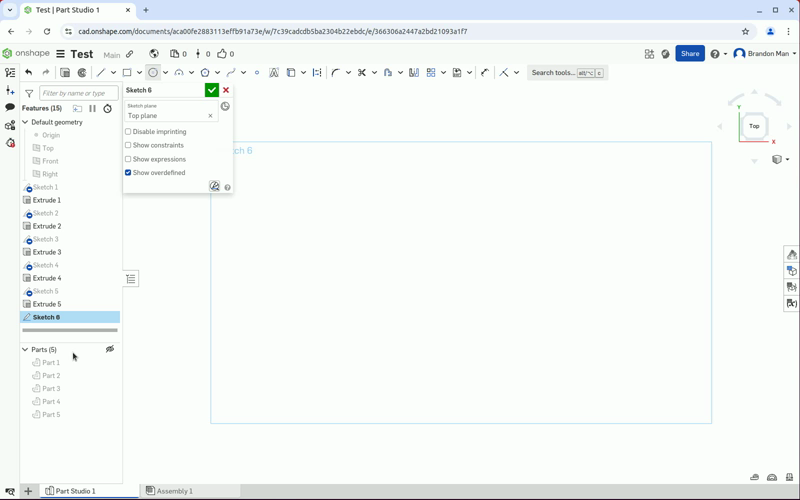
mouse_move(416, 318)
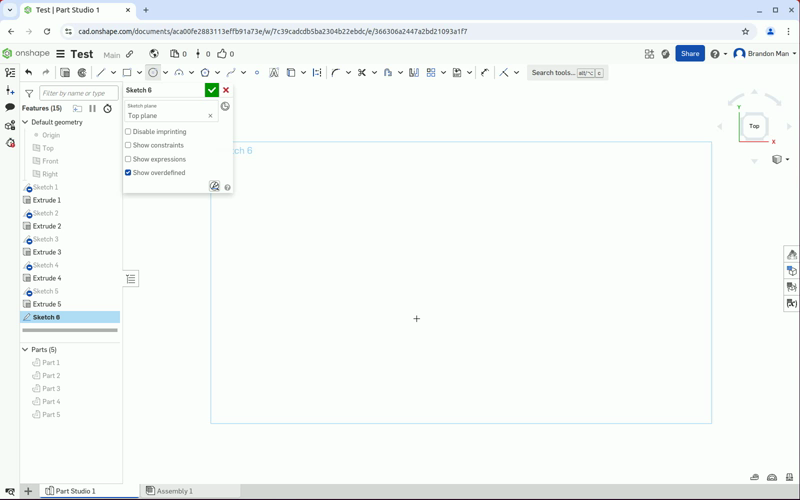
click(416, 318)
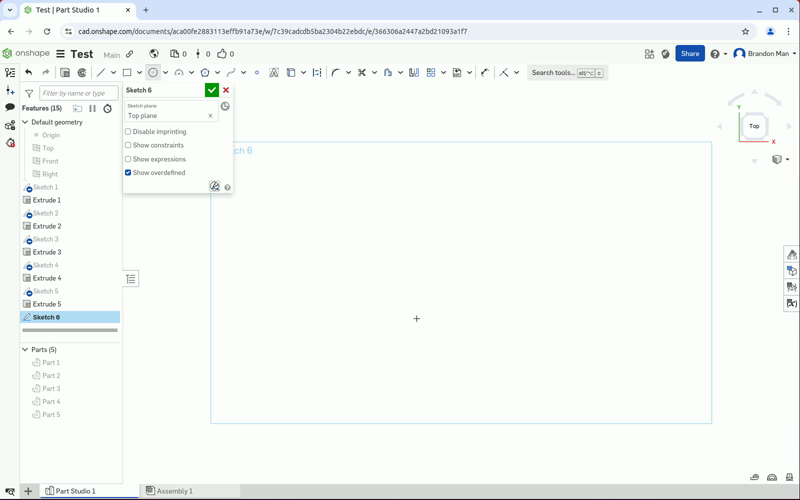
key_up(shift)
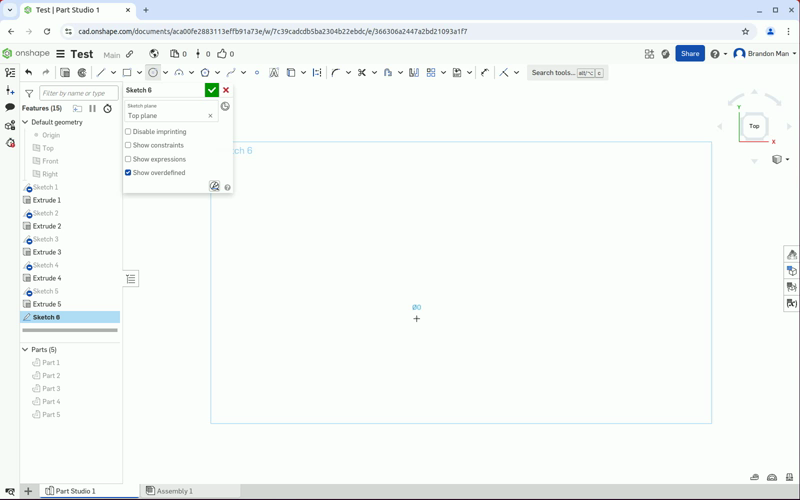
mouse_move(424, 318)
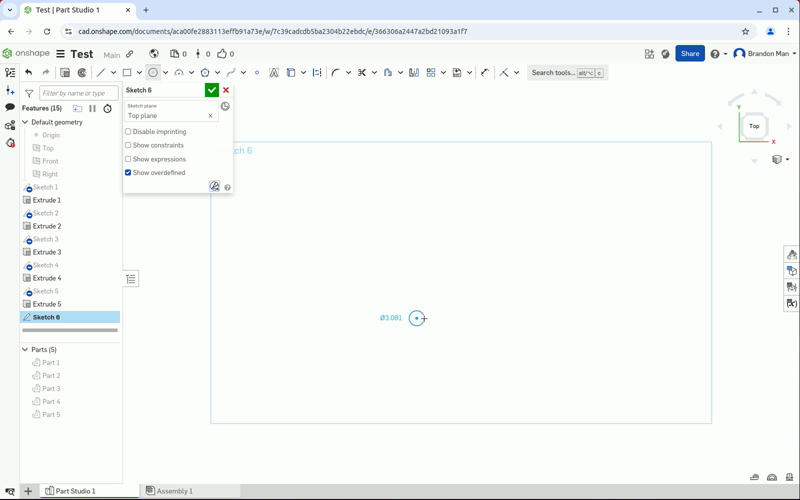
click(424, 318)
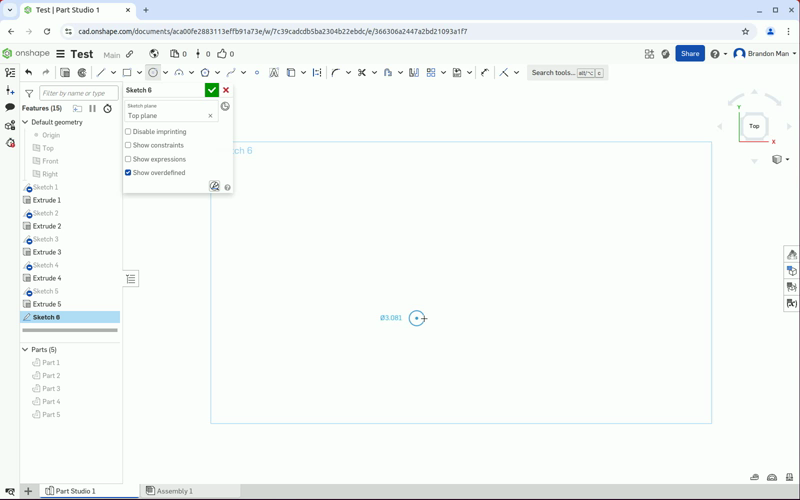
key(esc)
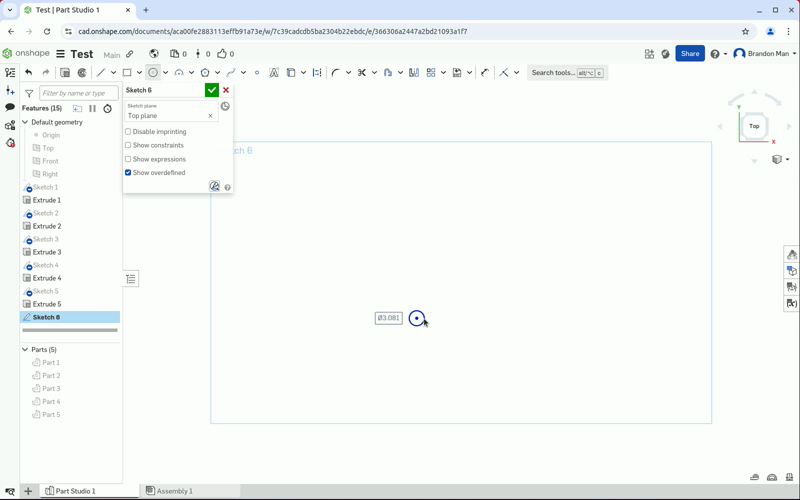
mouse_move(421, 314)
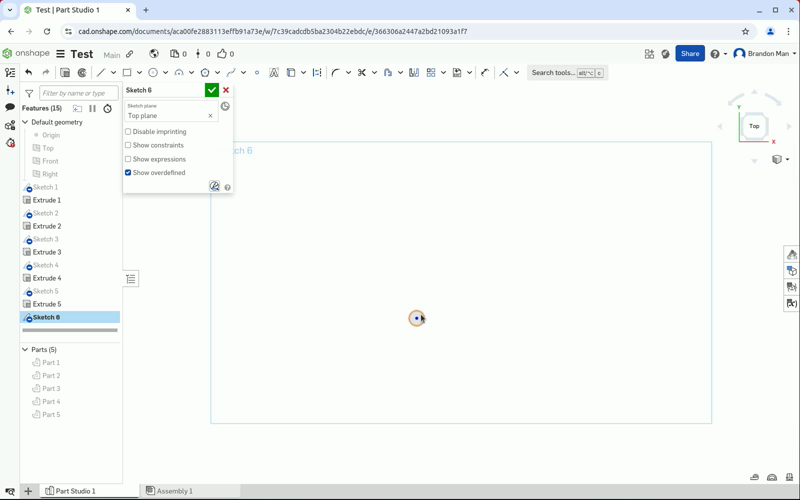
scroll(6)
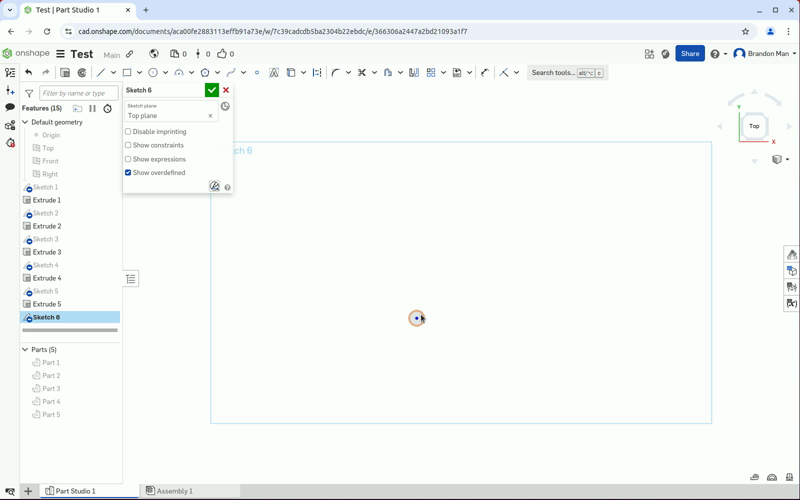
scroll(6)
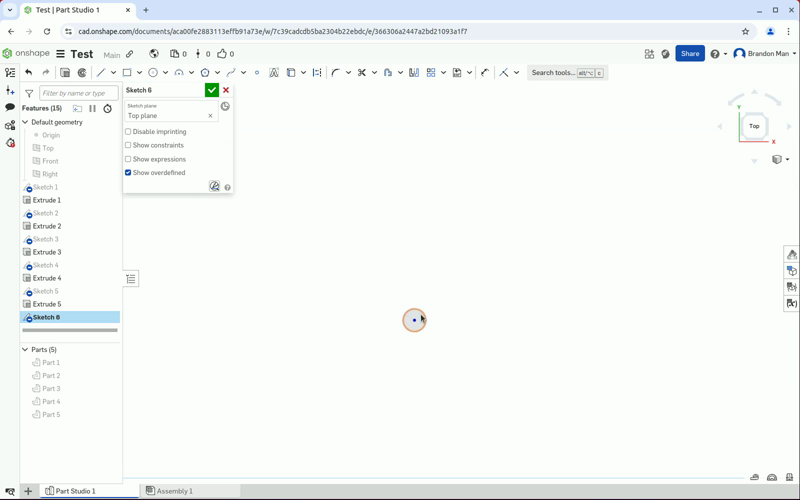
scroll(6)
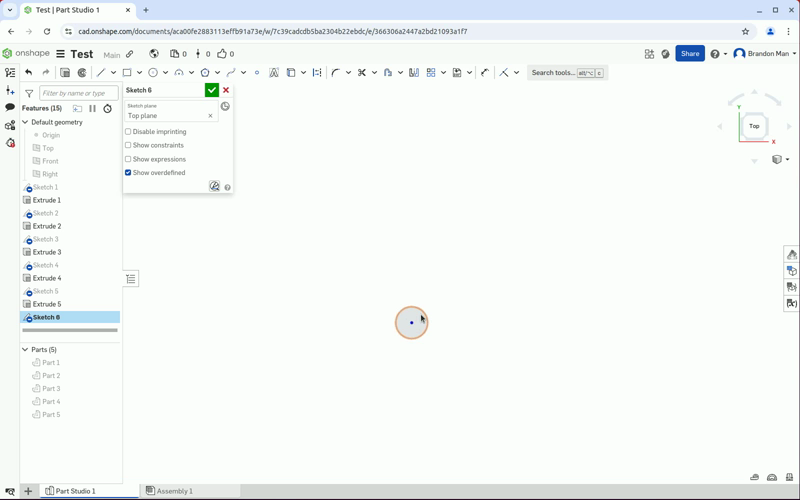
scroll(6)
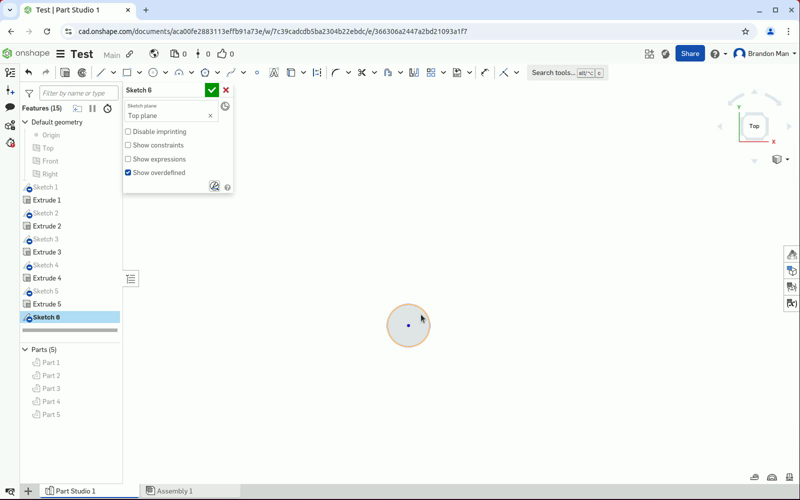
scroll(6)
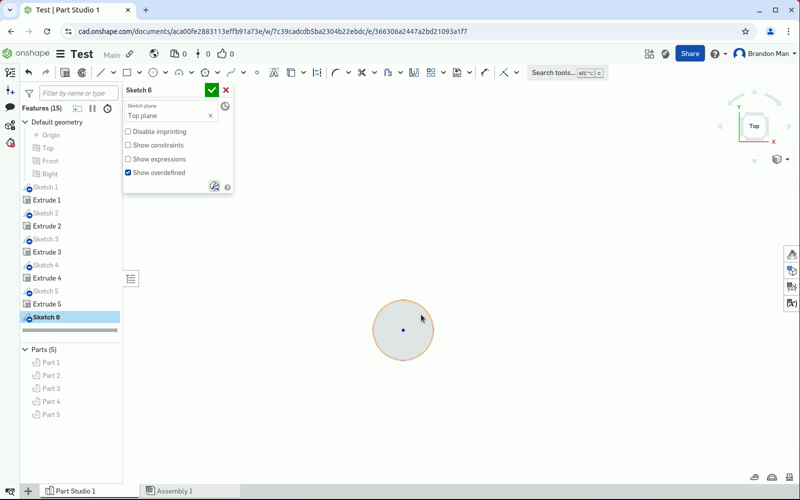
scroll(6)
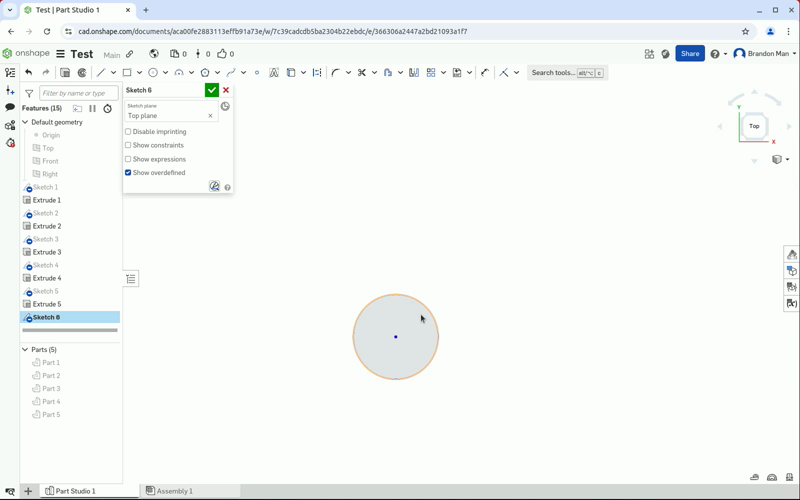
scroll(6)
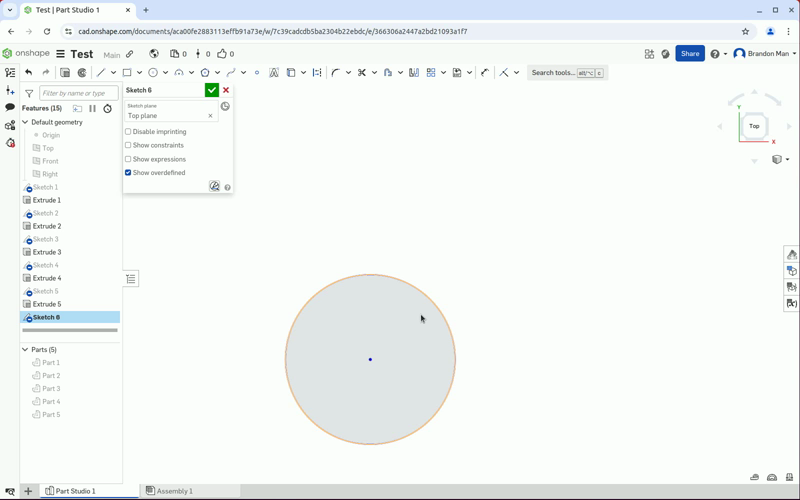
click(421, 314)
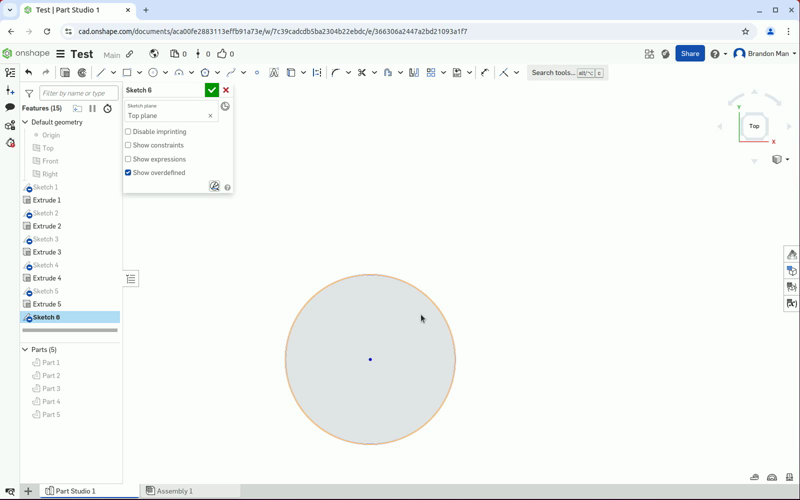
scroll(-6)
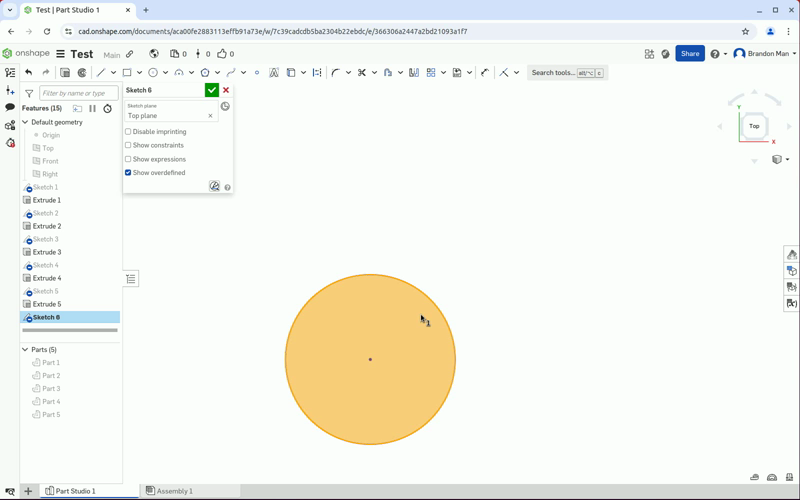
scroll(-6)
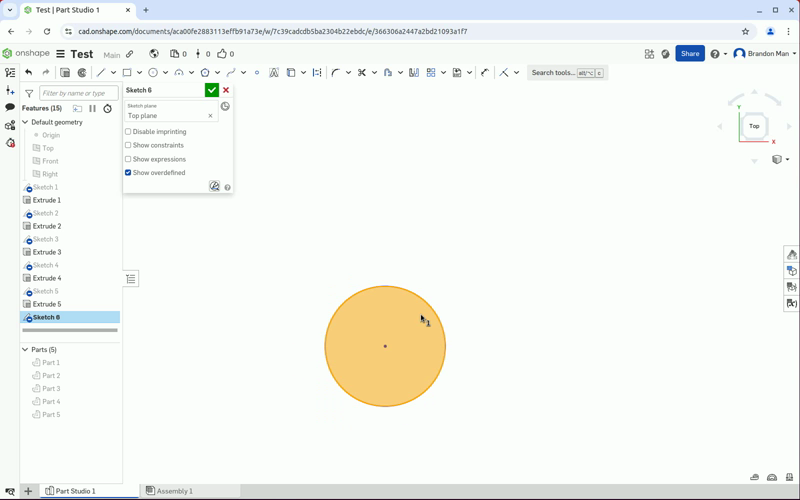
scroll(-6)
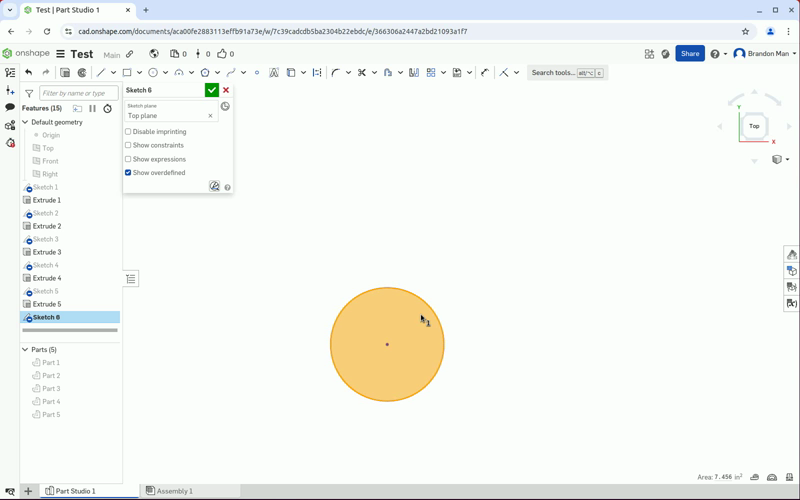
scroll(-6)
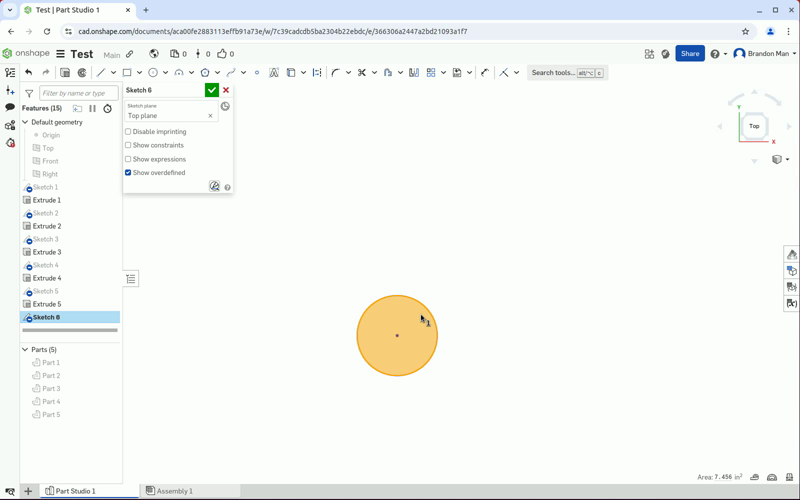
scroll(-6)
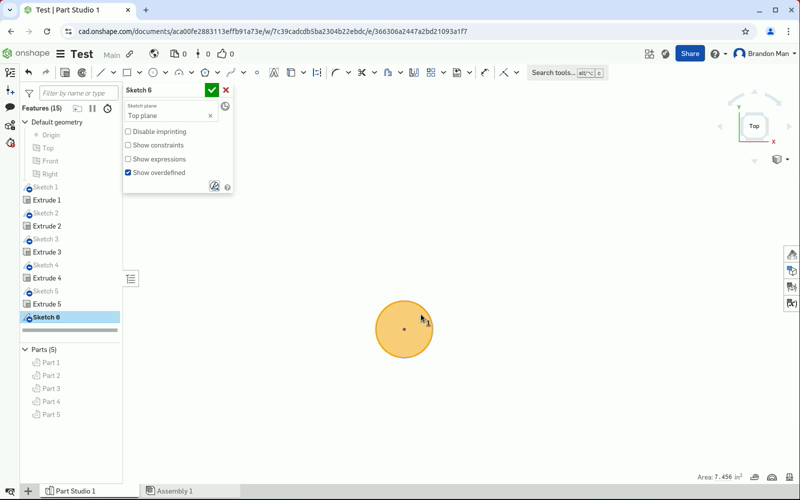
scroll(-6)
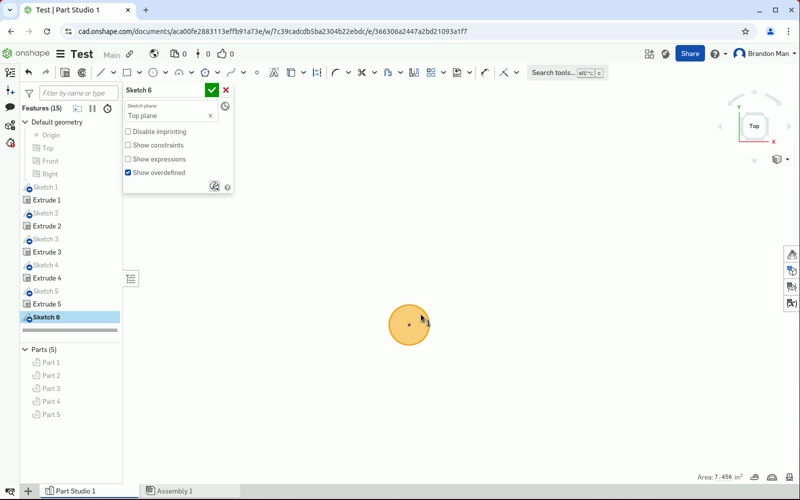
scroll(-6)
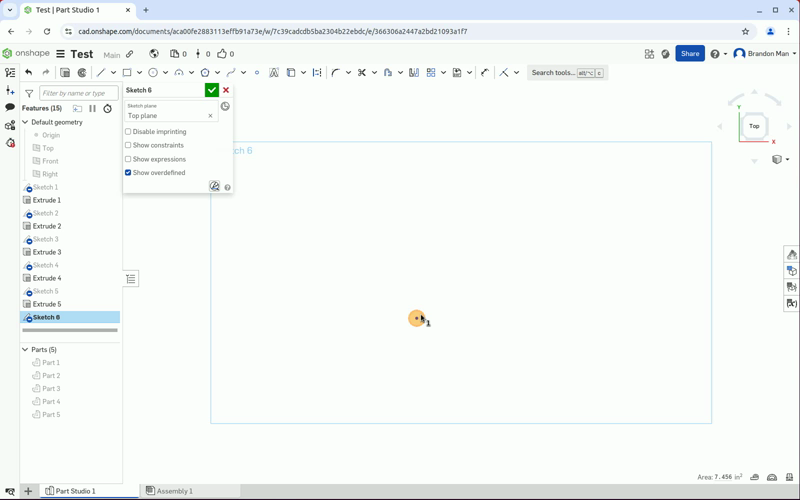
mouse_move(73, 352)
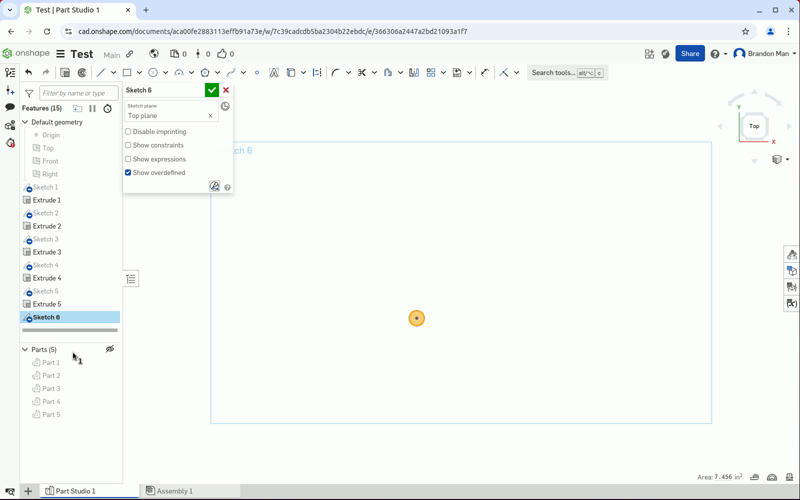
key(shift+y)
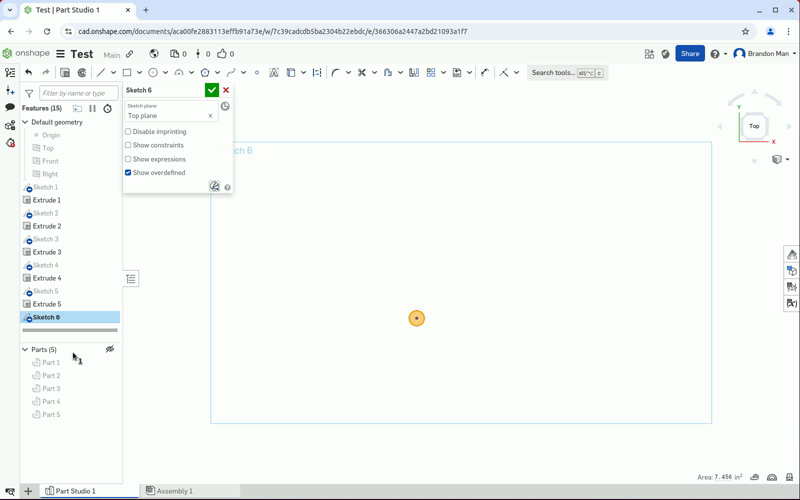
key(shift+e)
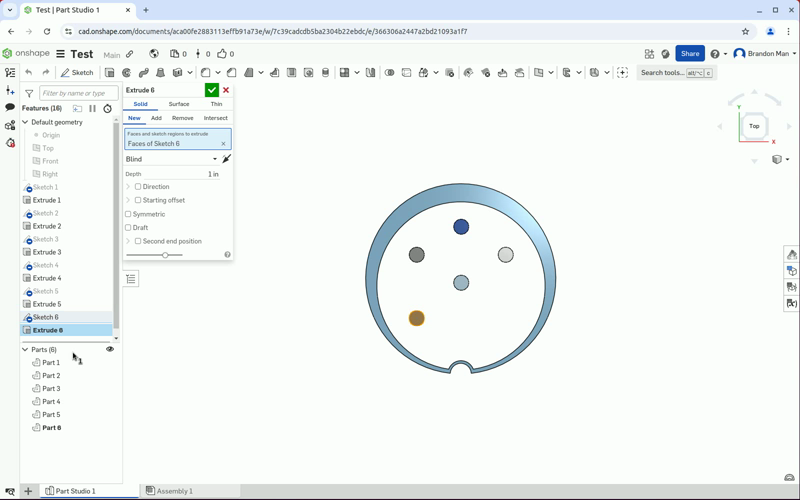
mouse_move(143, 106)
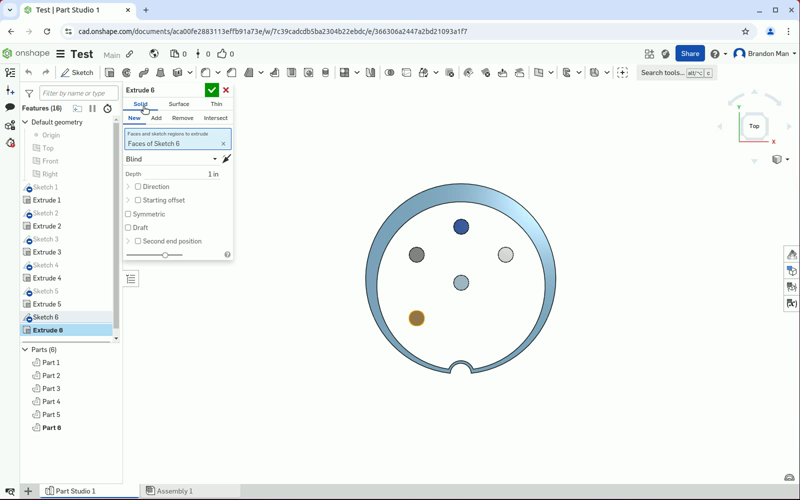
click(143, 106)
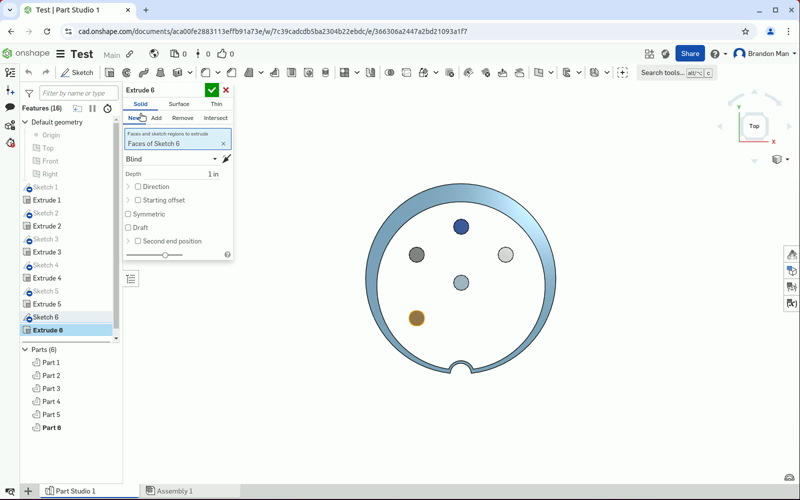
mouse_move(137, 120)
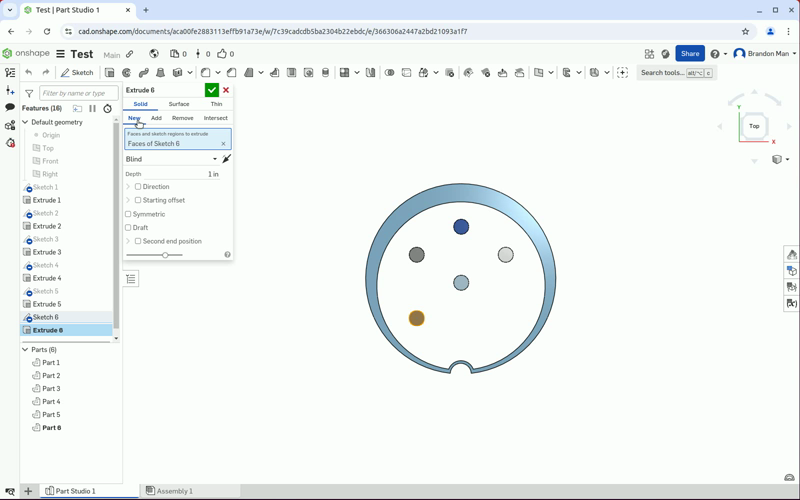
click(137, 120)
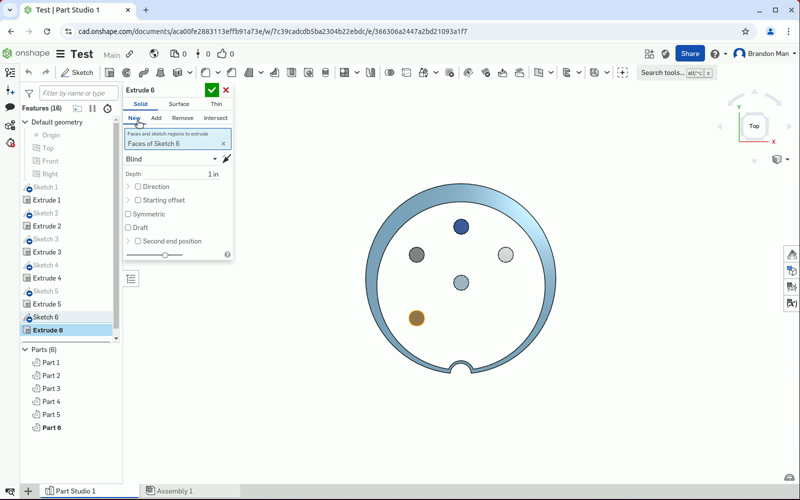
key(tab, 4)
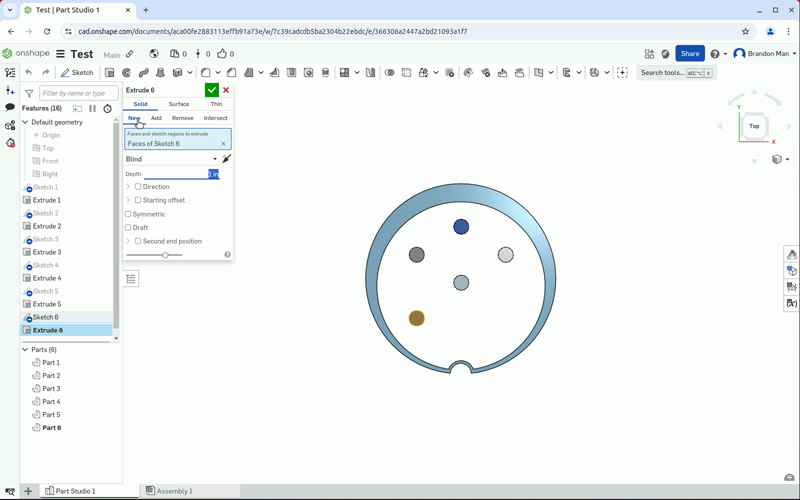
text(1.444)
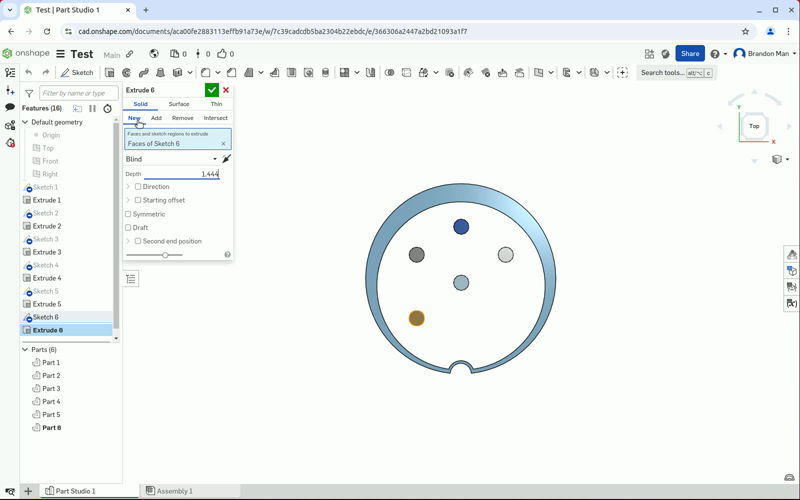
key(enter)
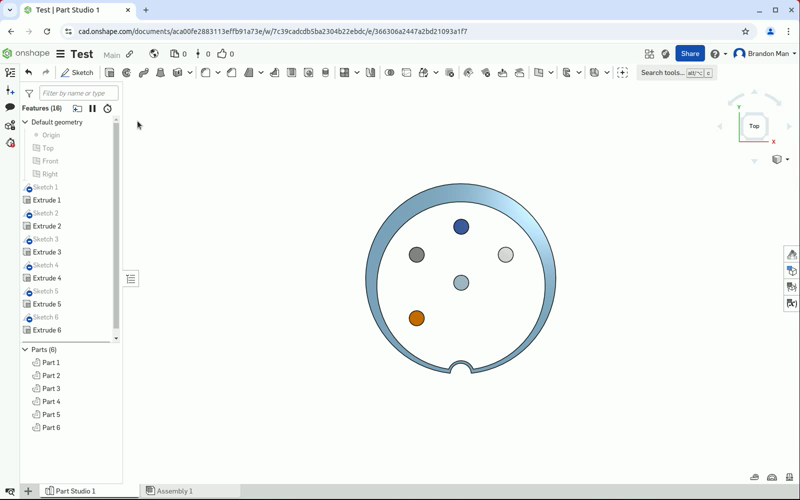
key(shift+h)
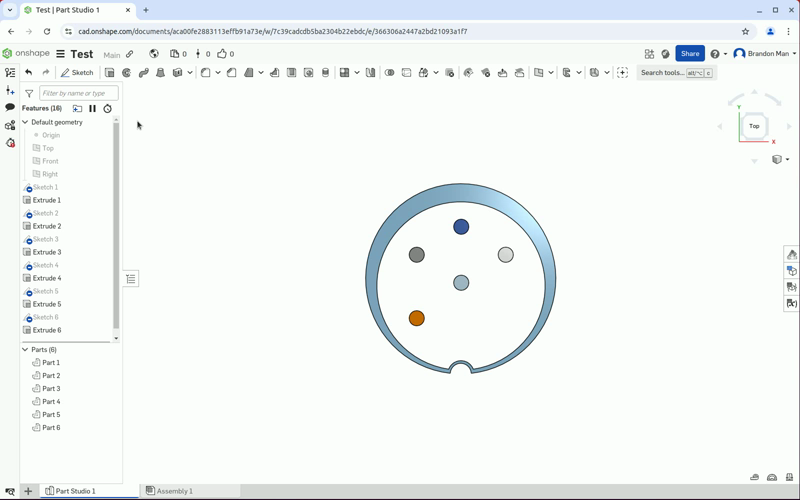
key(shift+h)
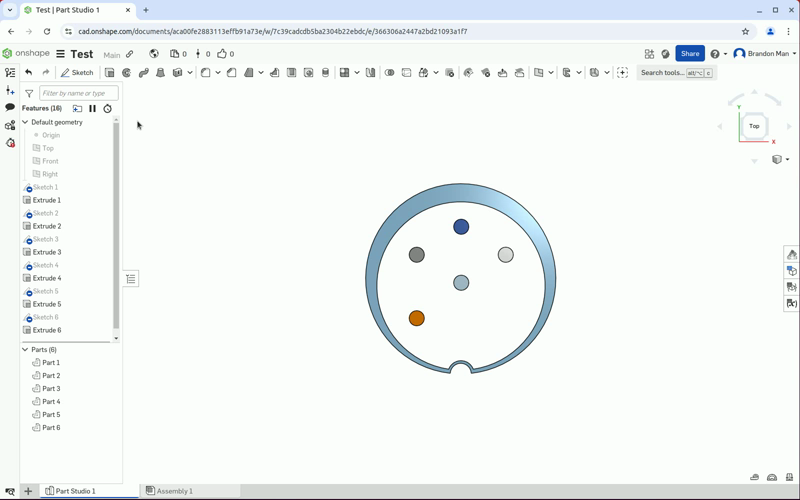
mouse_move(69, 189)
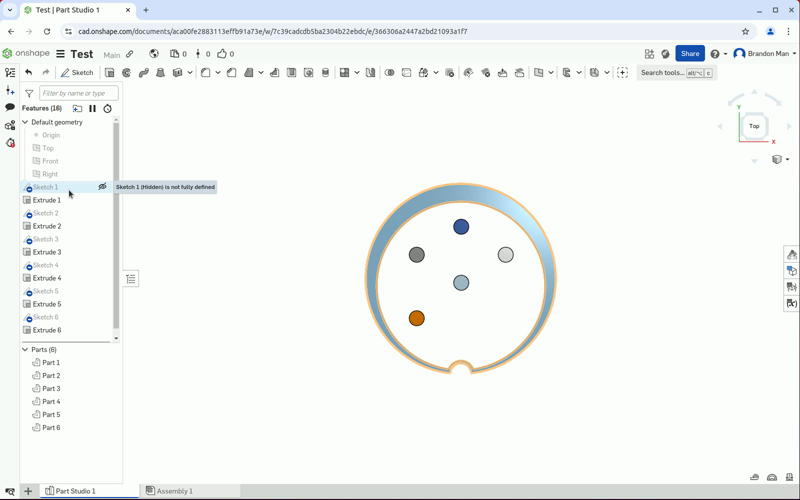
click(69, 189)
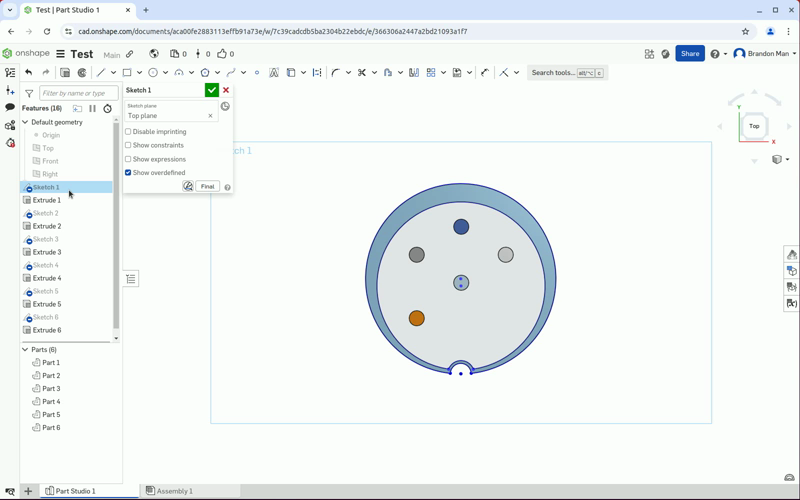
mouse_move(229, 92)
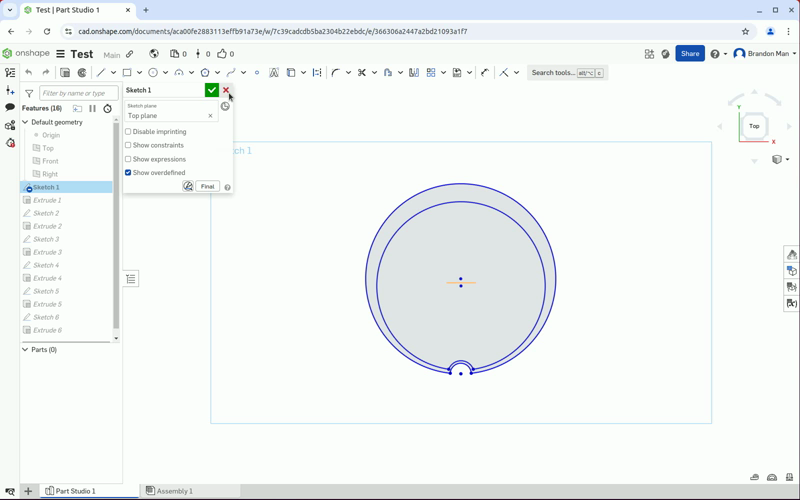
click(229, 92)
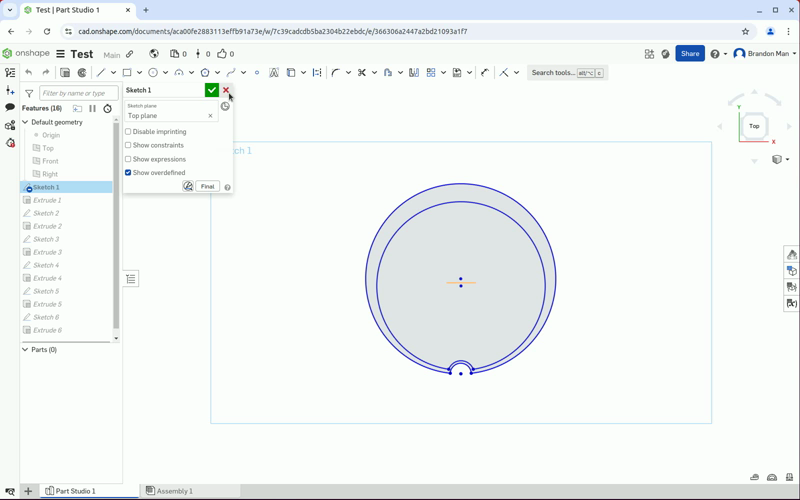
key(shift+s)
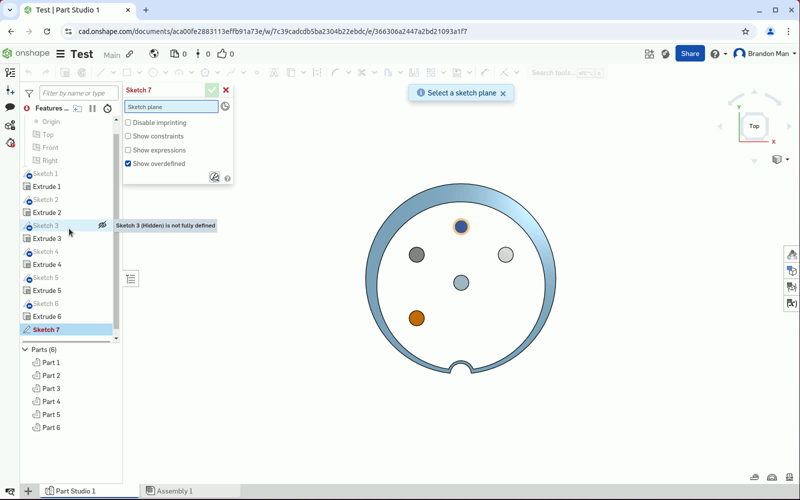
scroll(3)
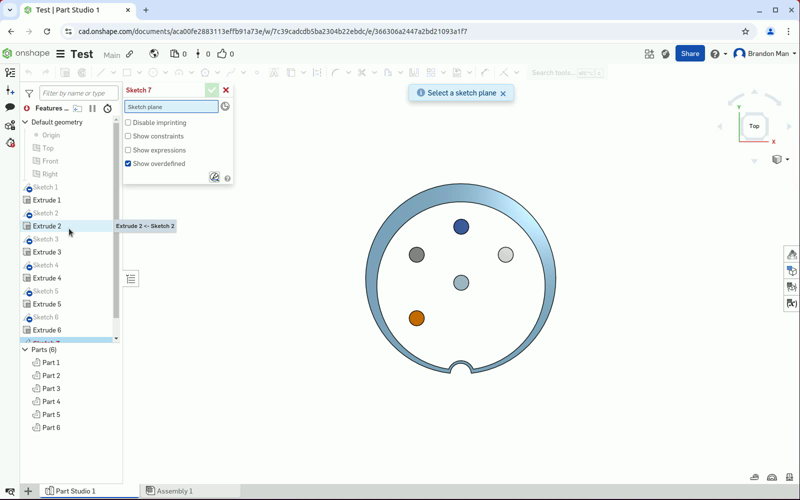
mouse_move(69, 150)
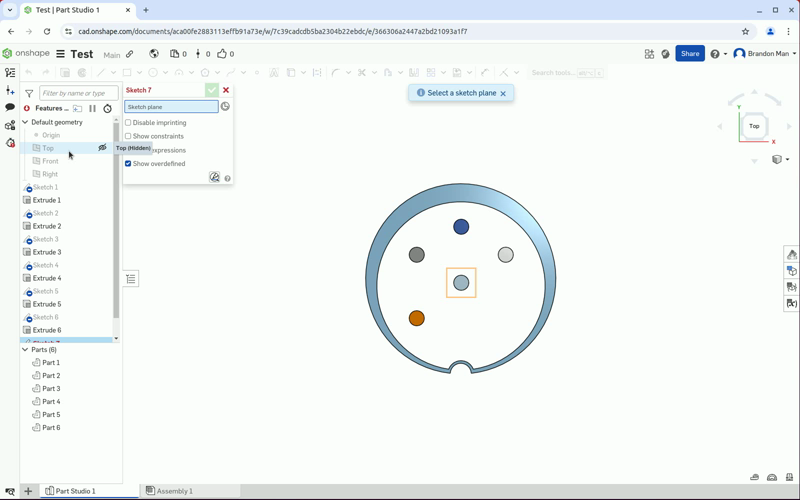
click(69, 150)
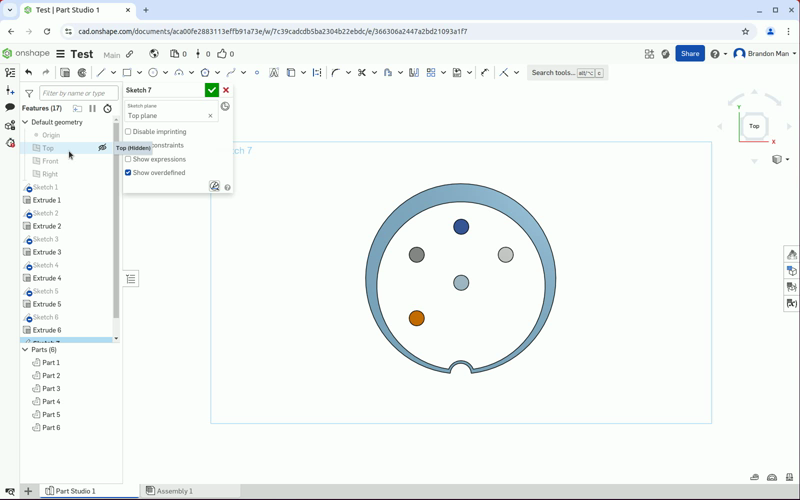
mouse_move(73, 352)
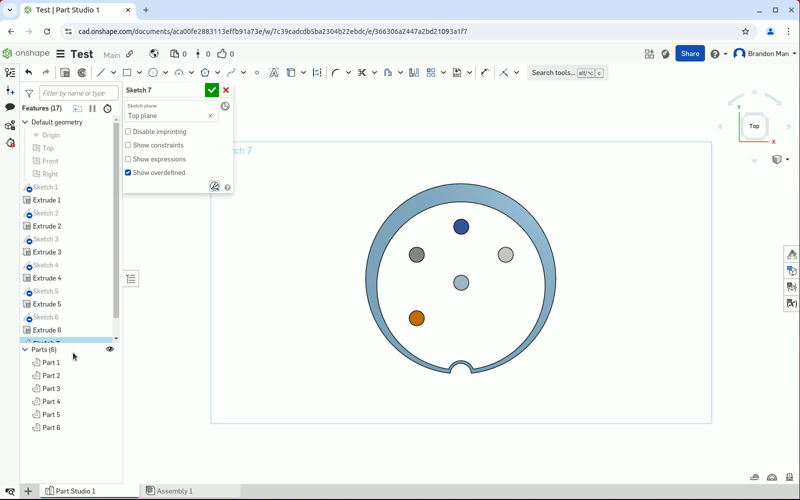
key(y)
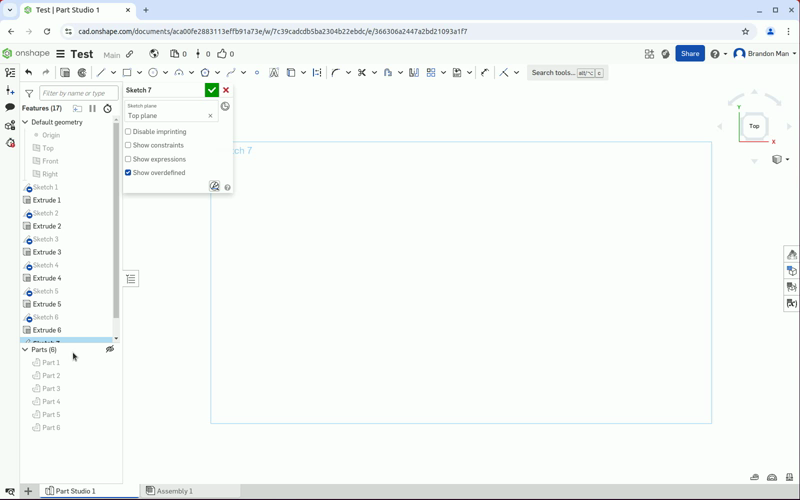
key(c)
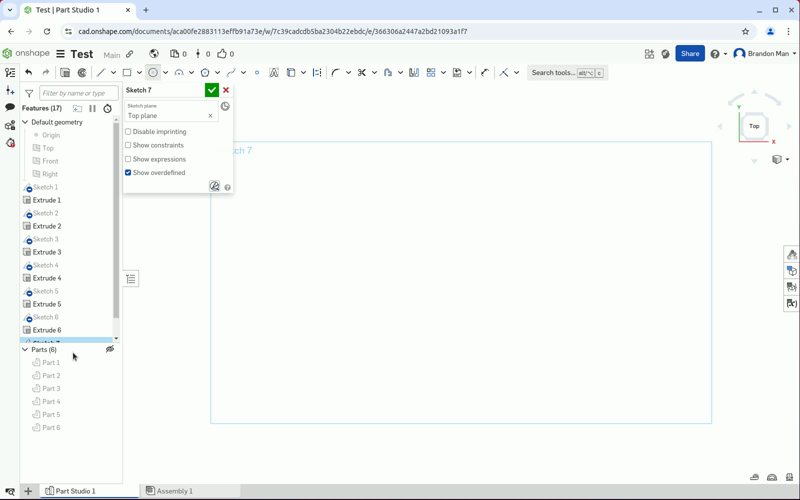
key_down(shift)
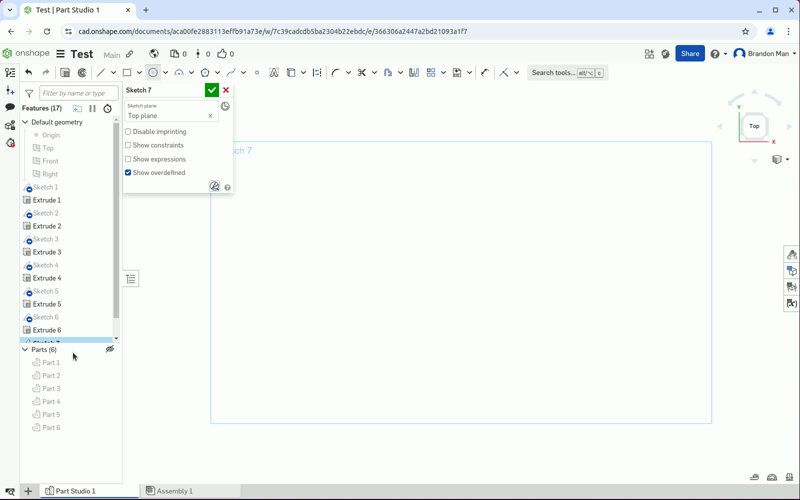
mouse_move(505, 318)
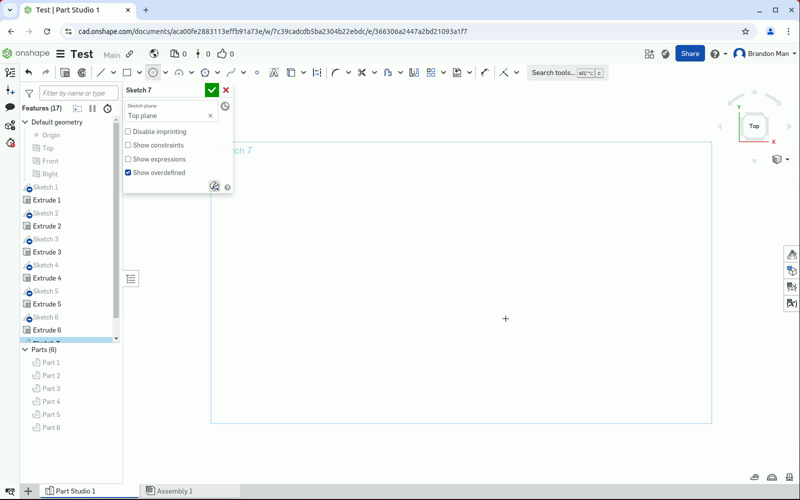
click(505, 318)
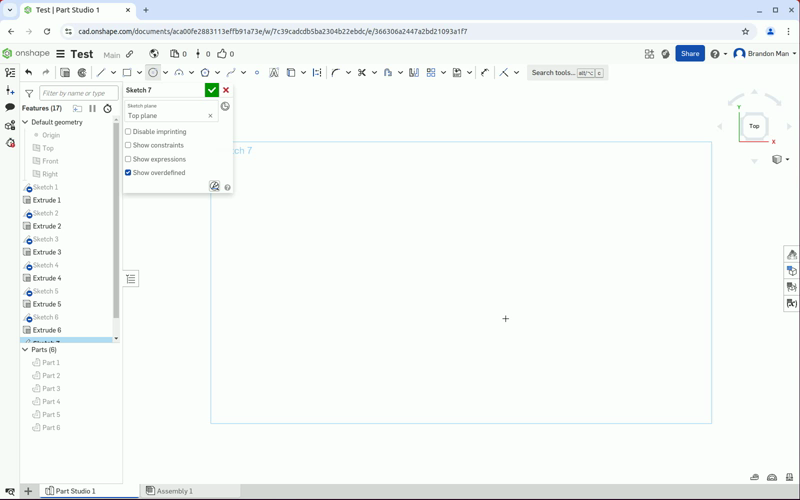
key_up(shift)
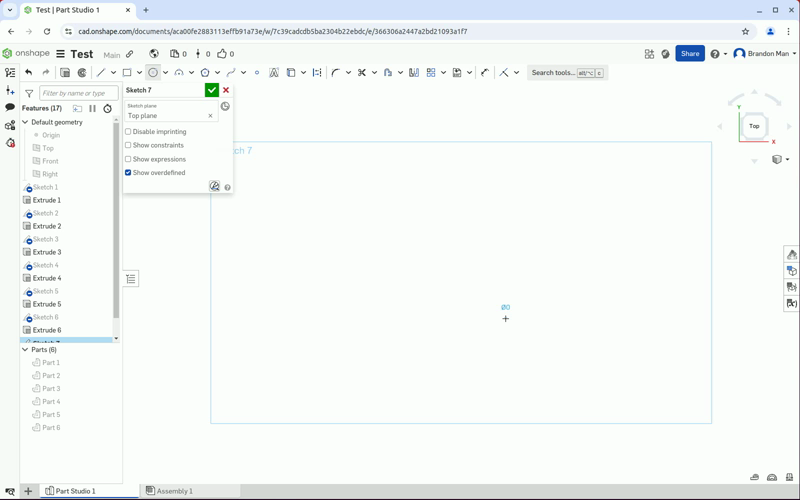
mouse_move(513, 318)
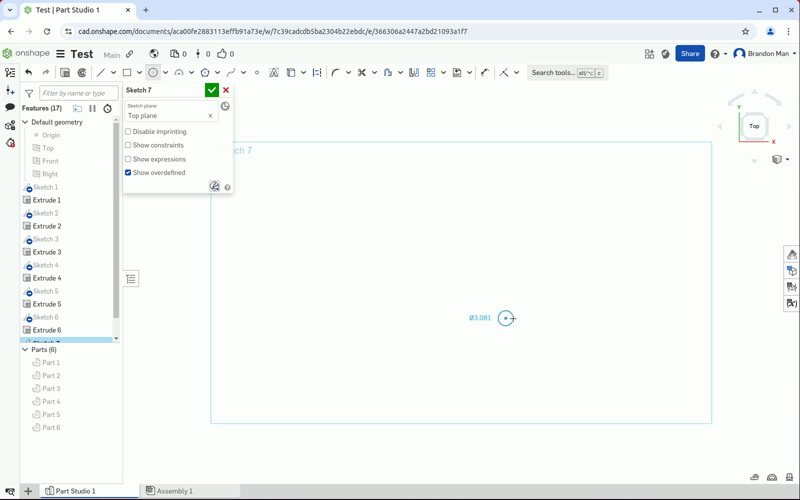
click(513, 318)
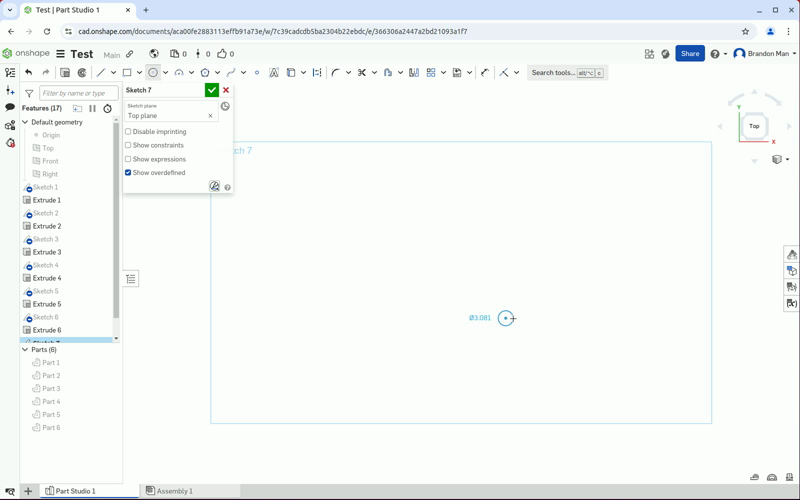
key(esc)
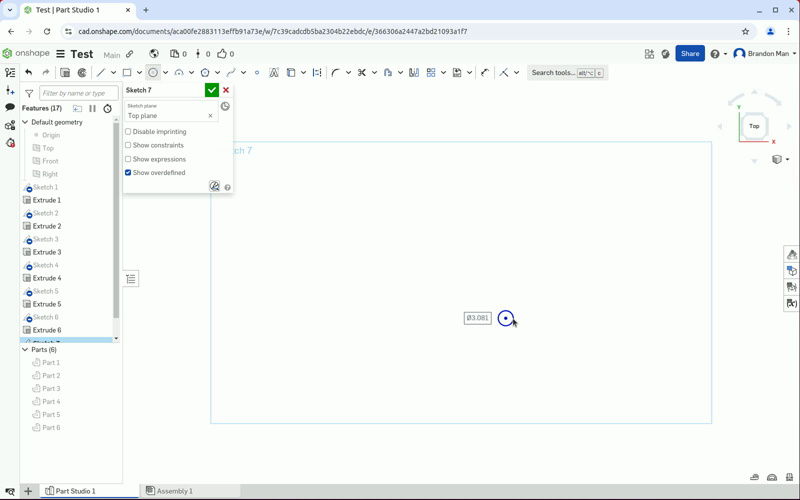
mouse_move(505, 315)
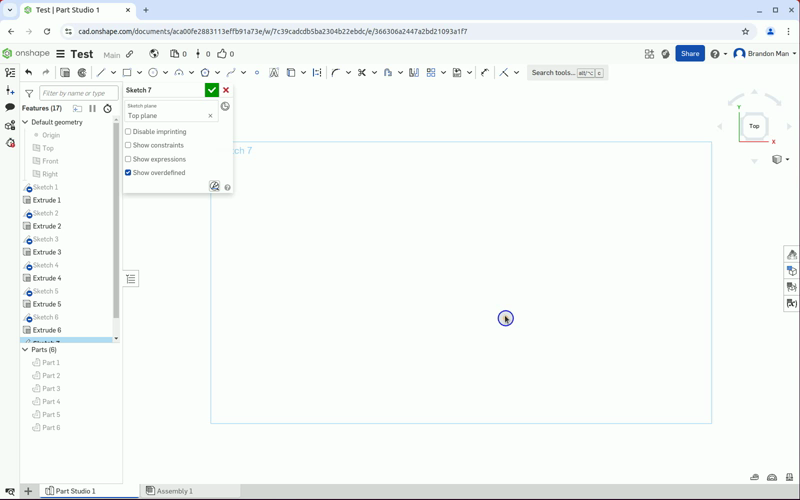
scroll(6)
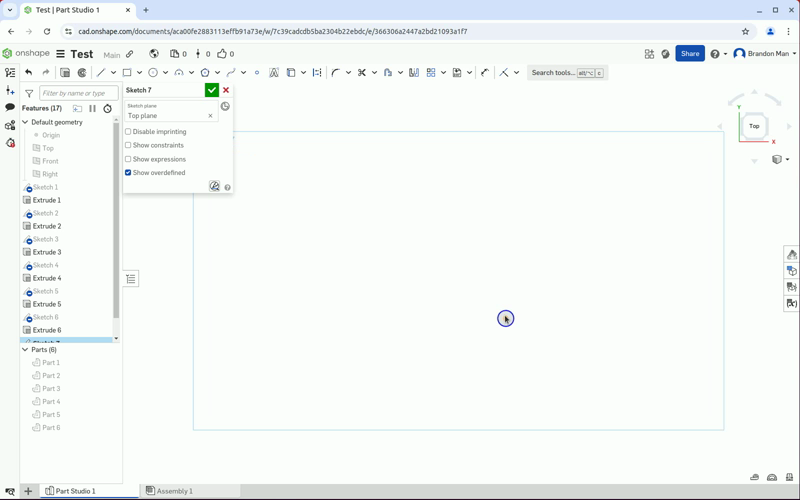
scroll(6)
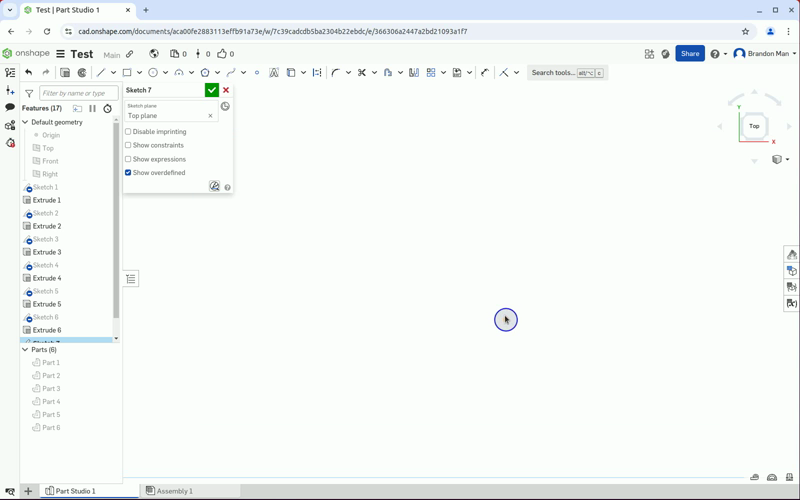
scroll(6)
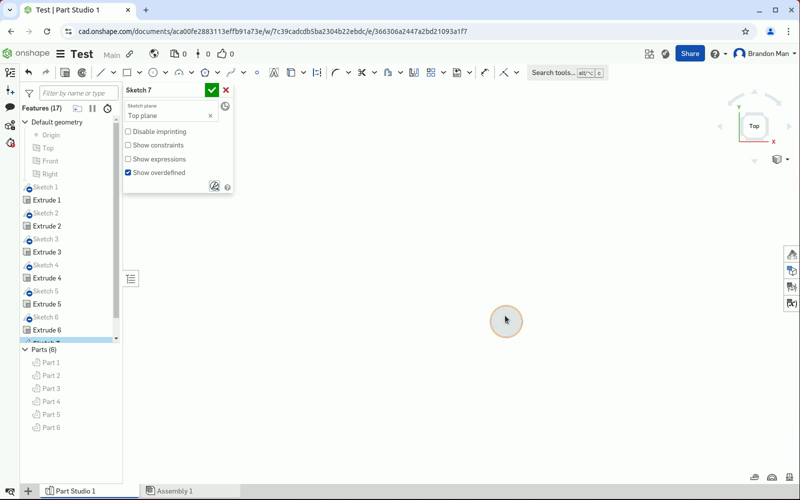
scroll(6)
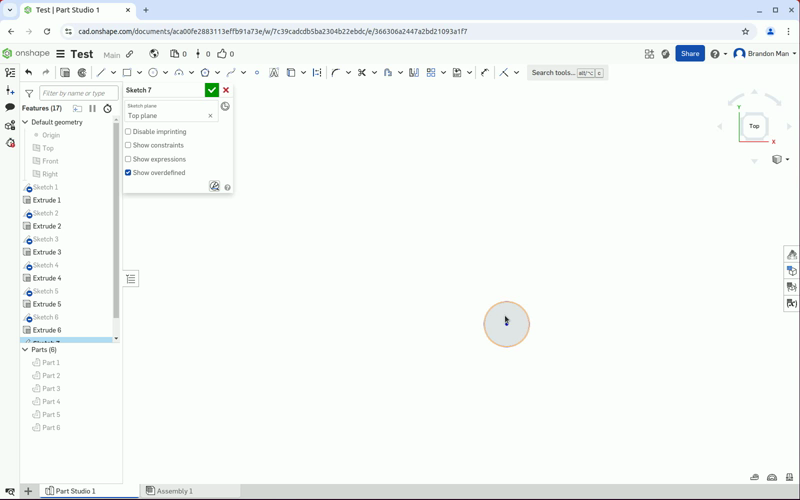
scroll(6)
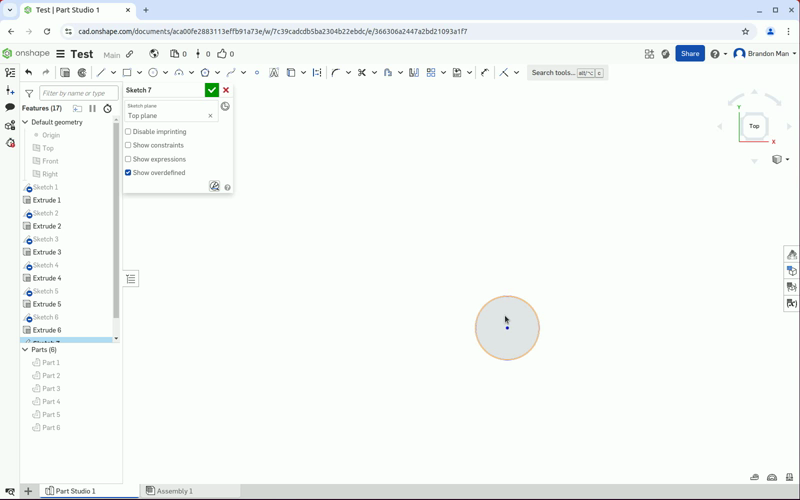
scroll(6)
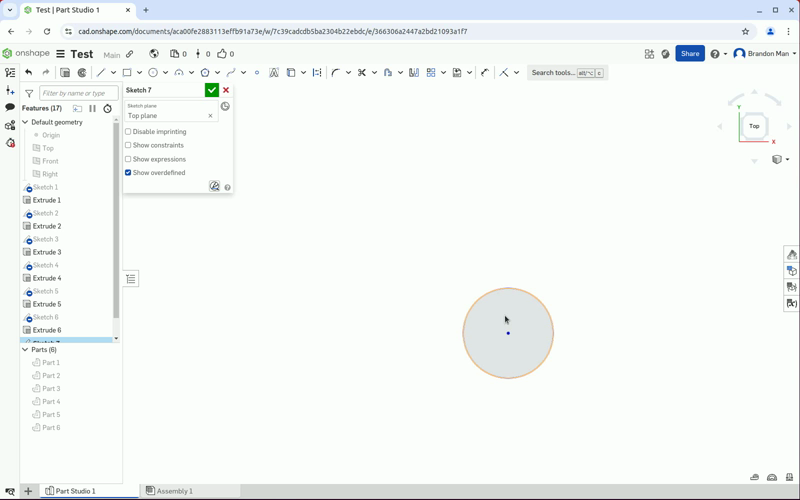
scroll(6)
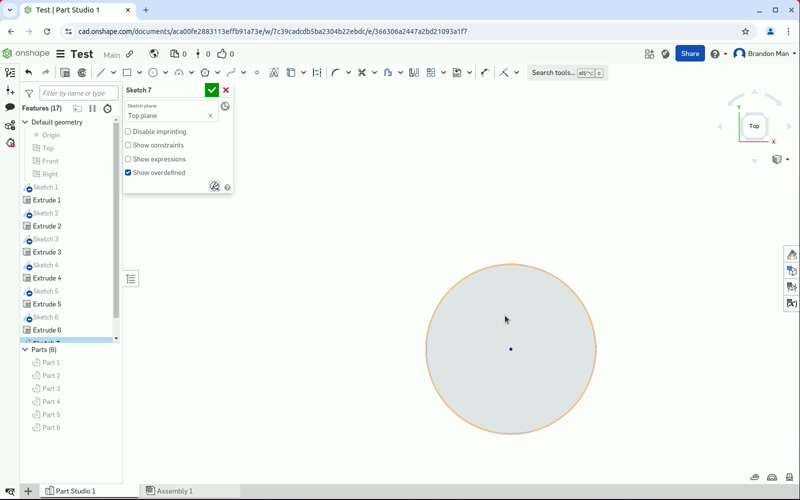
click(505, 315)
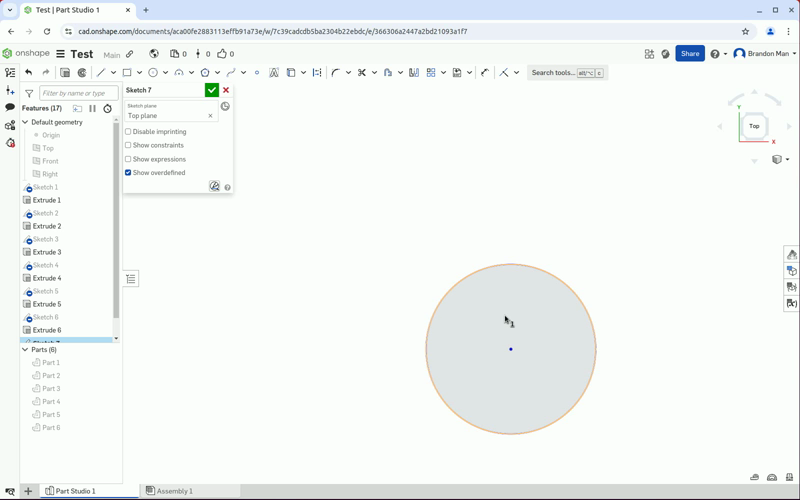
scroll(-6)
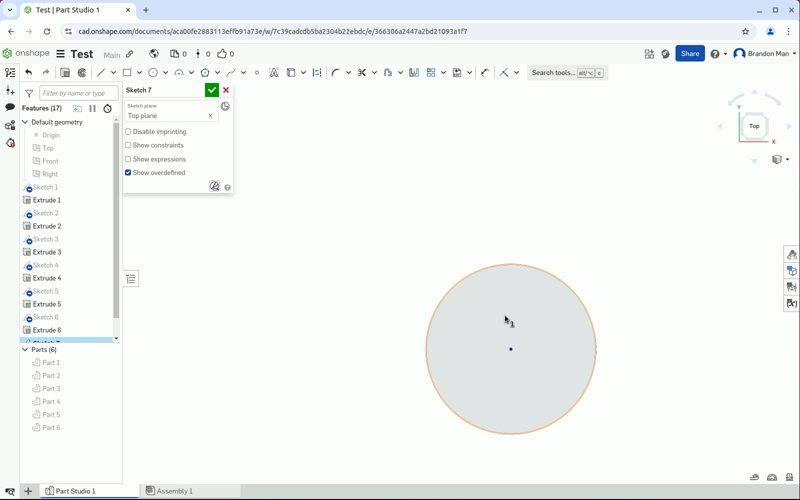
scroll(-6)
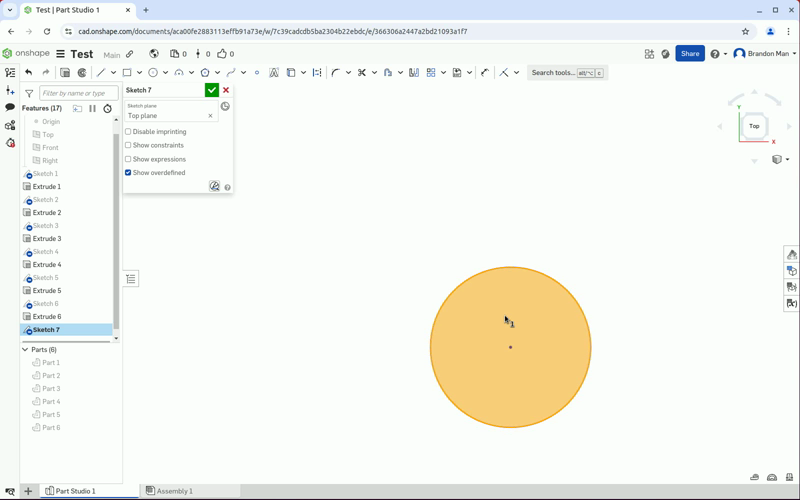
scroll(-6)
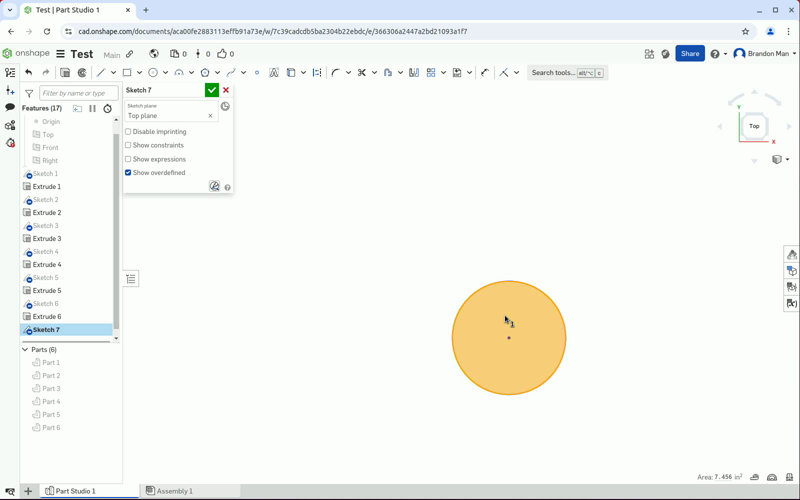
scroll(-6)
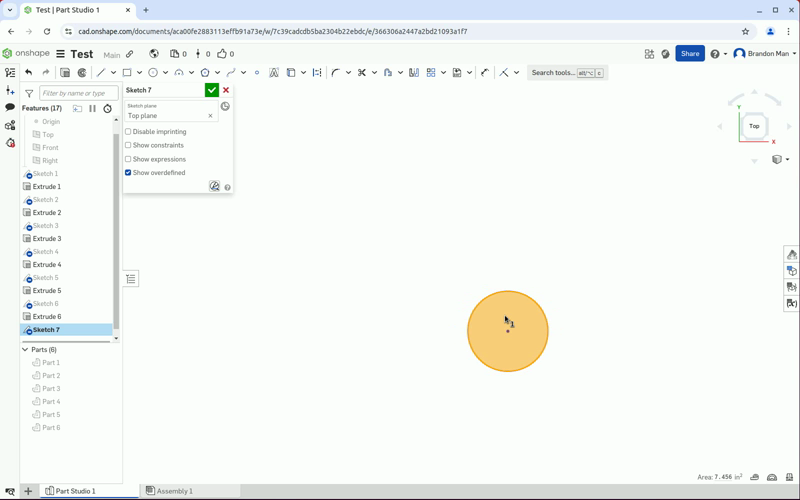
scroll(-6)
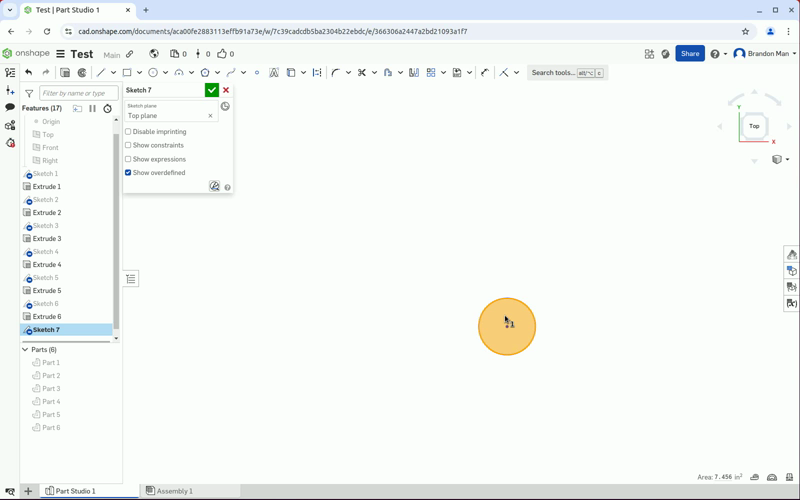
scroll(-6)
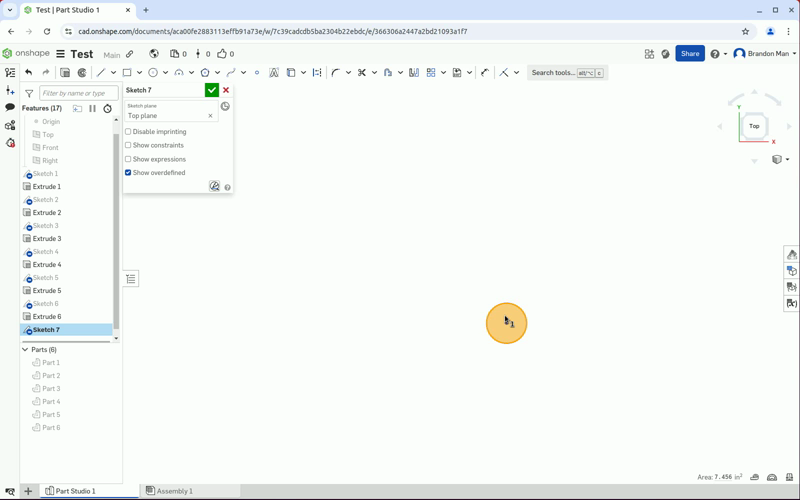
scroll(-6)
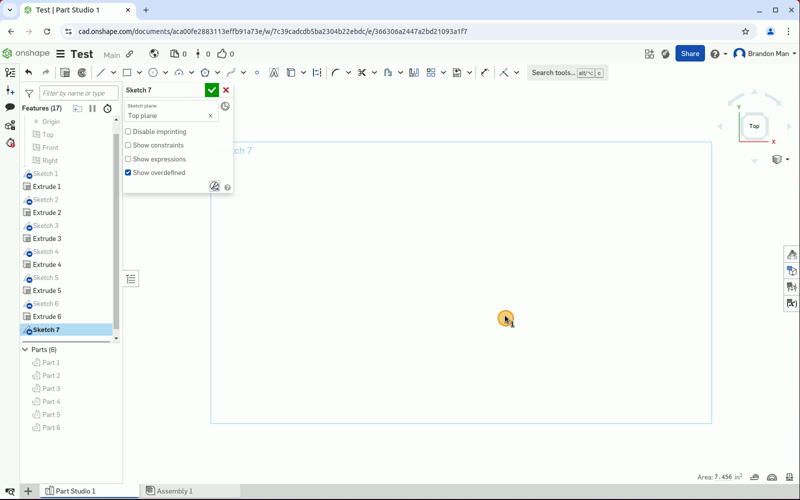
mouse_move(73, 352)
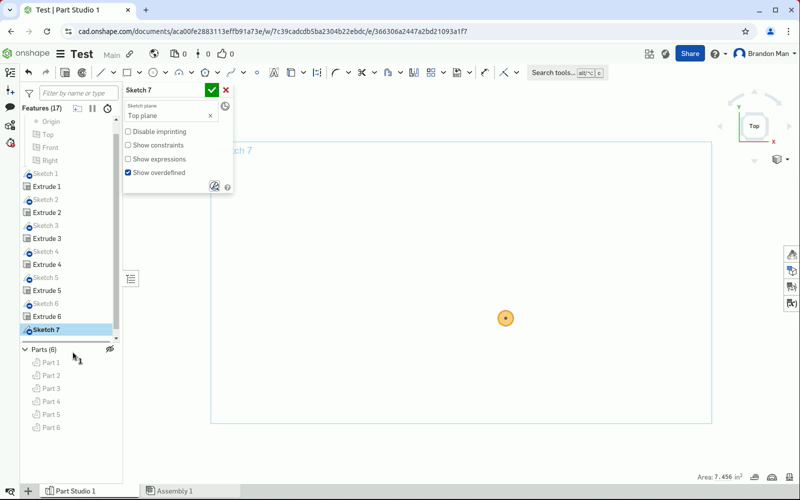
key(shift+y)
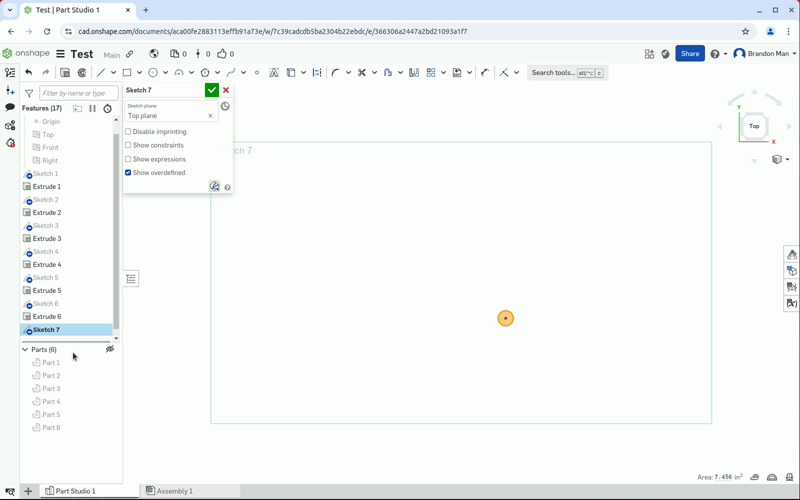
key(shift+e)
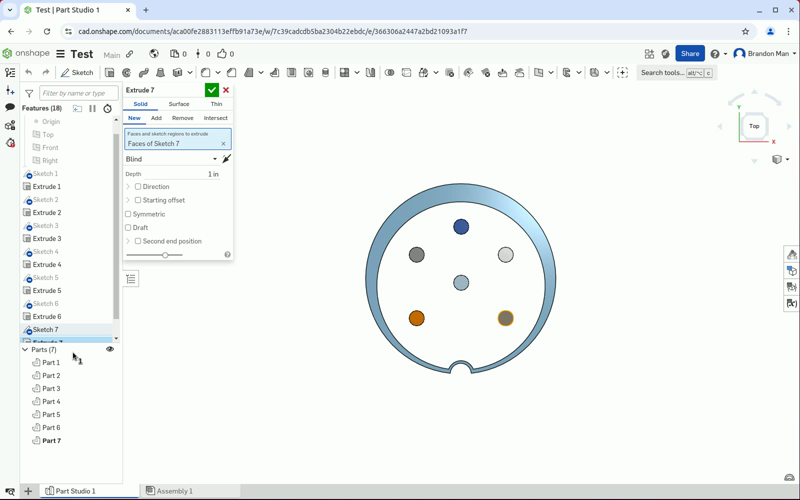
mouse_move(143, 106)
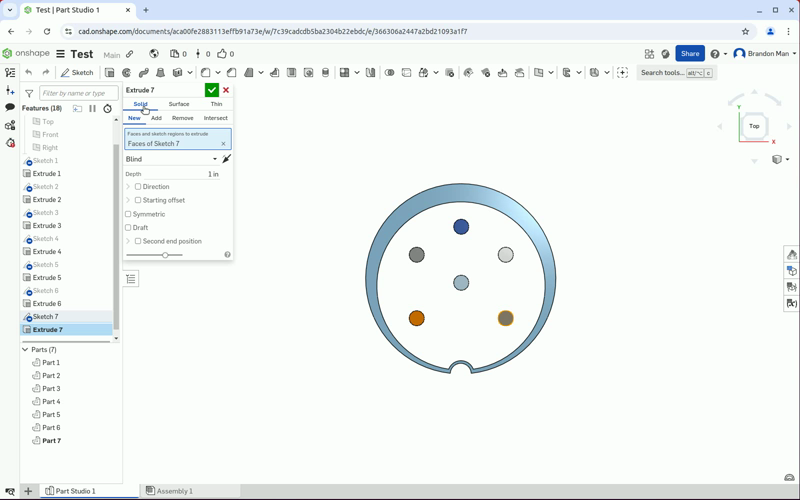
click(143, 106)
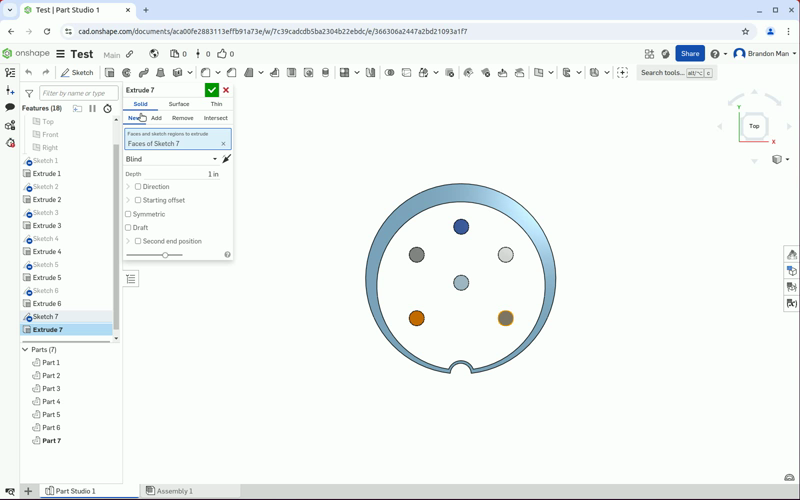
mouse_move(137, 120)
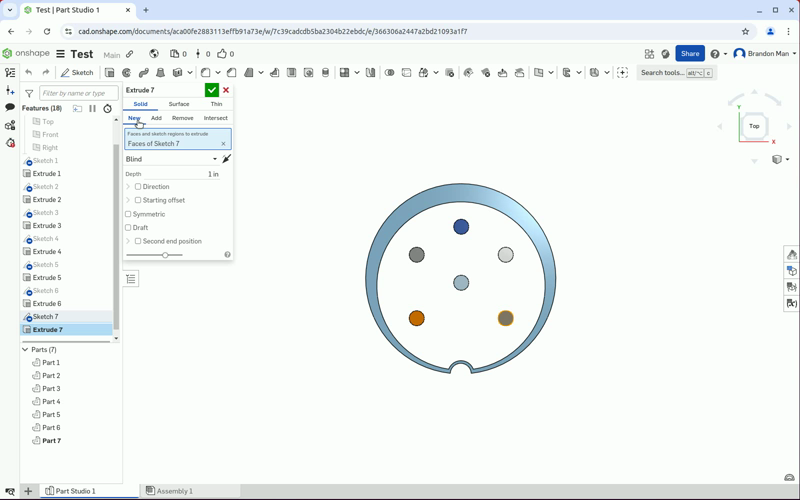
click(137, 120)
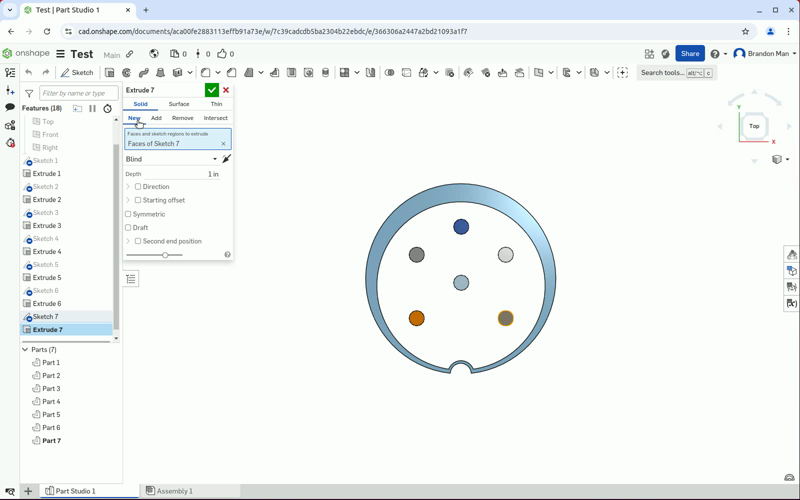
key(tab, 4)
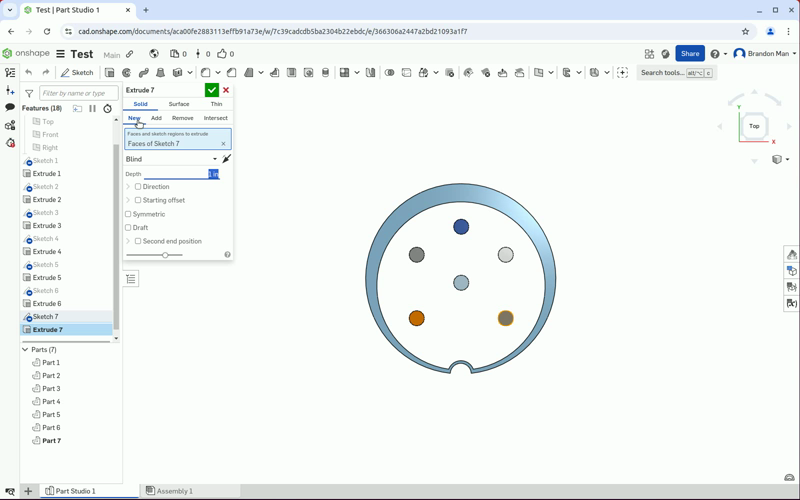
text(1.444)
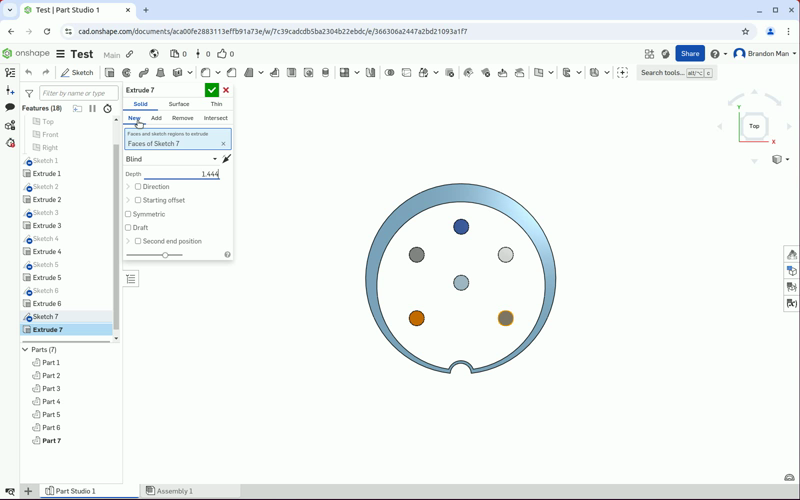
key(enter)
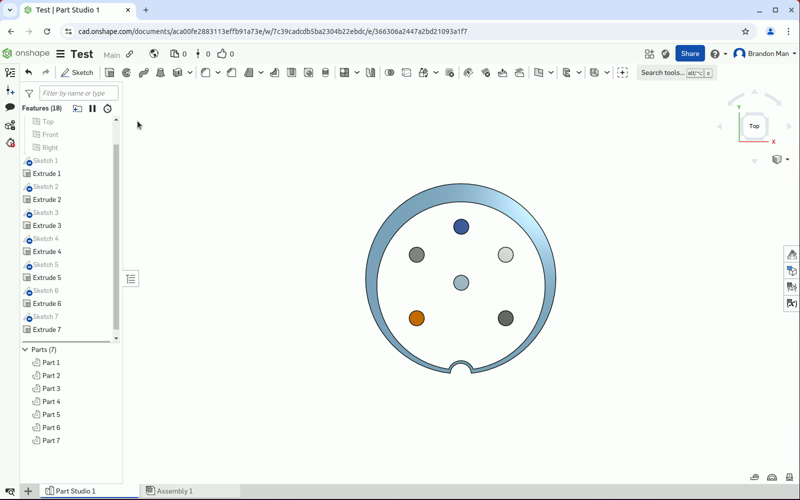
key(shift+h)
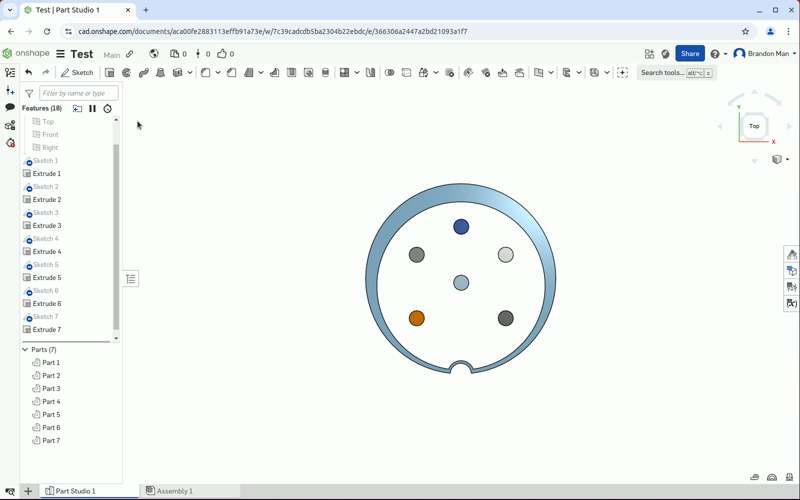
key(shift+h)
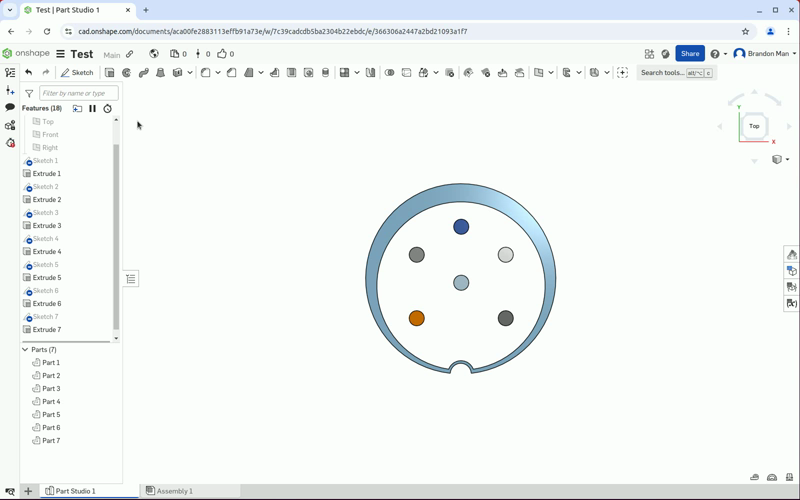
mouse_move(69, 163)
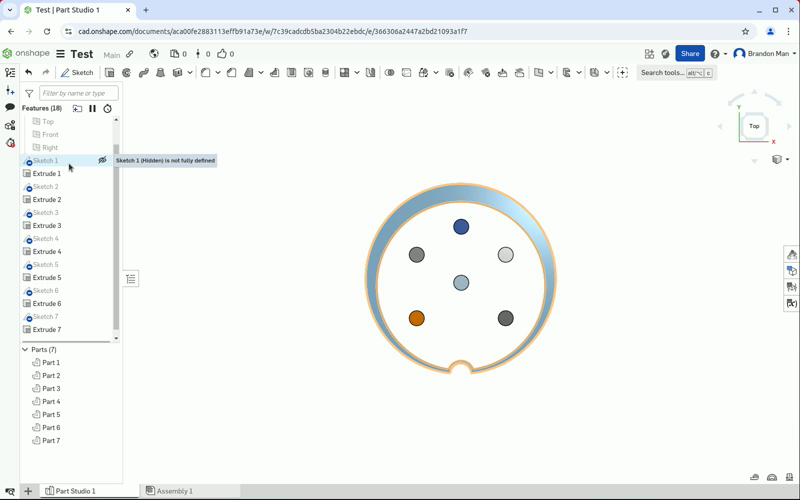
click(69, 163)
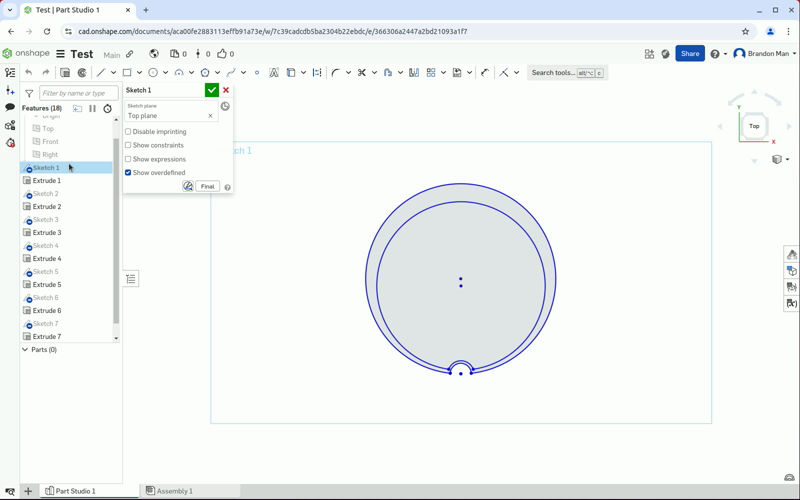
mouse_move(229, 92)
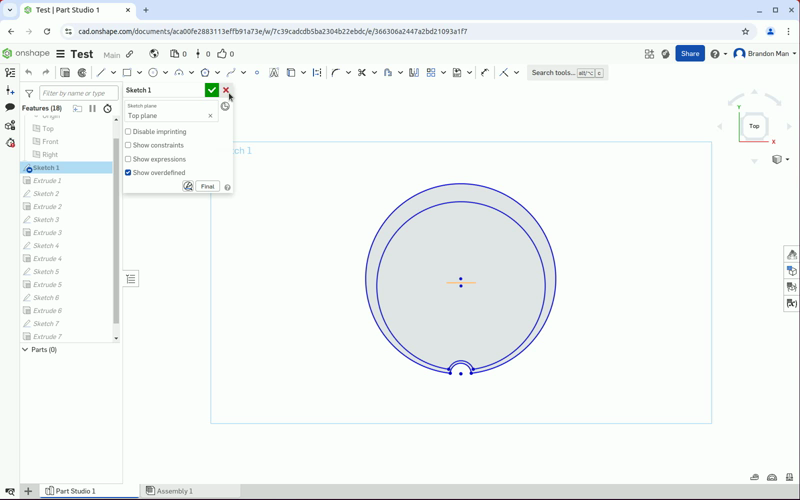
click(229, 92)
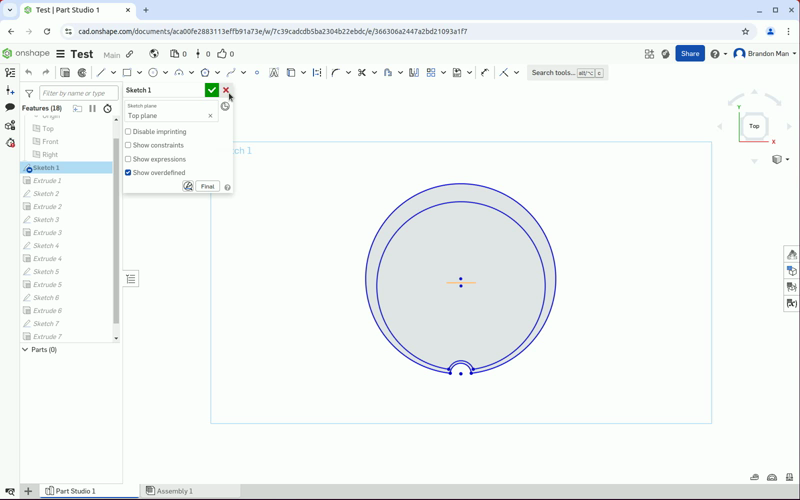
key(shift+s)
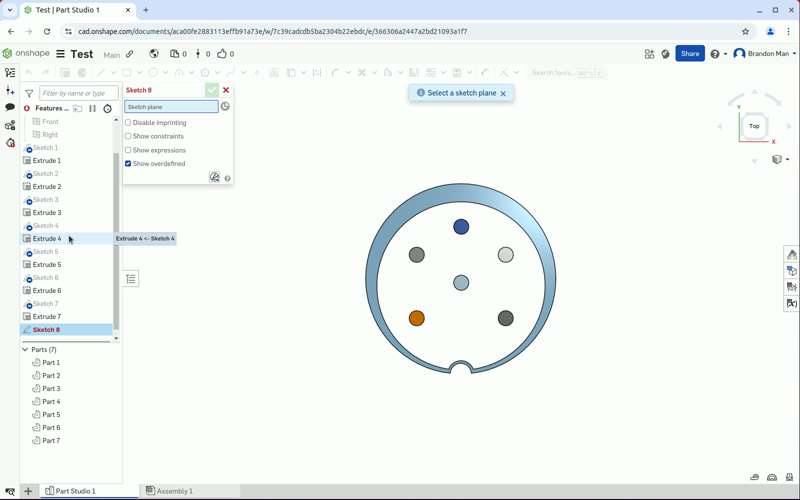
scroll(3)
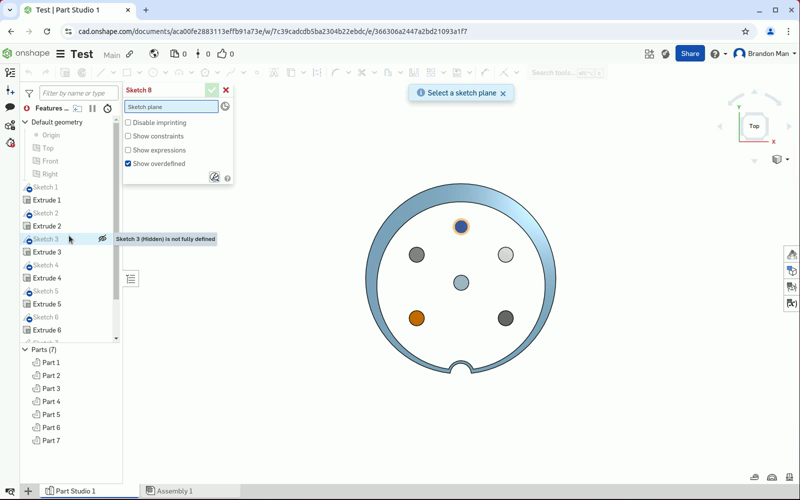
mouse_move(69, 150)
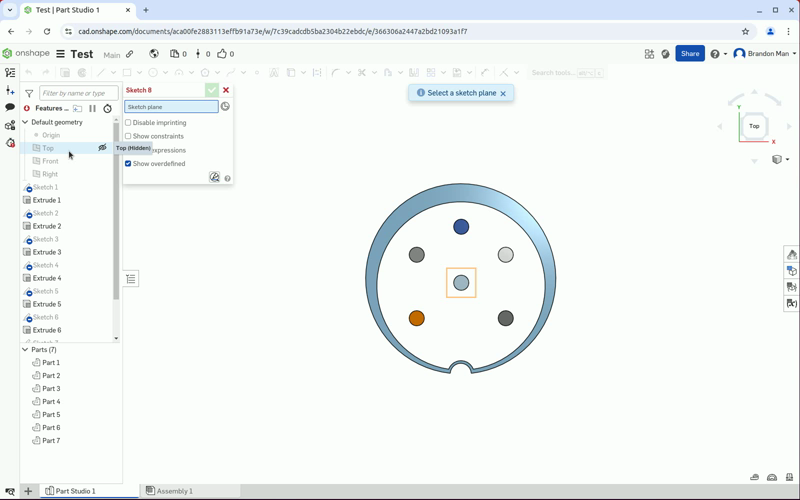
click(69, 150)
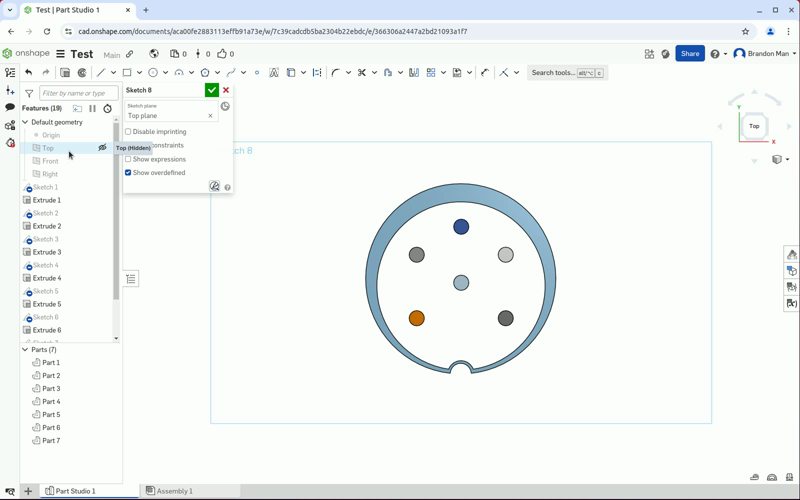
mouse_move(73, 352)
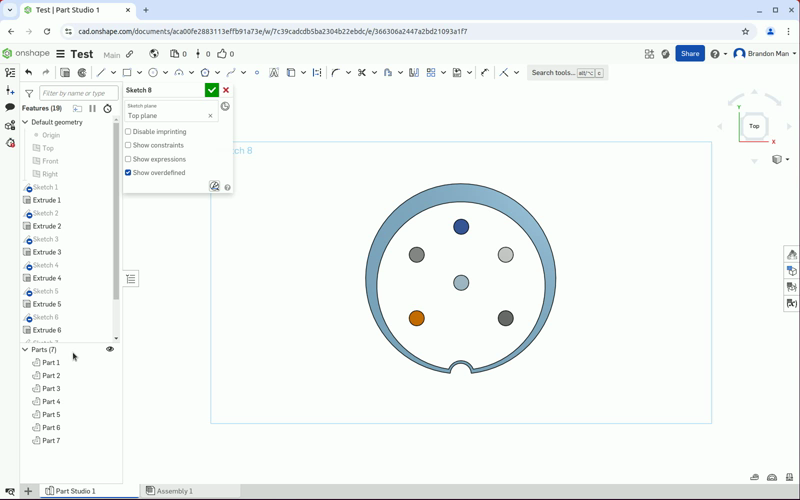
key(y)
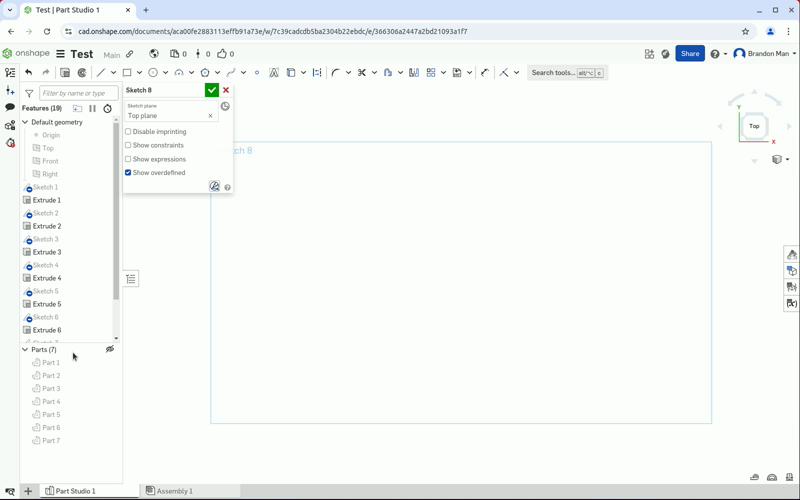
key(l)
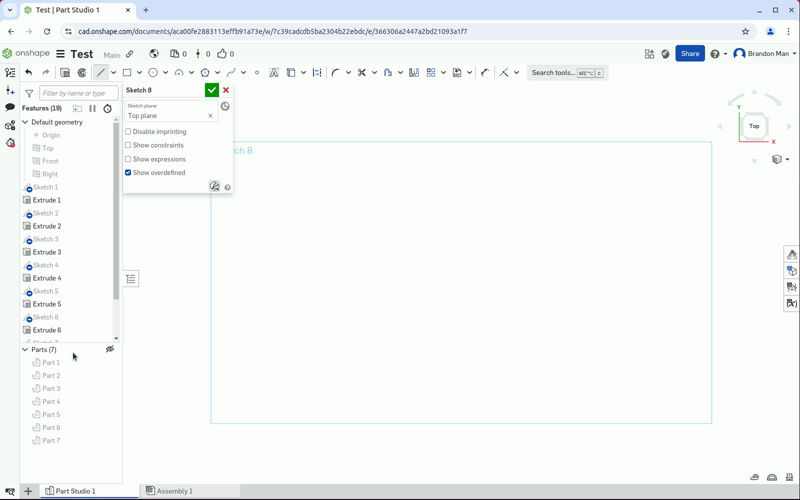
key_down(shift)
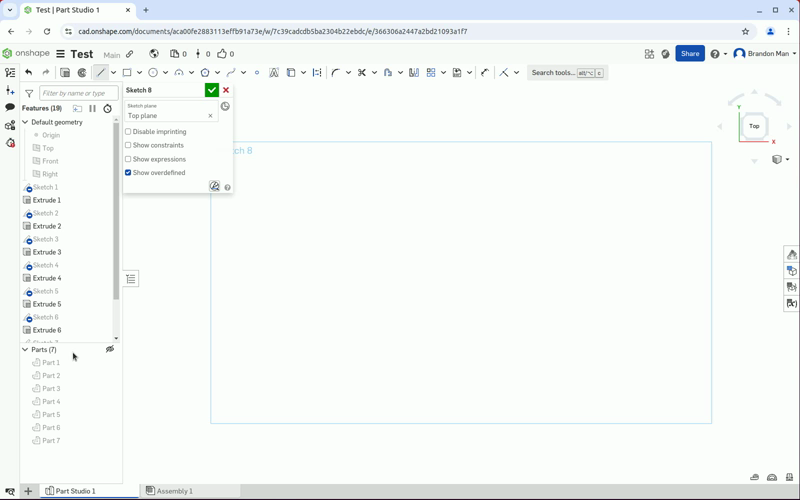
mouse_move(348, 395)
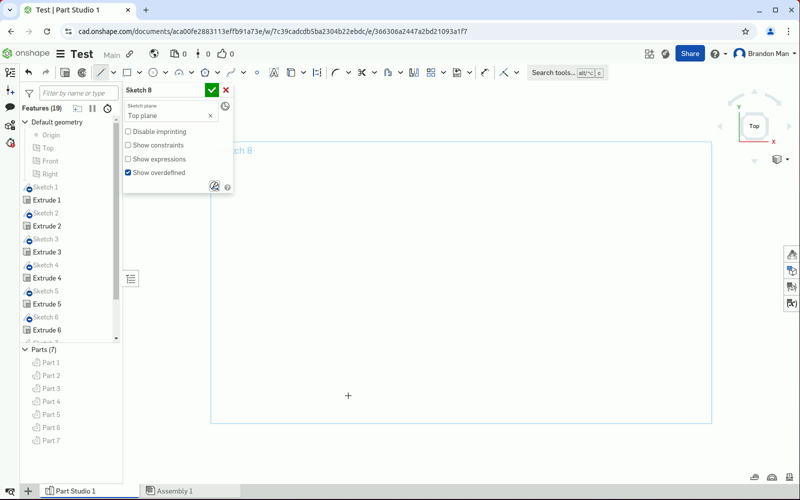
click(348, 395)
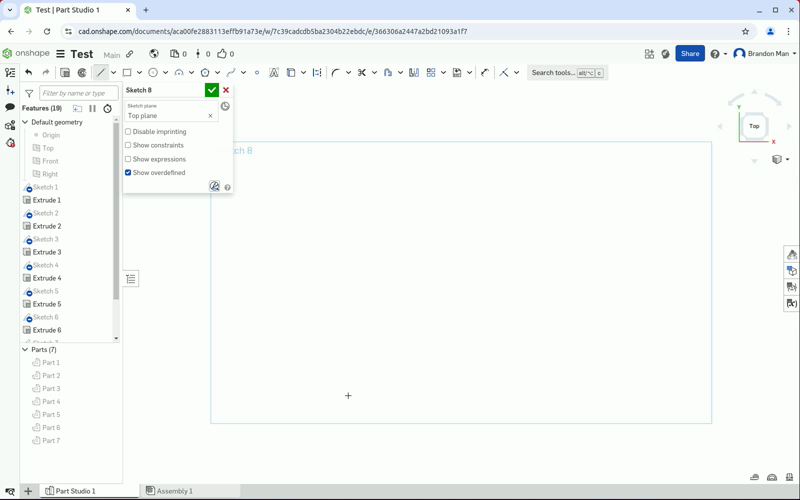
key_up(shift)
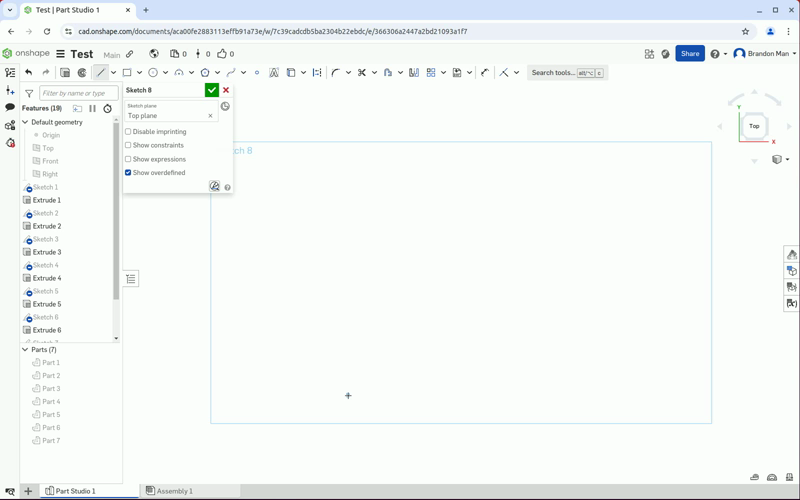
key_down(shift)
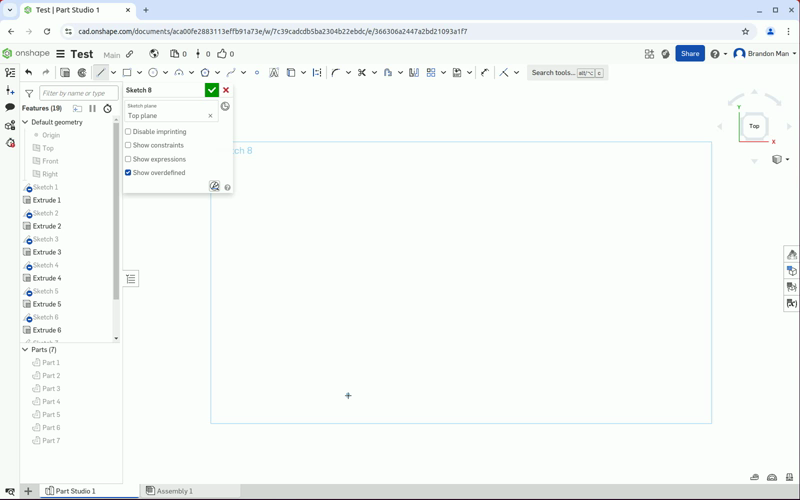
mouse_move(572, 395)
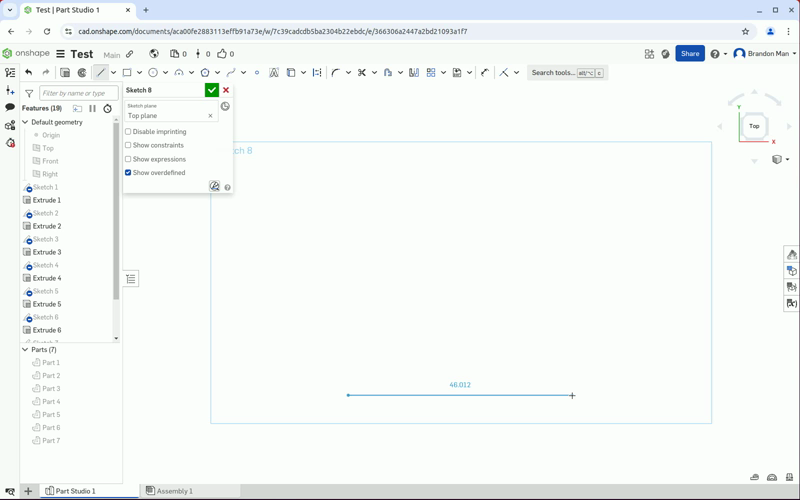
click(572, 395)
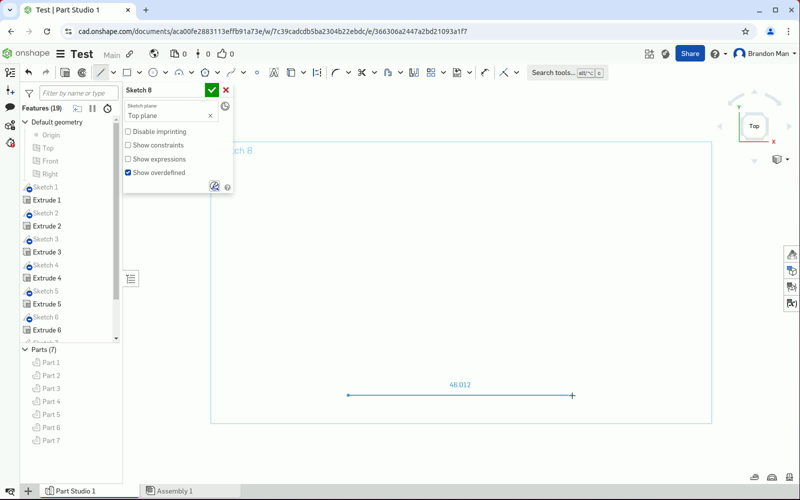
key_up(shift)
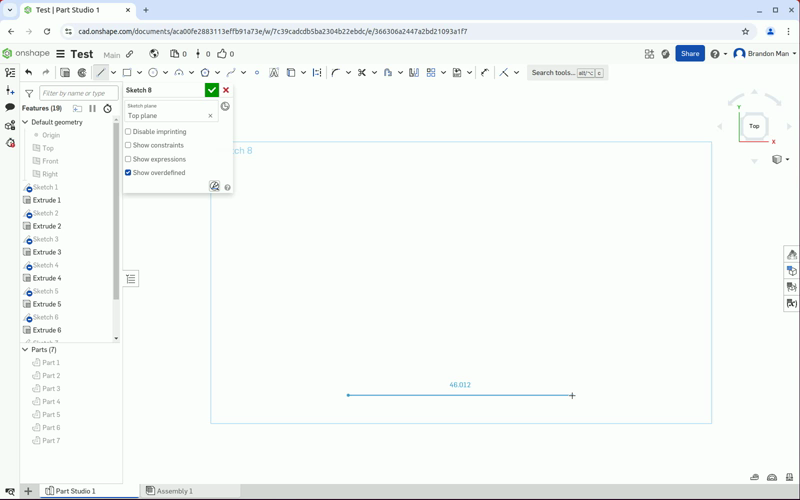
key_down(shift)
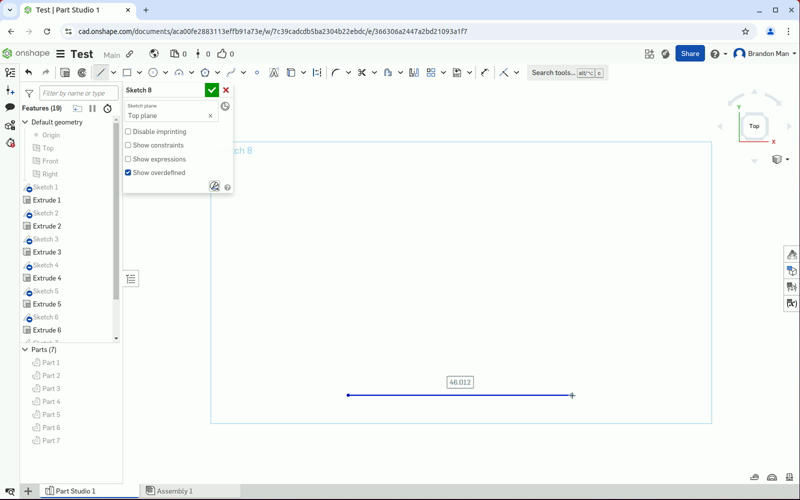
mouse_move(572, 171)
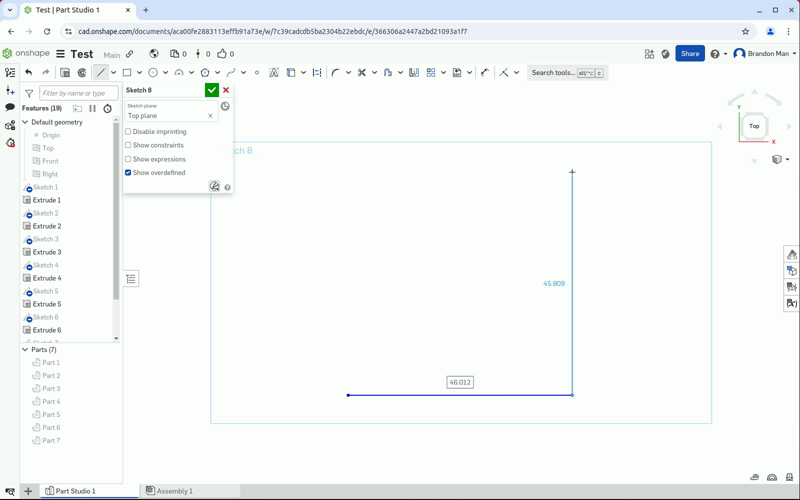
click(572, 171)
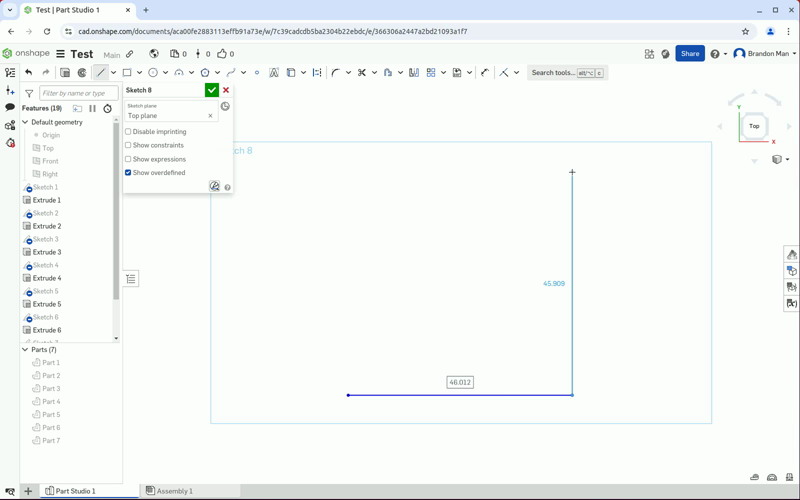
key_up(shift)
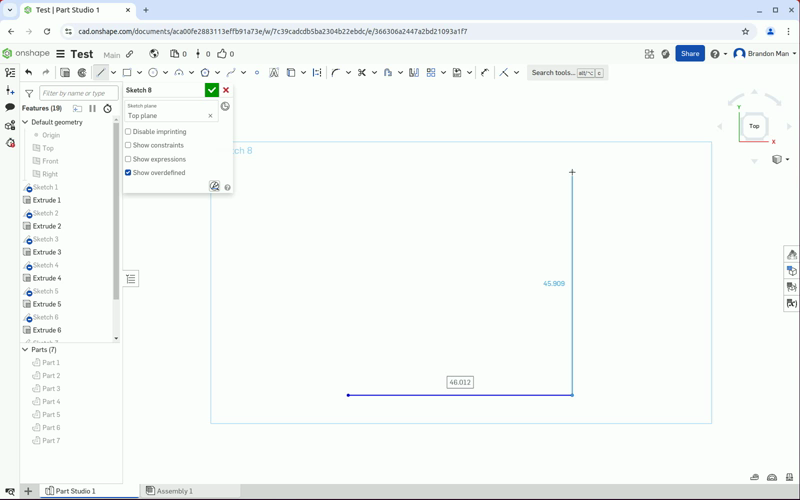
key_down(shift)
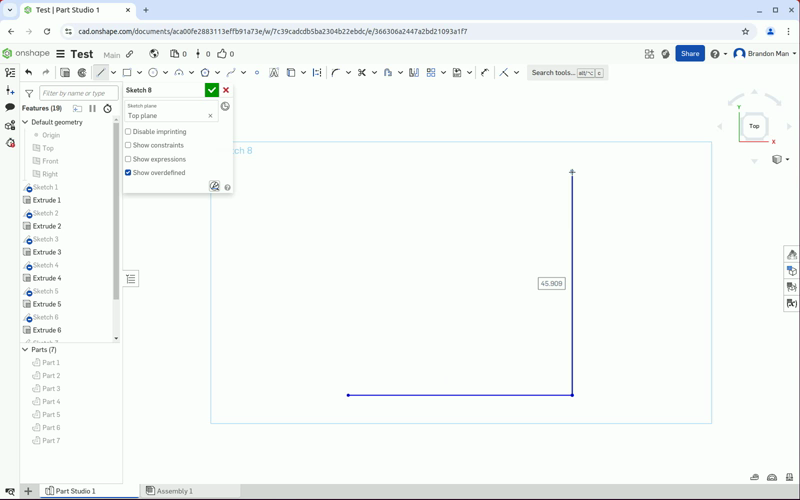
mouse_move(348, 171)
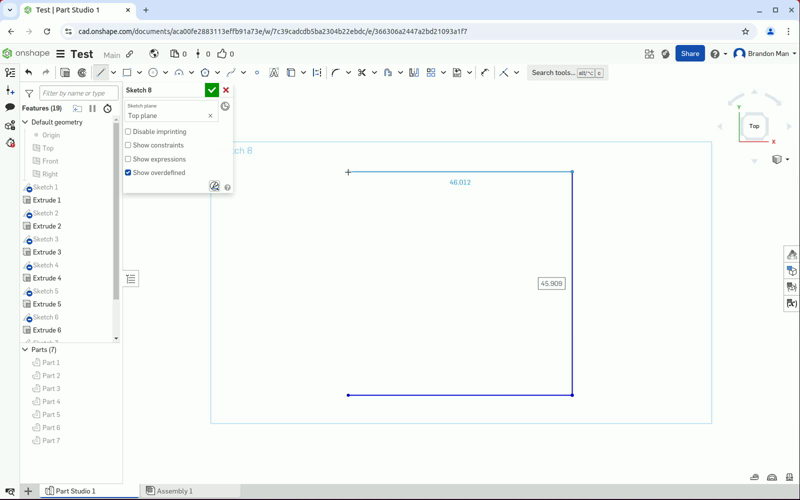
click(348, 171)
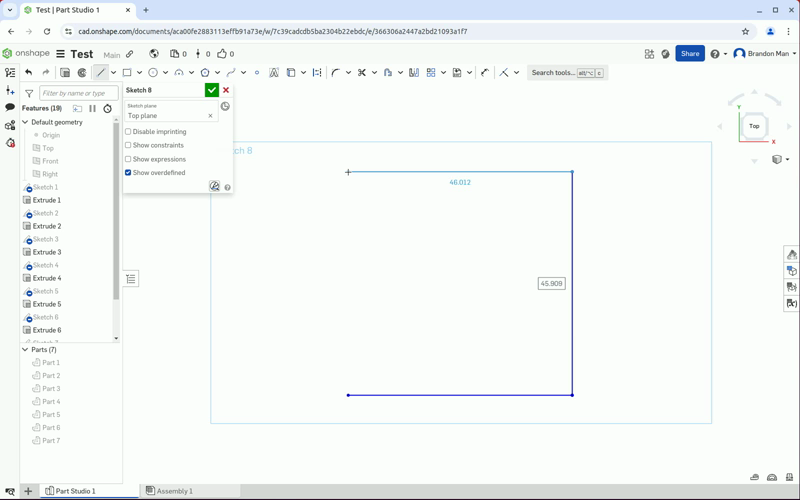
key_up(shift)
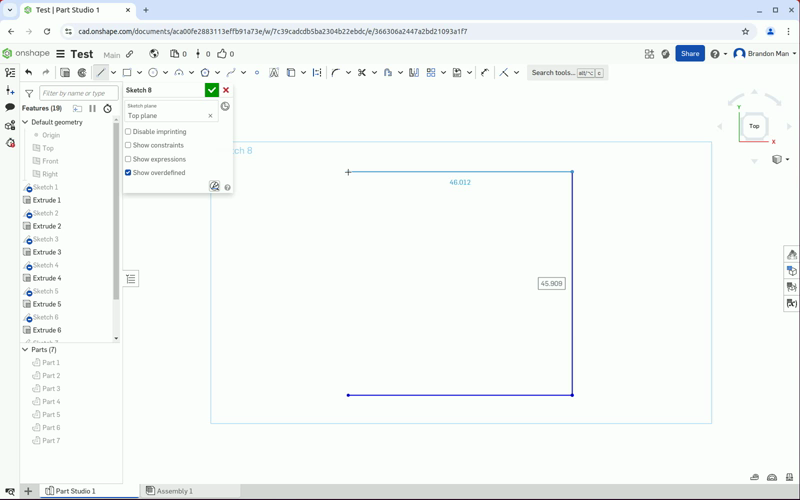
key_down(shift)
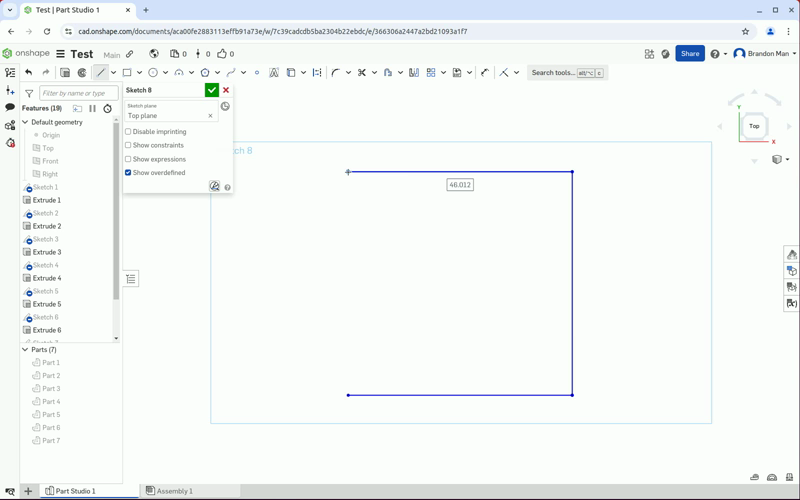
mouse_move(348, 395)
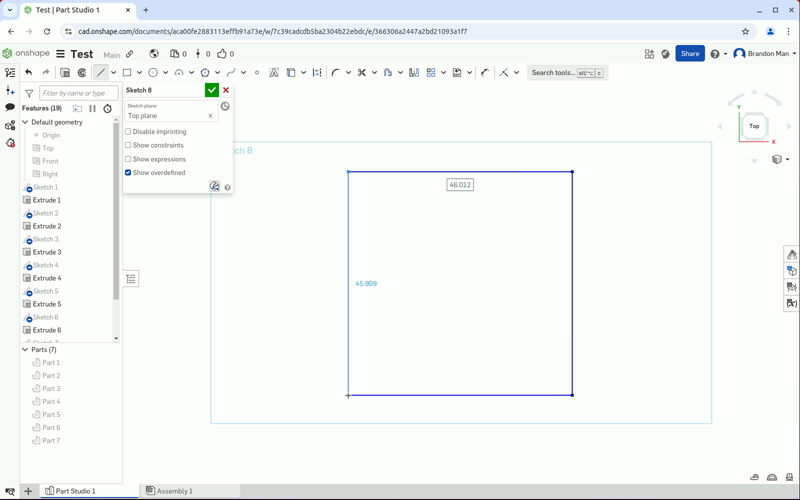
key_up(shift)
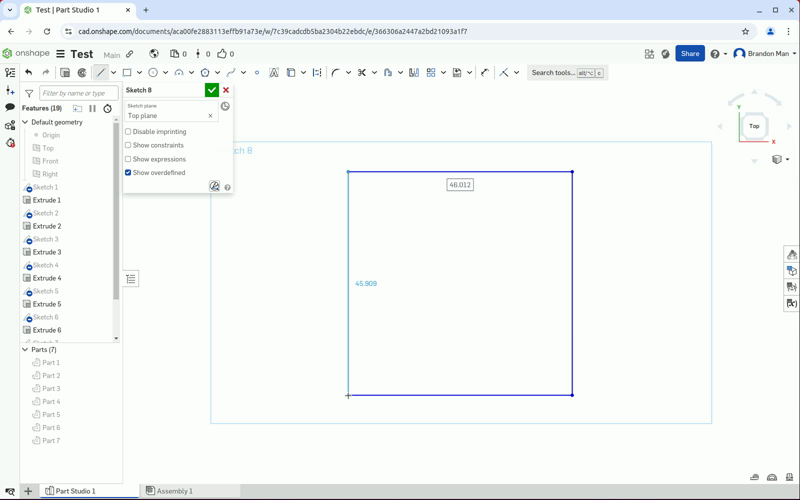
click(348, 395)
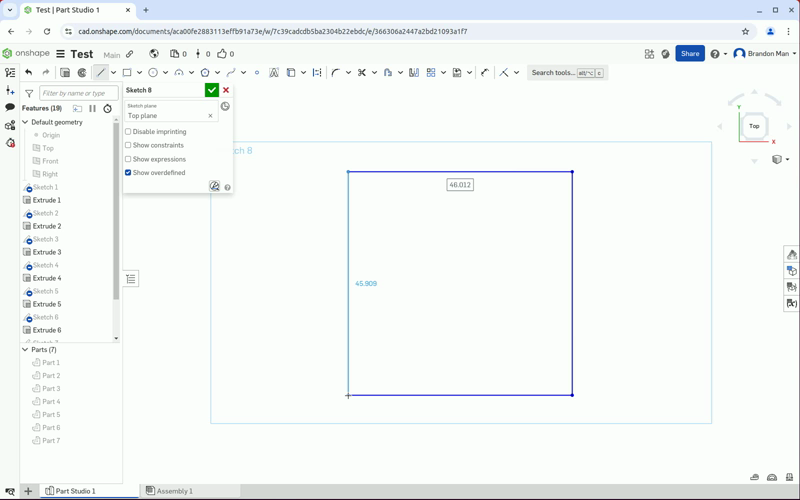
key(esc)
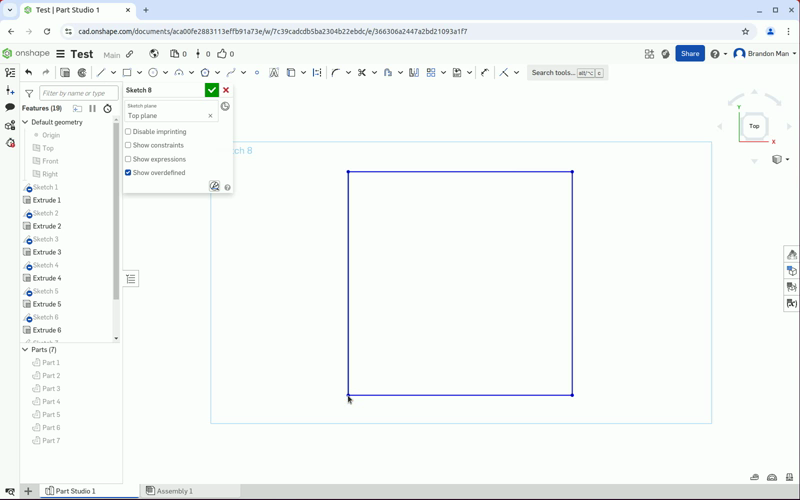
key(a)
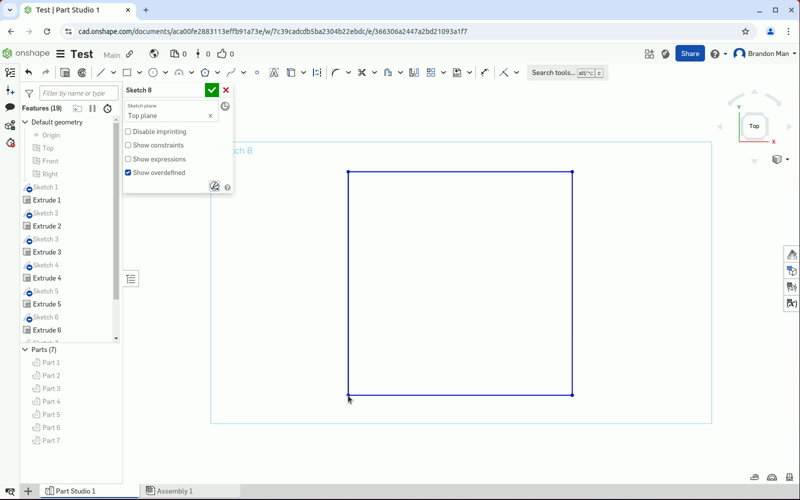
key_down(shift)
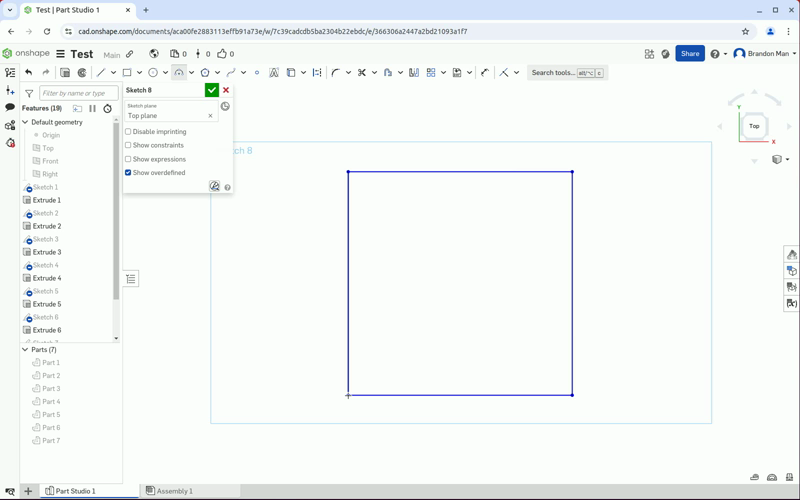
mouse_move(449, 374)
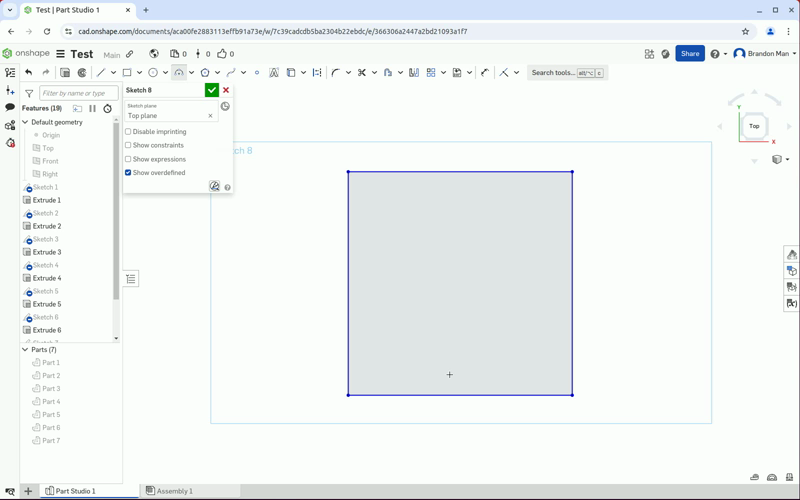
click(449, 374)
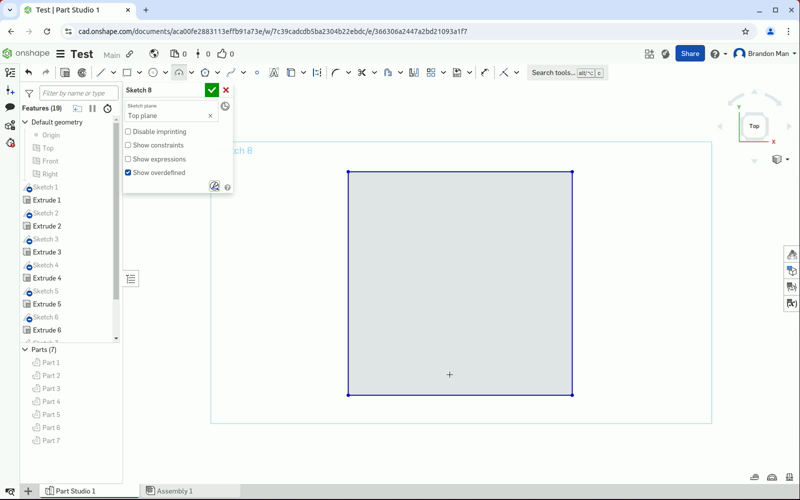
key_up(shift)
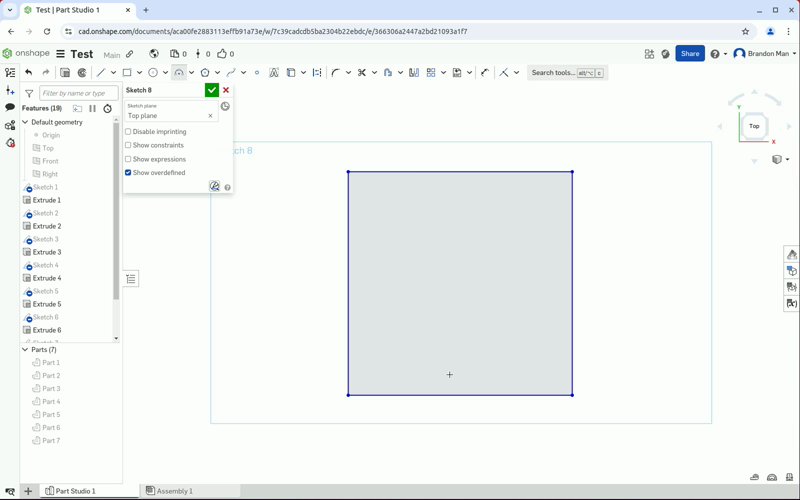
key_down(shift)
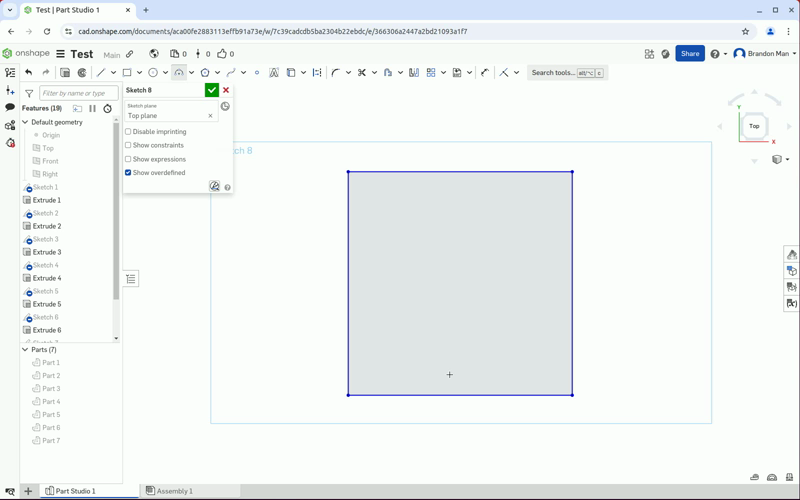
mouse_move(470, 374)
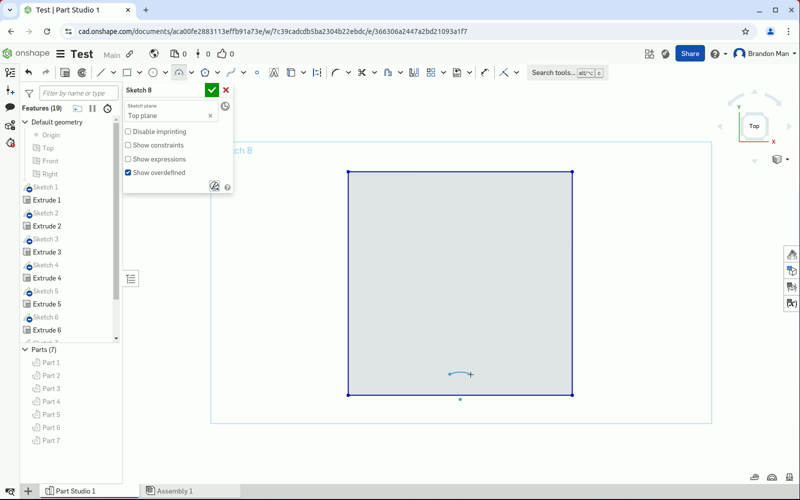
click(470, 374)
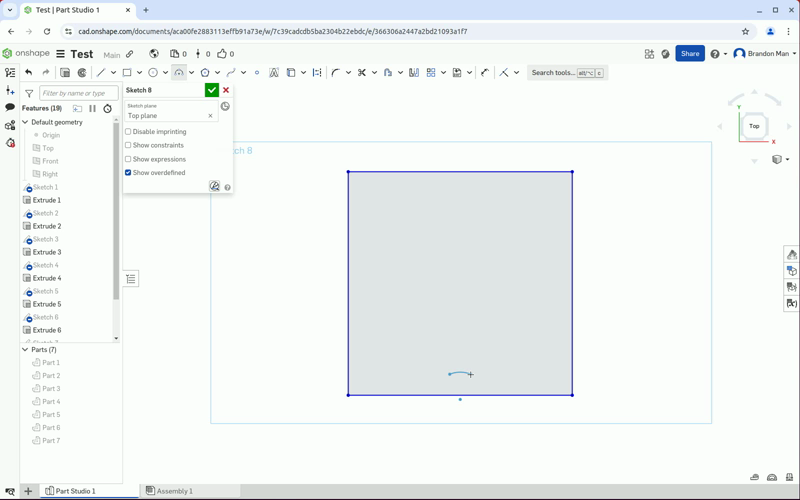
mouse_move(460, 364)
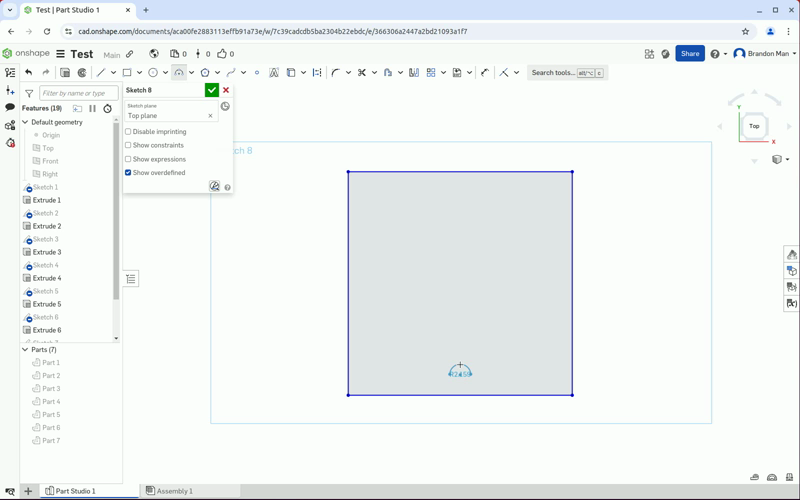
click(460, 364)
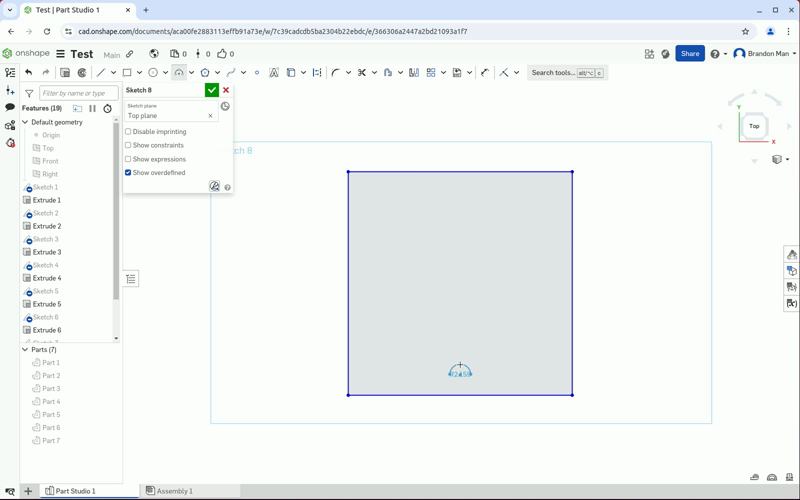
key_up(shift)
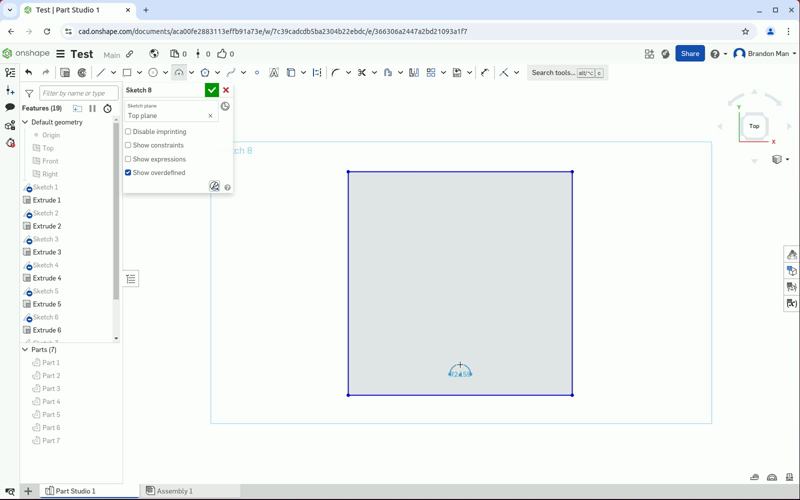
mouse_move(470, 374)
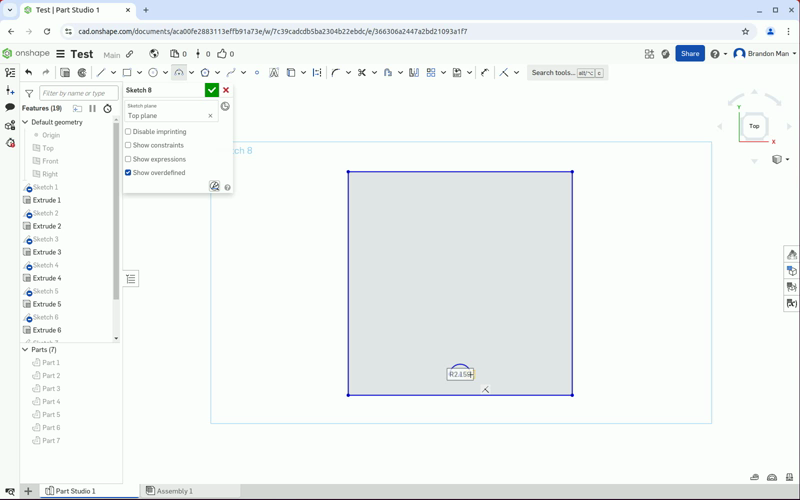
click(470, 374)
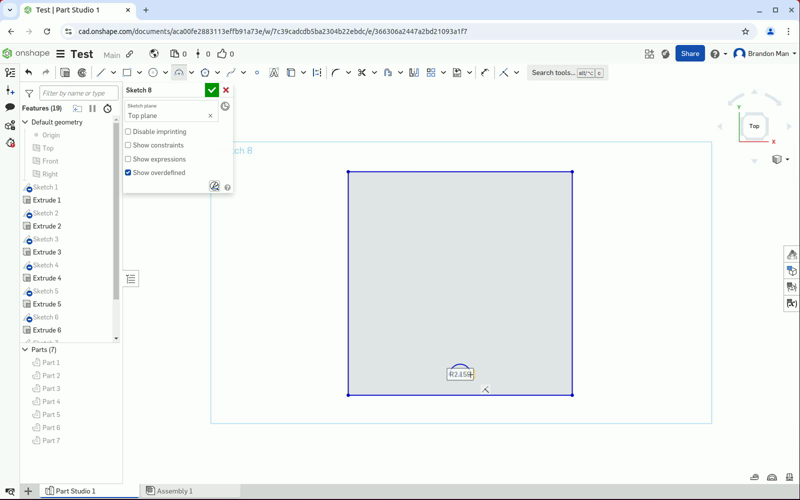
mouse_move(449, 374)
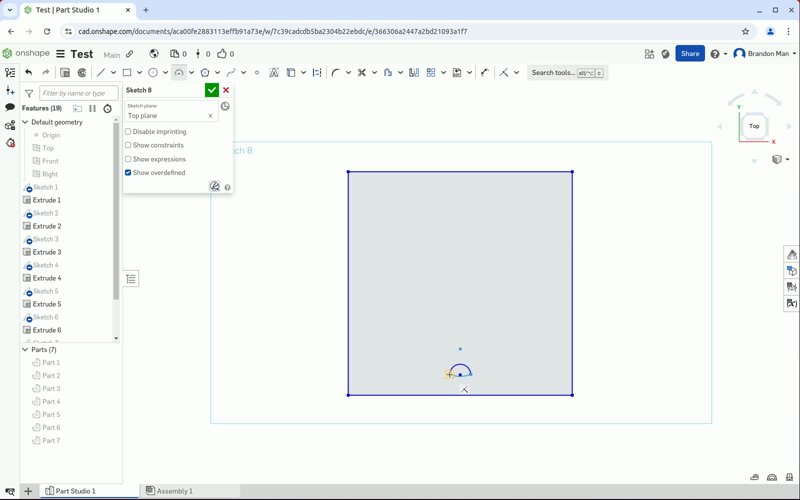
click(449, 374)
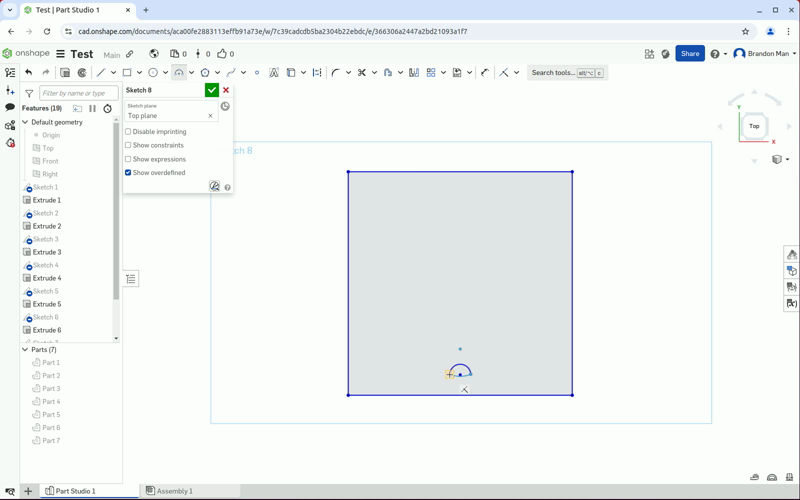
key_down(shift)
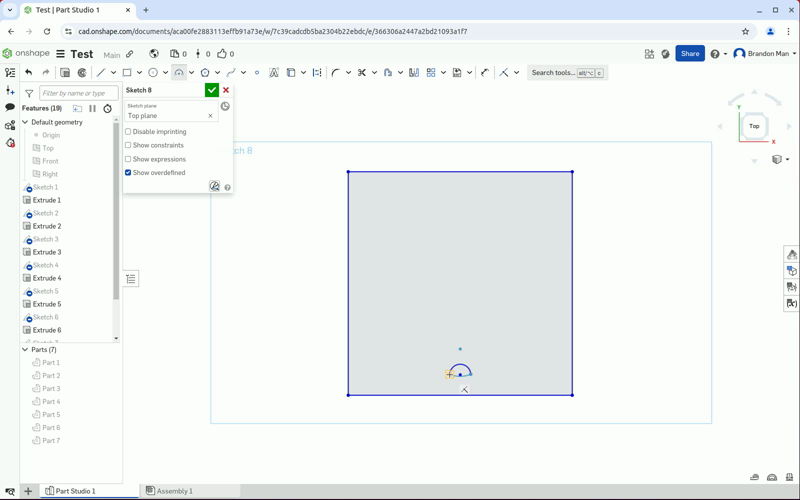
mouse_move(460, 182)
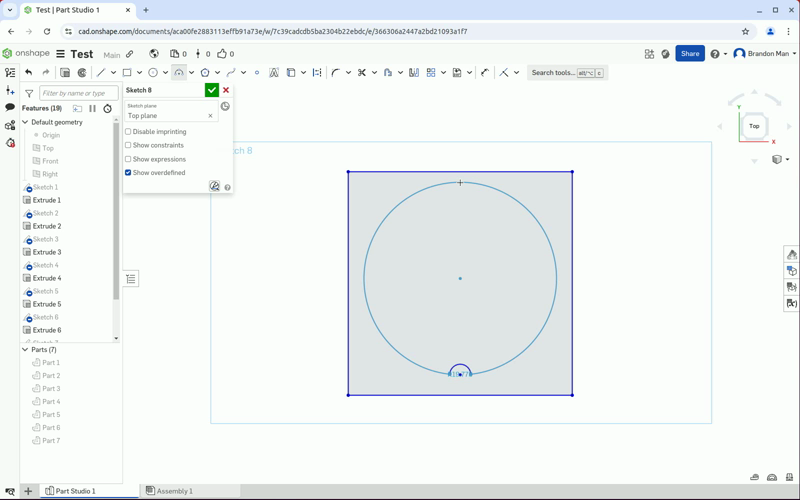
click(460, 182)
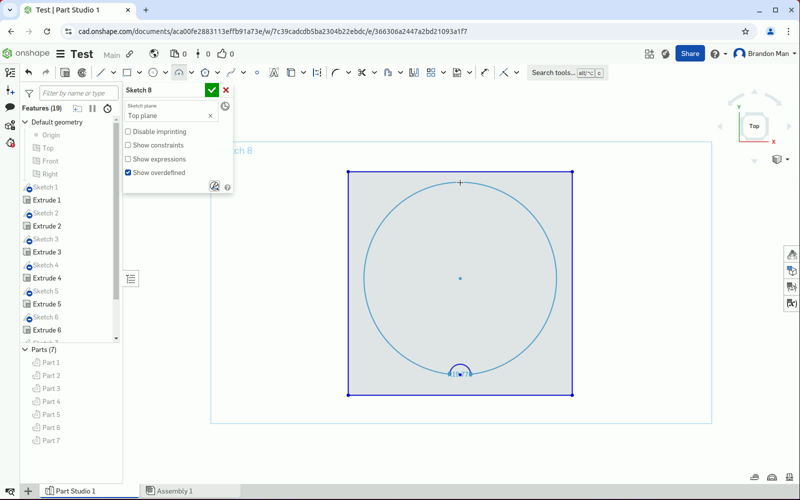
key_up(shift)
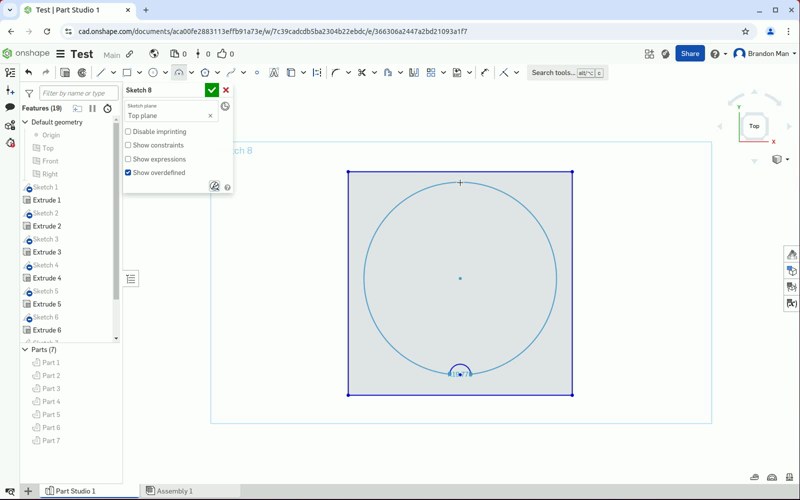
key(esc)
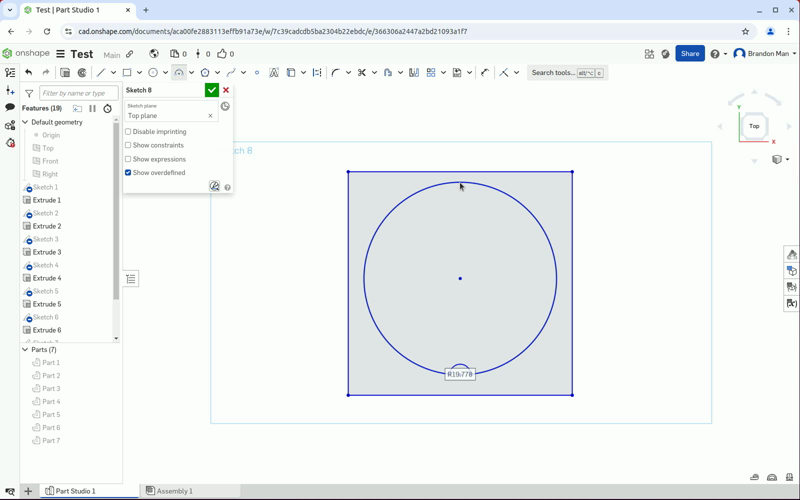
mouse_move(381, 369)
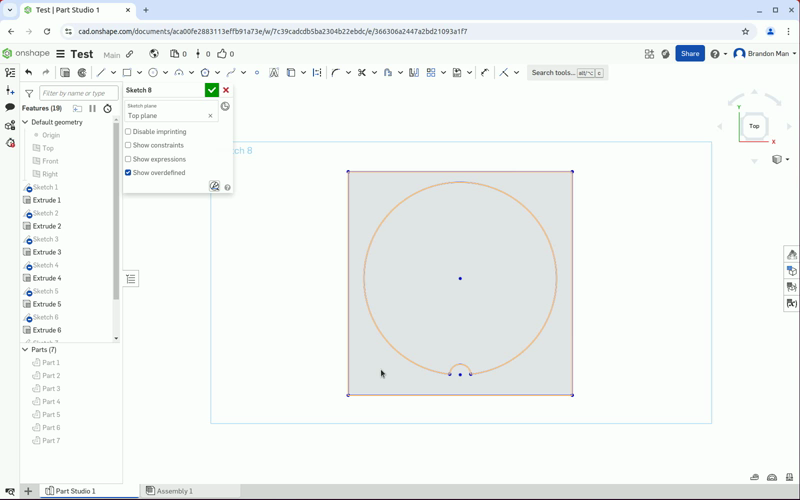
click(381, 369)
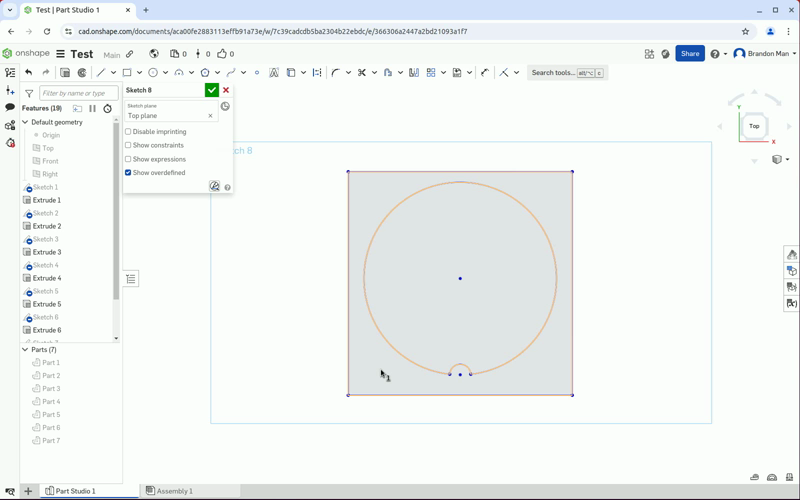
mouse_move(73, 352)
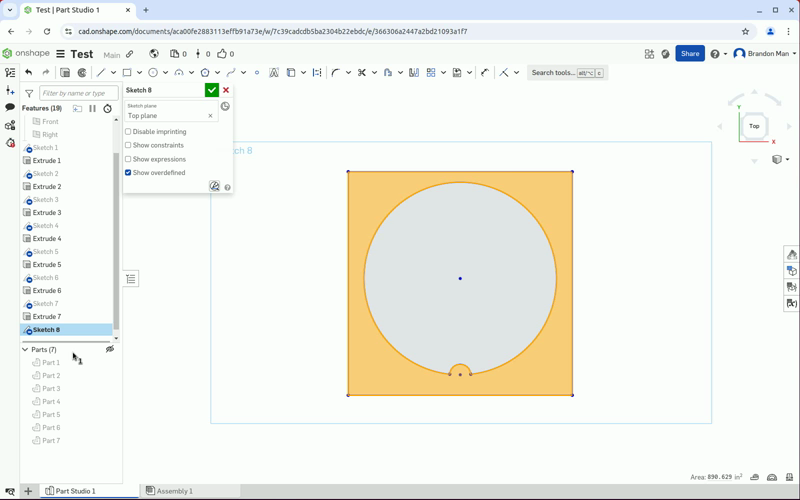
key(shift+y)
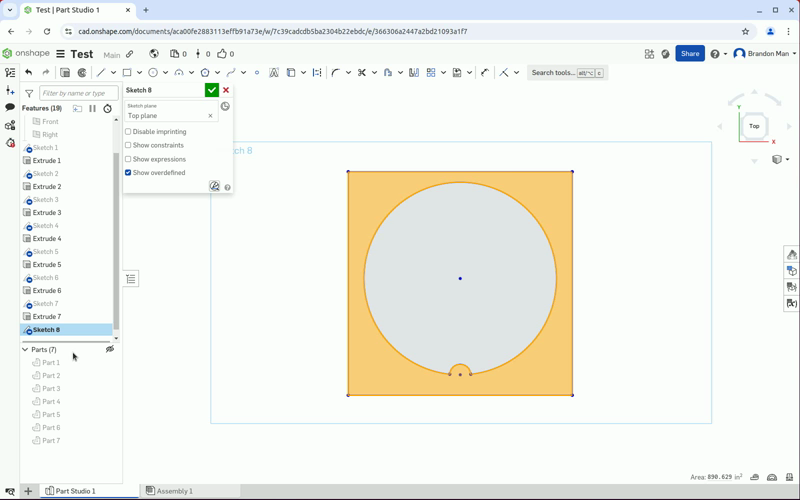
key(shift+e)
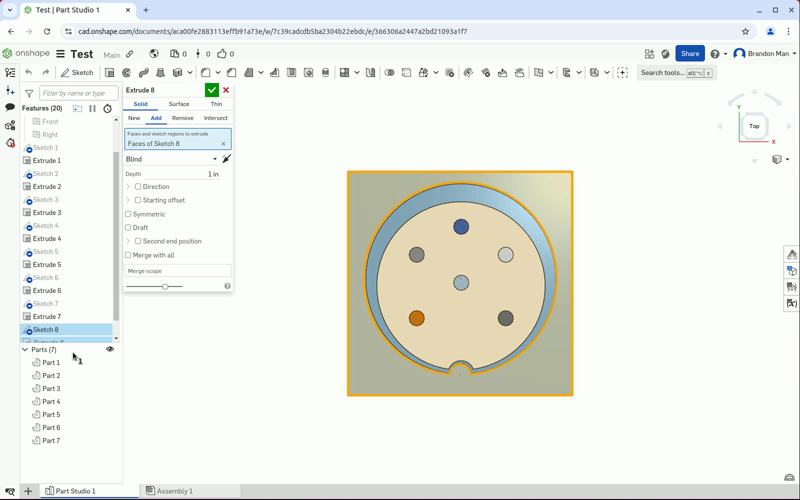
mouse_move(143, 106)
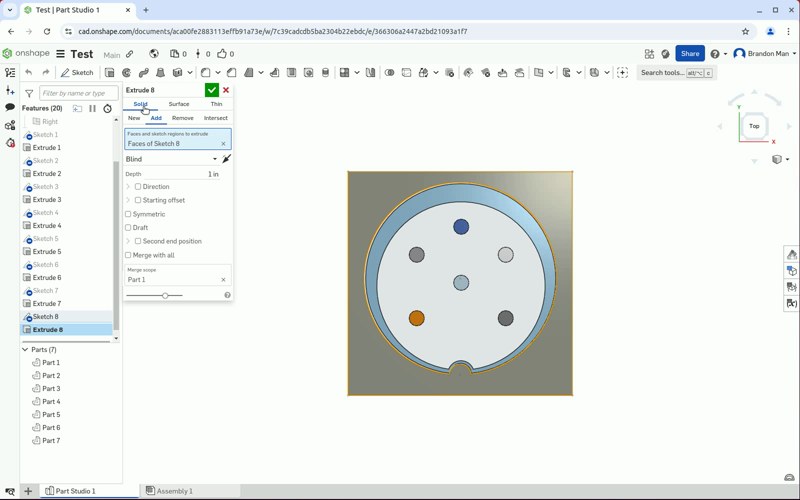
click(143, 106)
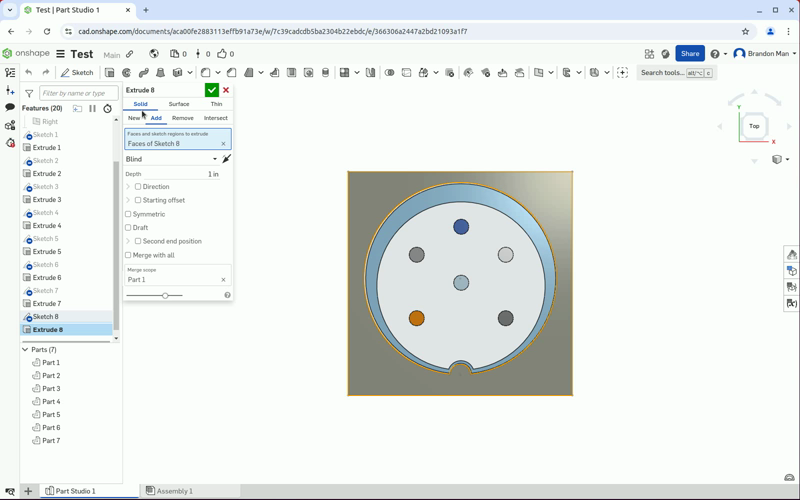
mouse_move(137, 120)
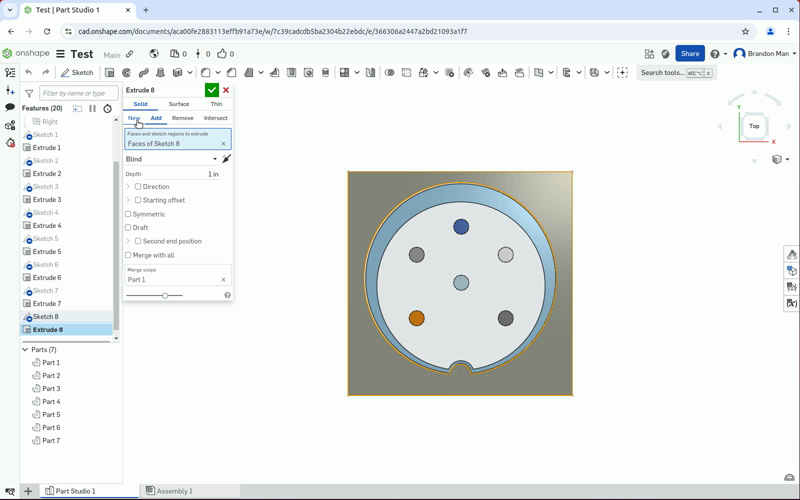
click(137, 120)
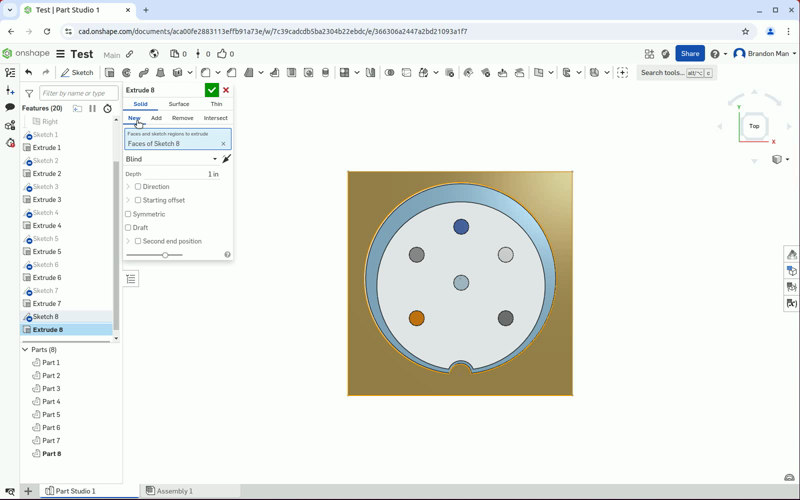
key(tab, 4)
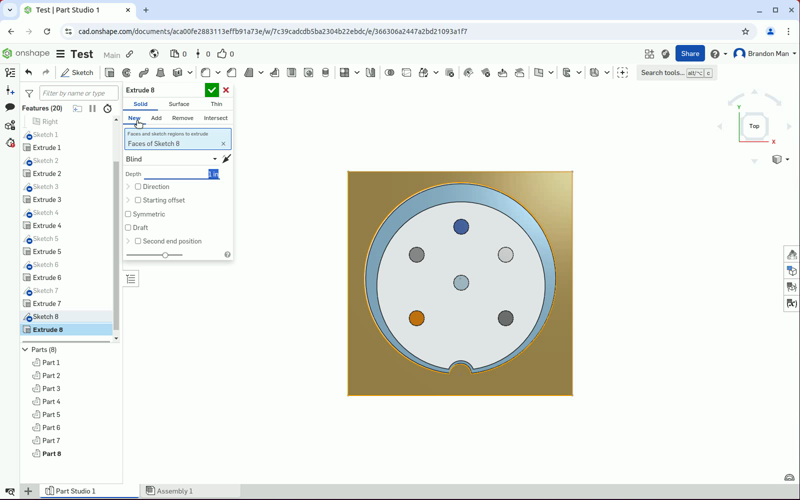
text(1.444)
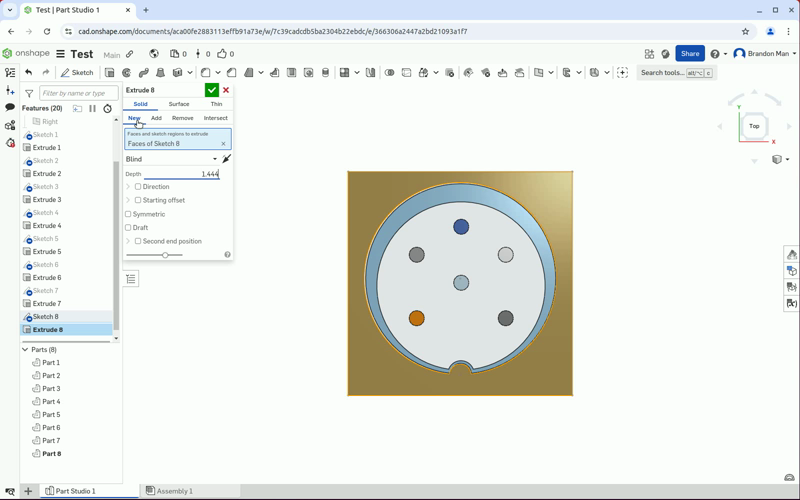
key(enter)
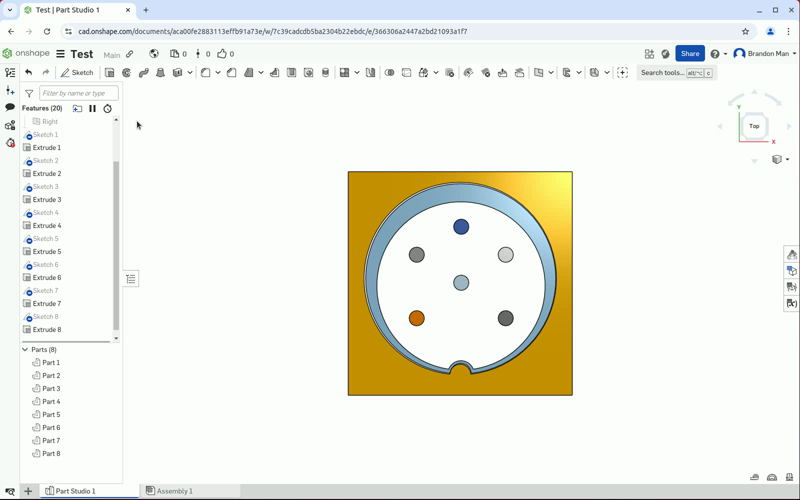
key(shift+h)
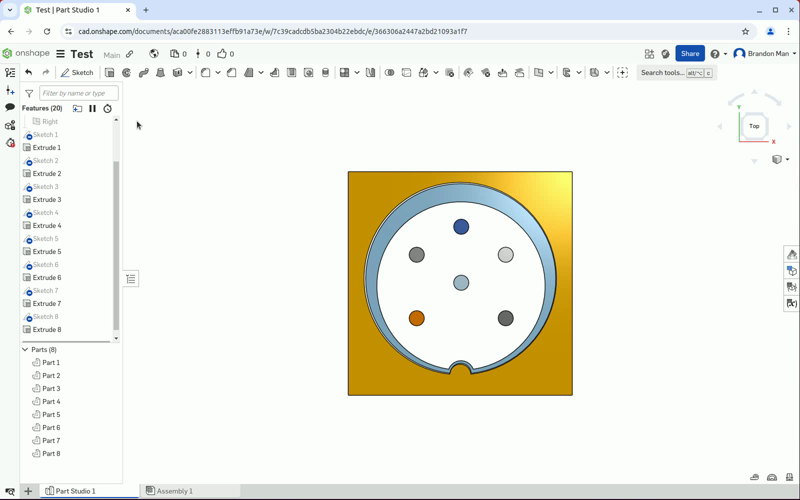
key(shift+h)
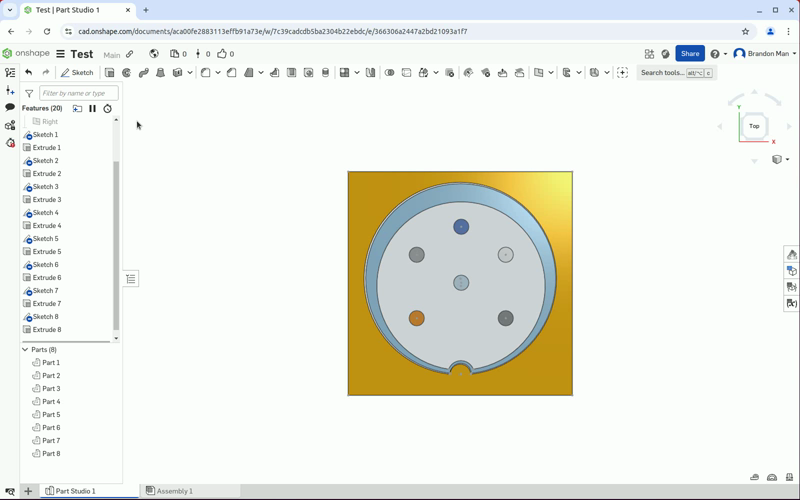
key(shift+7)
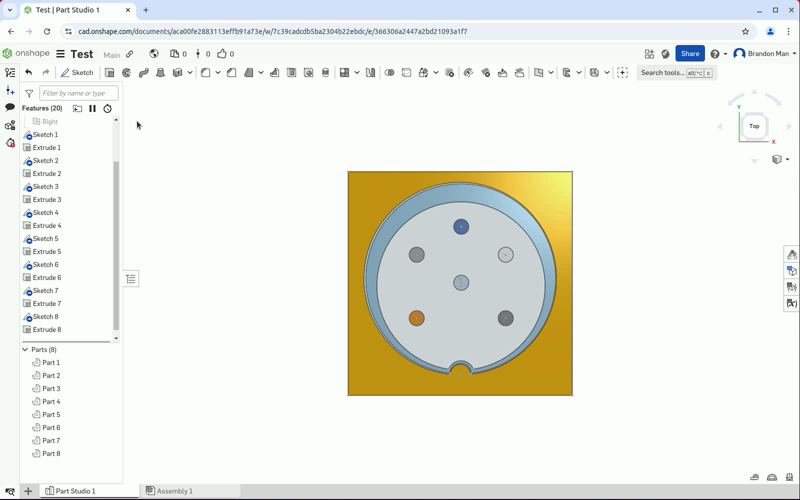
key(up, 3)
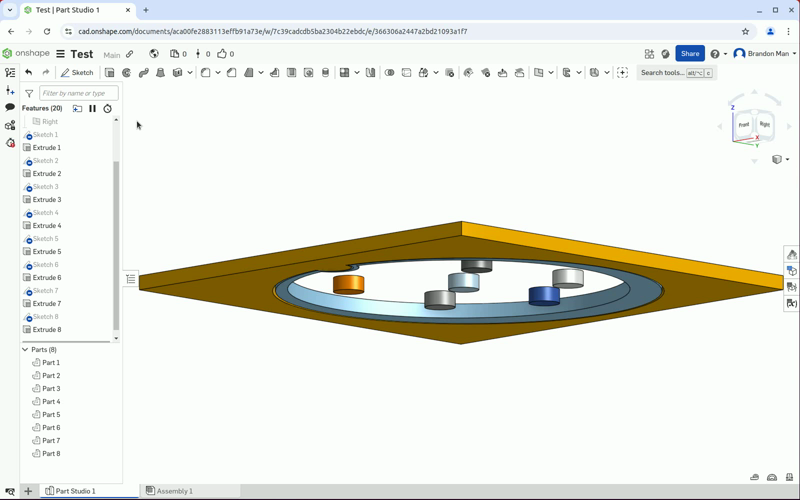
key(left, 3)
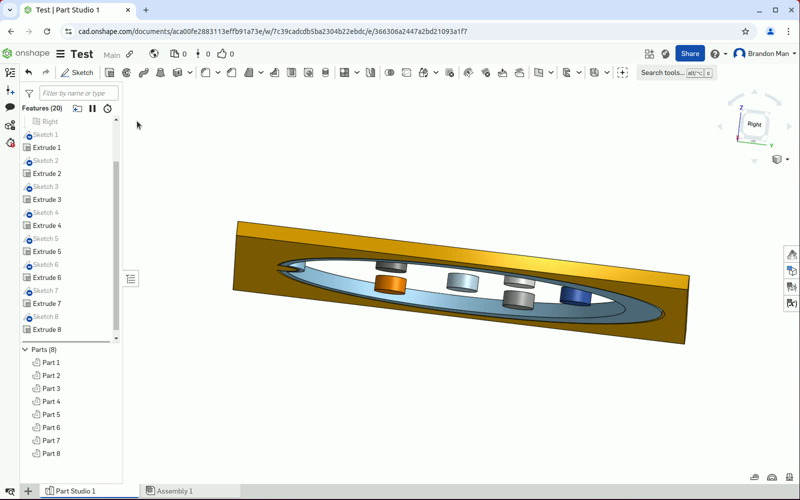
key(right, 3)
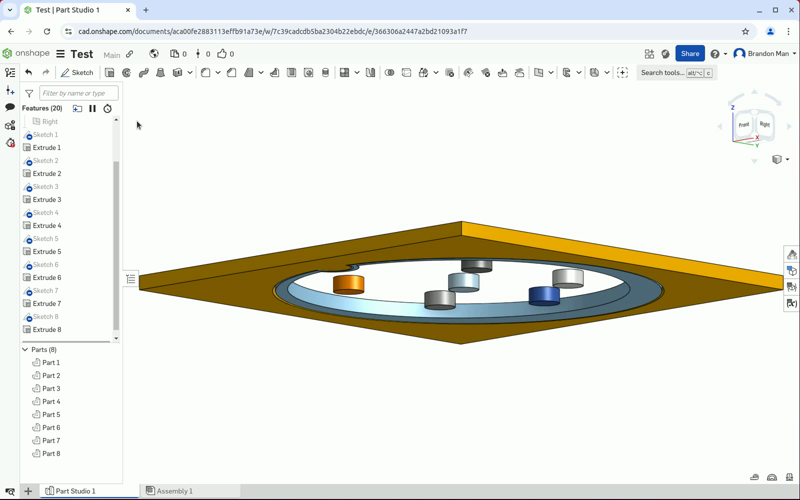
key(down, 3)
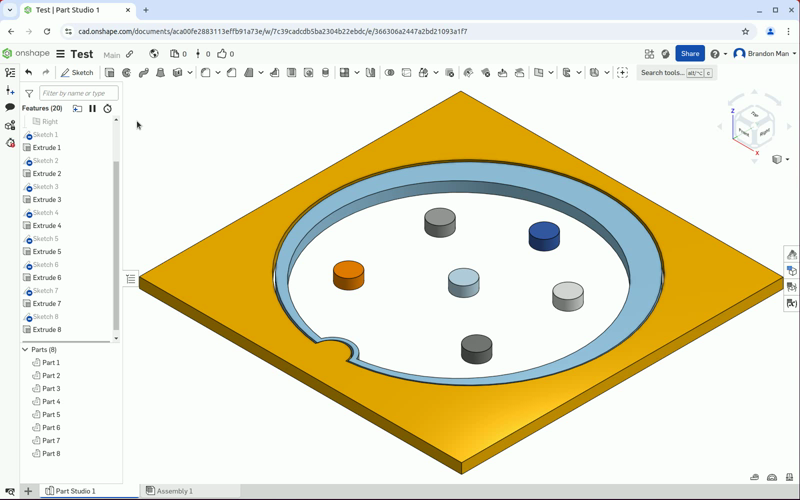
mouse_move(69, 137)
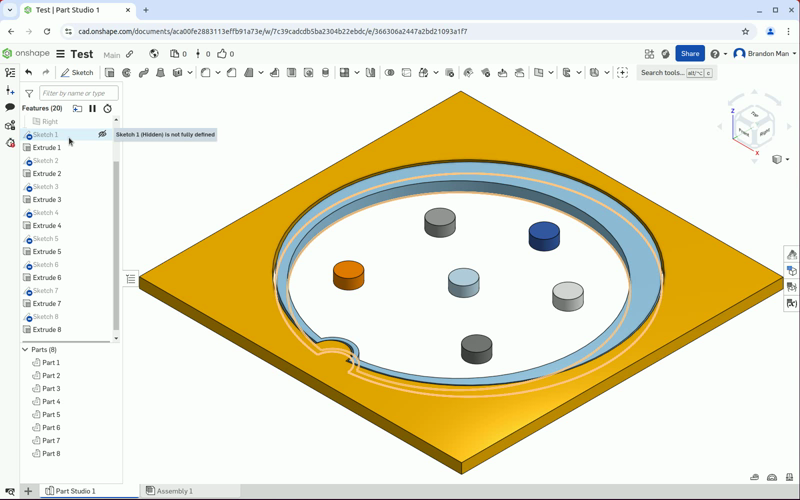
click(69, 137)